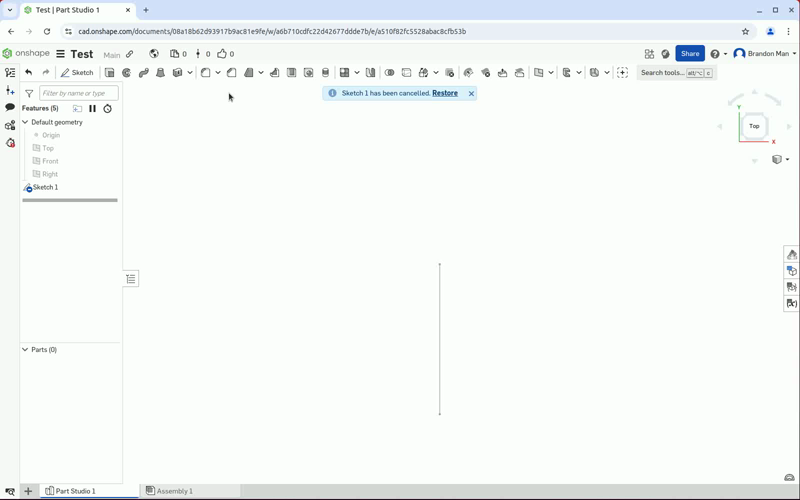
key(shift+h)
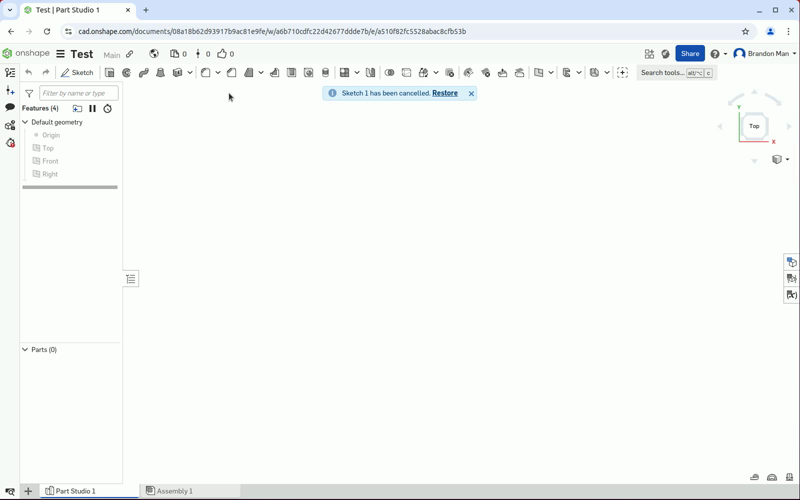
mouse_move(73, 352)
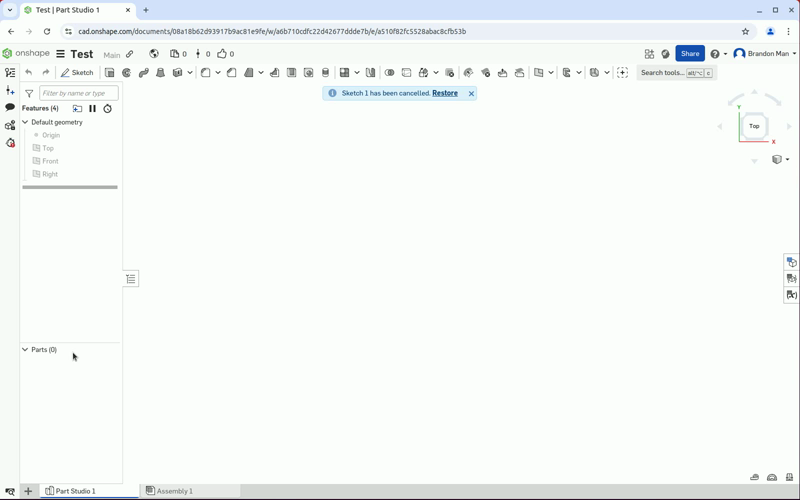
key(y)
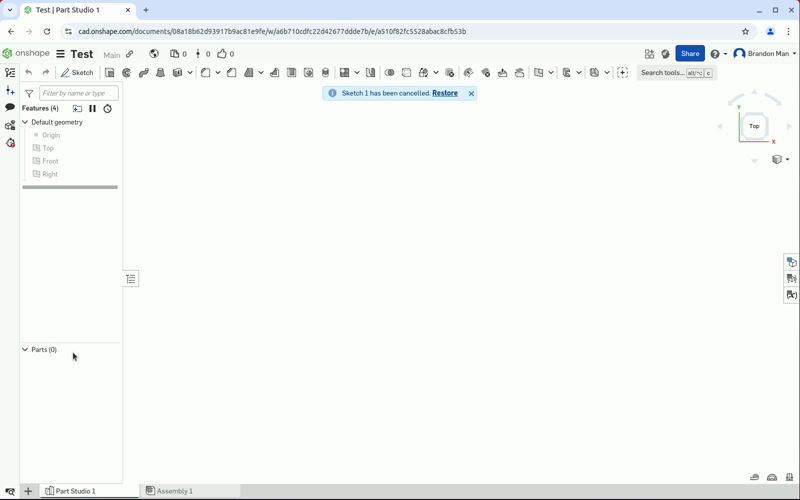
key(shift+p)
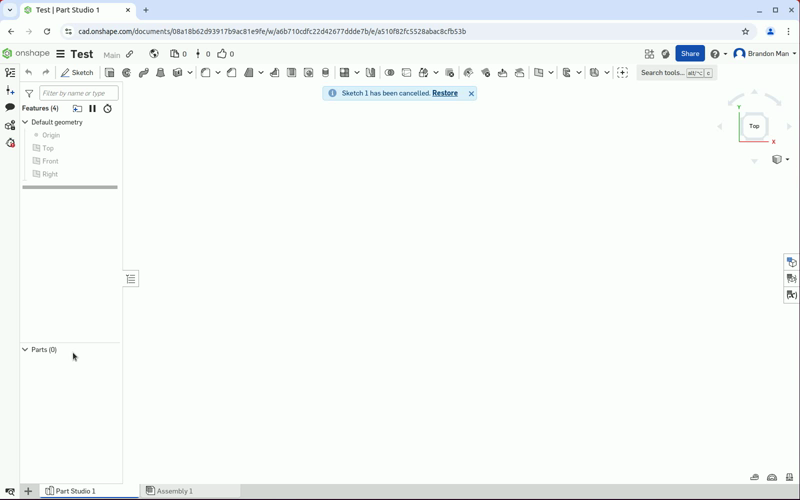
key(space)
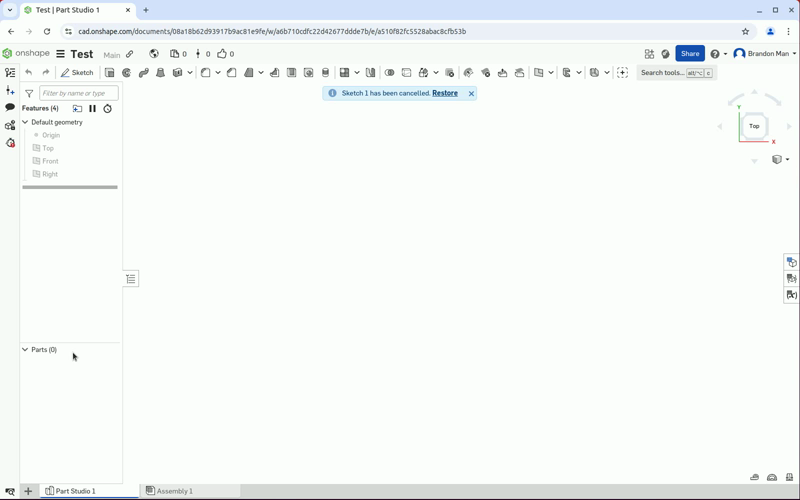
key_down(shift)
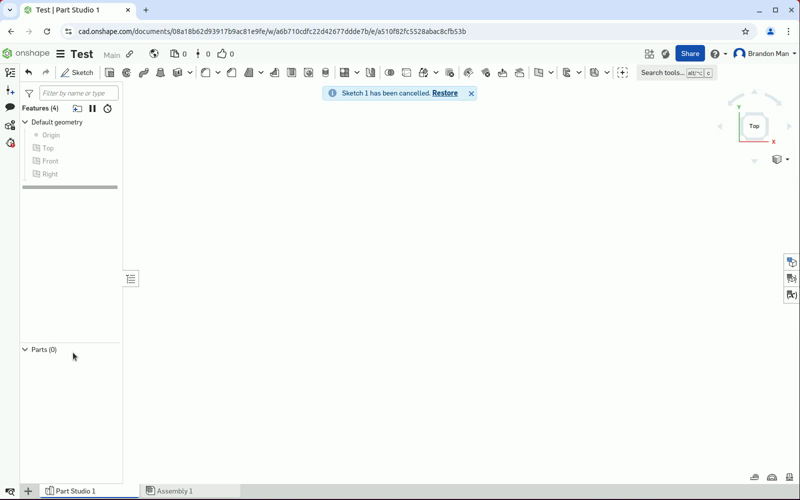
key(up)
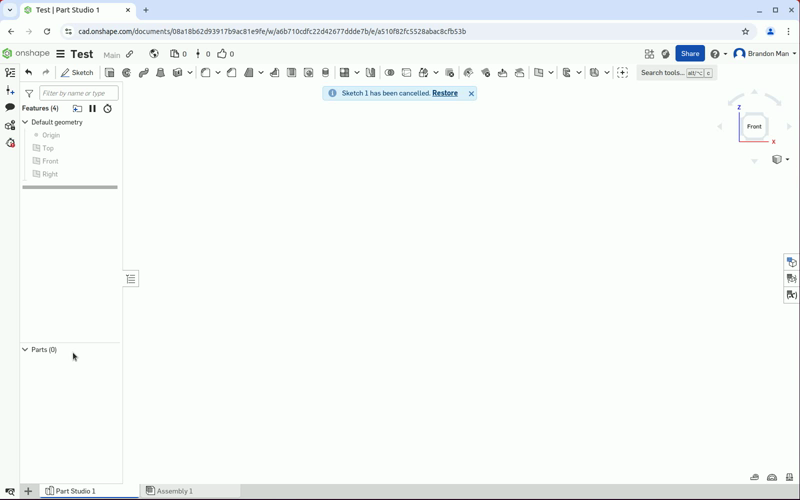
key_up(shift)
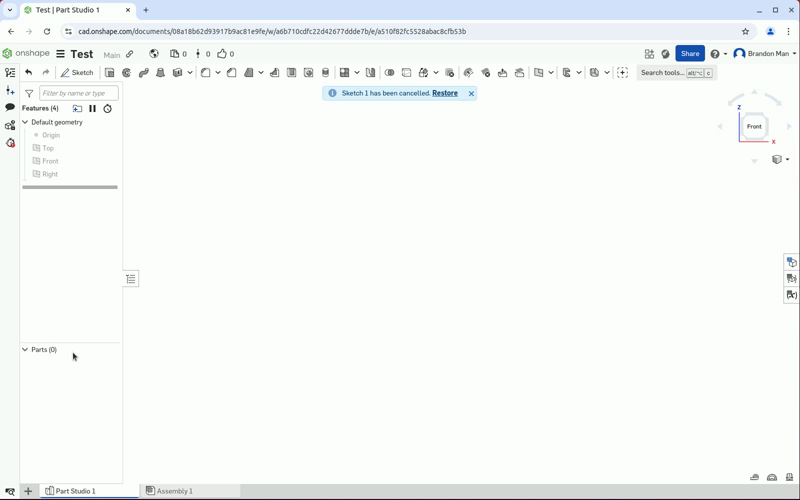
mouse_move(73, 352)
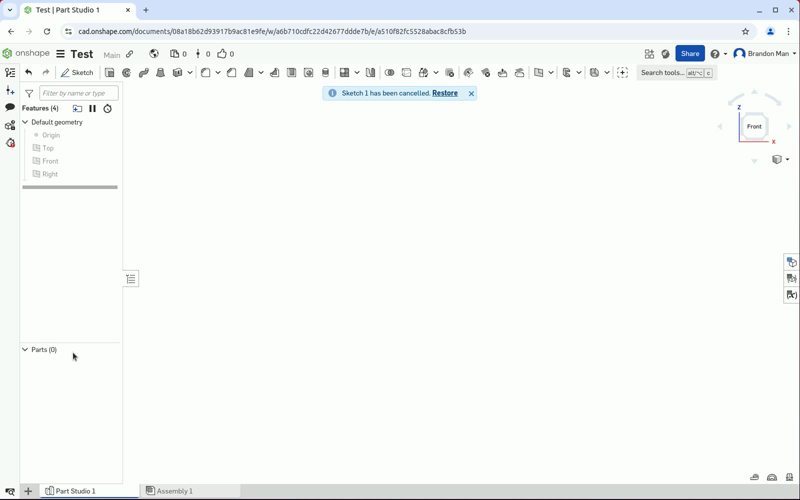
key(shift+y)
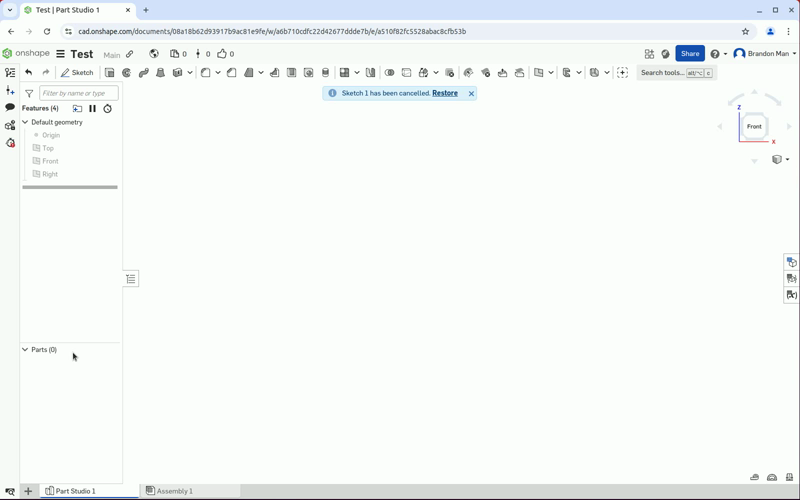
key(shift+s)
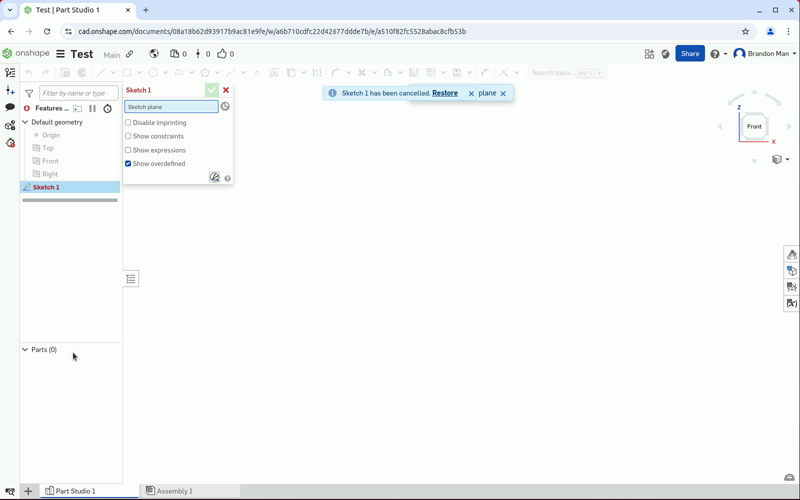
mouse_move(73, 163)
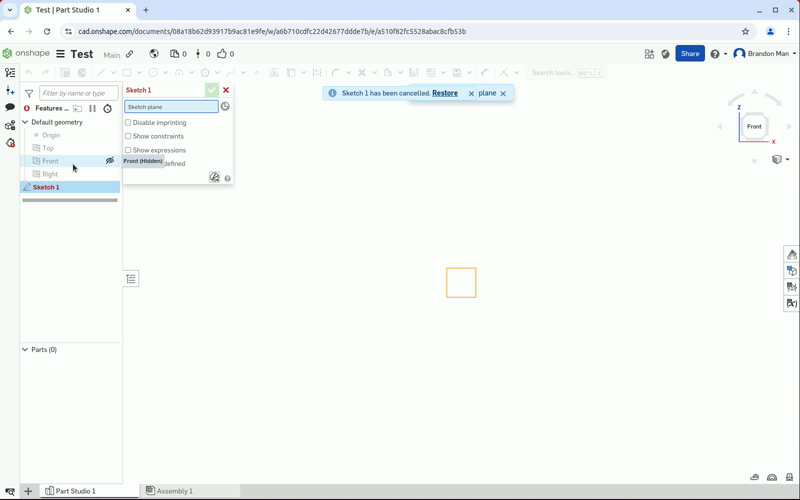
click(73, 163)
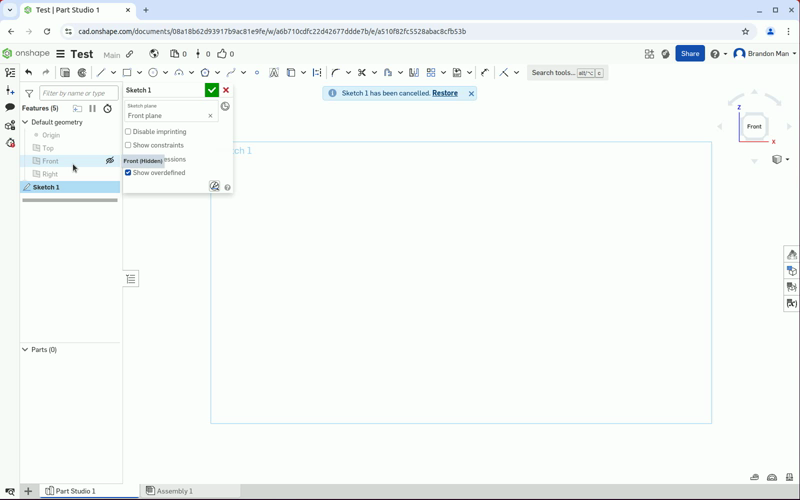
mouse_move(73, 352)
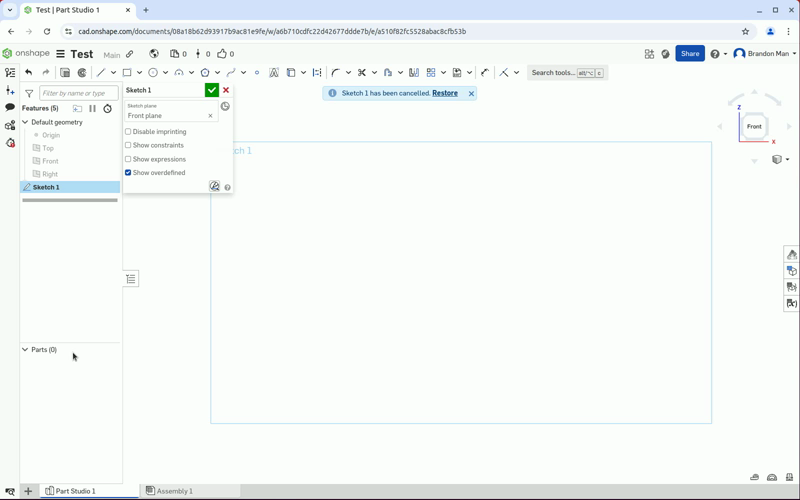
key(y)
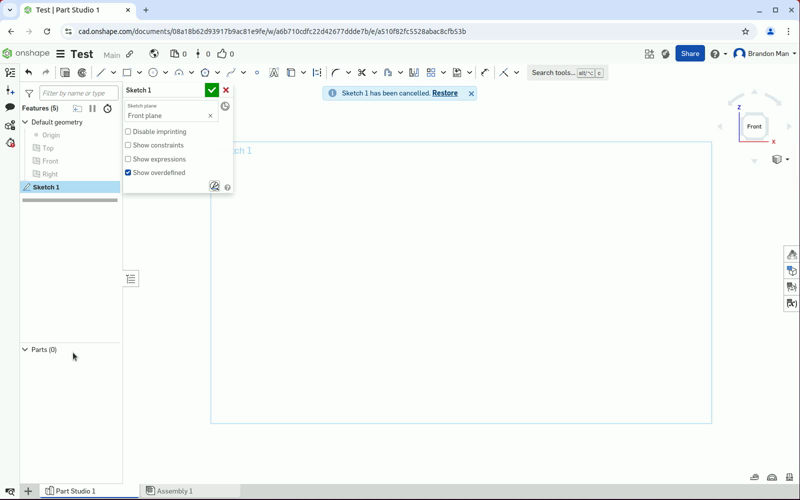
key(l)
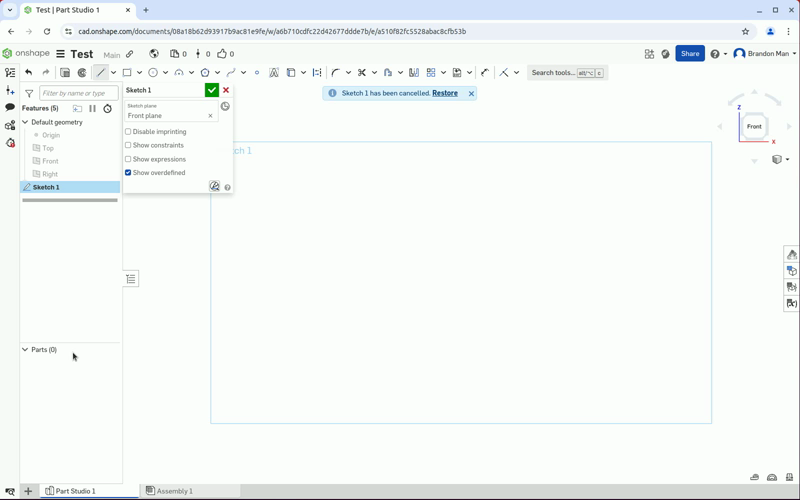
key_down(shift)
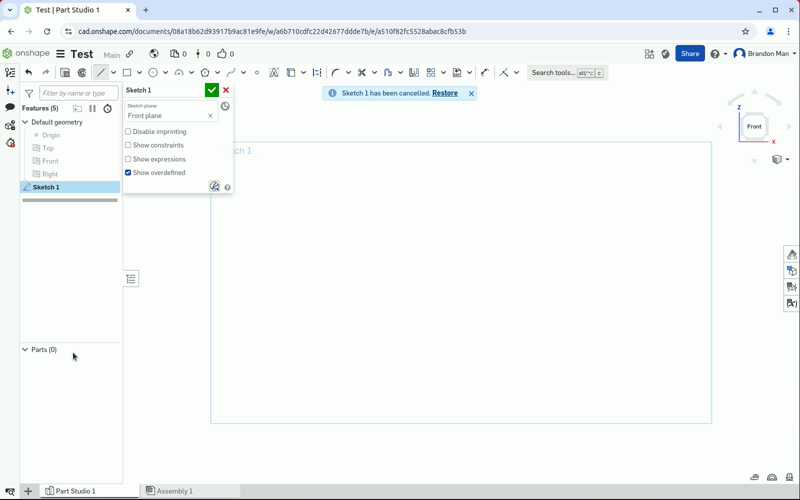
mouse_move(396, 240)
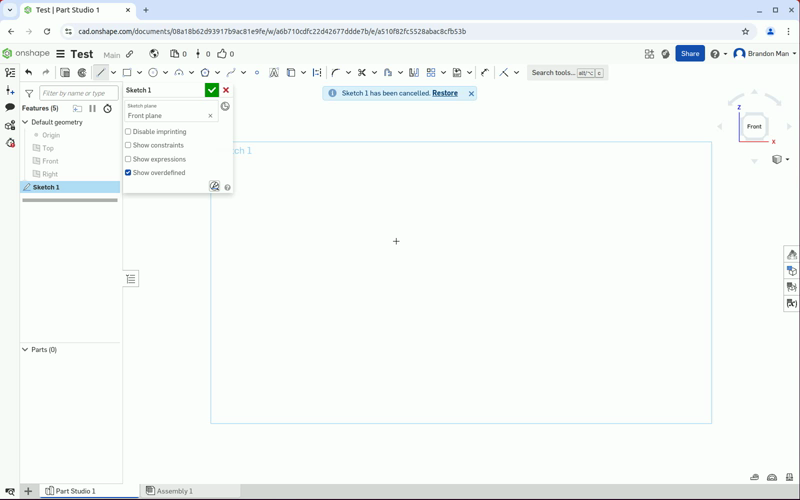
click(396, 240)
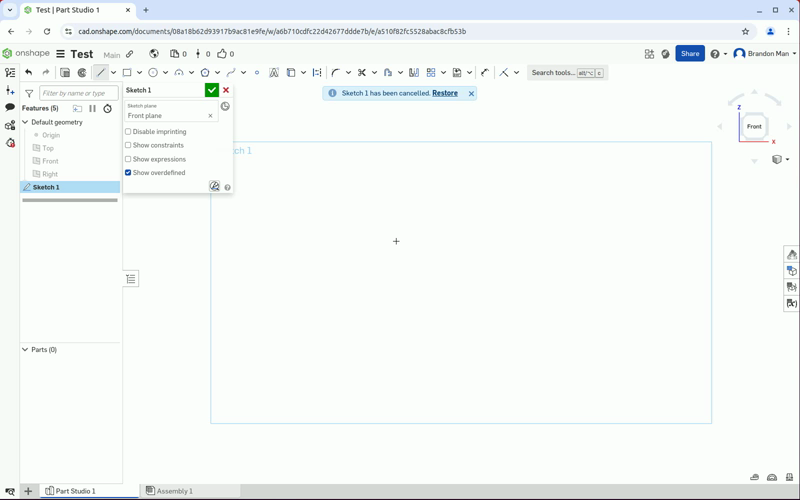
key_up(shift)
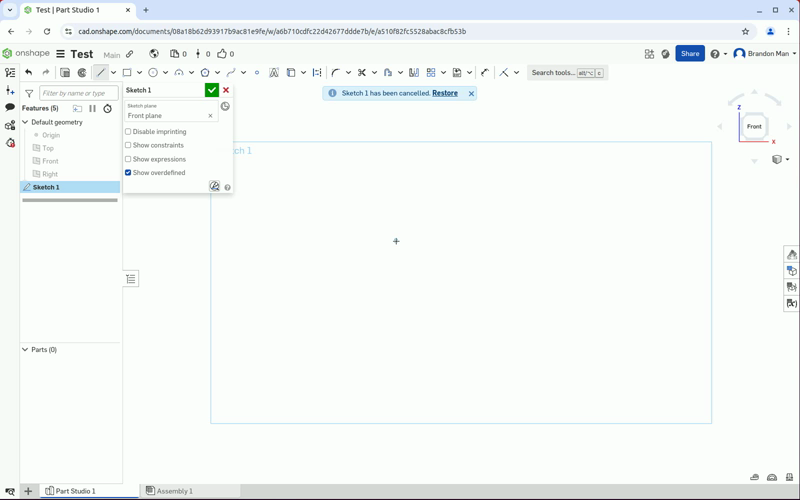
key_down(shift)
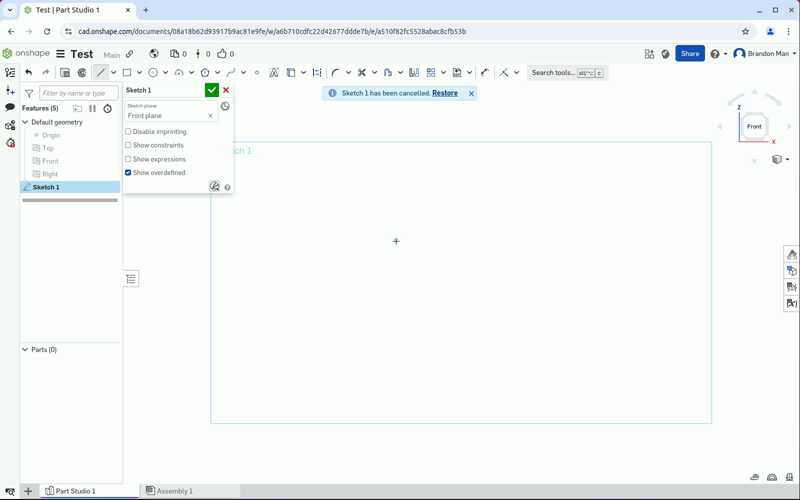
mouse_move(426, 240)
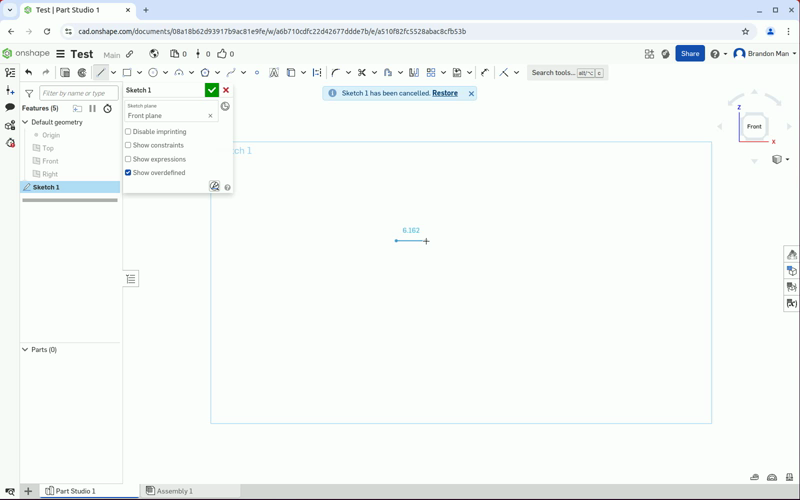
mouse_move(443, 240)
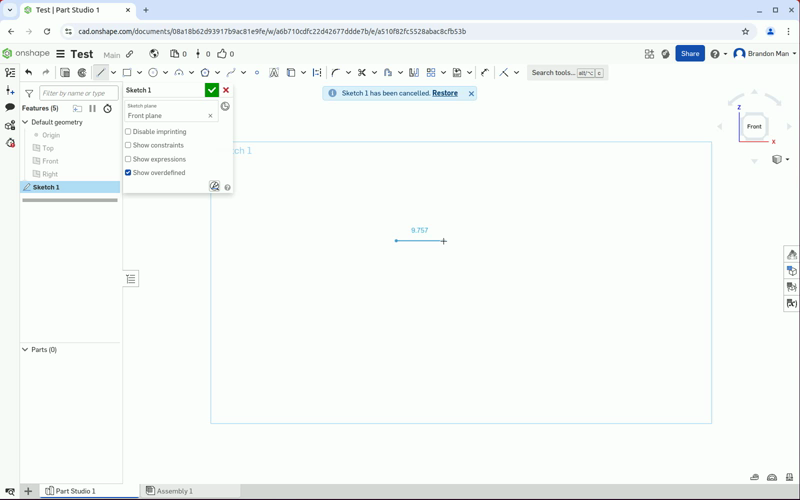
click(443, 240)
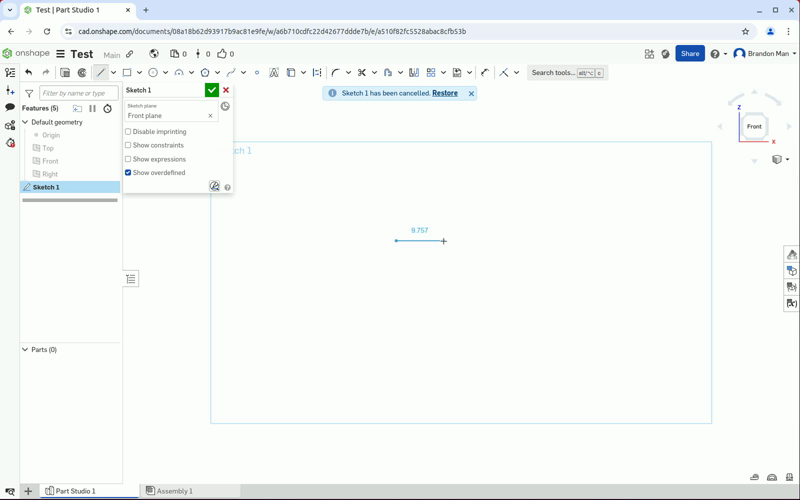
key_up(shift)
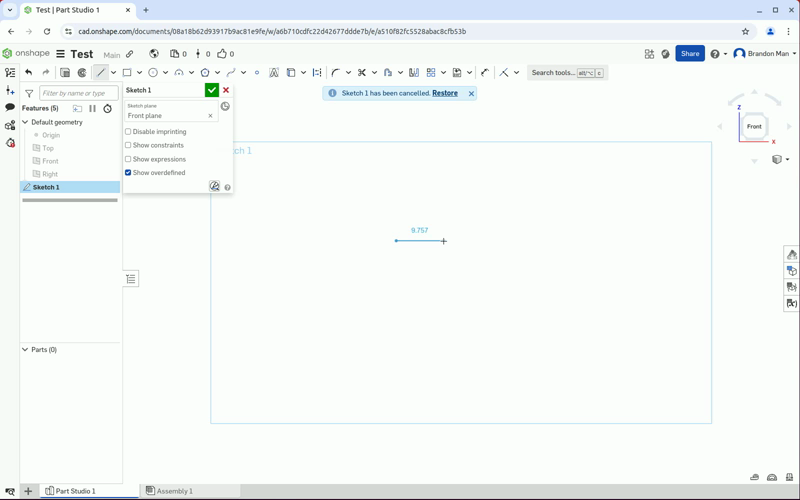
key_down(shift)
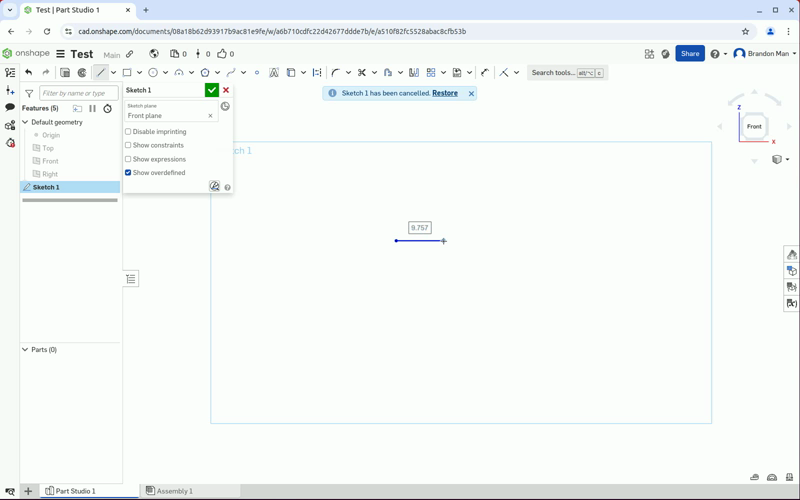
mouse_move(473, 240)
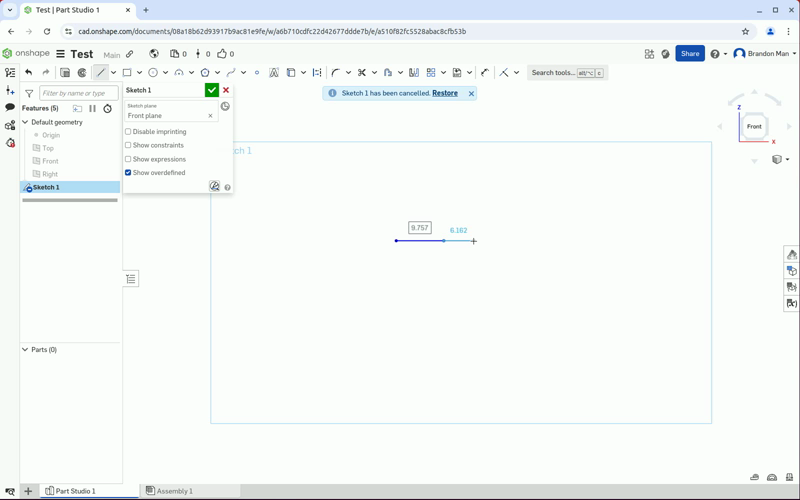
mouse_move(443, 233)
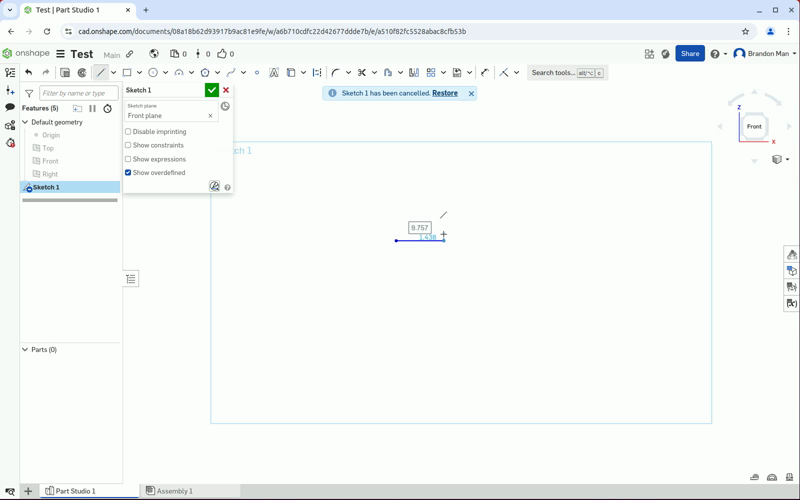
scroll(6)
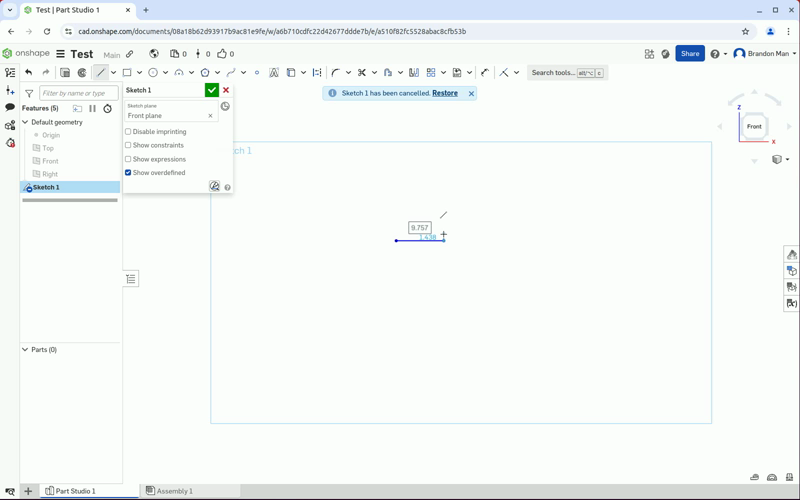
scroll(6)
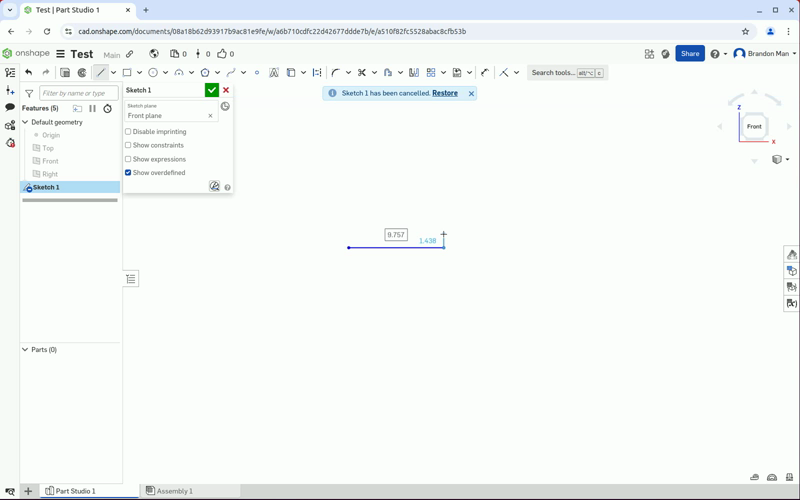
scroll(6)
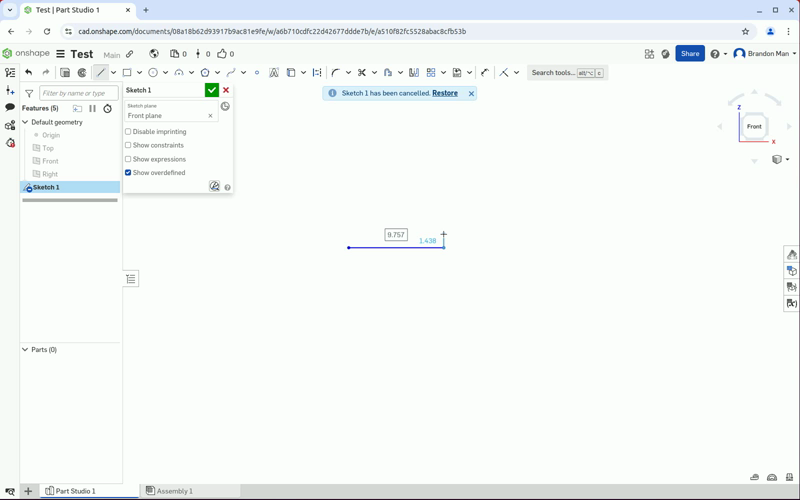
scroll(6)
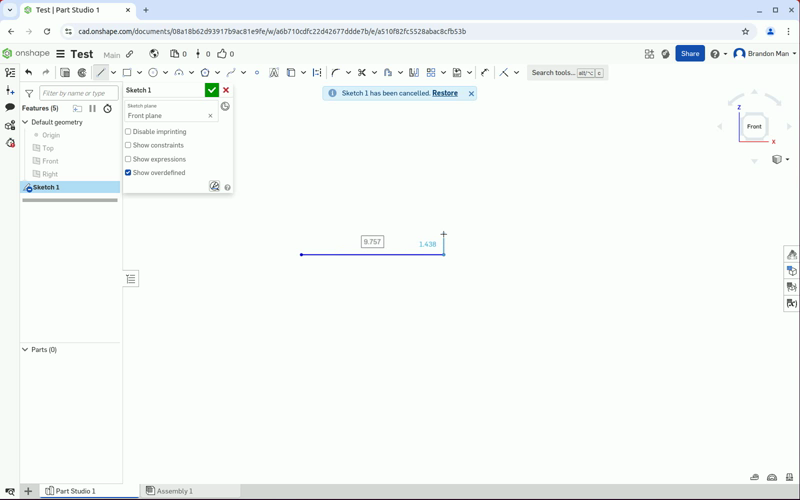
scroll(6)
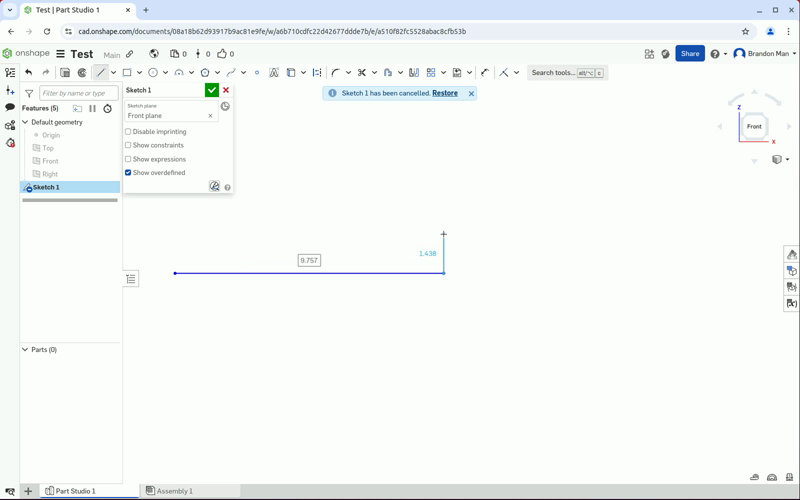
scroll(6)
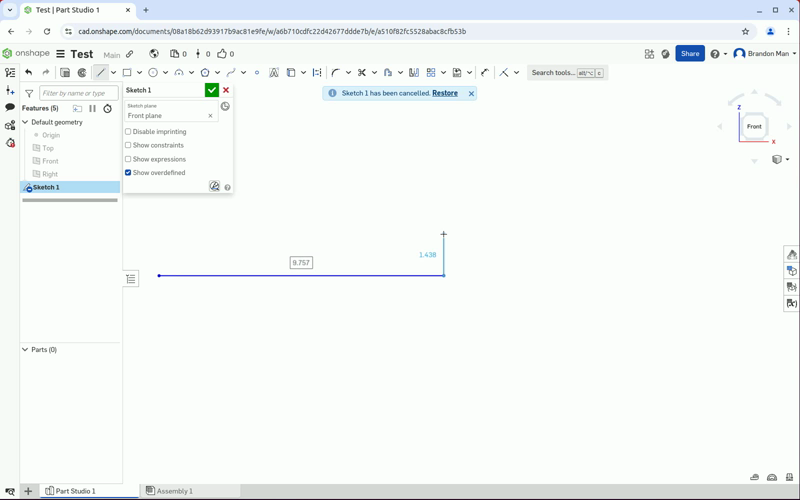
scroll(6)
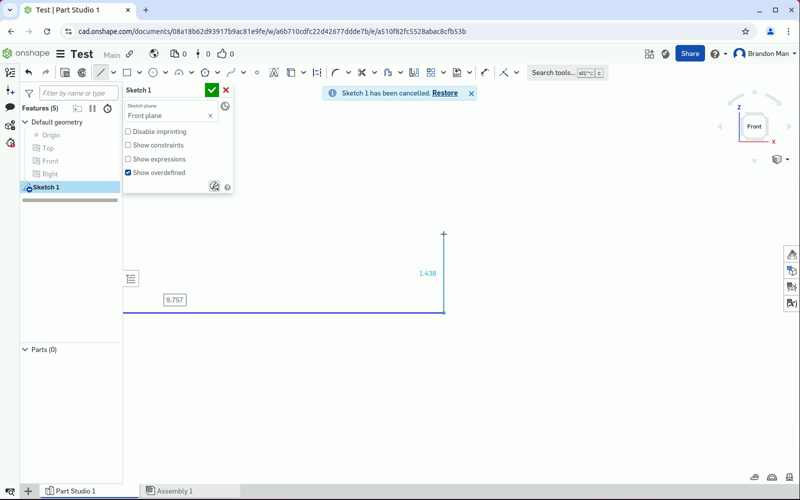
click(443, 233)
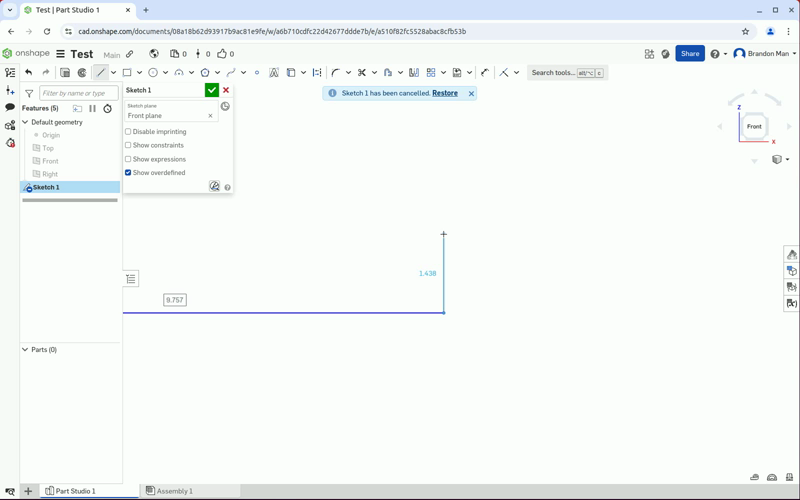
scroll(-6)
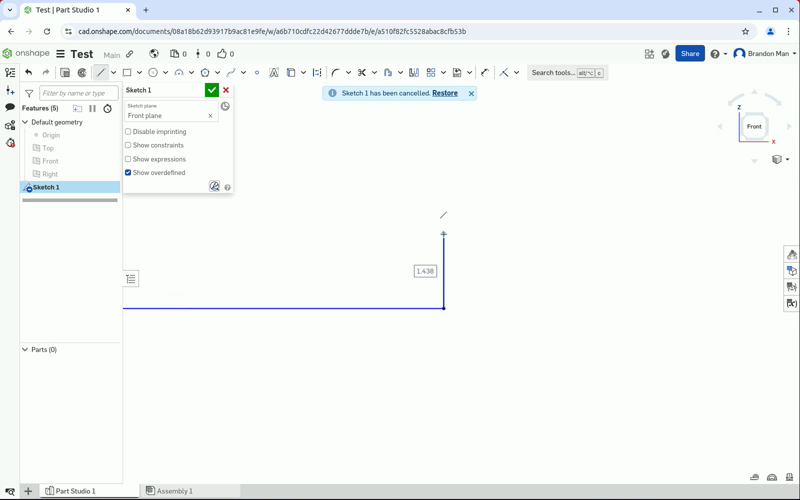
scroll(-6)
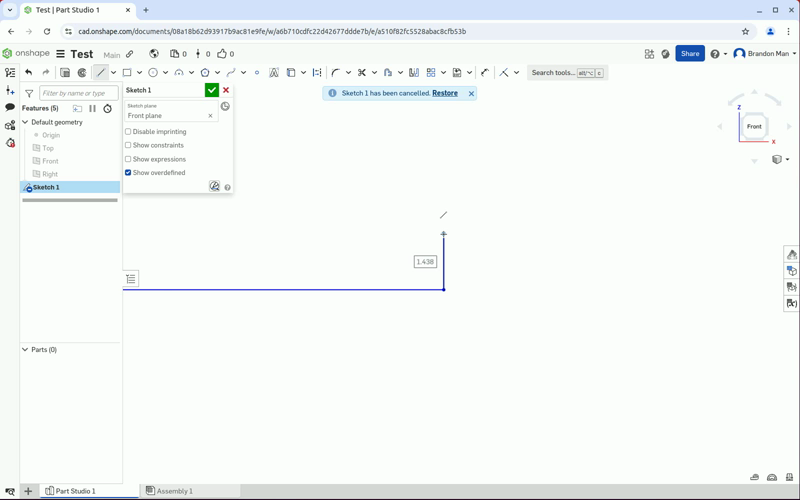
scroll(-6)
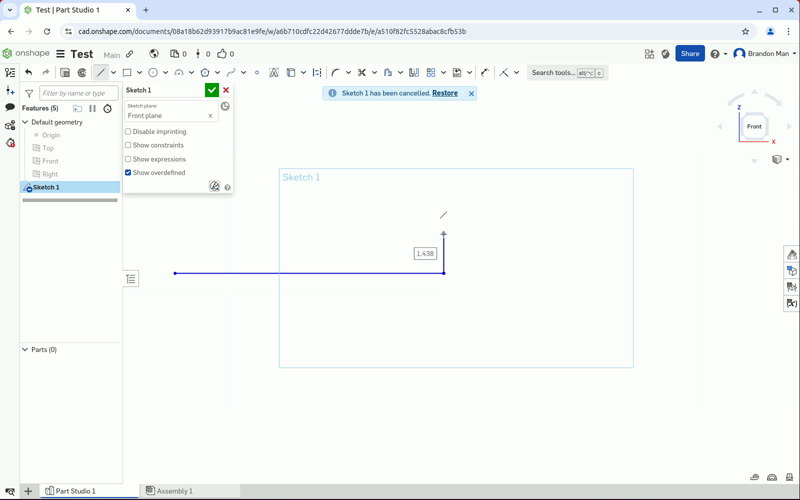
scroll(-6)
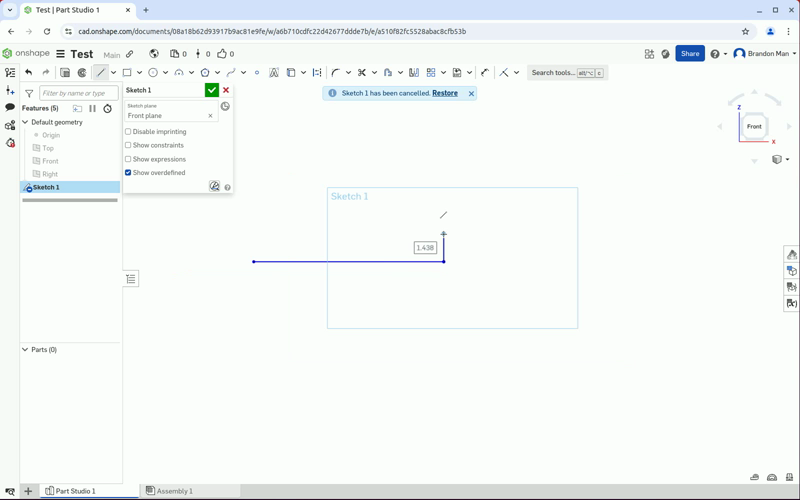
scroll(-6)
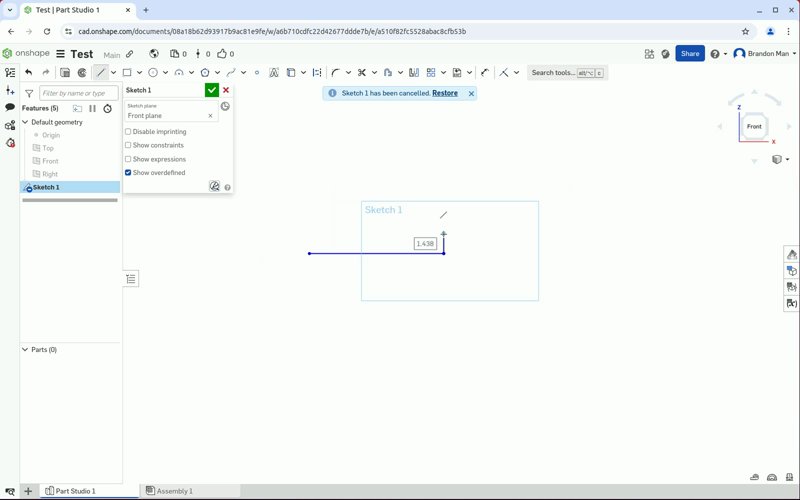
scroll(-6)
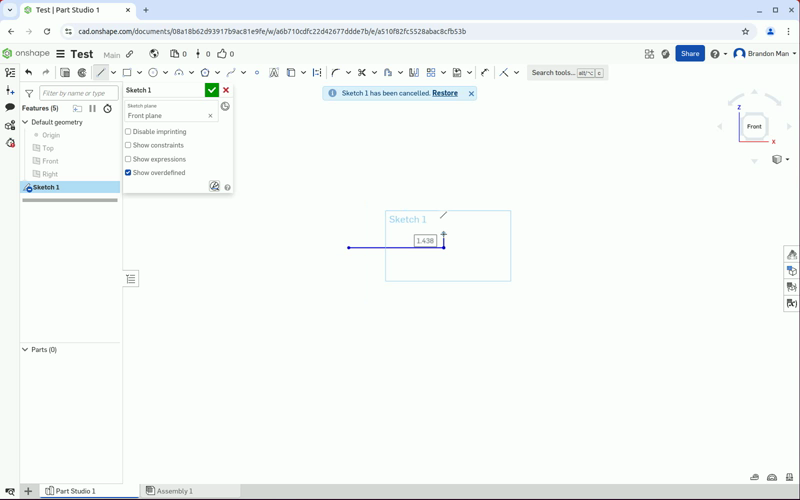
scroll(-6)
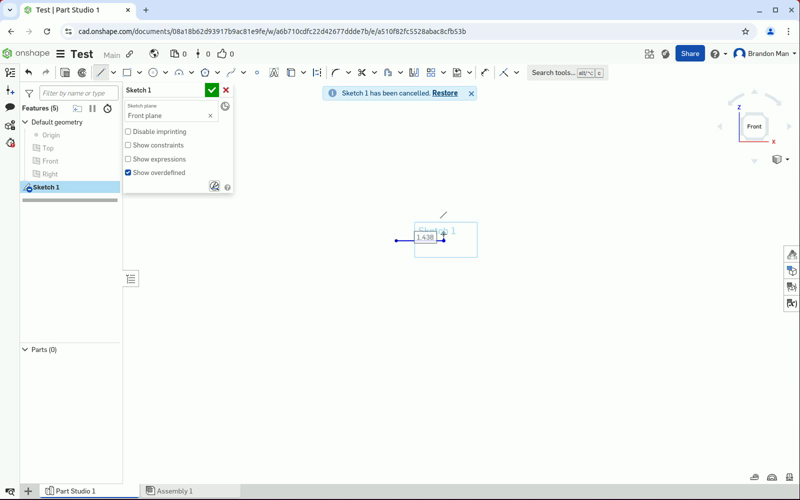
key_up(shift)
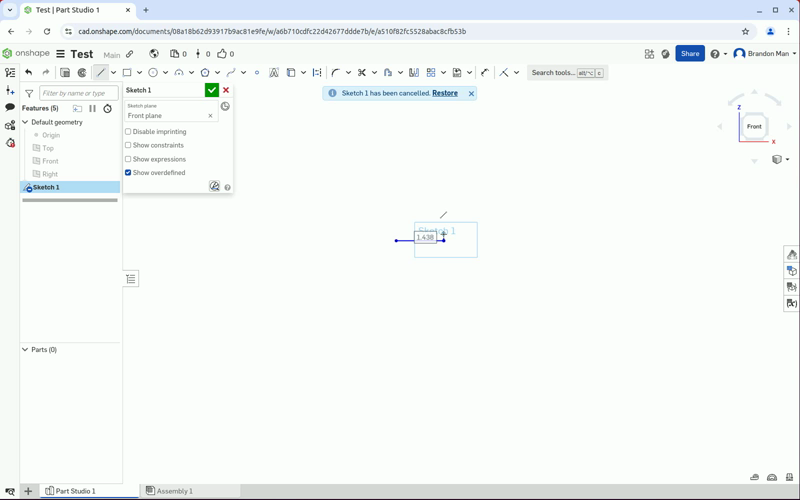
key_down(shift)
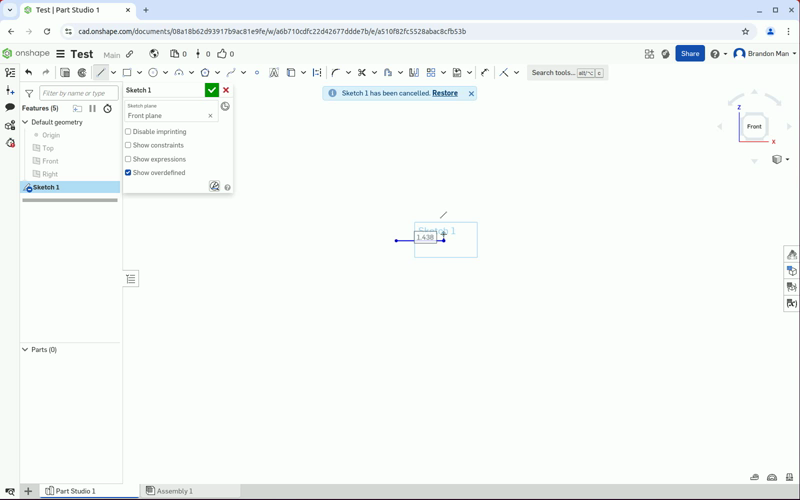
mouse_move(473, 233)
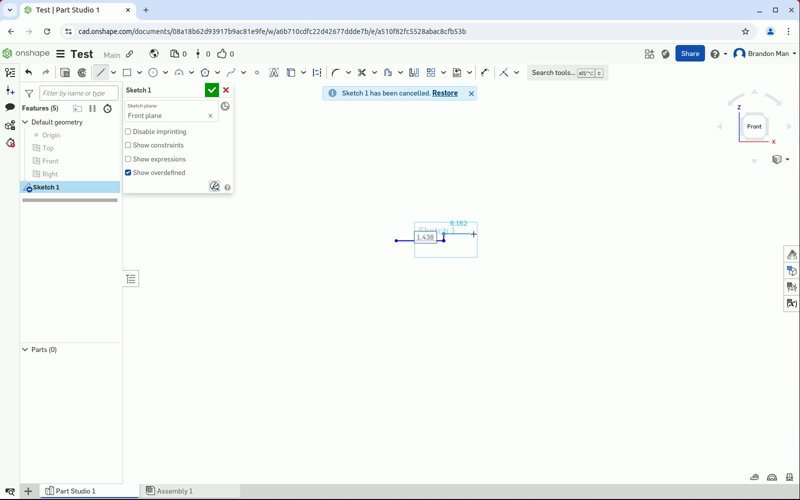
mouse_move(396, 233)
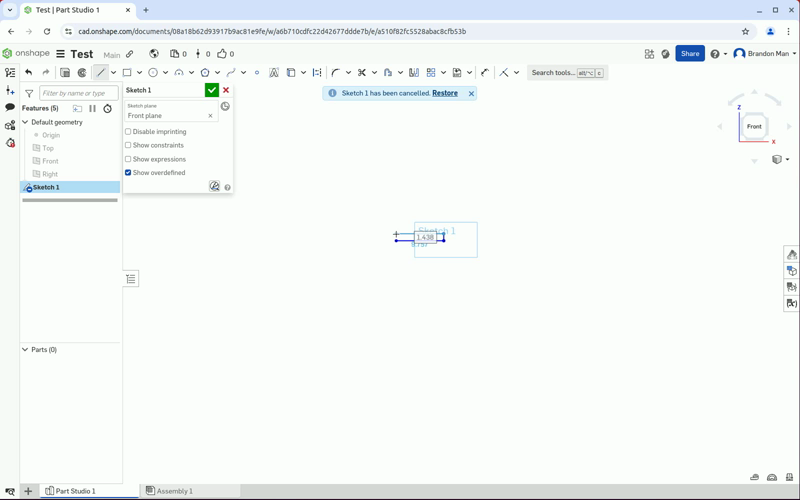
click(396, 233)
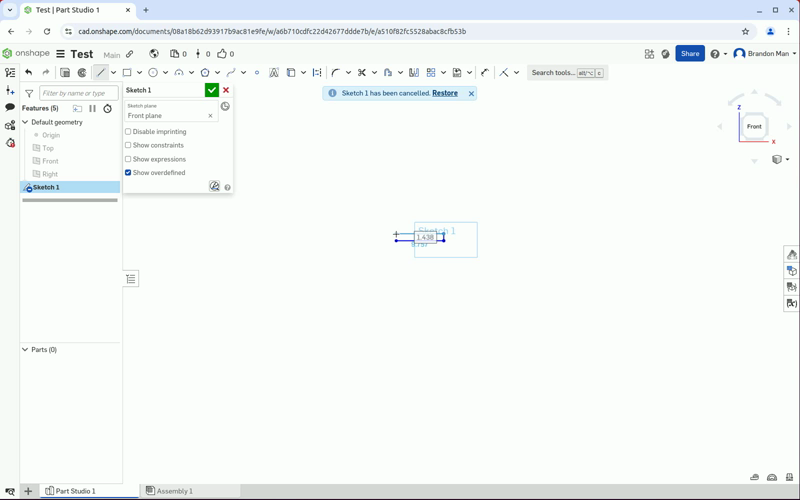
key_up(shift)
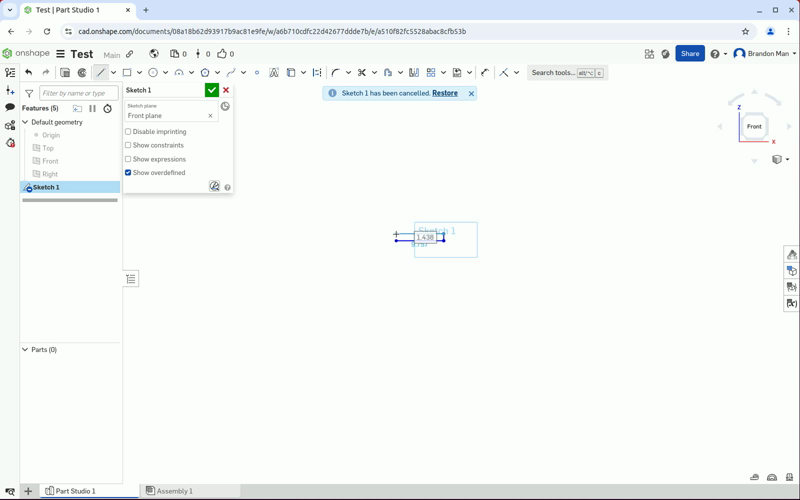
mouse_move(426, 233)
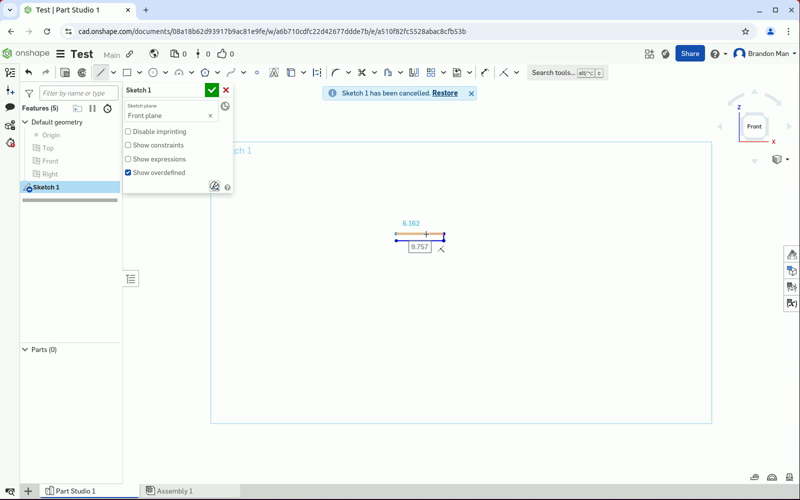
key_down(shift)
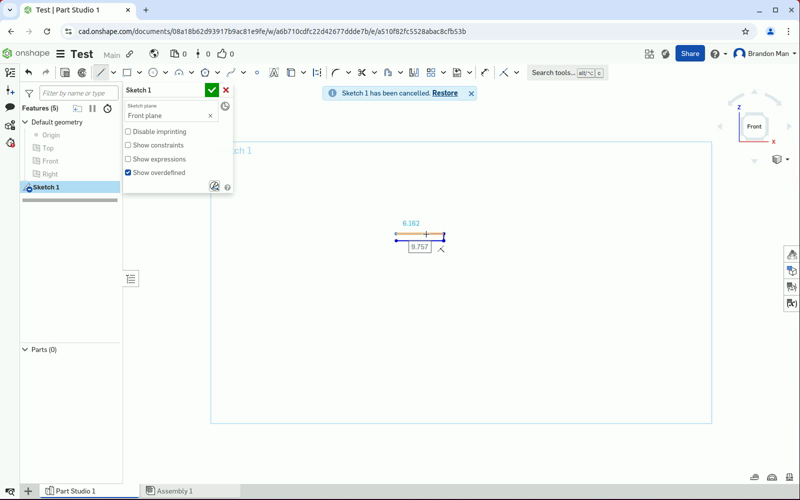
mouse_move(396, 240)
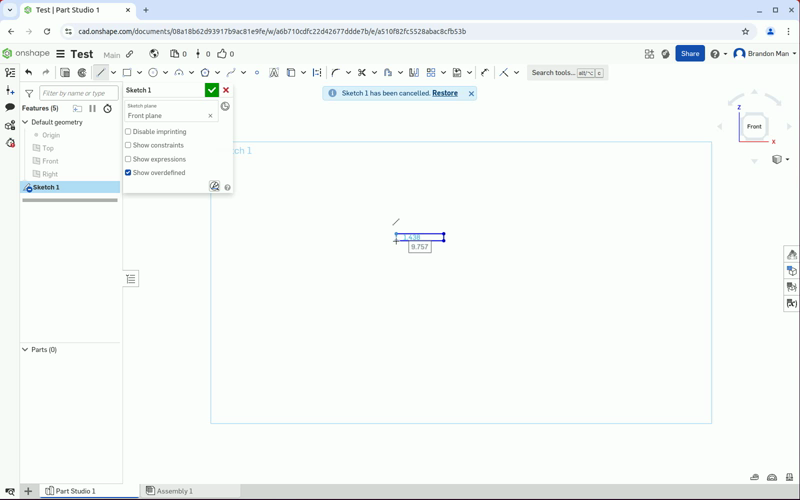
scroll(6)
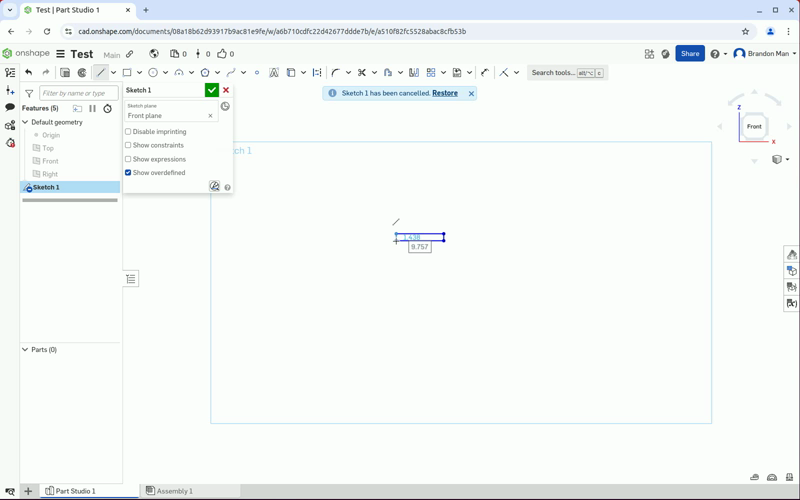
scroll(6)
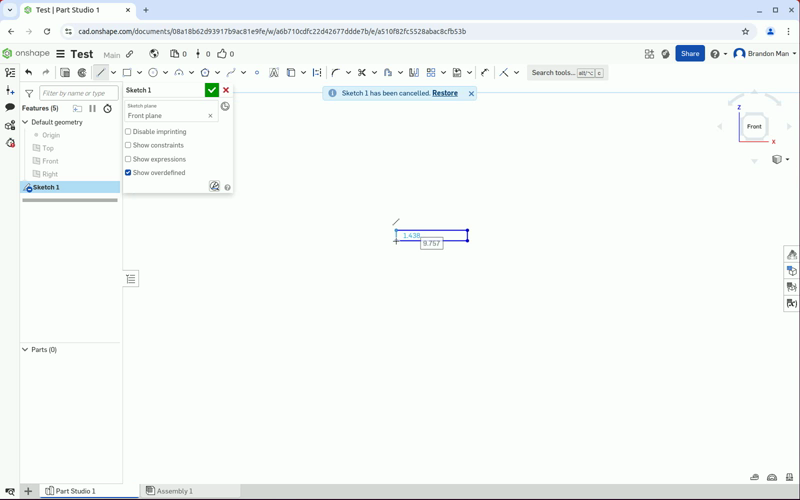
scroll(6)
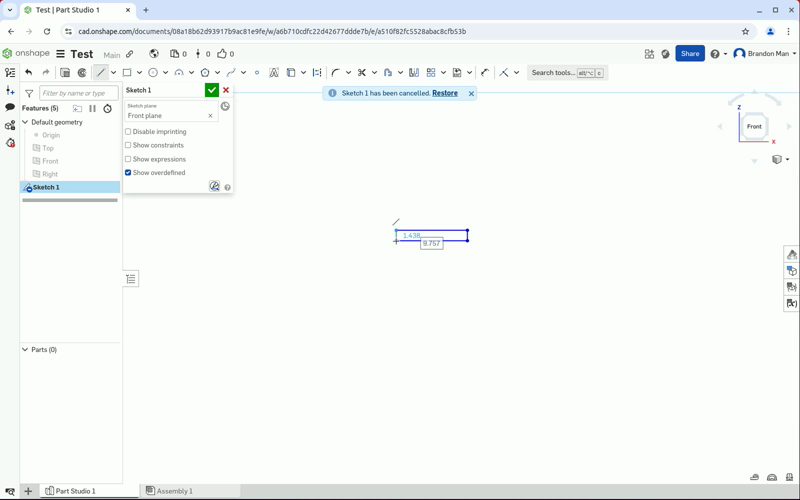
scroll(6)
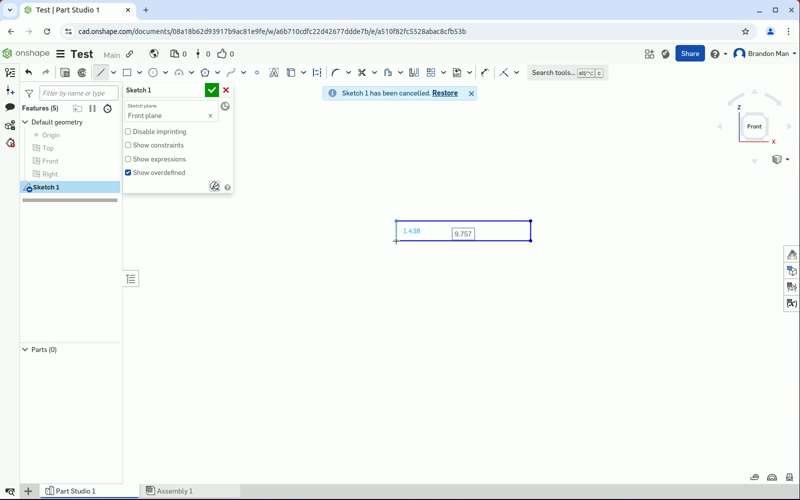
scroll(6)
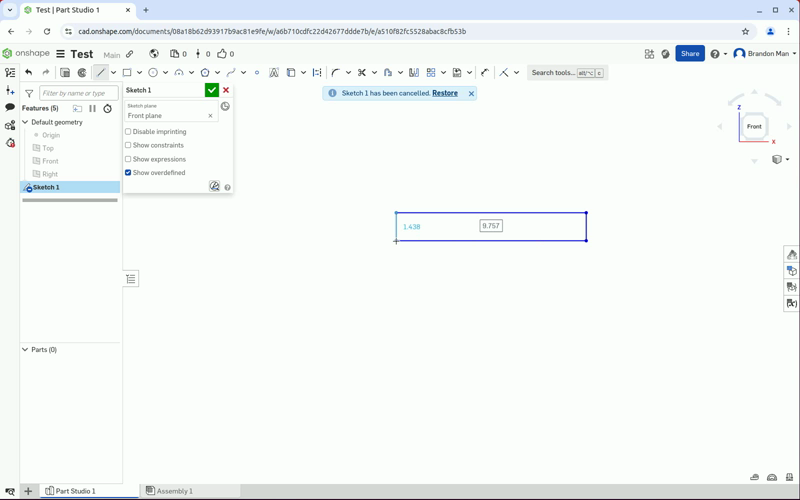
scroll(6)
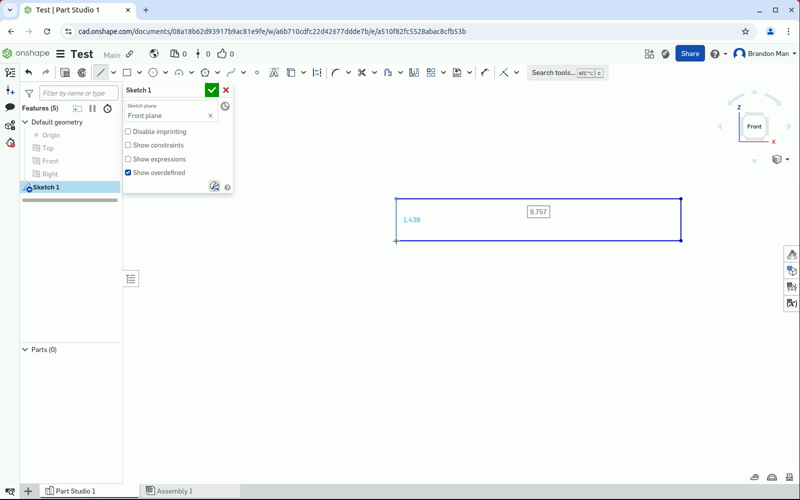
scroll(6)
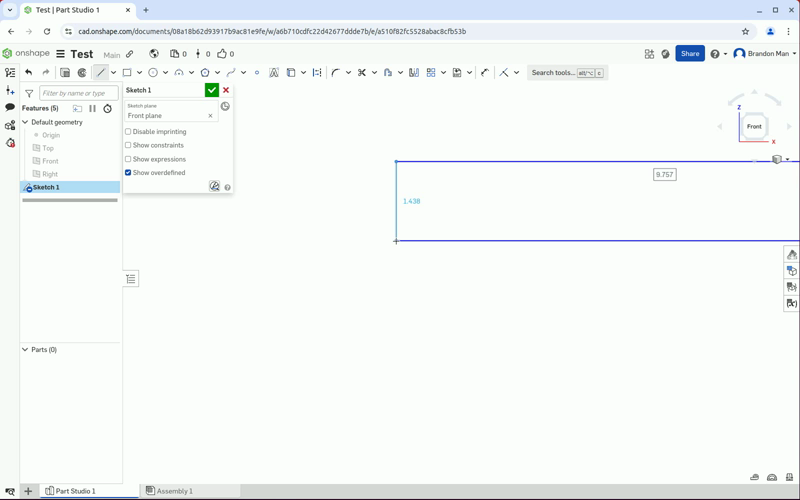
key_up(shift)
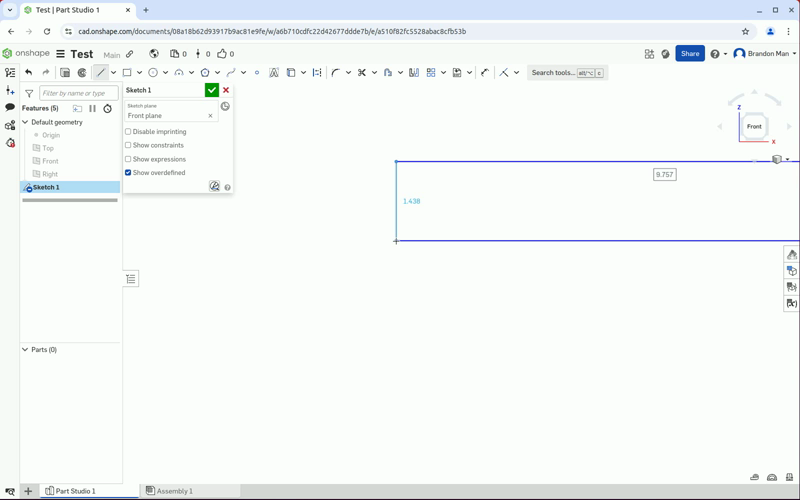
click(396, 240)
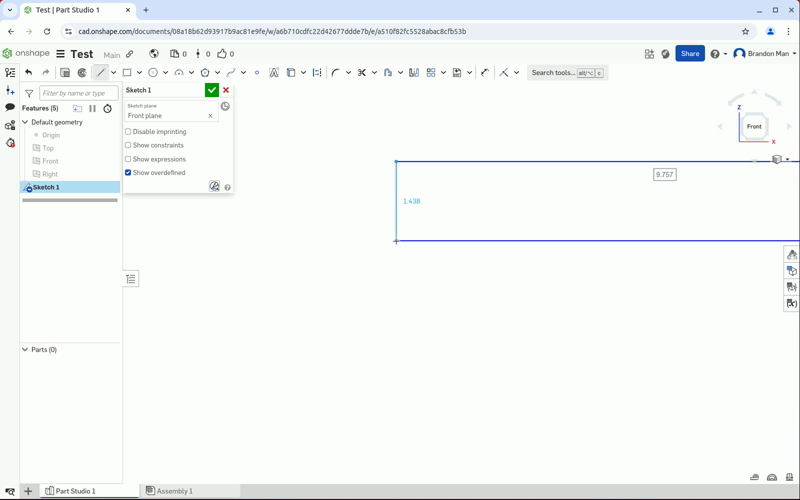
scroll(-6)
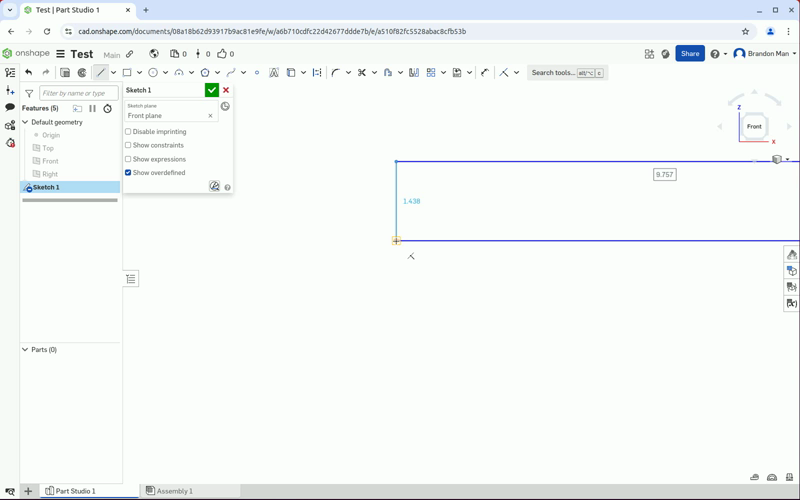
scroll(-6)
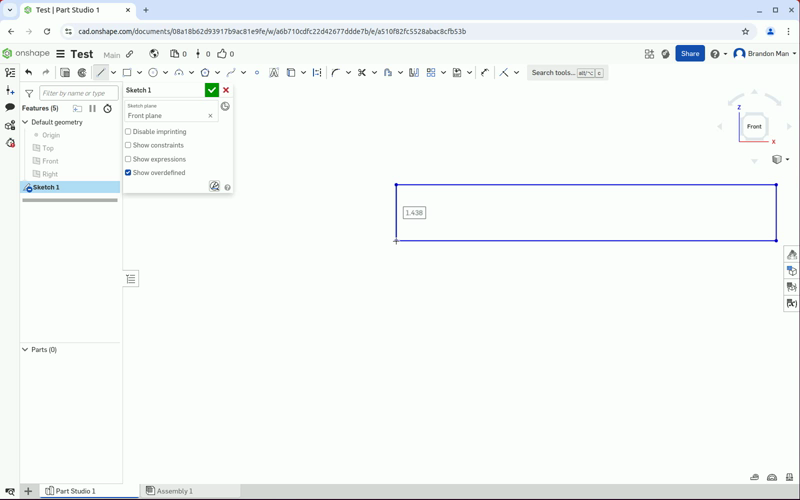
scroll(-6)
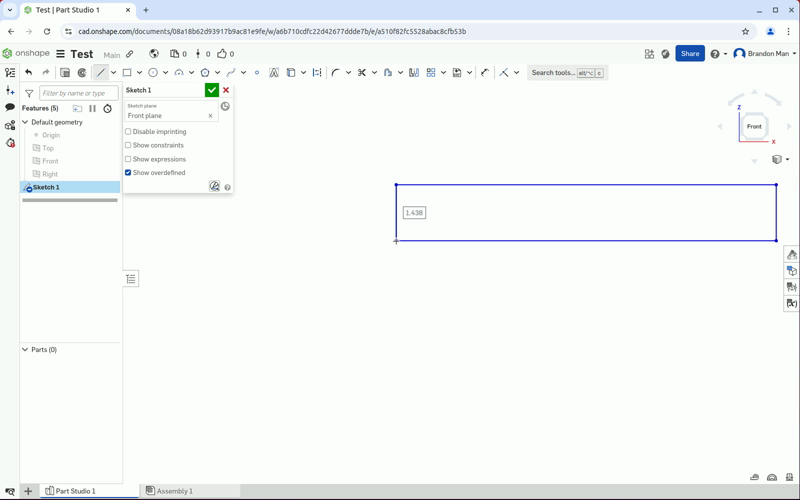
scroll(-6)
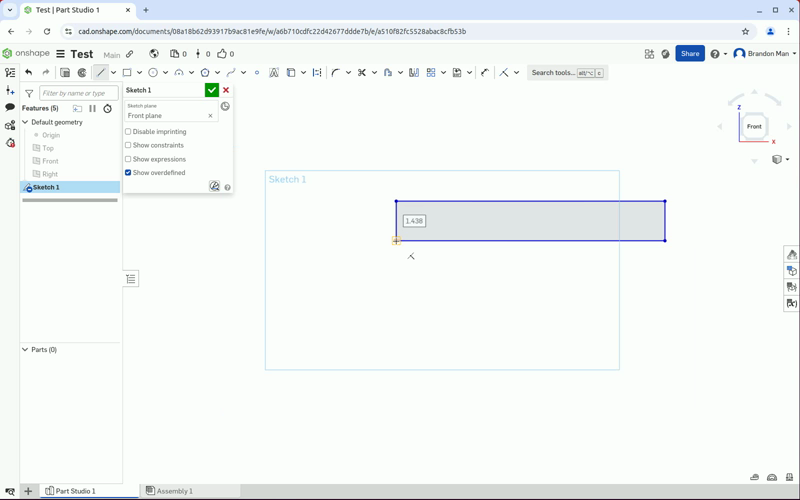
scroll(-6)
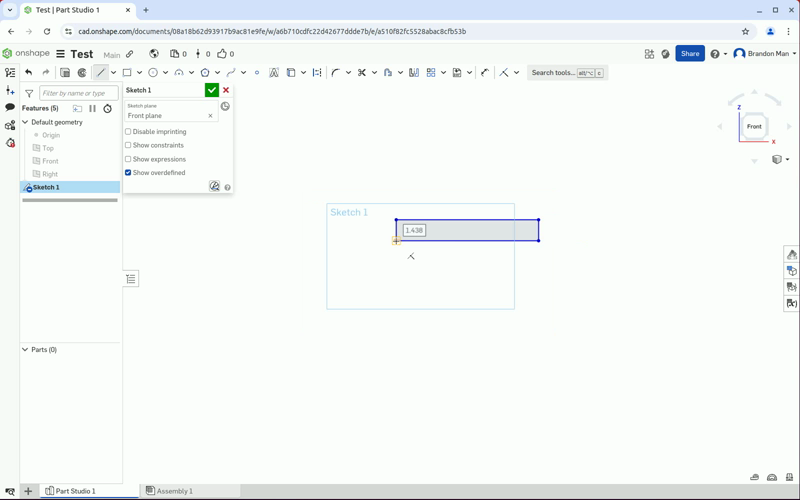
scroll(-6)
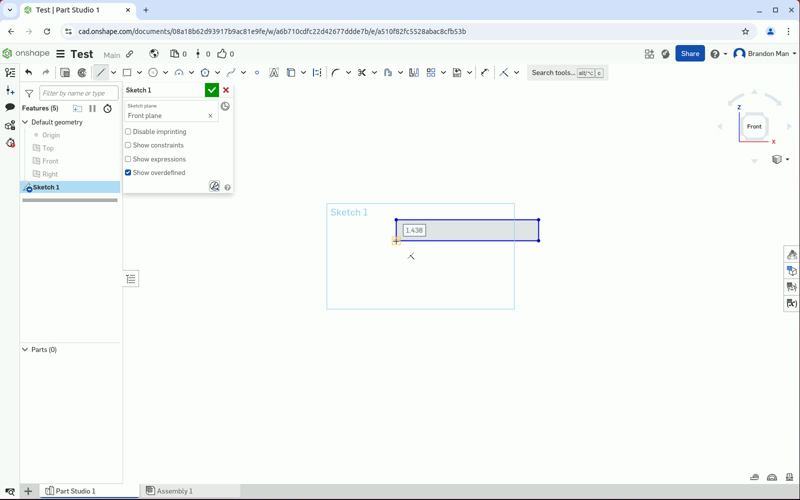
scroll(-6)
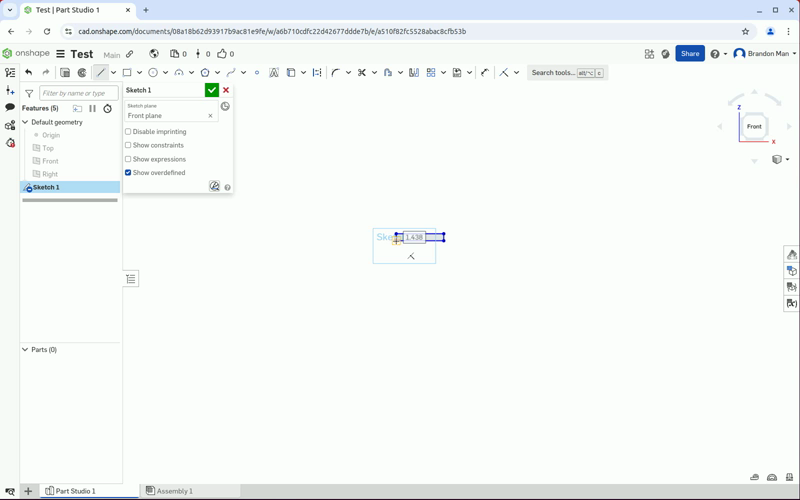
key(esc)
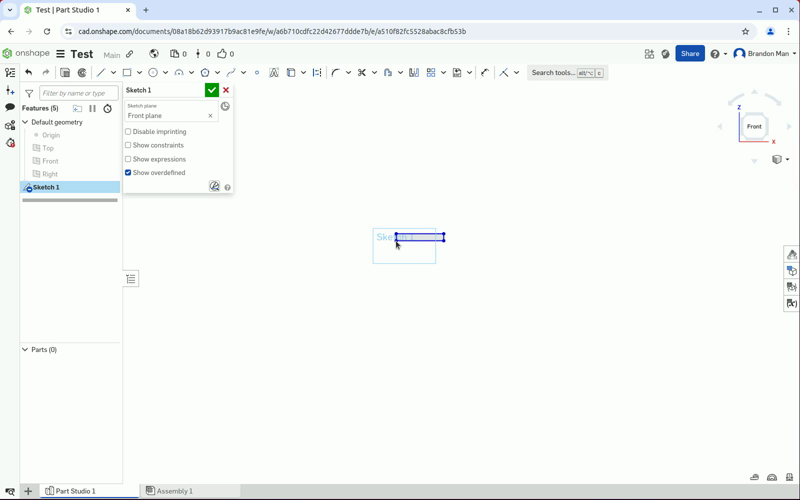
mouse_move(432, 237)
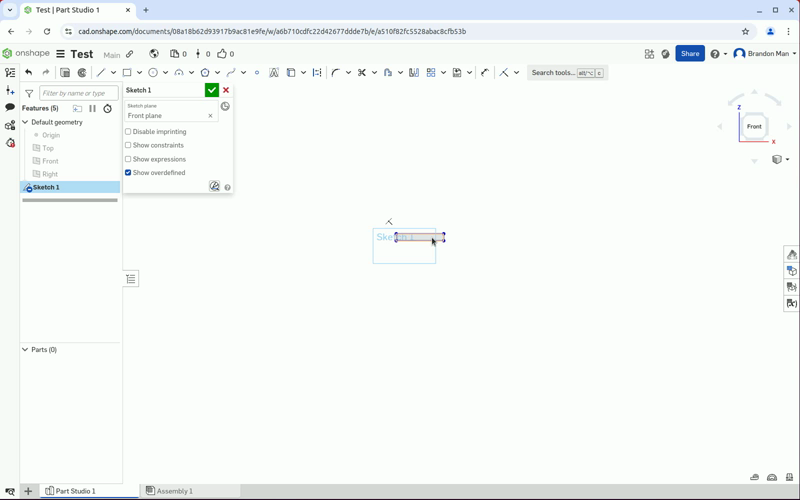
scroll(6)
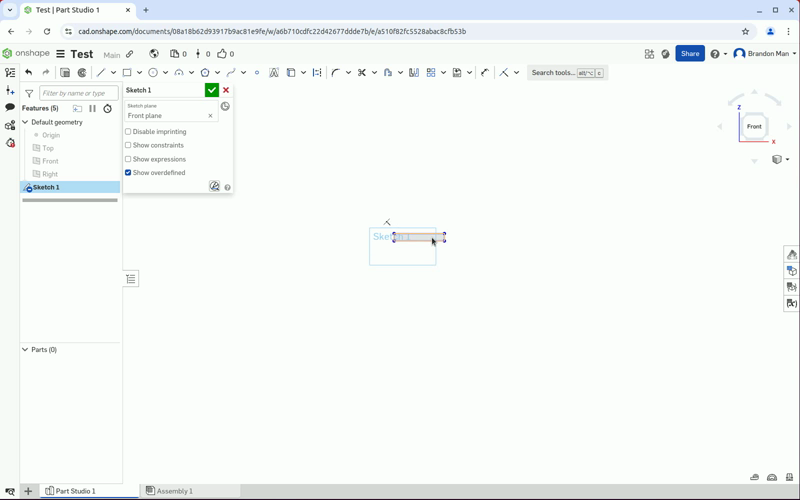
scroll(6)
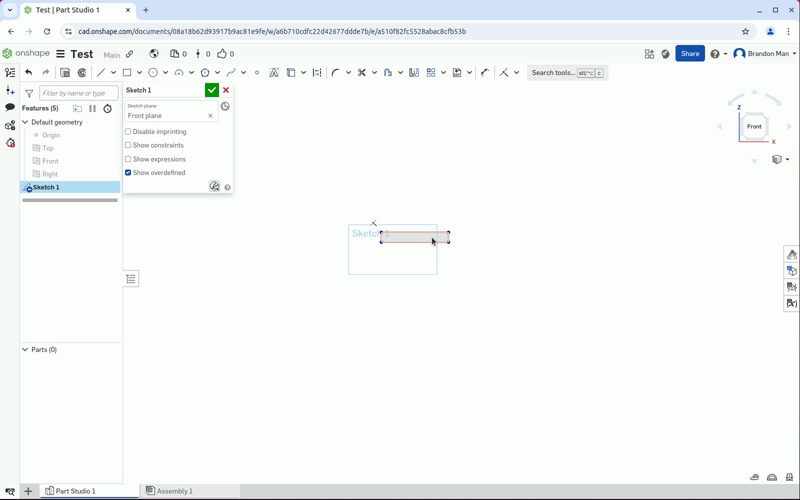
scroll(6)
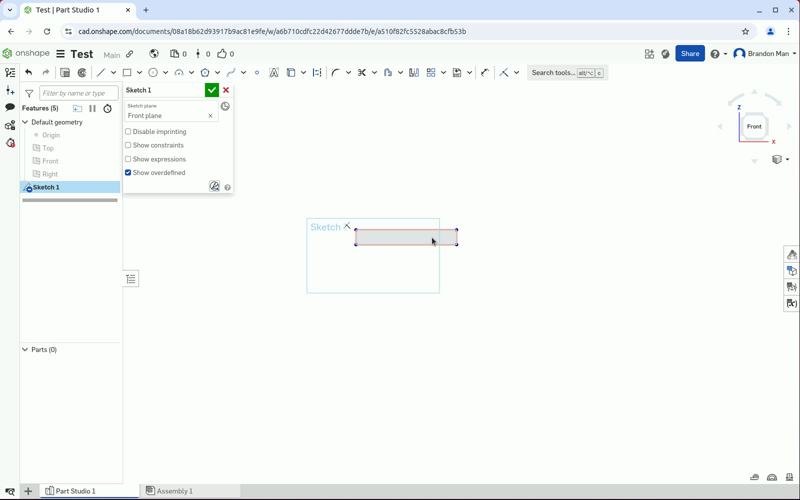
scroll(6)
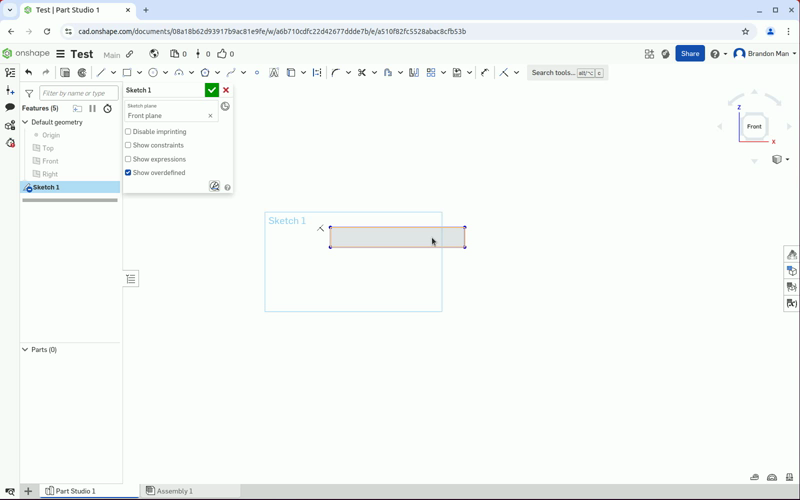
scroll(6)
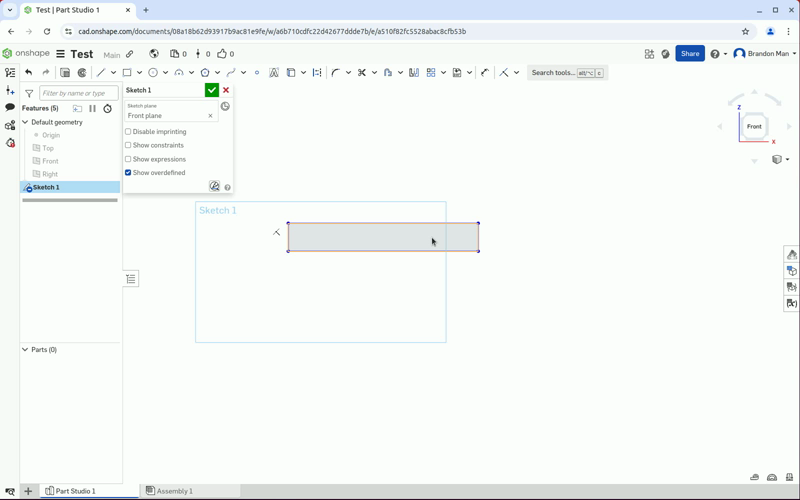
scroll(6)
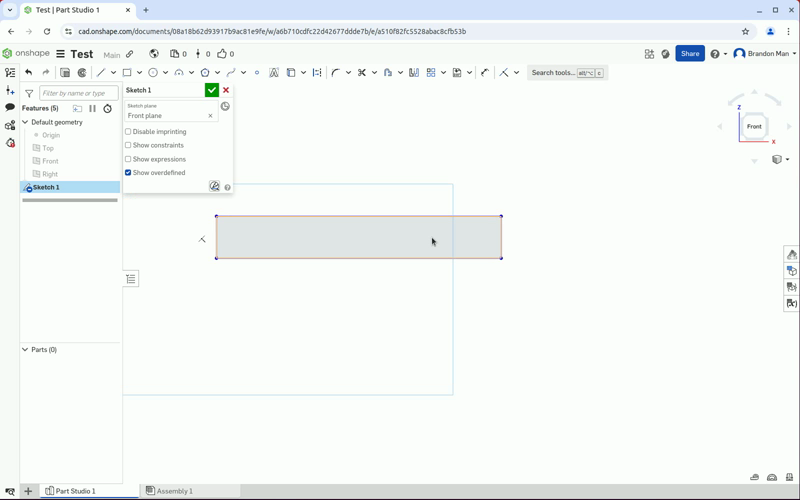
scroll(6)
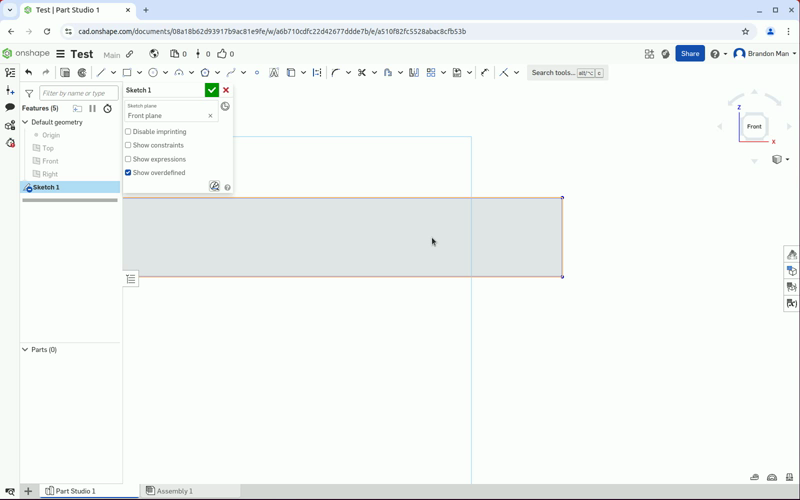
click(432, 237)
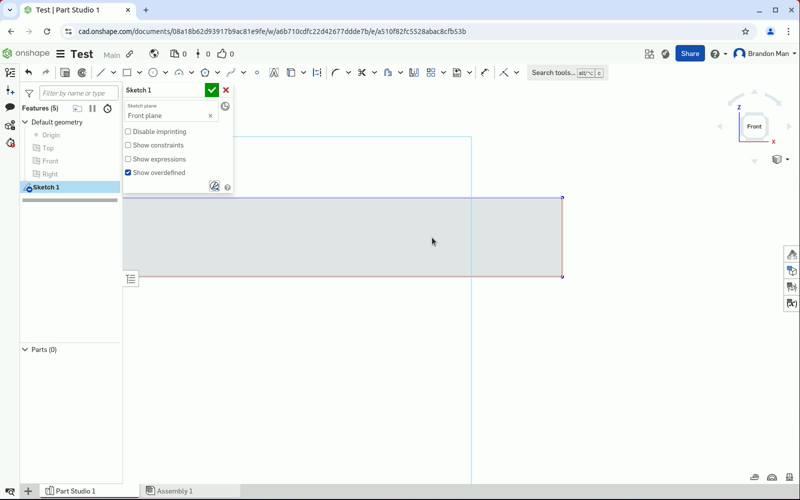
scroll(-6)
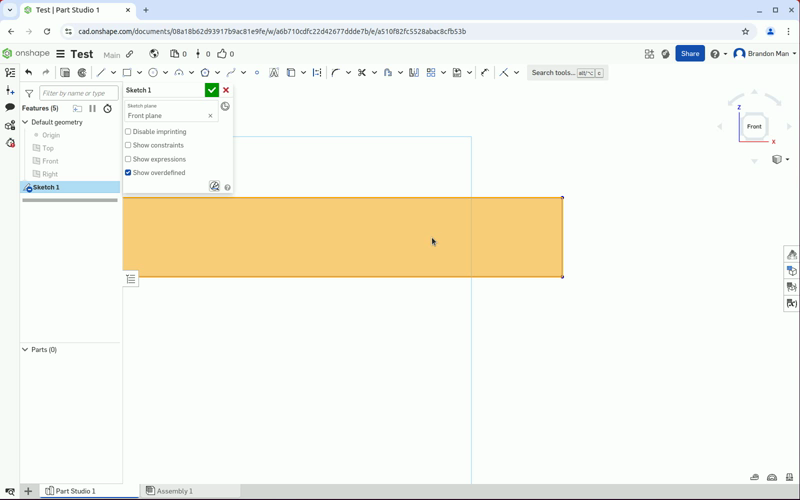
scroll(-6)
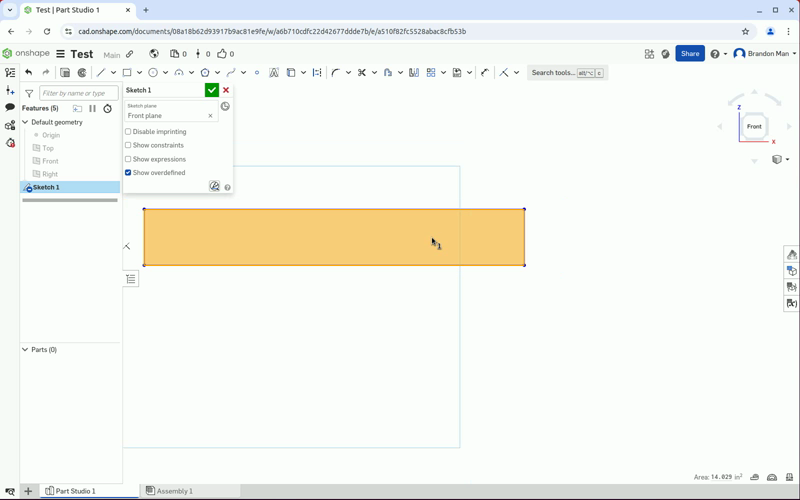
scroll(-6)
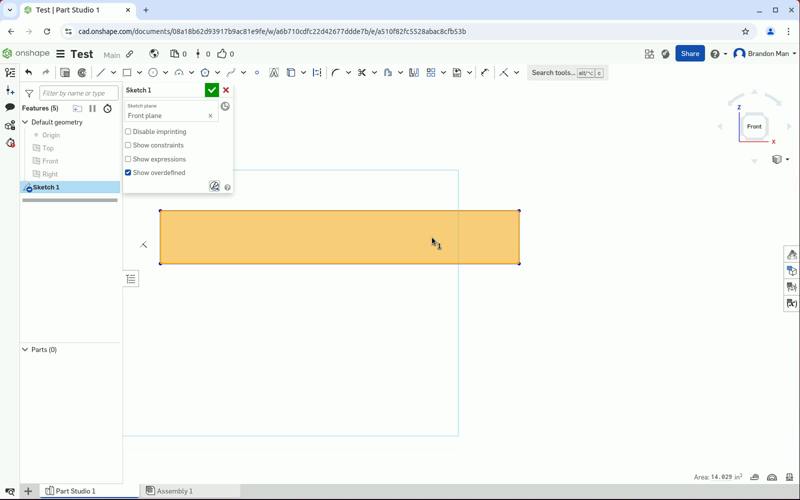
scroll(-6)
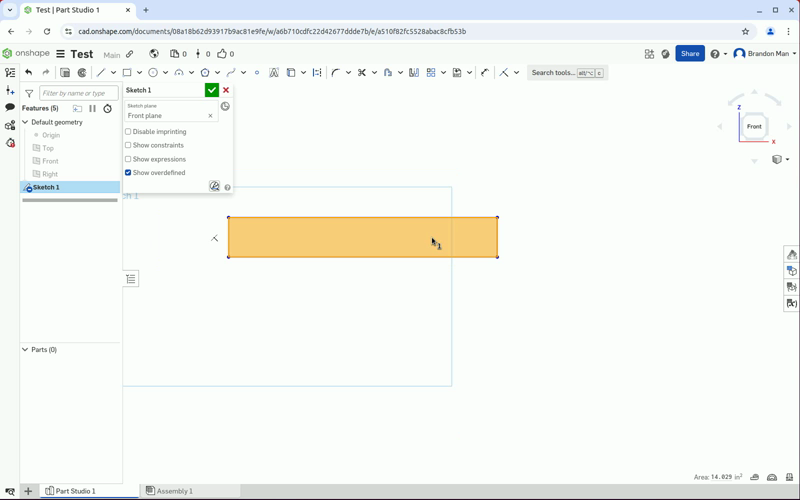
scroll(-6)
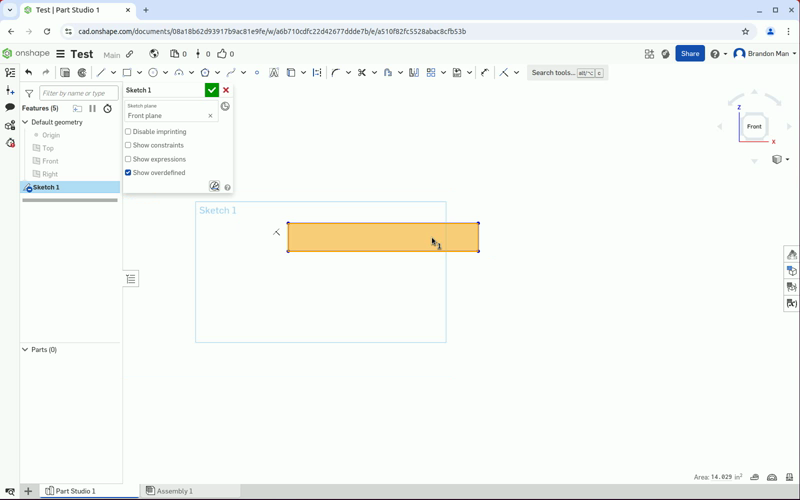
scroll(-6)
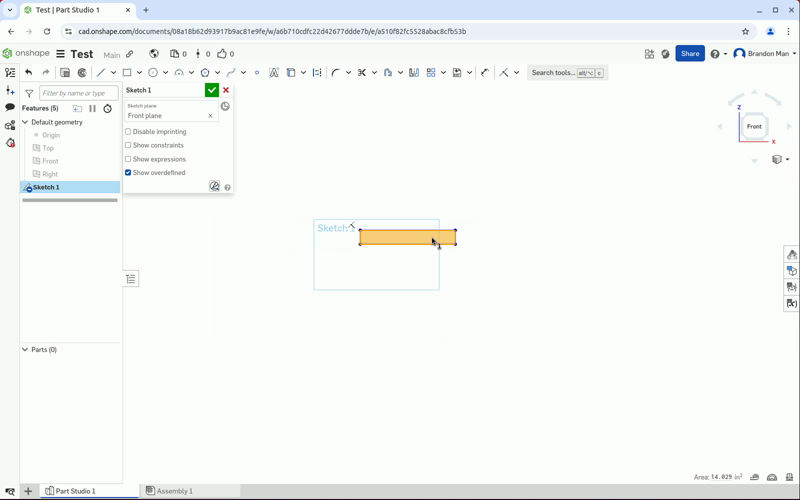
scroll(-6)
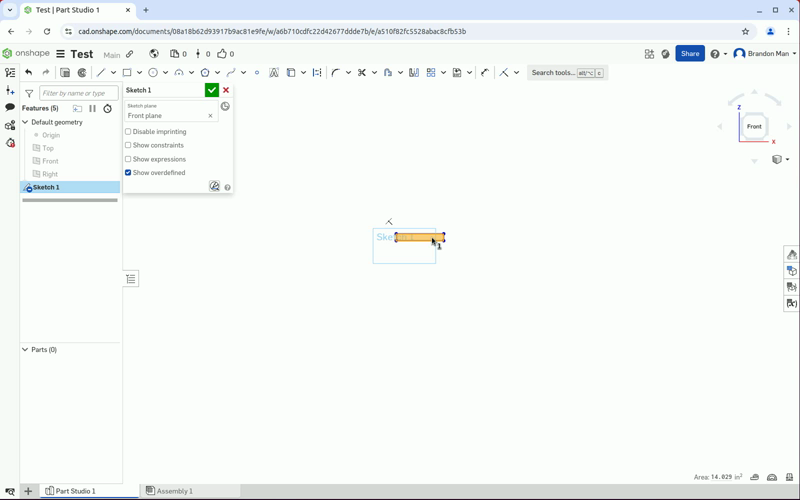
mouse_move(73, 352)
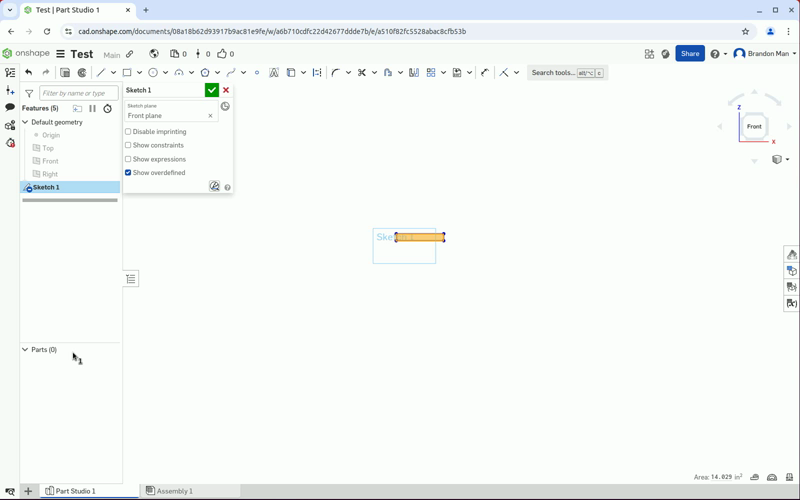
key(shift+y)
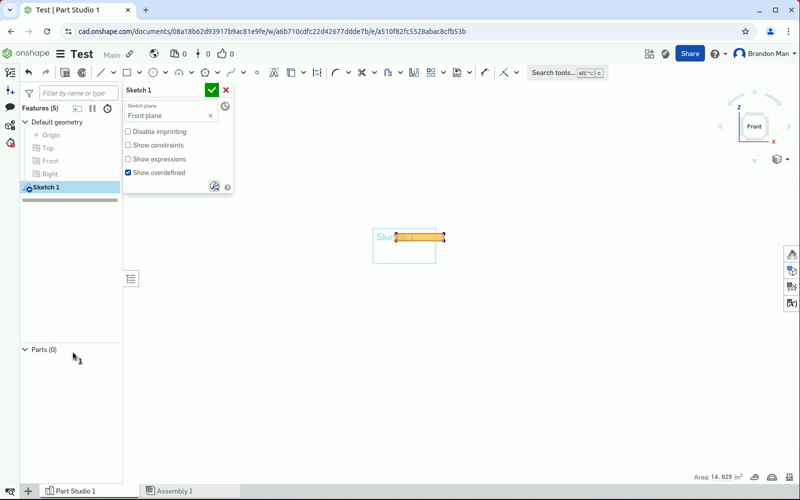
key(shift+e)
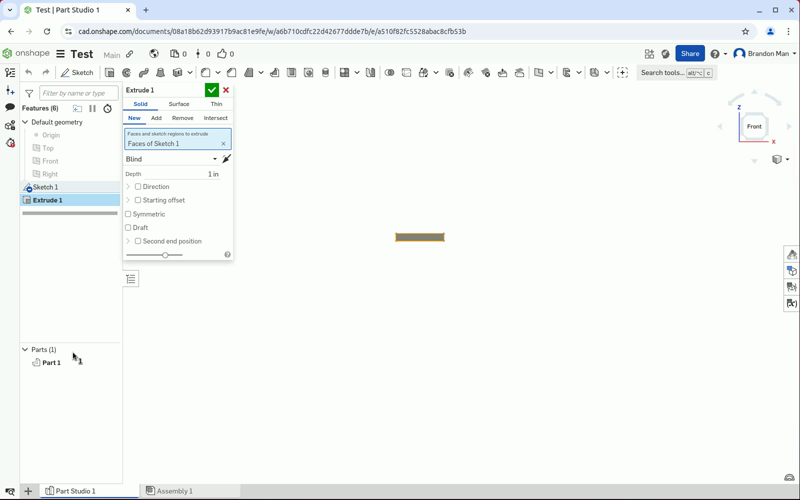
mouse_move(143, 106)
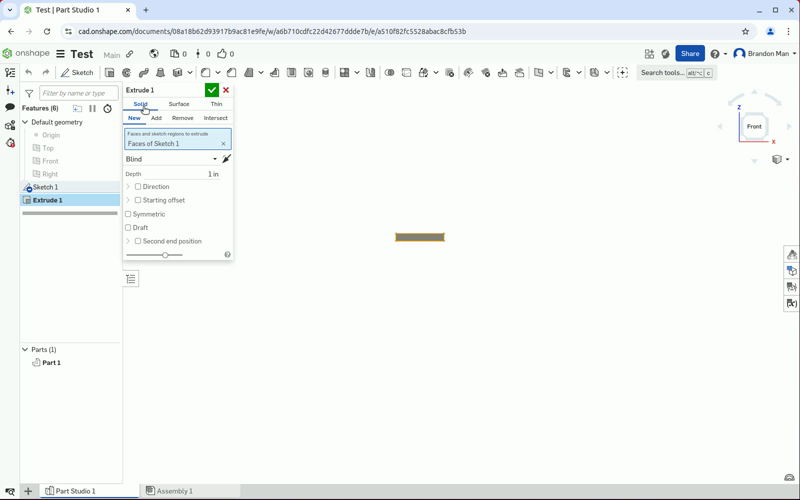
click(143, 106)
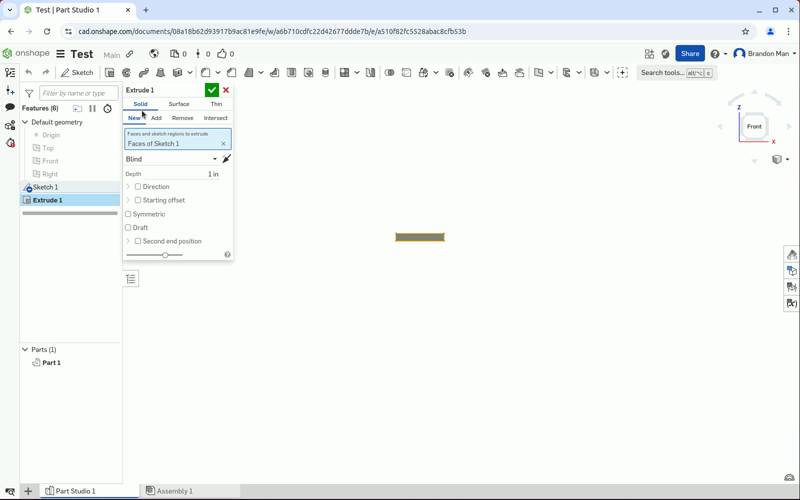
mouse_move(137, 120)
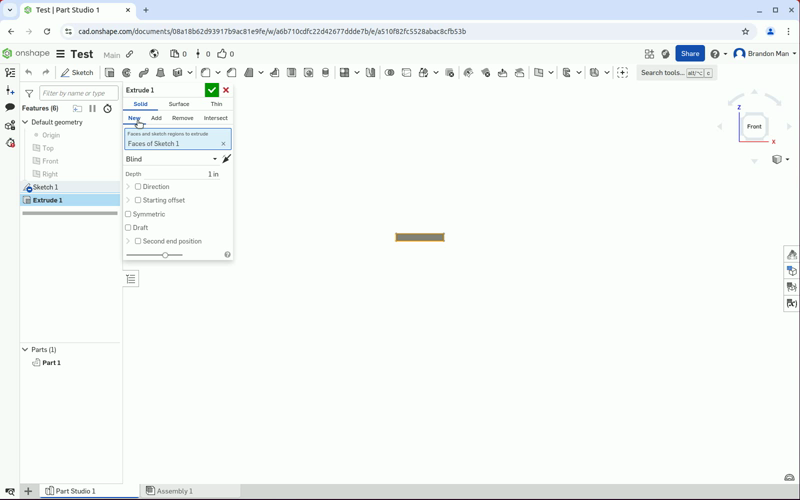
click(137, 120)
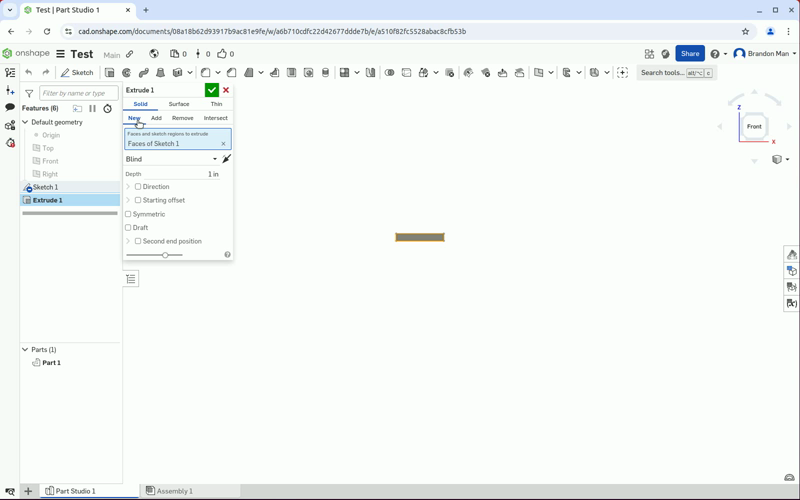
key(tab, 4)
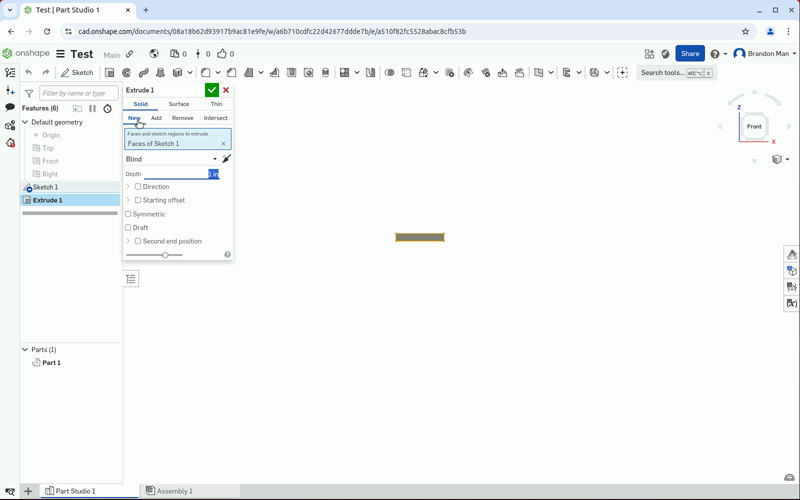
text(19.257)
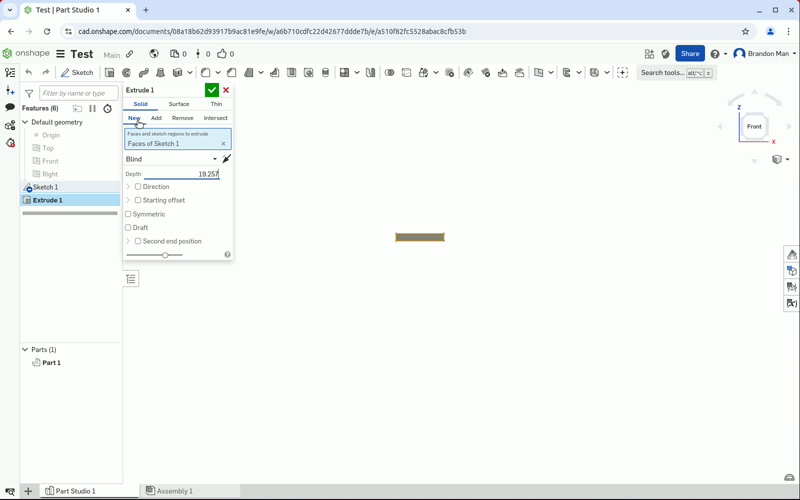
key(enter)
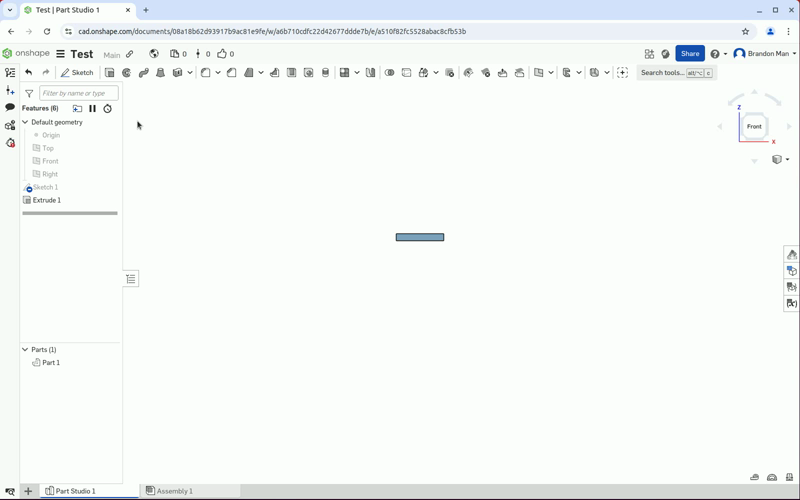
key(shift+h)
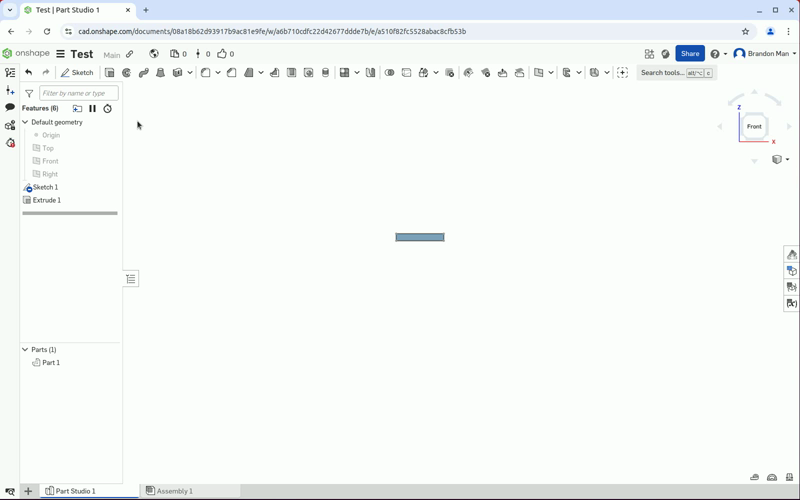
key(shift+h)
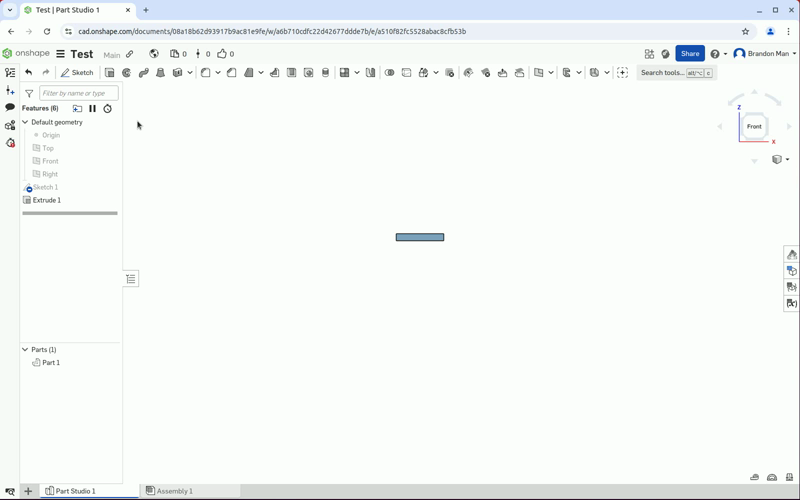
mouse_move(73, 189)
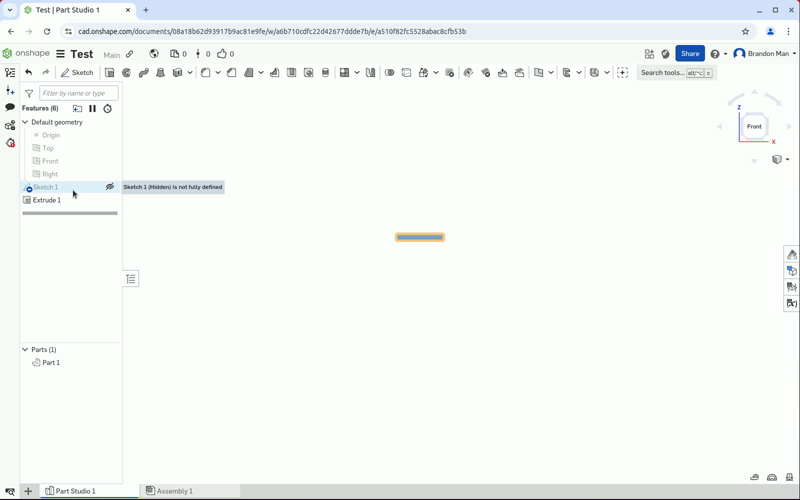
click(73, 189)
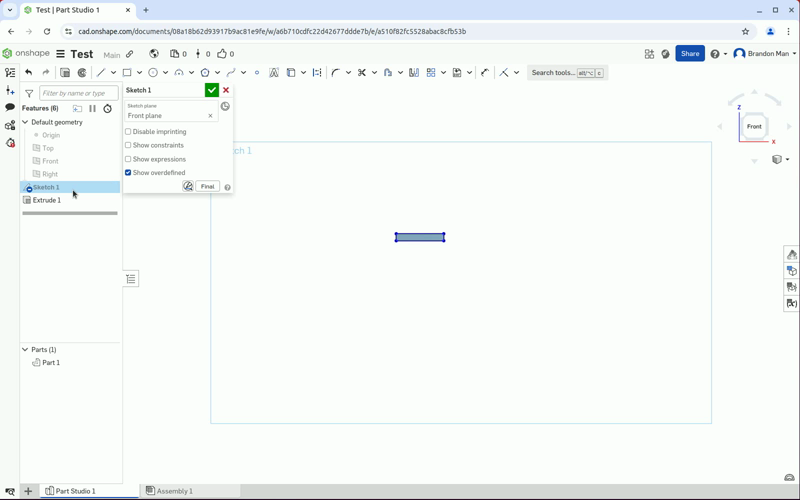
mouse_move(229, 92)
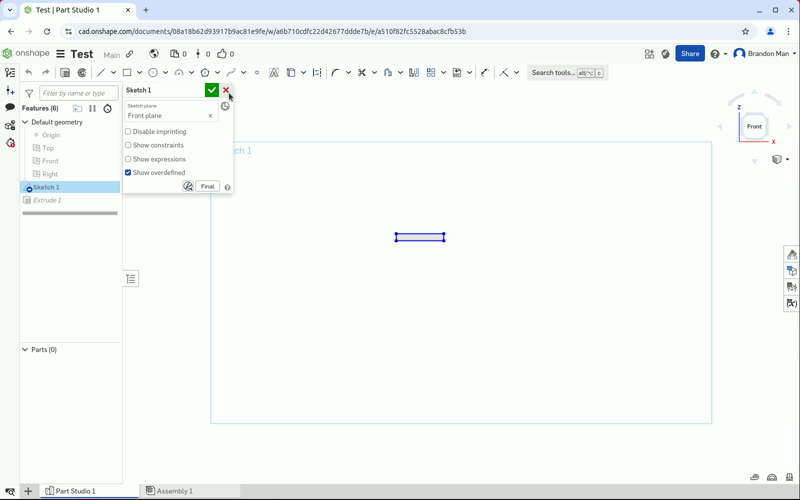
click(229, 92)
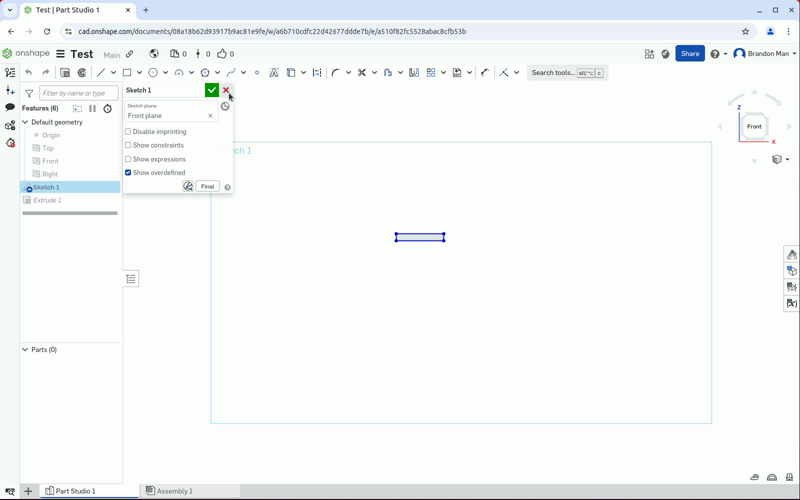
key(shift+s)
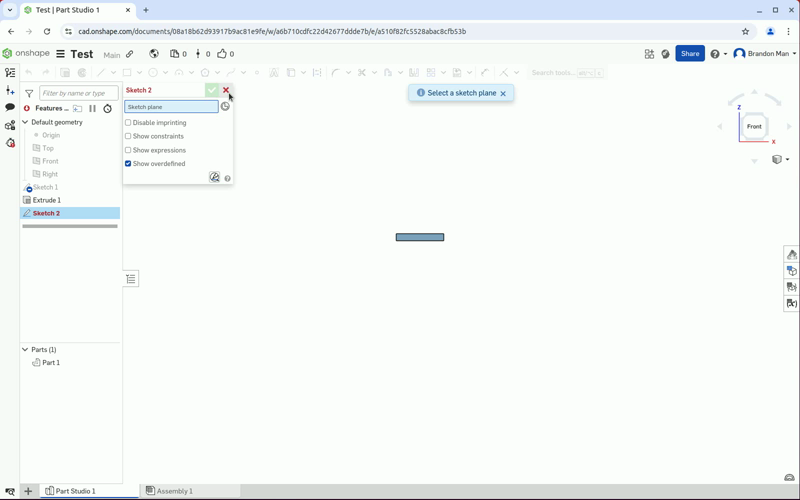
mouse_move(73, 163)
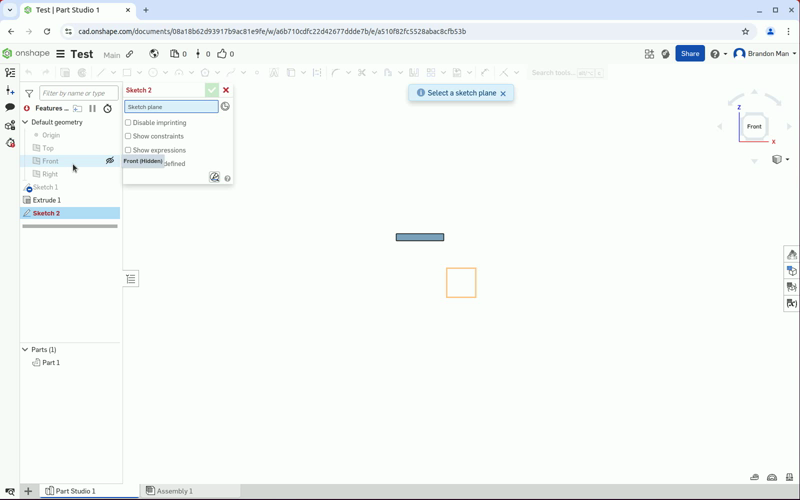
click(73, 163)
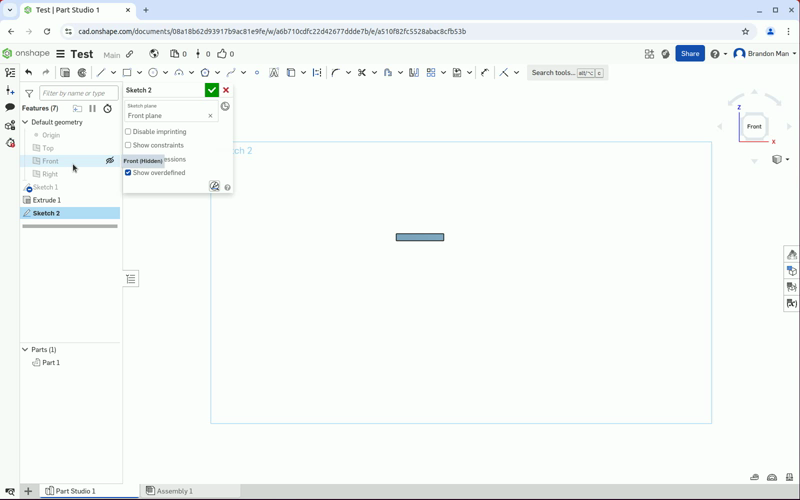
mouse_move(73, 352)
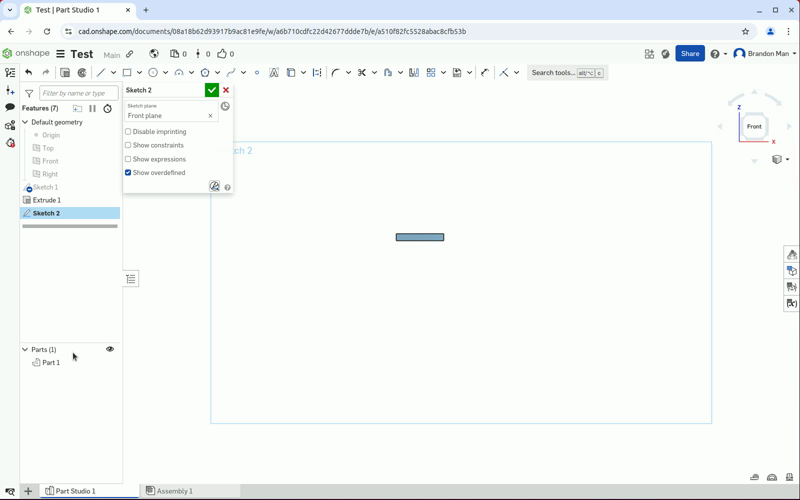
key(y)
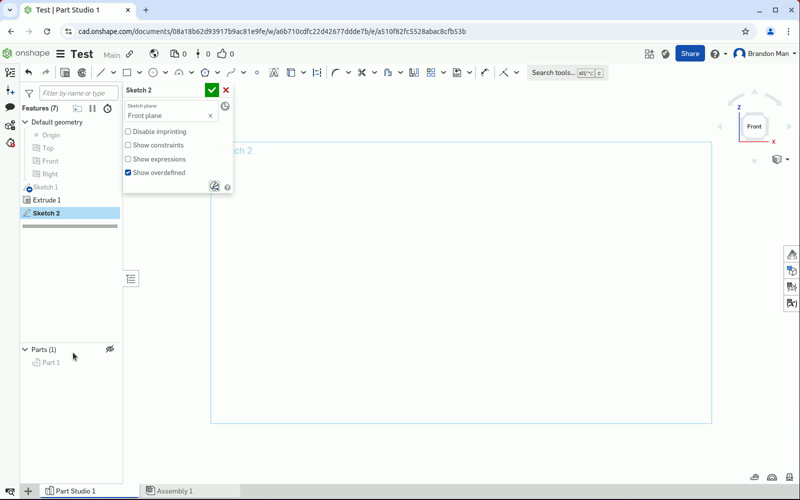
key(a)
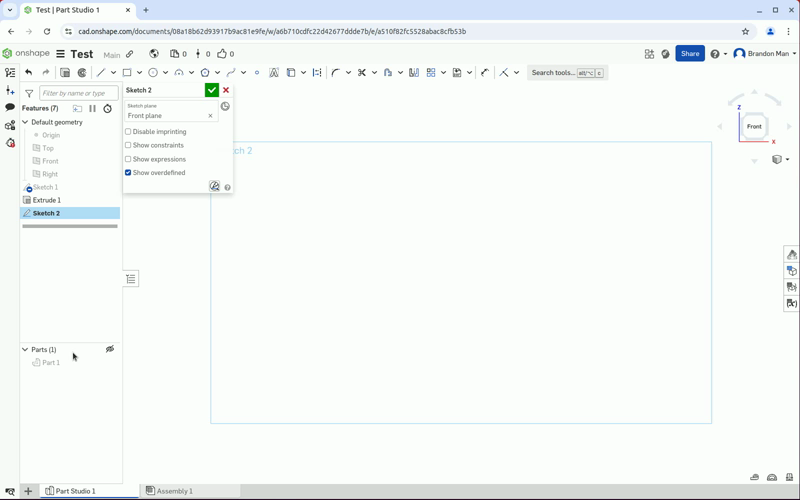
key_down(shift)
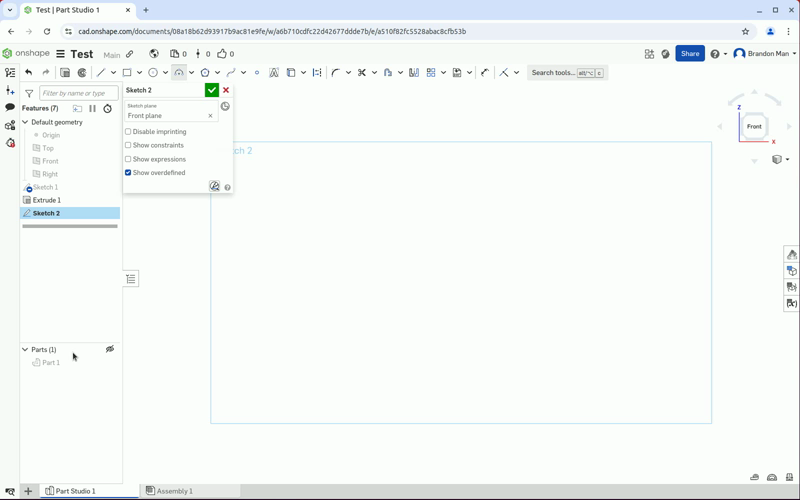
mouse_move(355, 183)
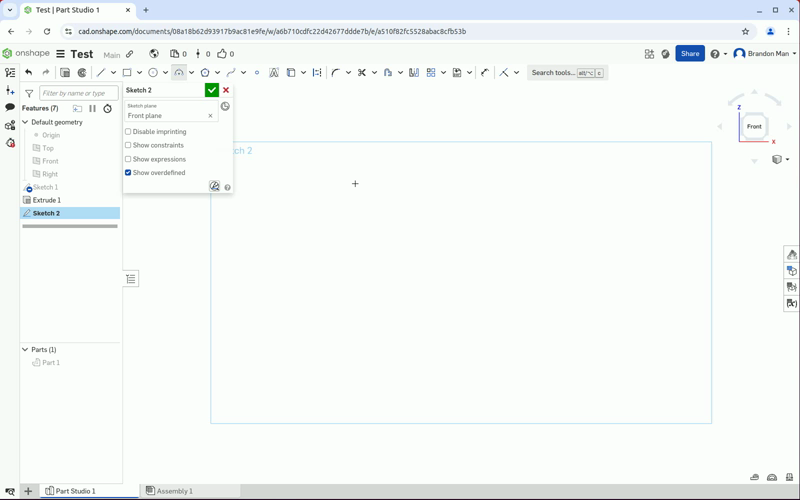
click(355, 183)
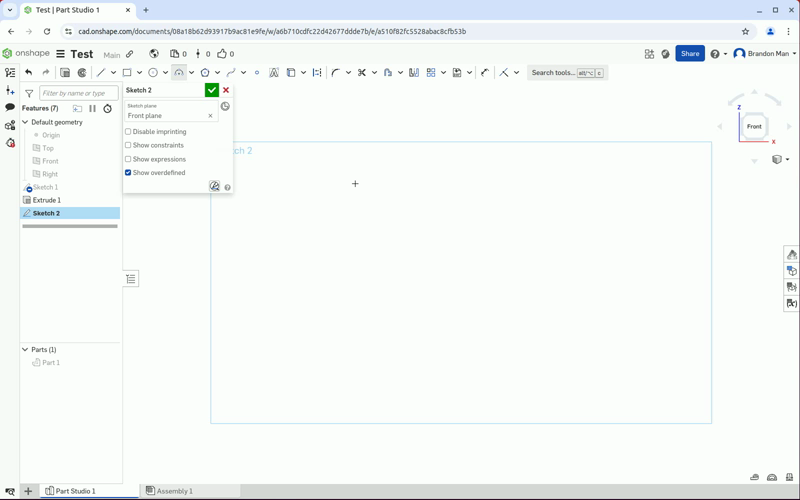
key_up(shift)
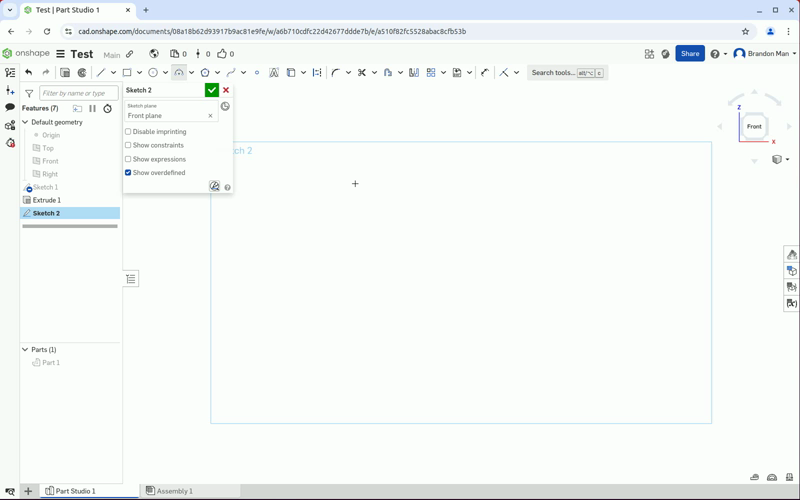
key_down(shift)
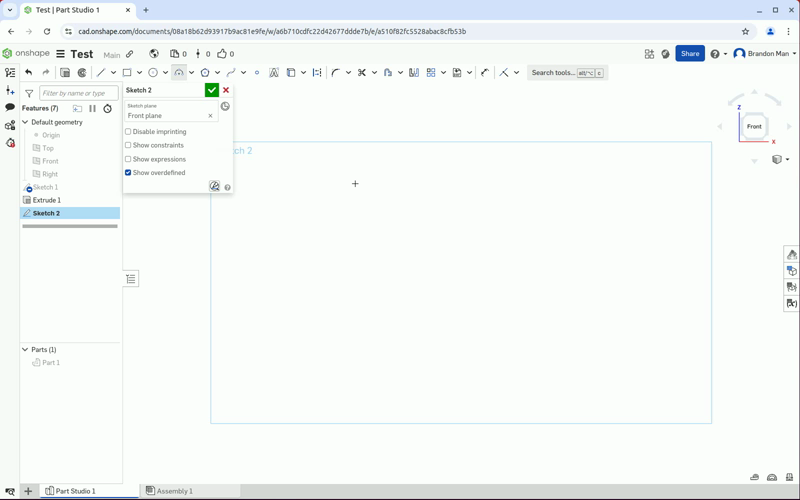
mouse_move(385, 243)
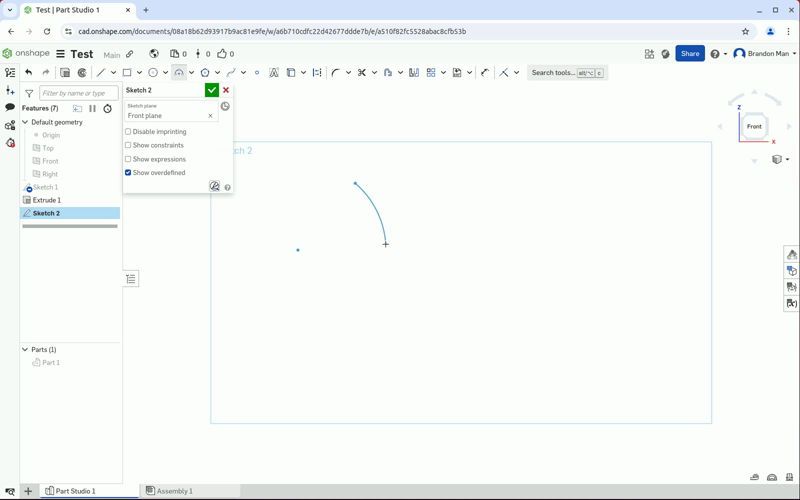
click(385, 243)
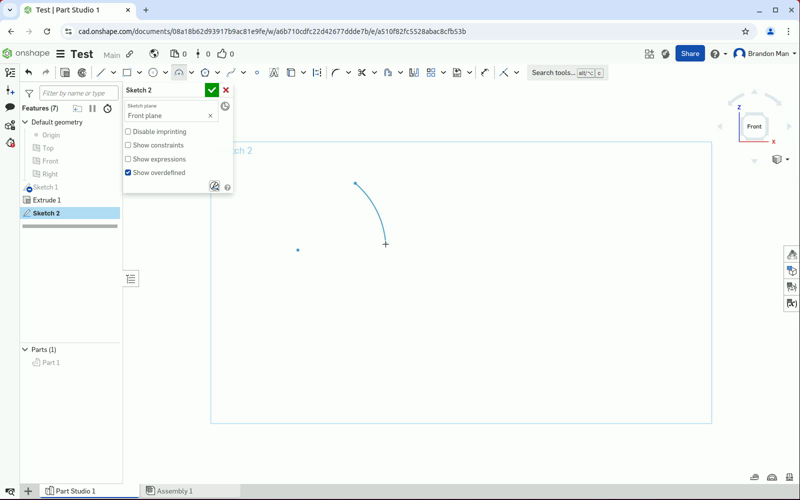
mouse_move(351, 222)
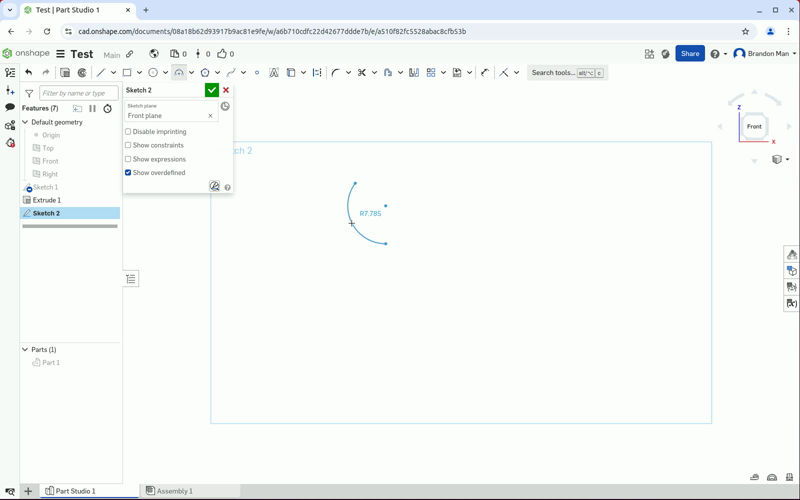
click(351, 222)
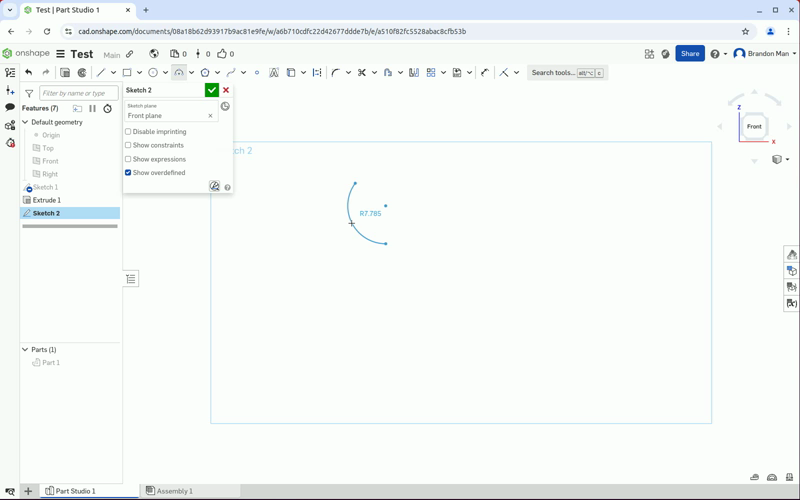
key_up(shift)
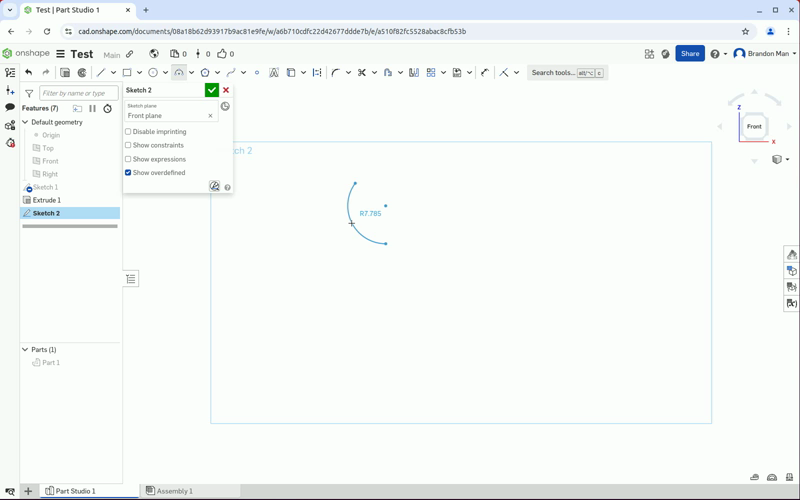
key(esc)
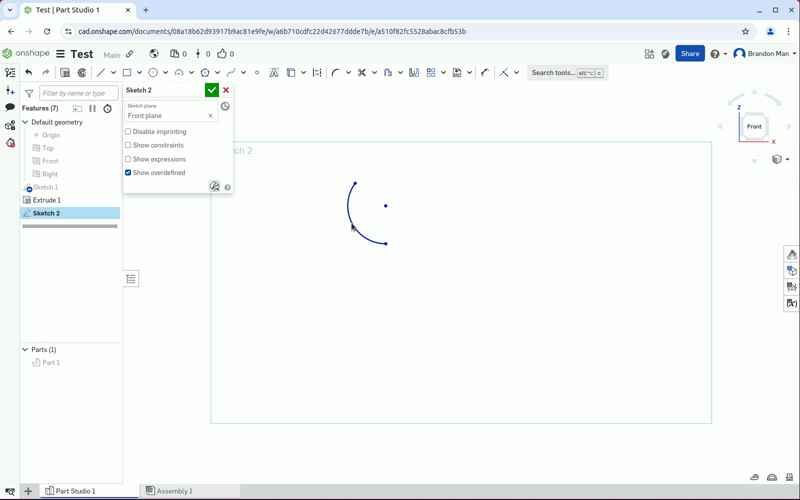
key(l)
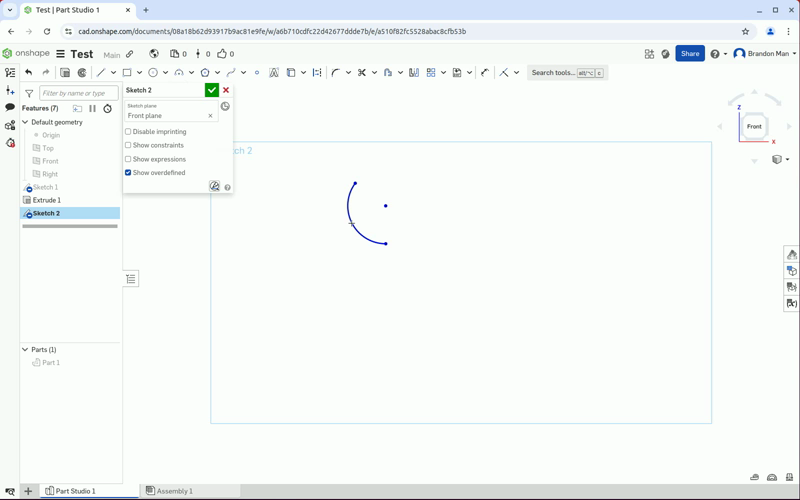
mouse_move(385, 243)
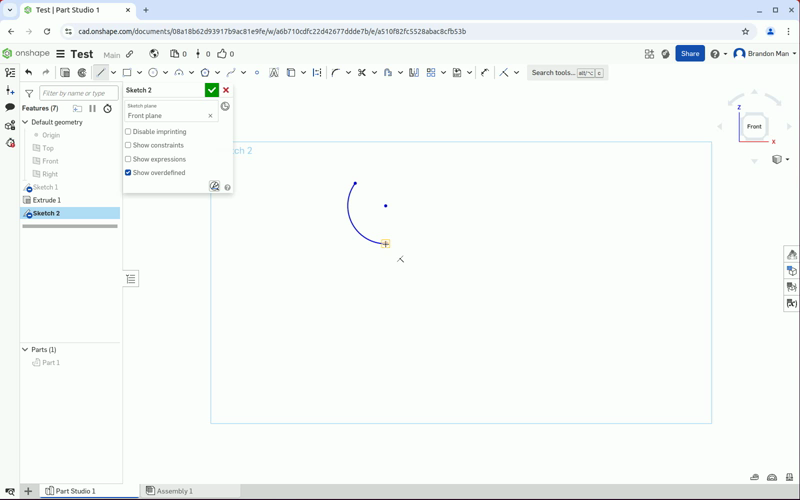
click(385, 243)
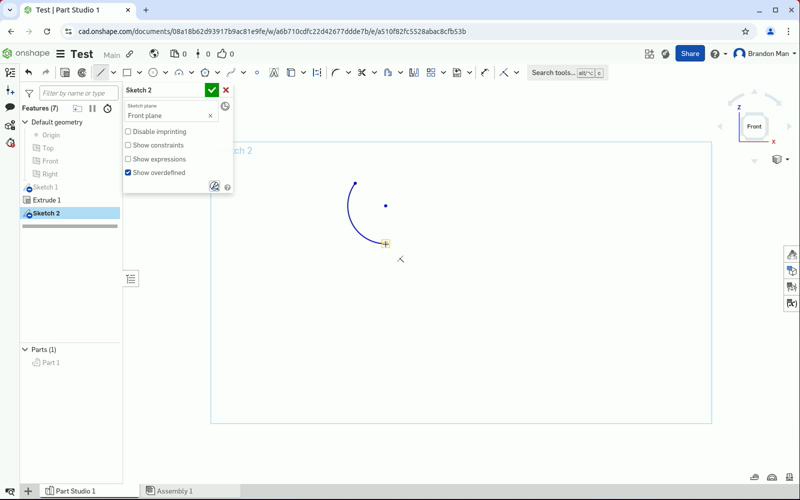
key_down(shift)
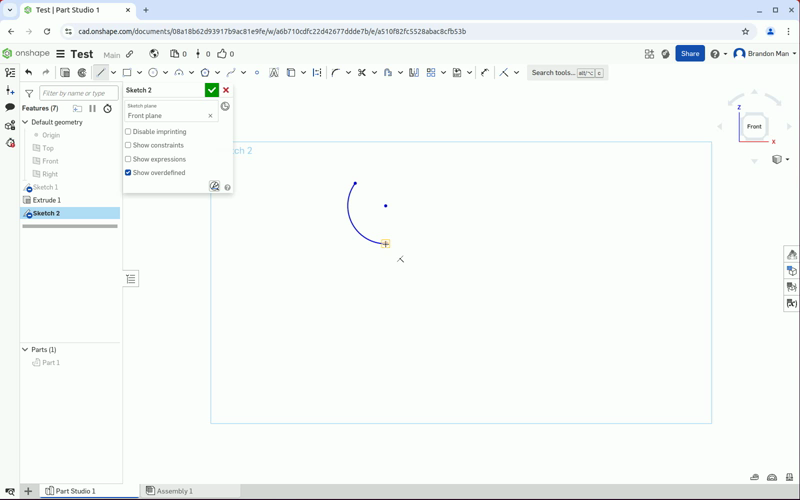
mouse_move(415, 243)
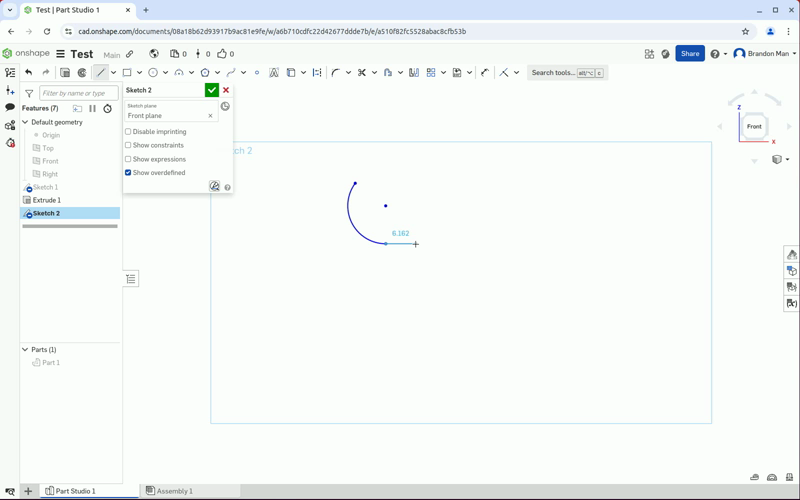
mouse_move(385, 234)
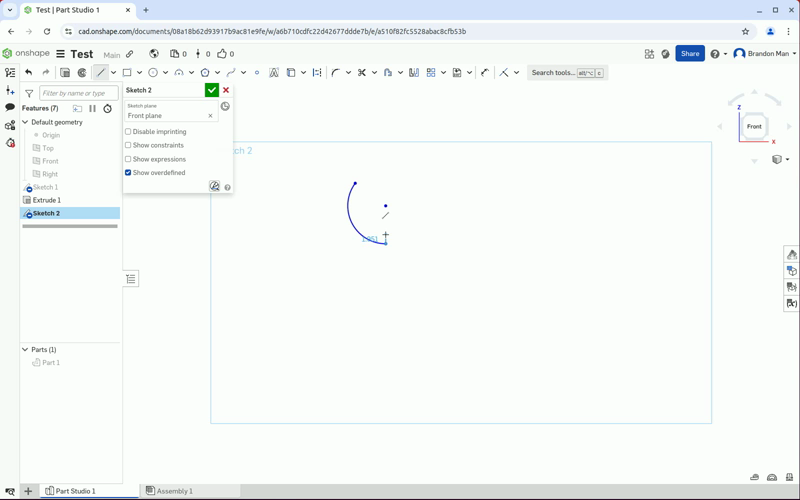
click(385, 234)
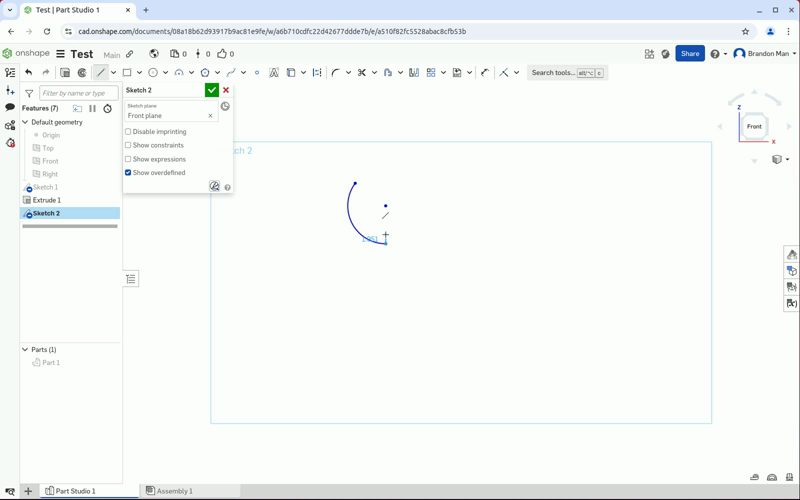
key_up(shift)
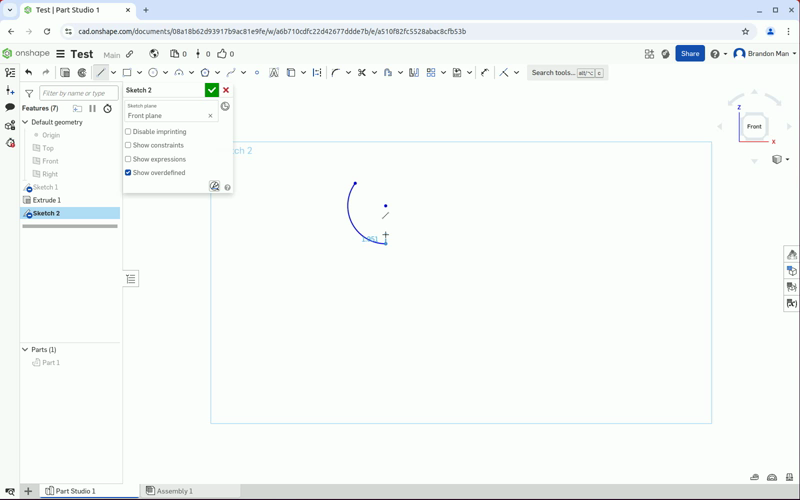
key(esc)
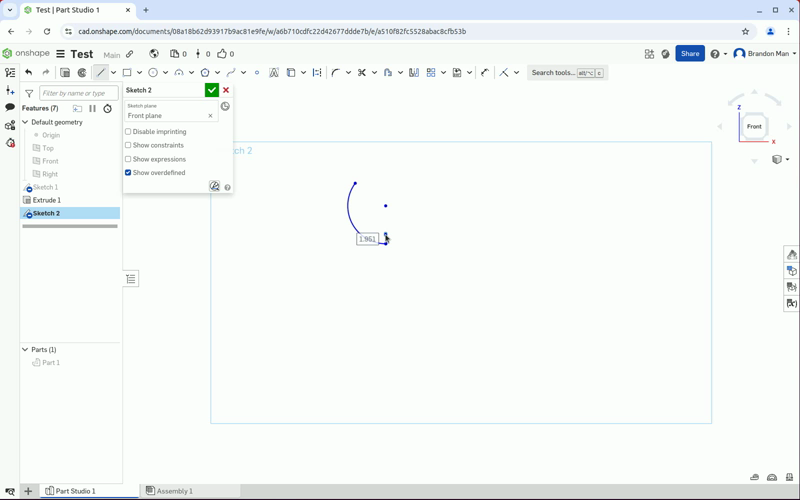
key(a)
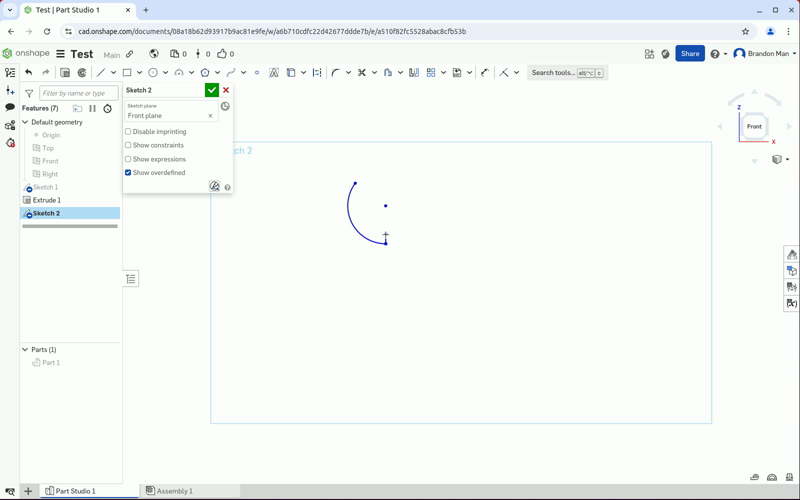
mouse_move(385, 234)
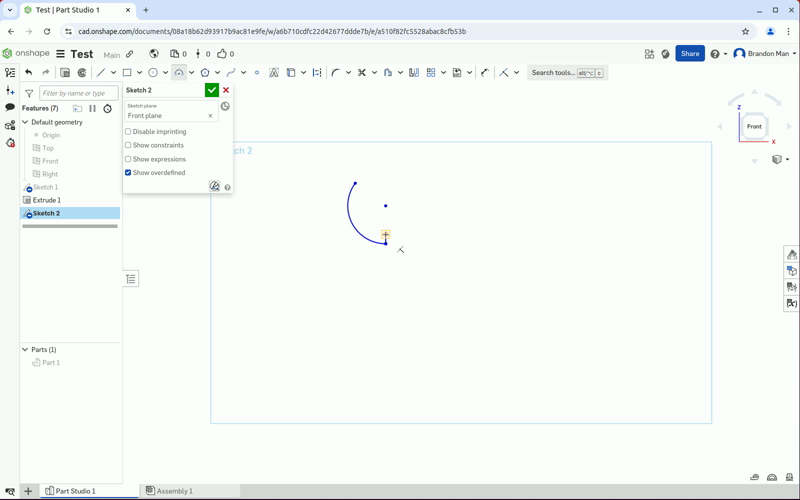
click(385, 234)
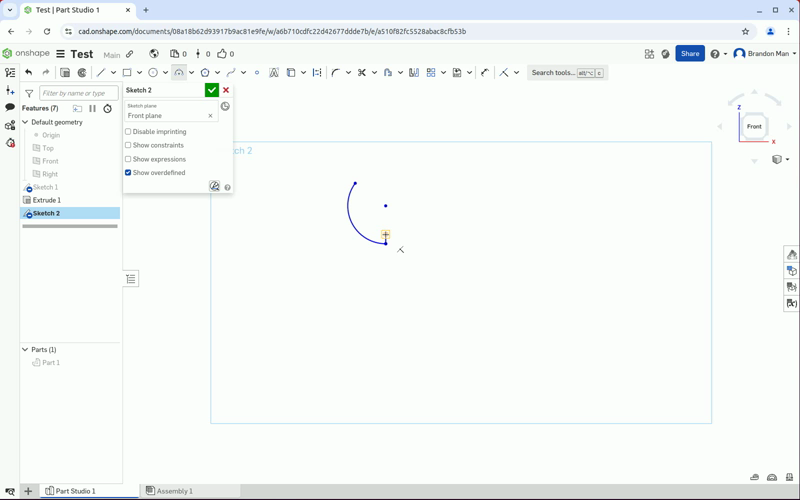
key_down(shift)
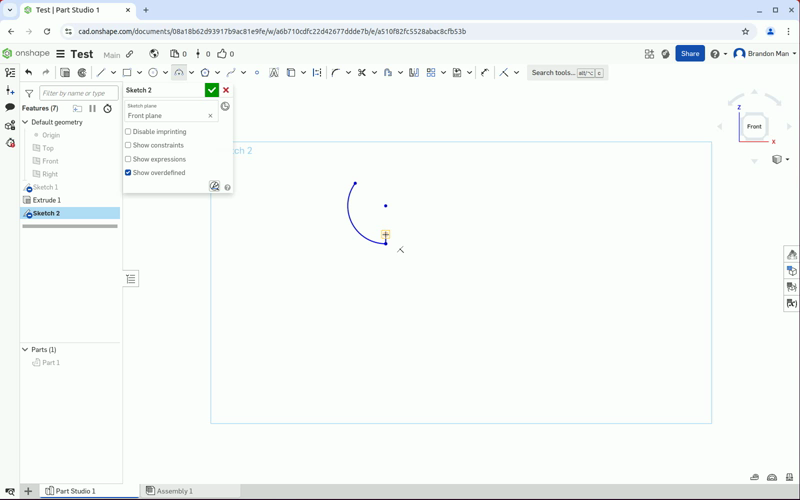
mouse_move(360, 192)
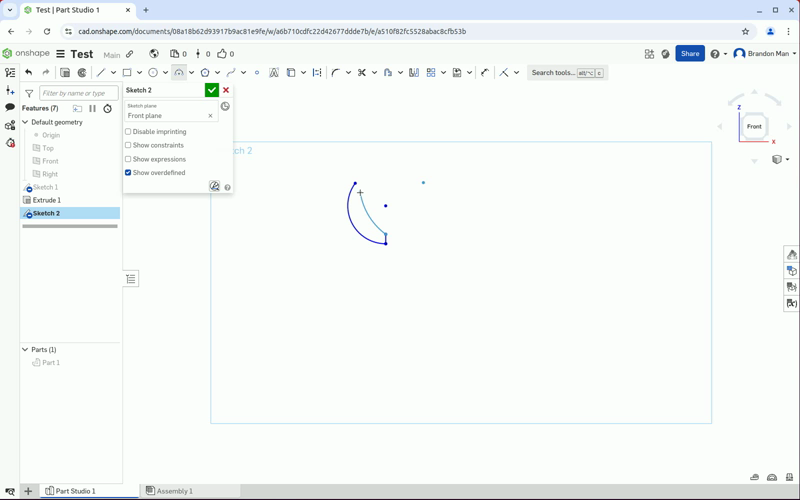
click(360, 192)
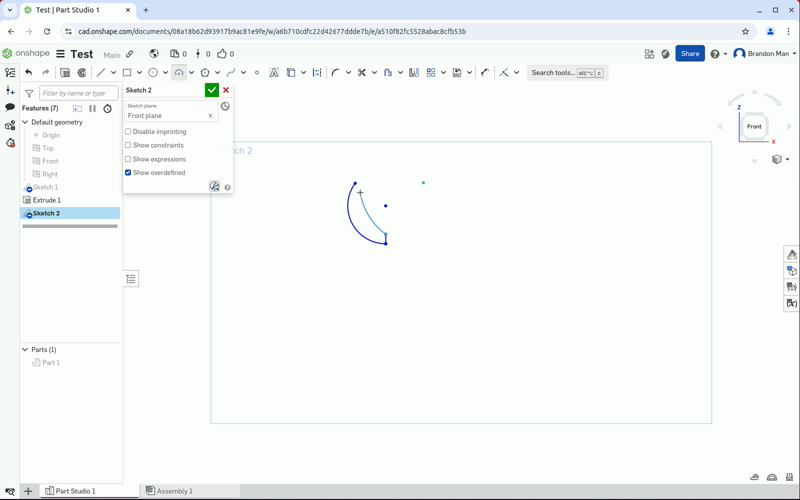
mouse_move(361, 220)
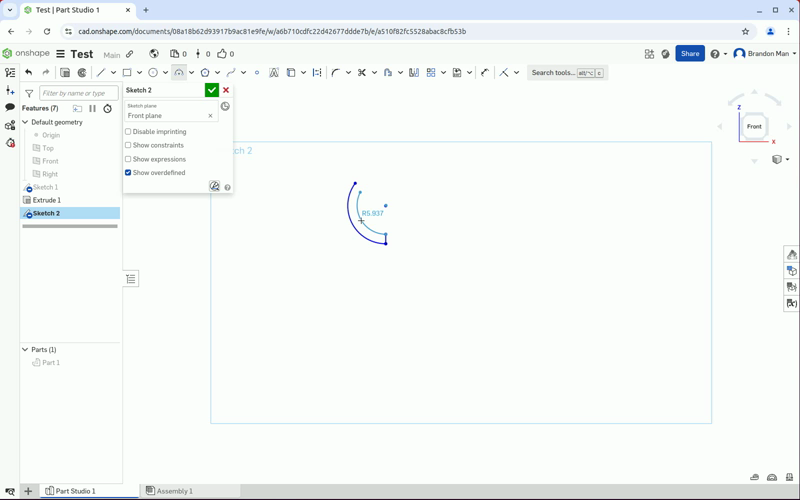
click(361, 220)
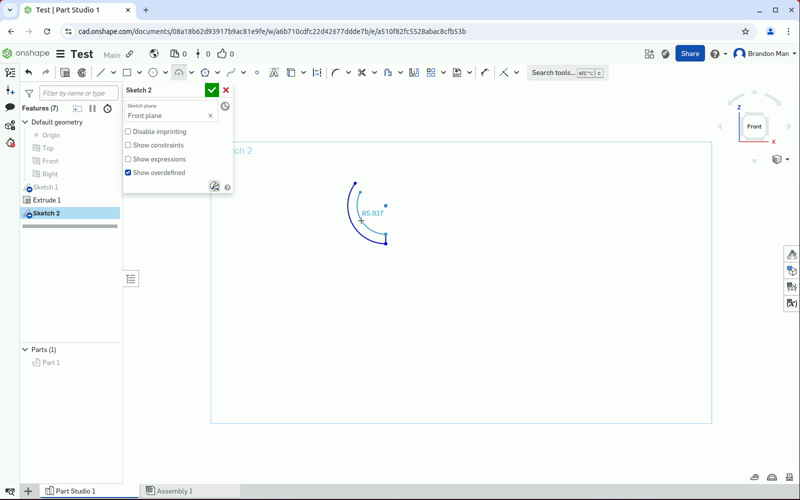
key_up(shift)
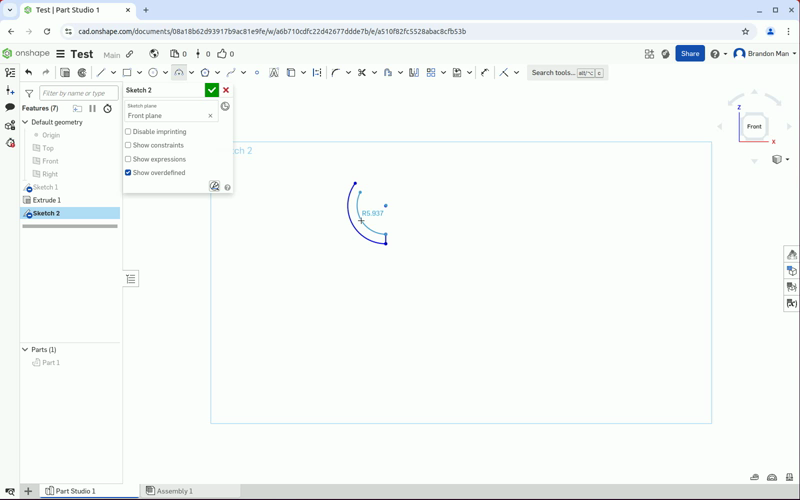
mouse_move(360, 192)
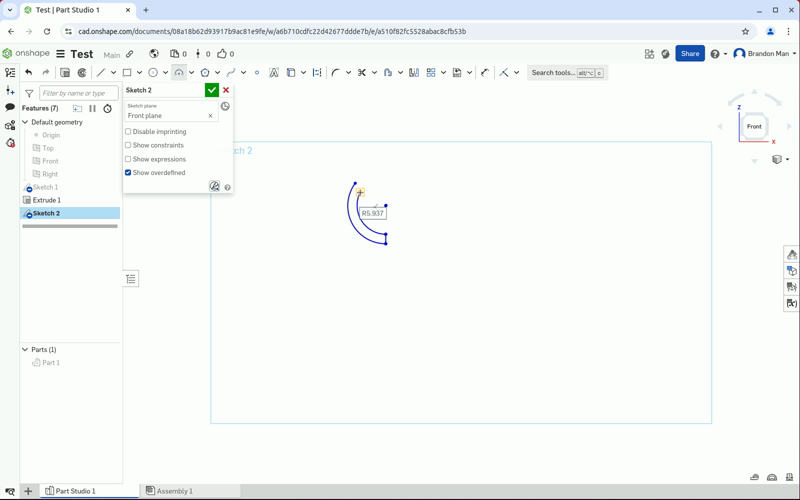
click(360, 192)
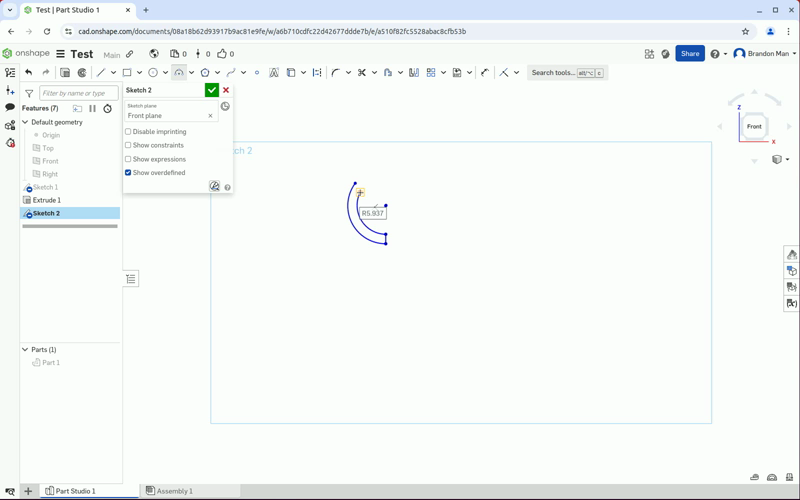
mouse_move(355, 183)
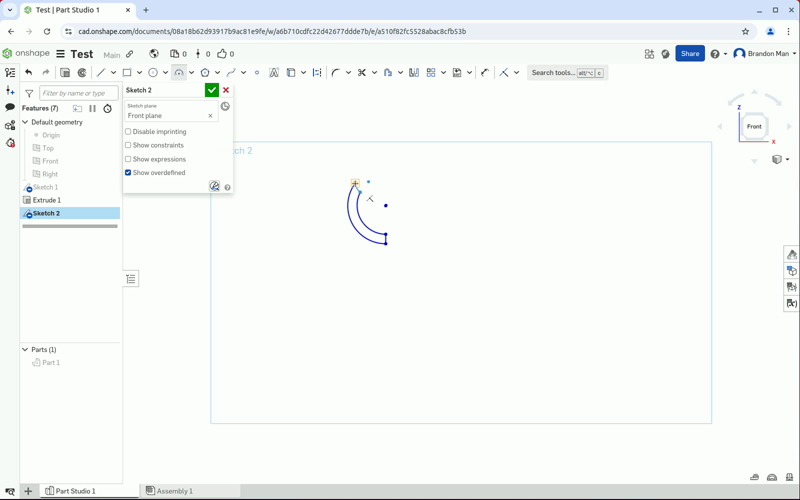
click(355, 183)
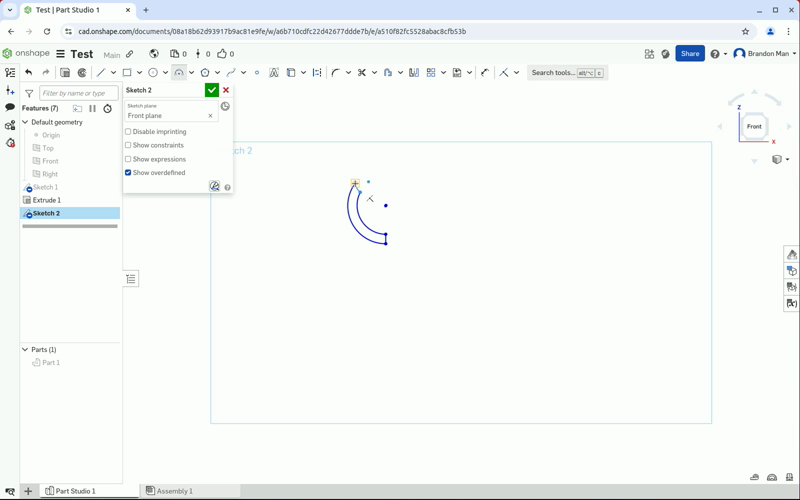
key_down(shift)
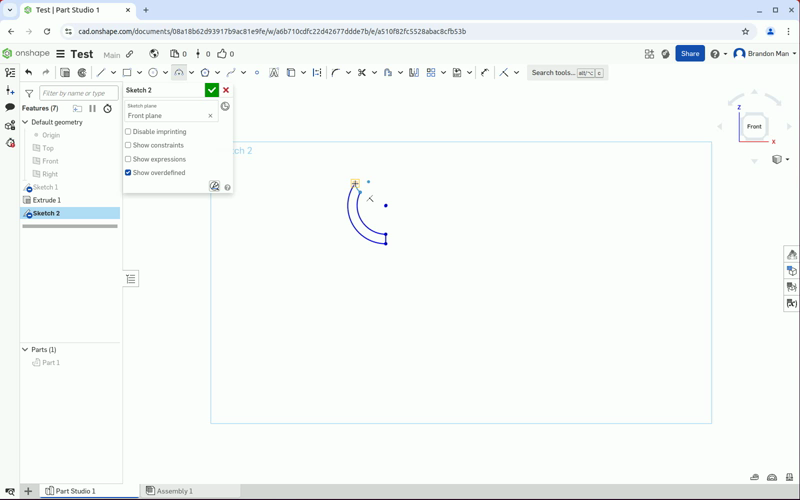
mouse_move(364, 183)
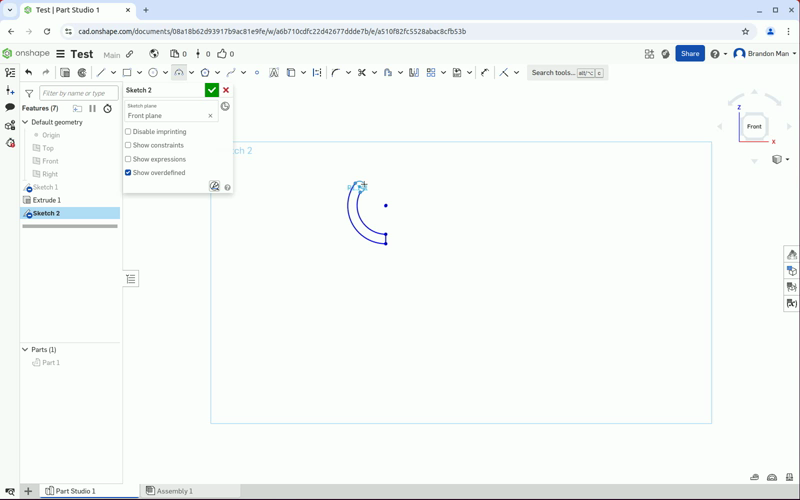
click(364, 183)
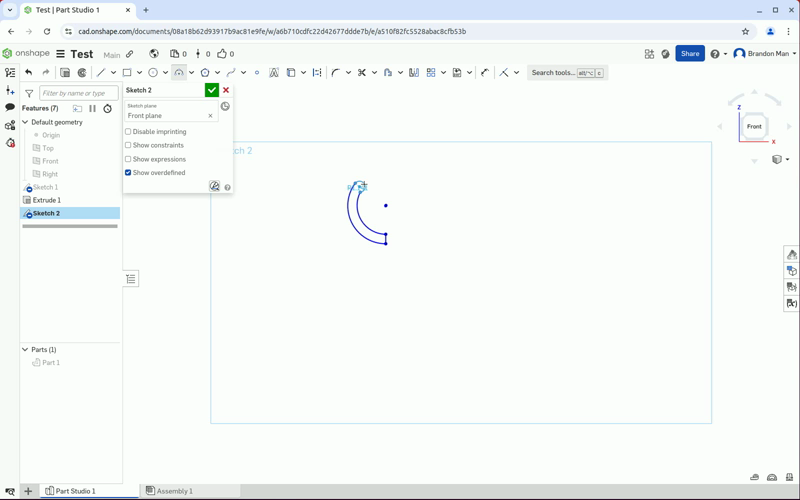
key_up(shift)
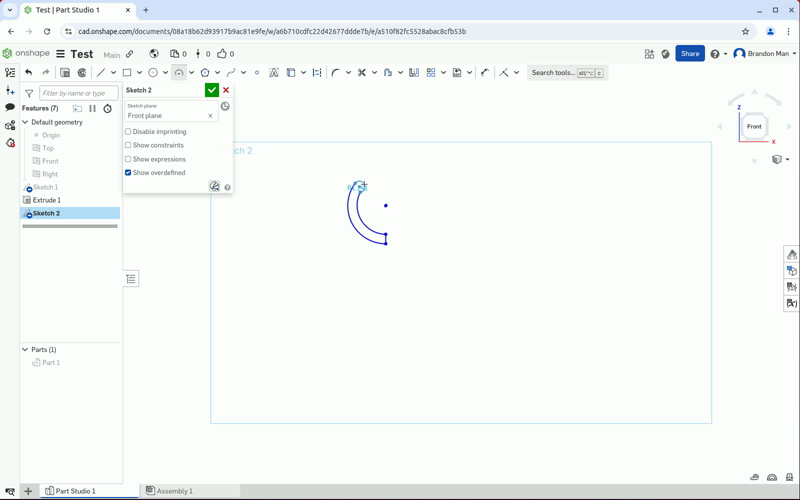
key(esc)
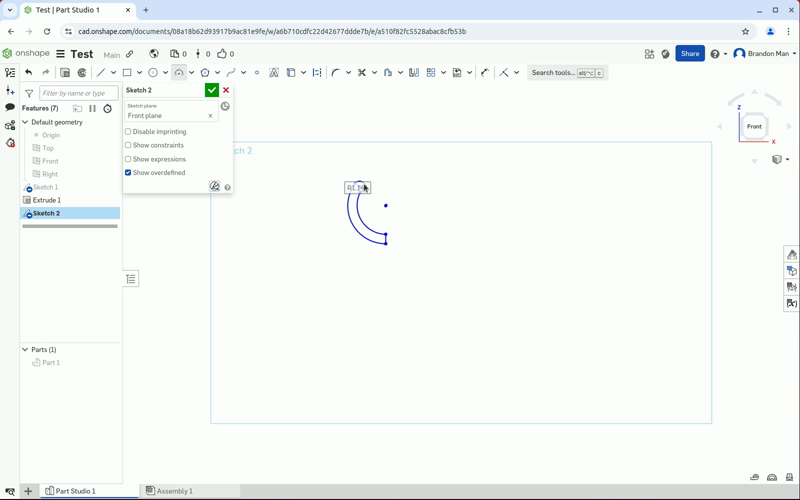
mouse_move(356, 216)
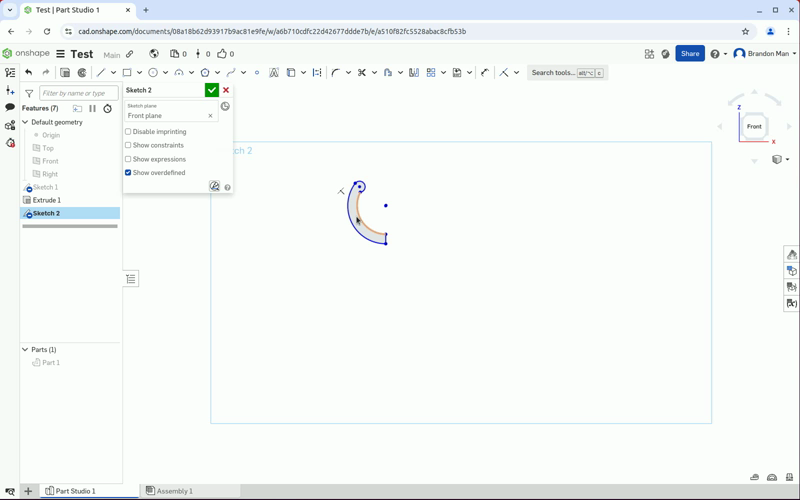
scroll(6)
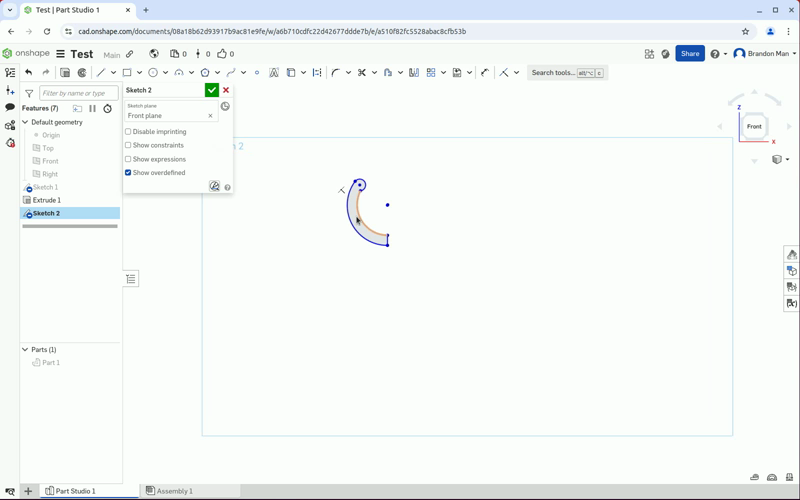
scroll(6)
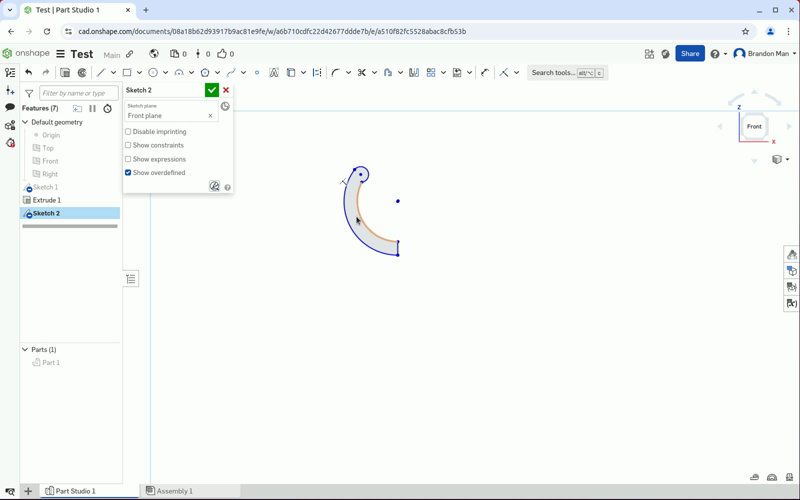
scroll(6)
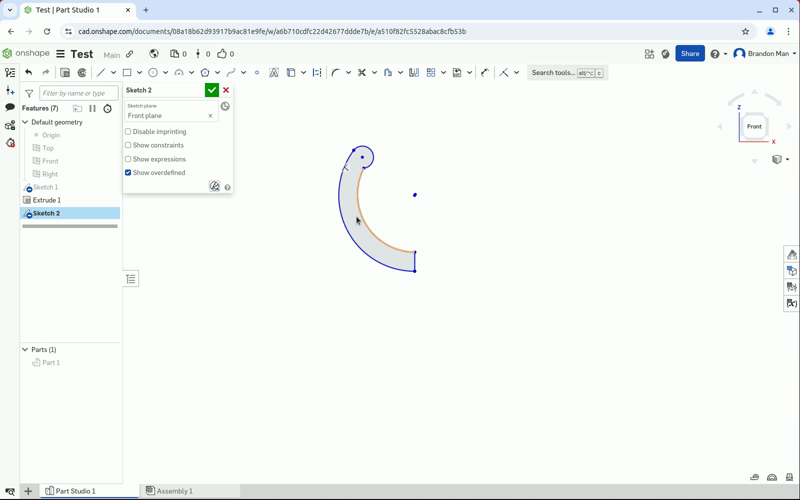
scroll(6)
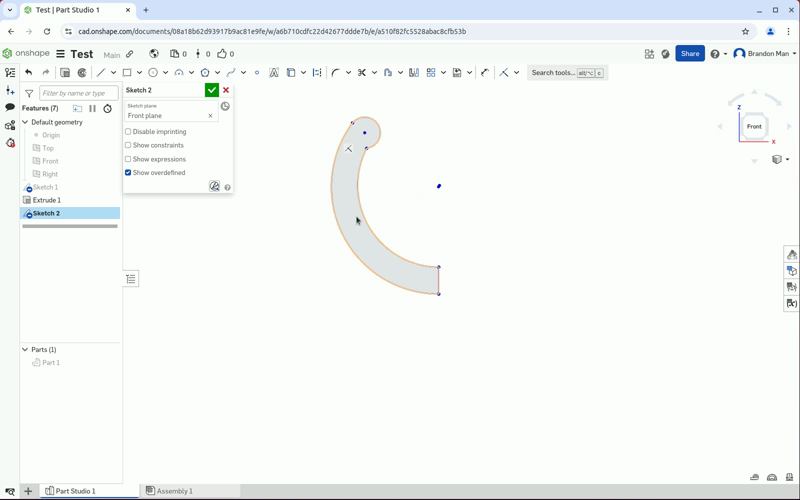
scroll(6)
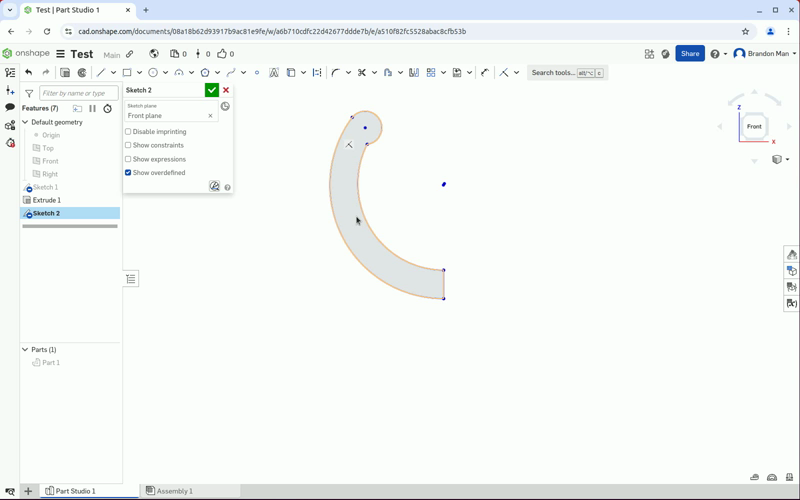
scroll(6)
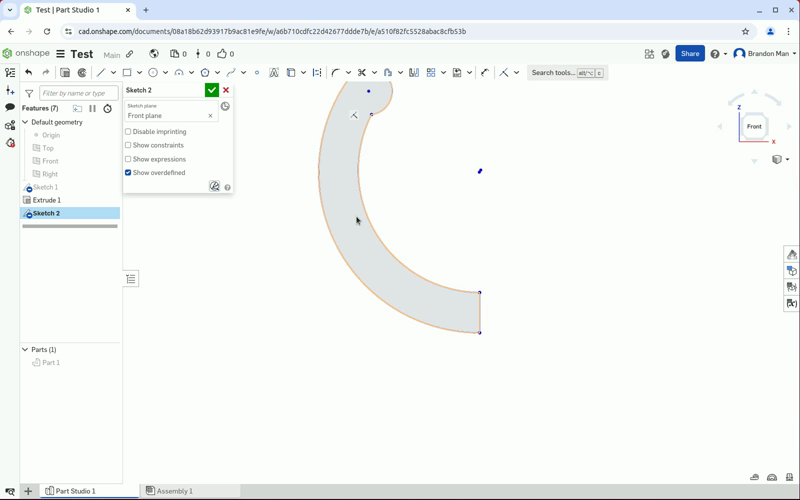
scroll(6)
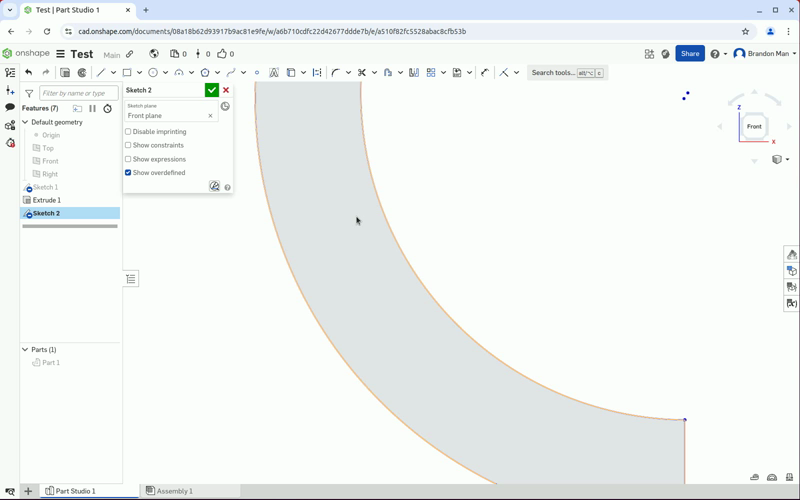
click(356, 216)
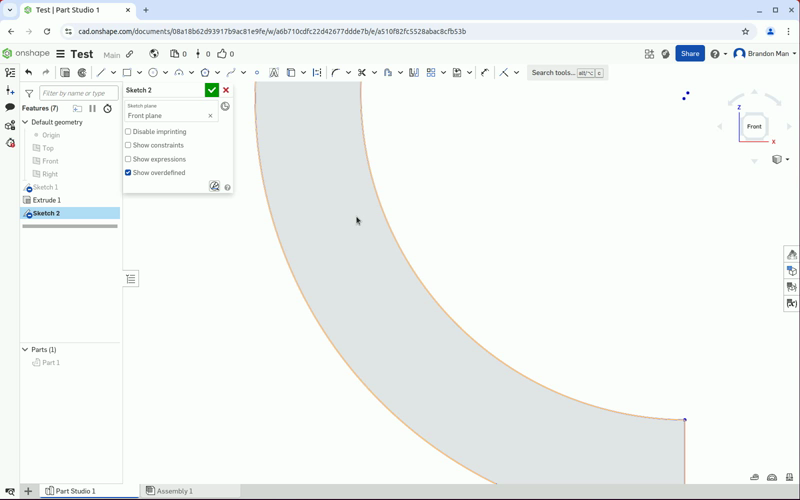
scroll(-6)
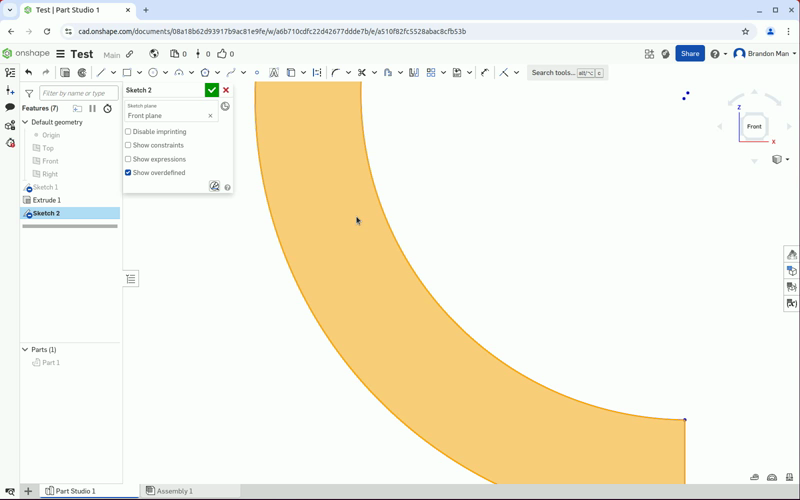
scroll(-6)
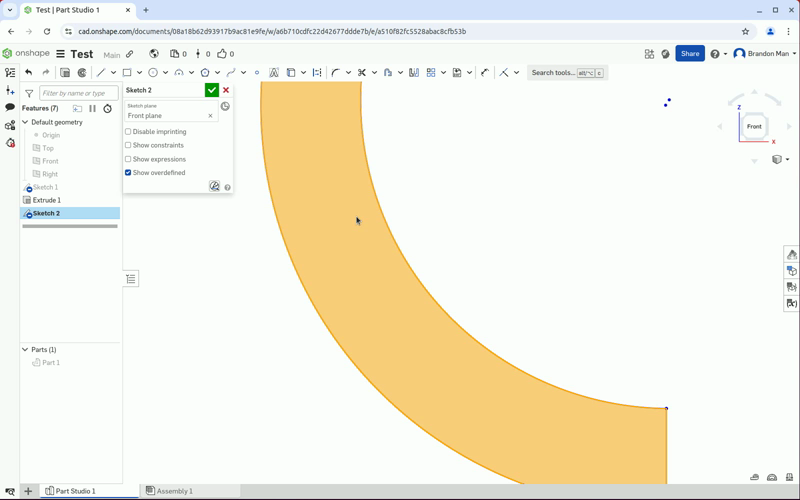
scroll(-6)
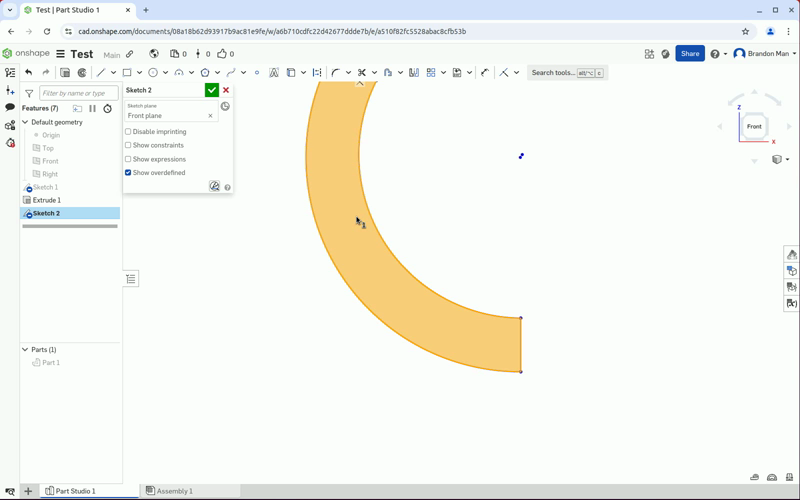
scroll(-6)
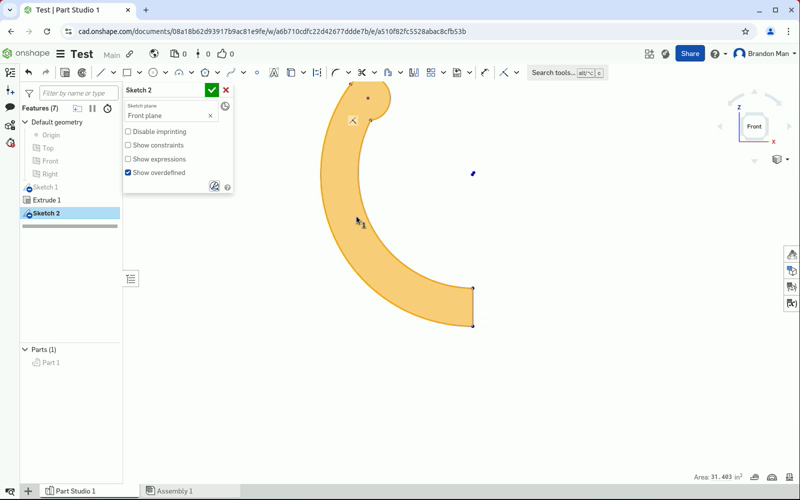
scroll(-6)
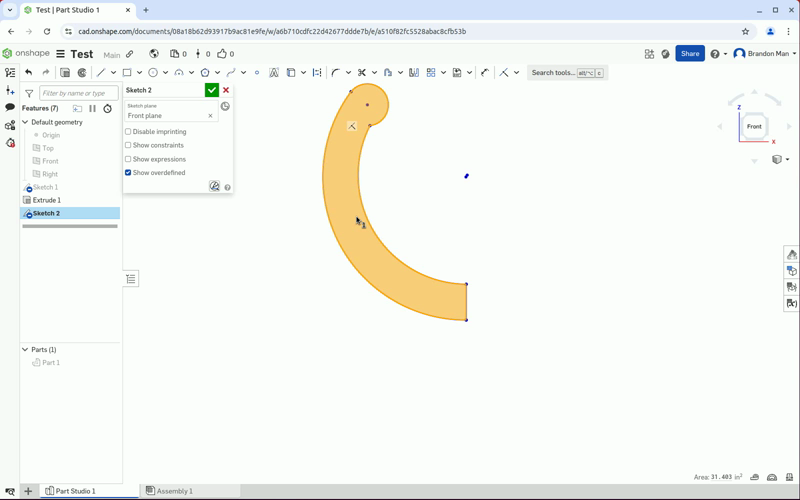
scroll(-6)
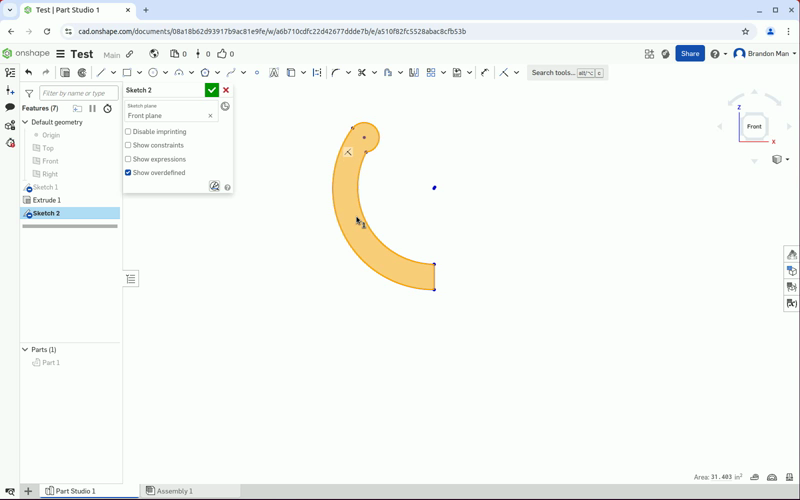
scroll(-6)
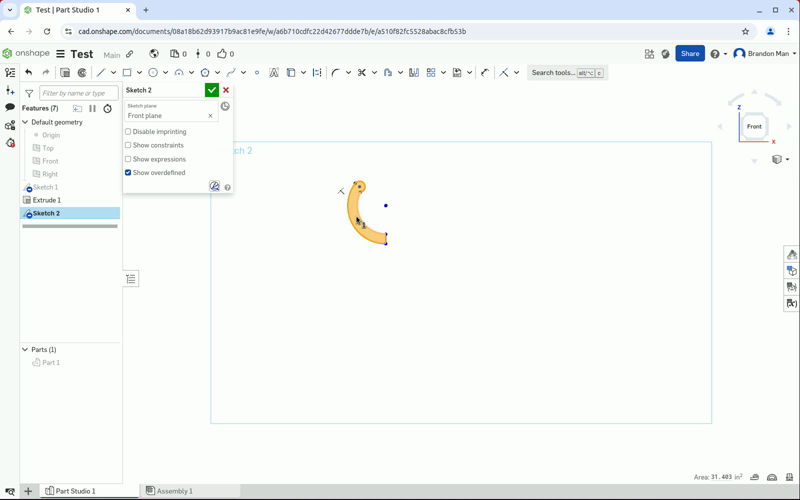
mouse_move(73, 352)
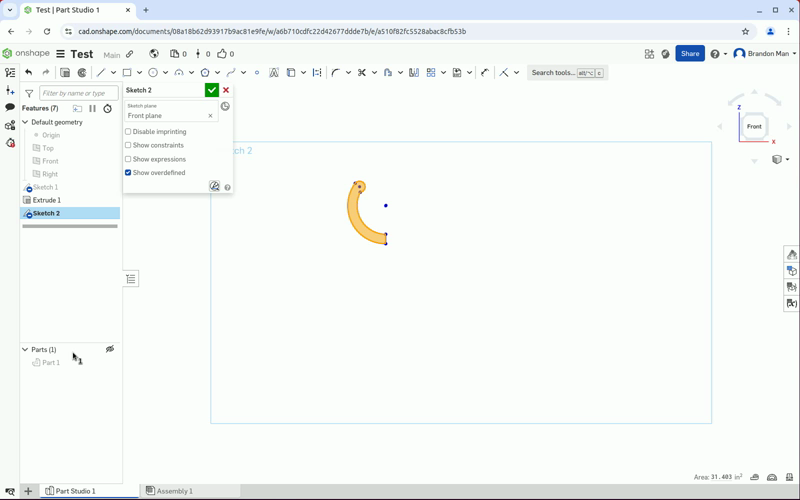
key(shift+y)
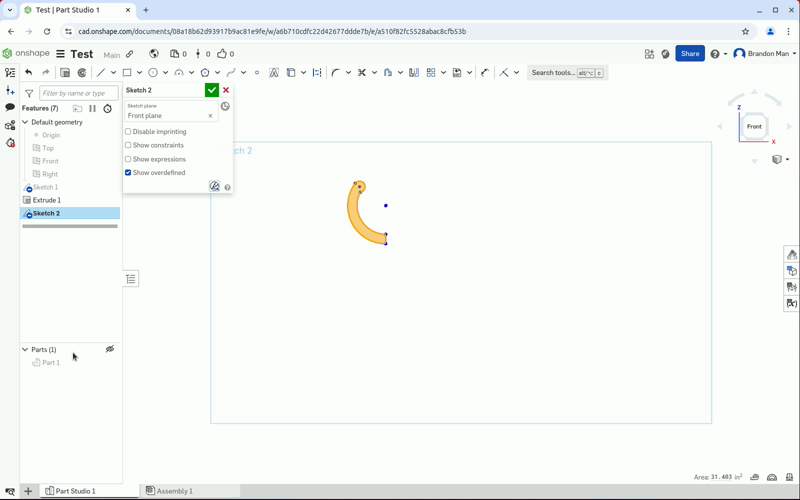
key(shift+e)
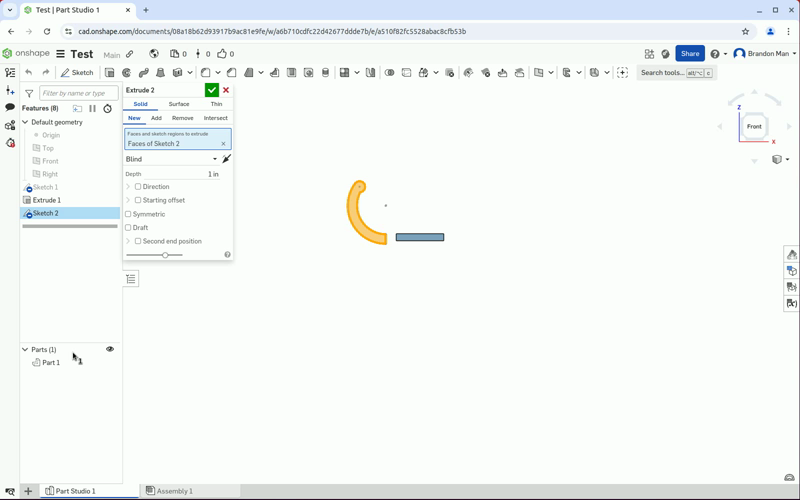
mouse_move(143, 106)
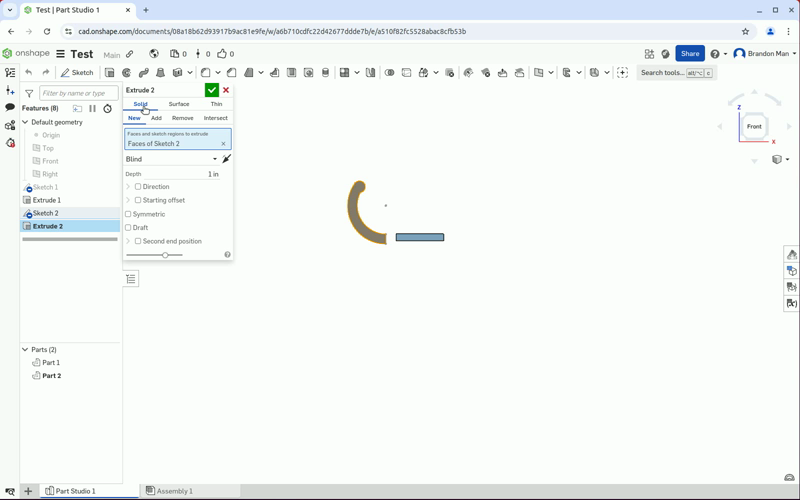
click(143, 106)
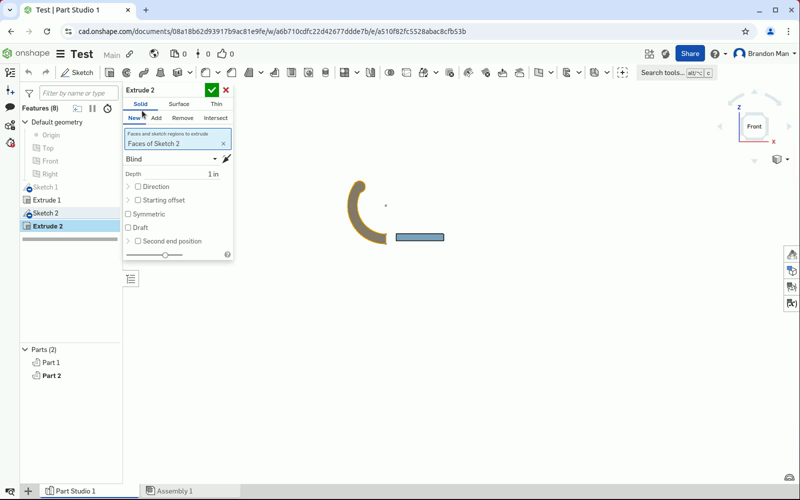
mouse_move(137, 120)
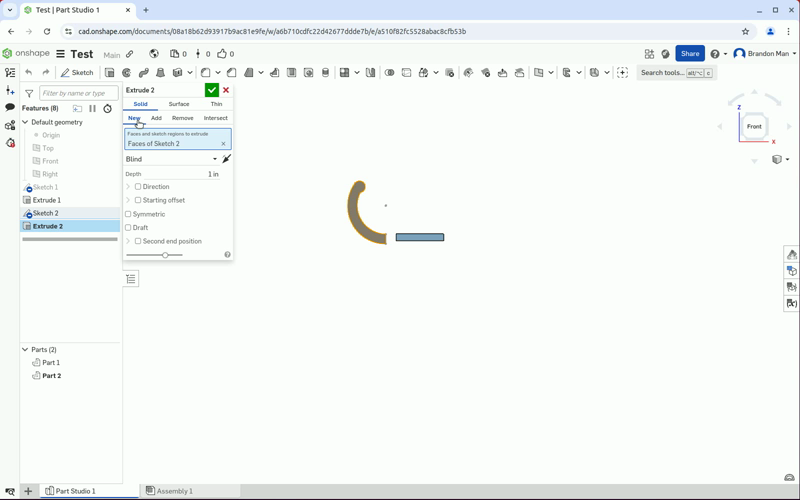
click(137, 120)
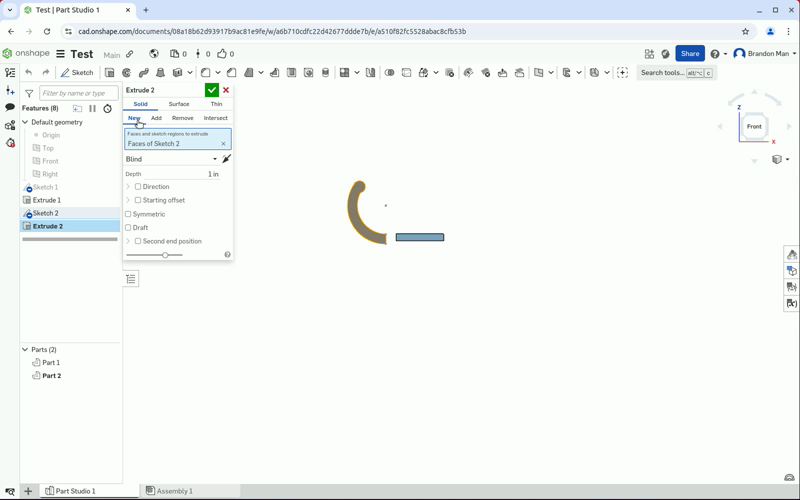
key(tab, 4)
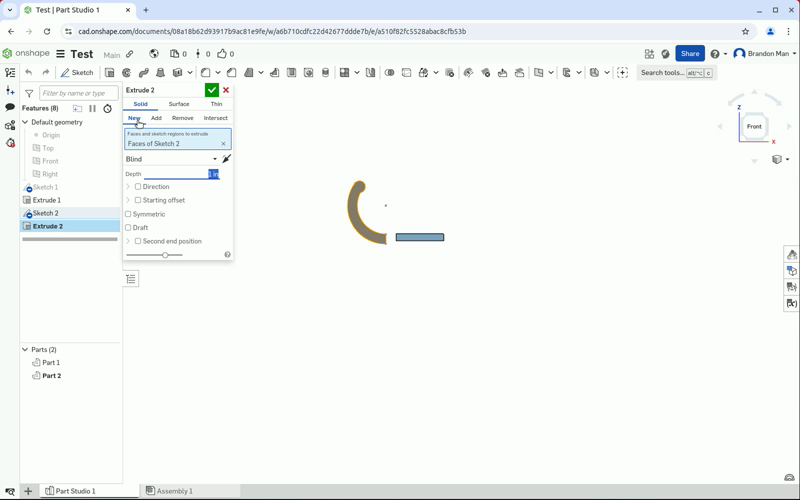
text(19.257)
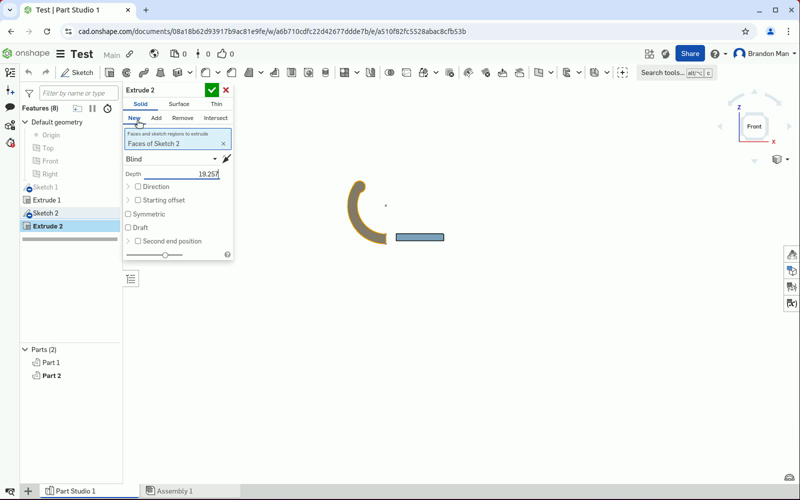
key(enter)
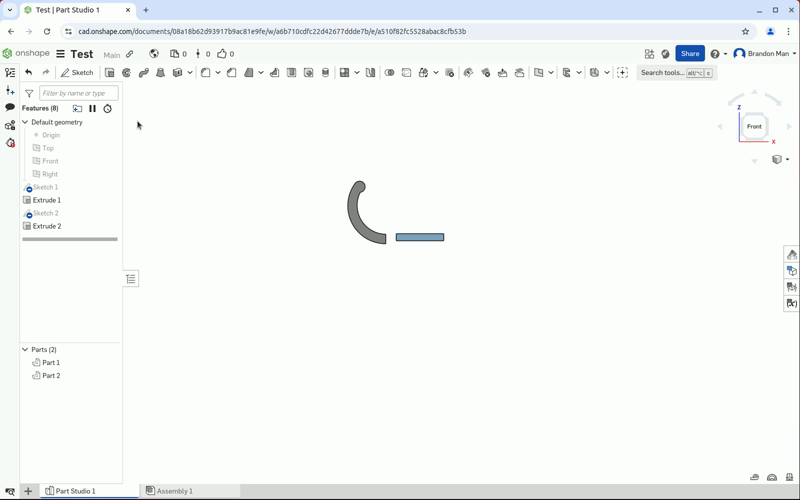
key(shift+h)
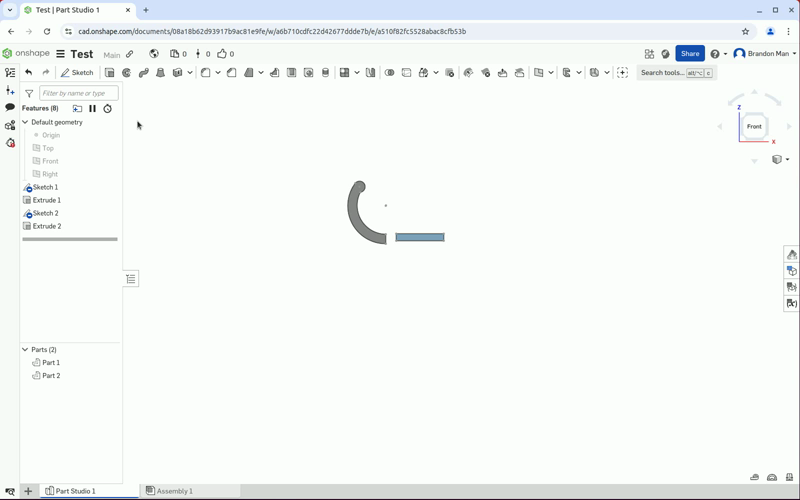
key(shift+h)
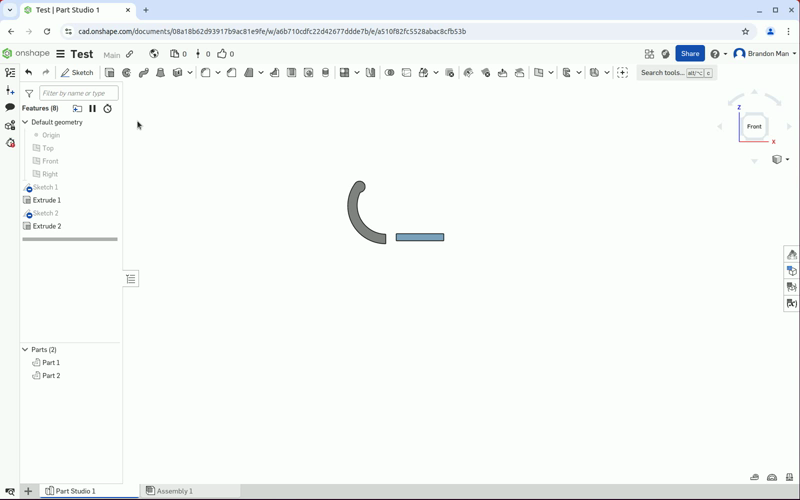
mouse_move(73, 189)
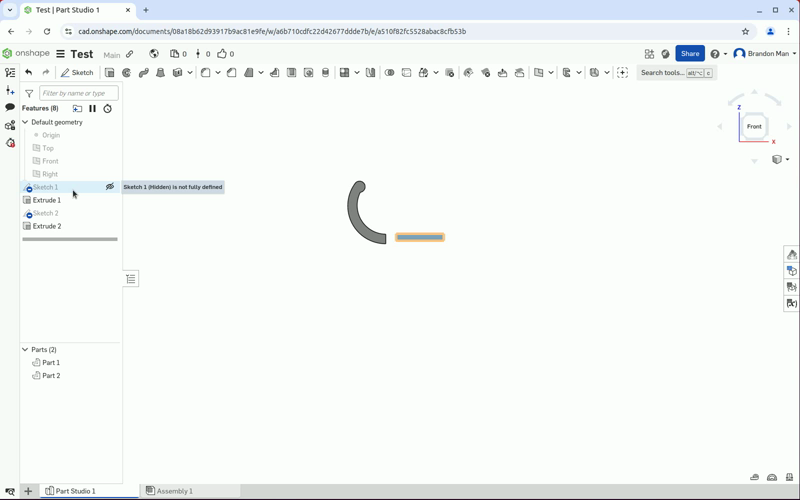
click(73, 189)
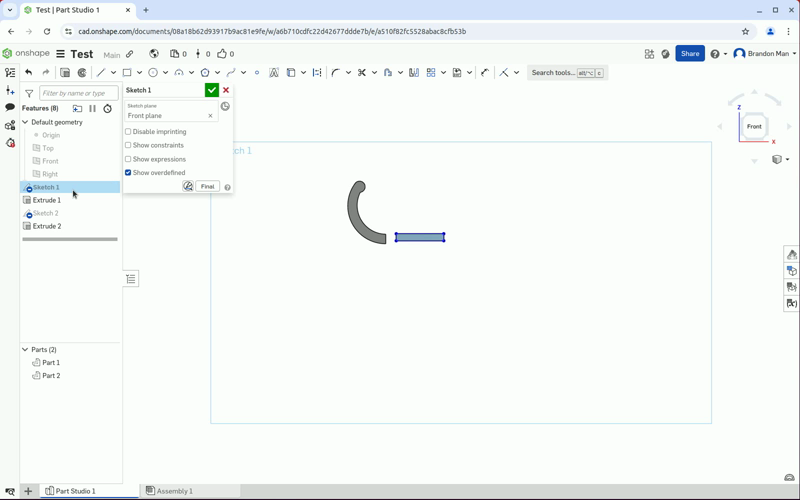
mouse_move(229, 92)
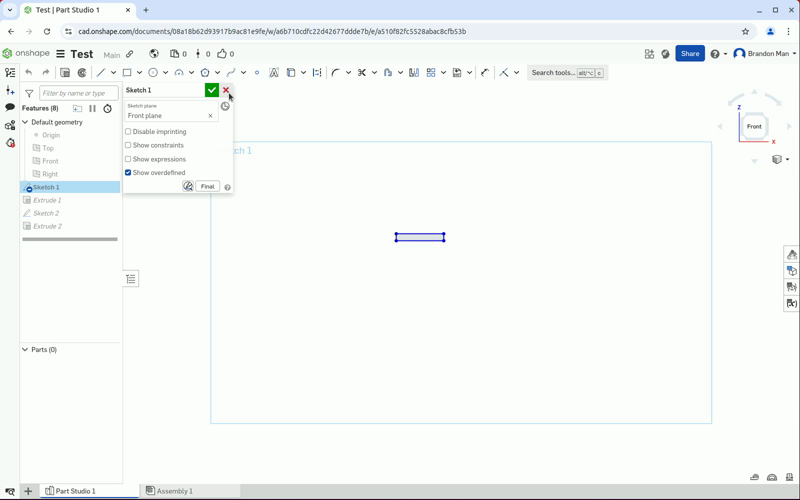
click(229, 92)
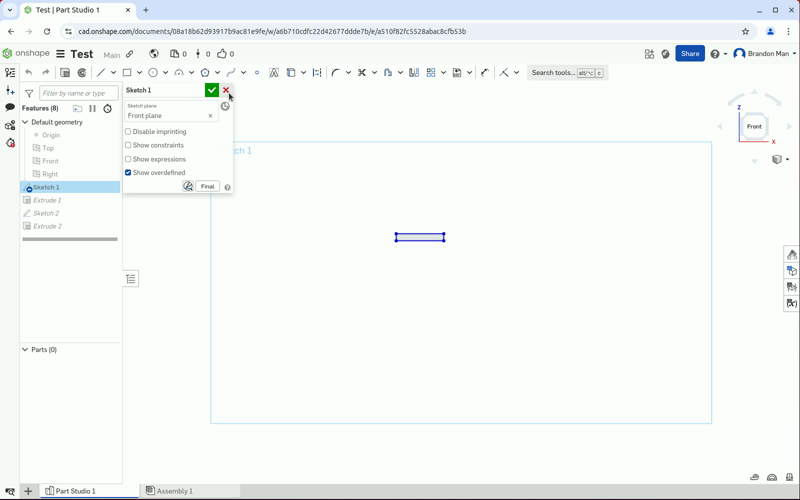
key(shift+s)
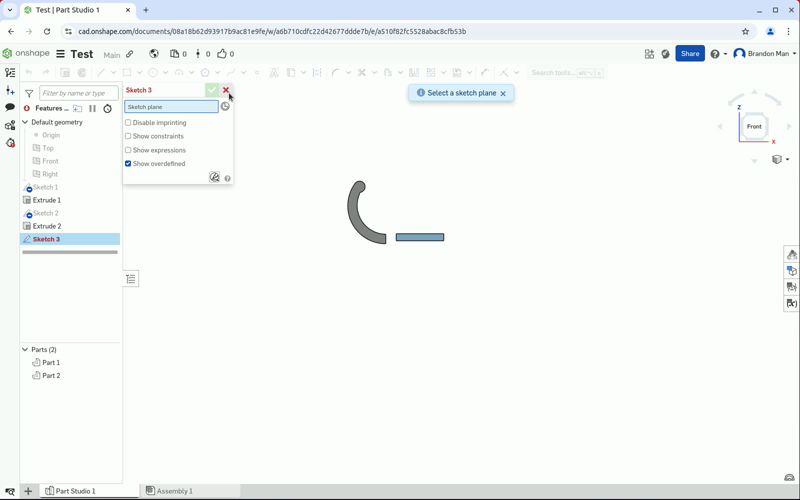
mouse_move(73, 163)
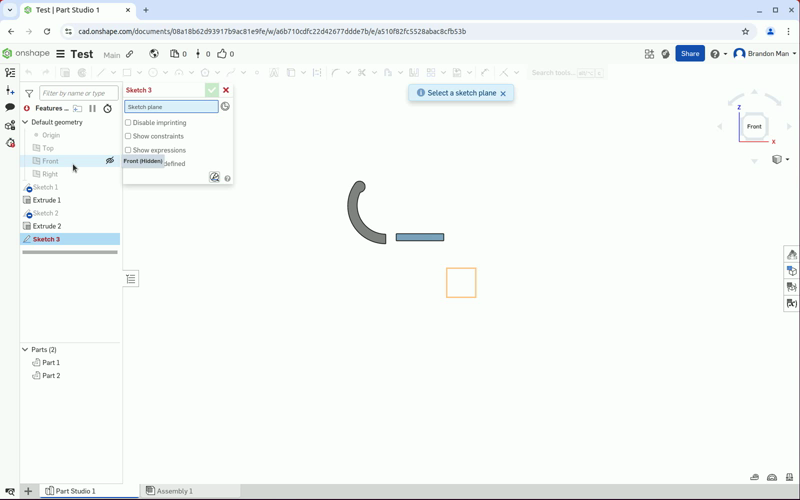
click(73, 163)
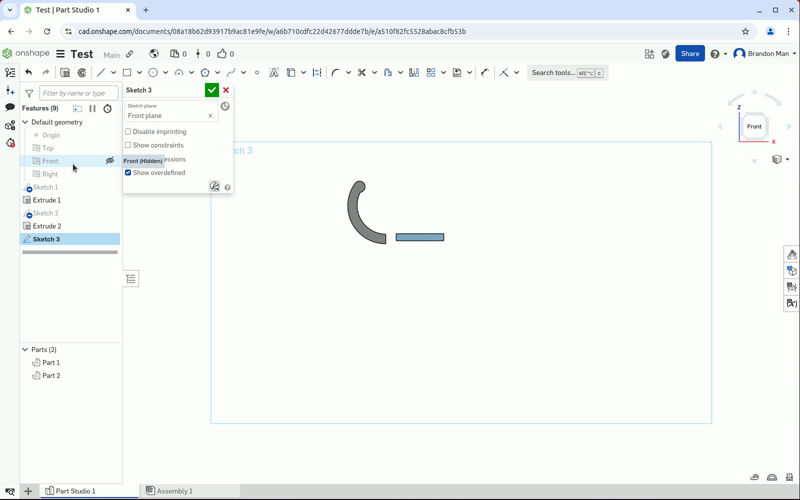
mouse_move(73, 352)
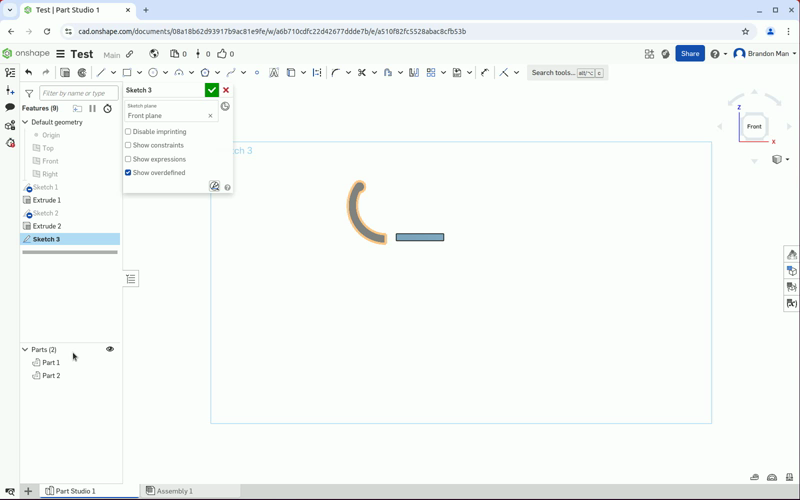
key(y)
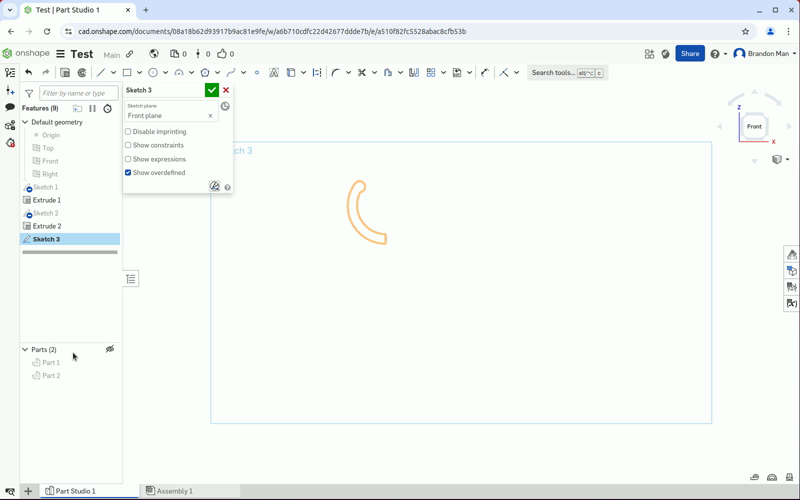
key(l)
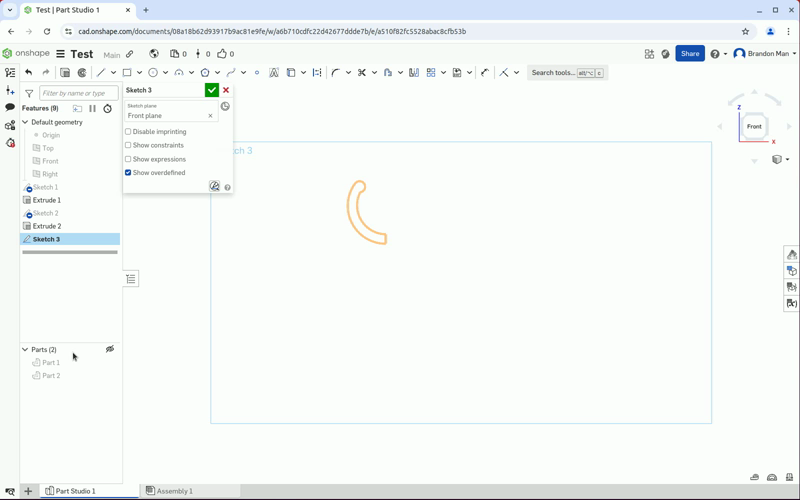
key_down(shift)
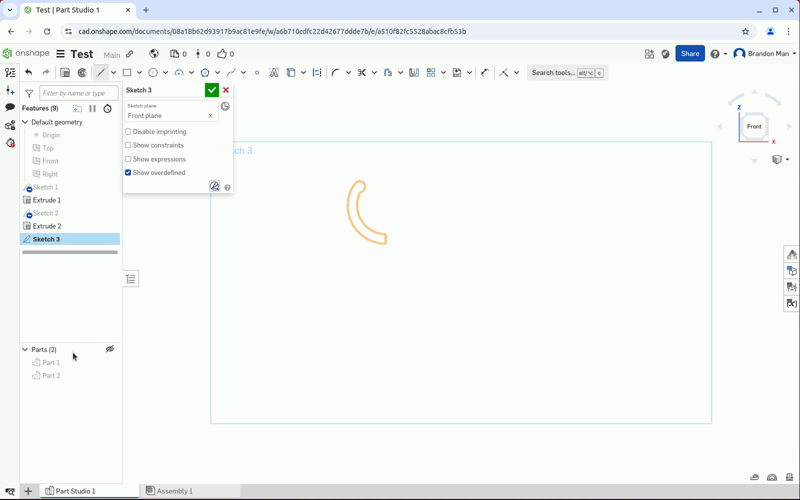
mouse_move(407, 290)
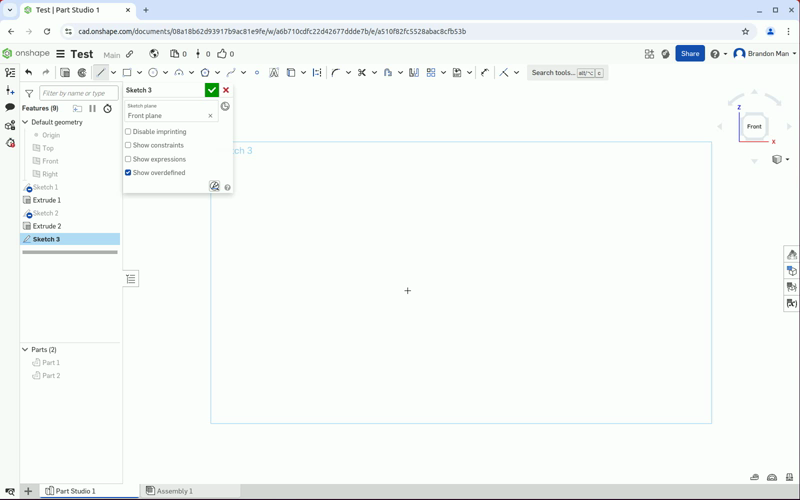
click(407, 290)
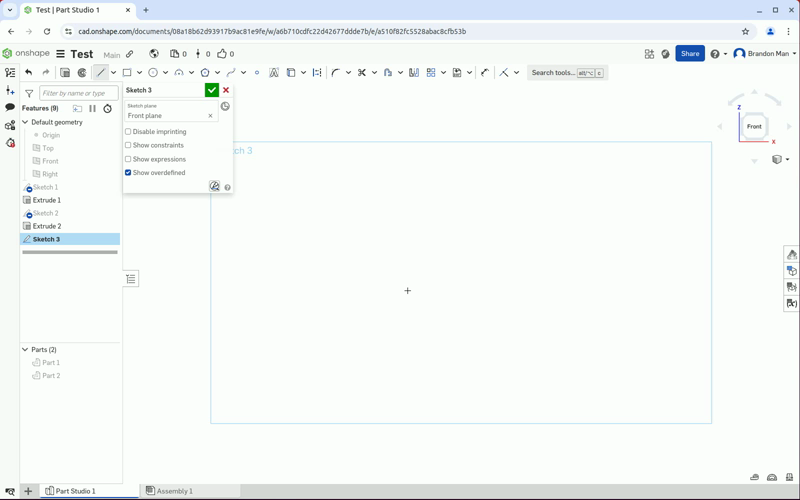
key_up(shift)
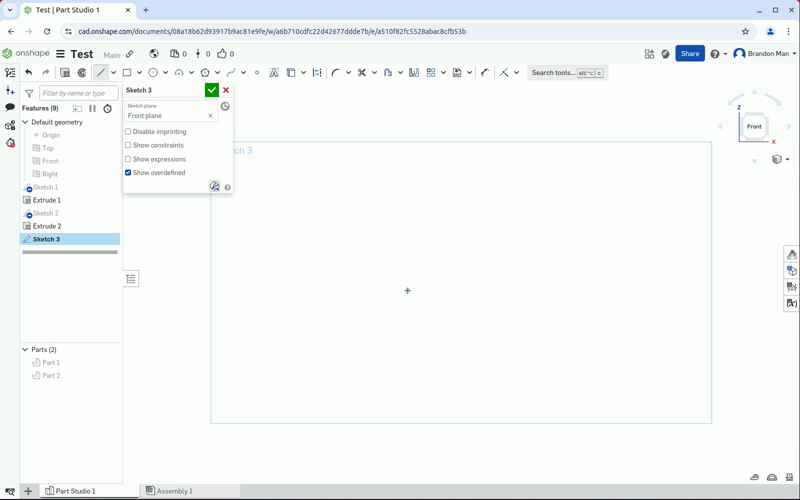
key_down(shift)
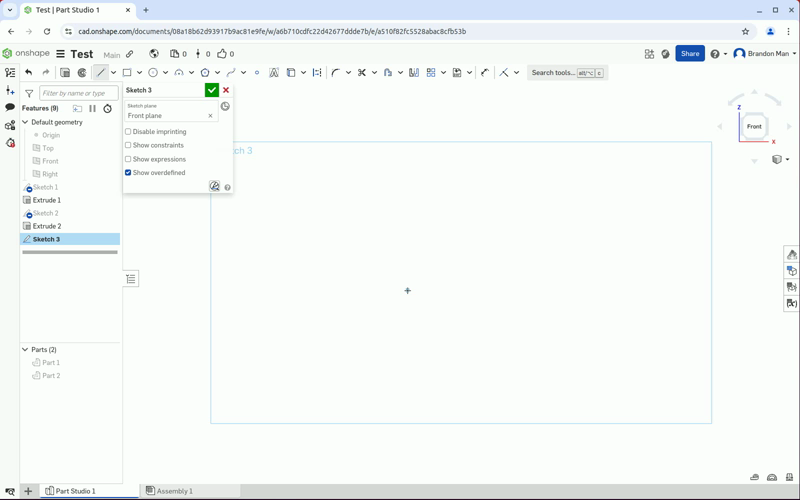
mouse_move(437, 290)
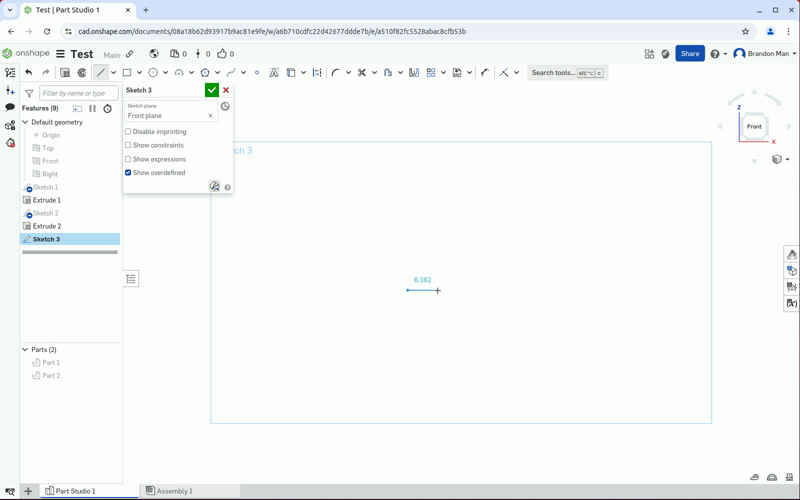
mouse_move(414, 290)
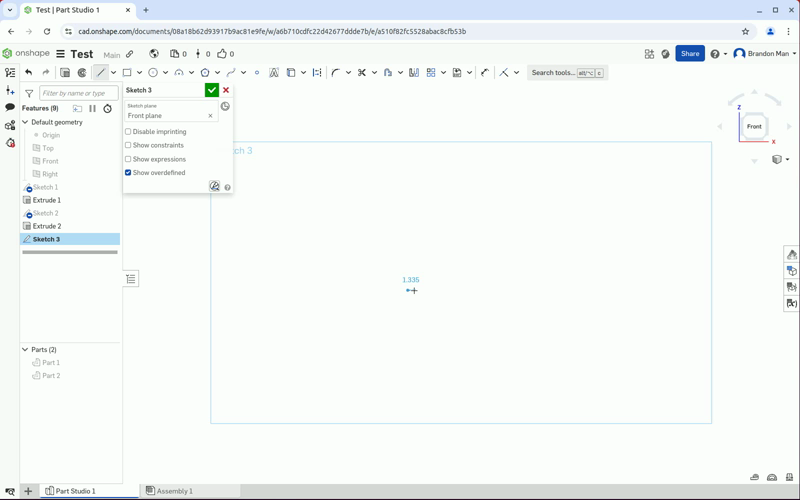
scroll(6)
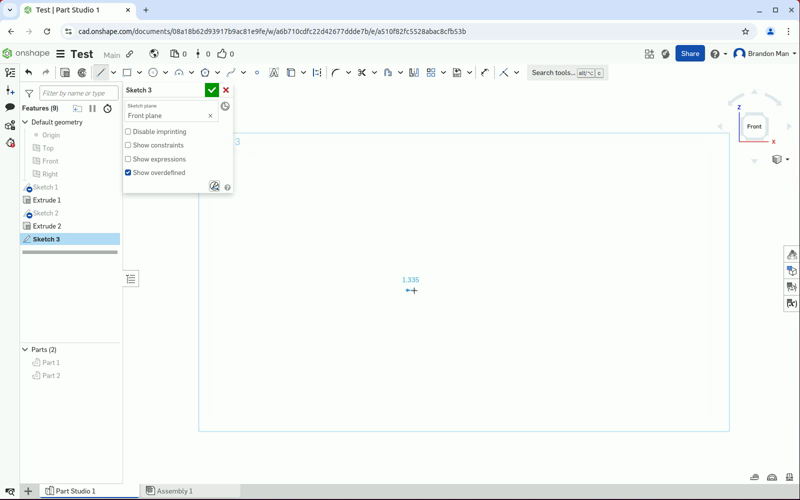
scroll(6)
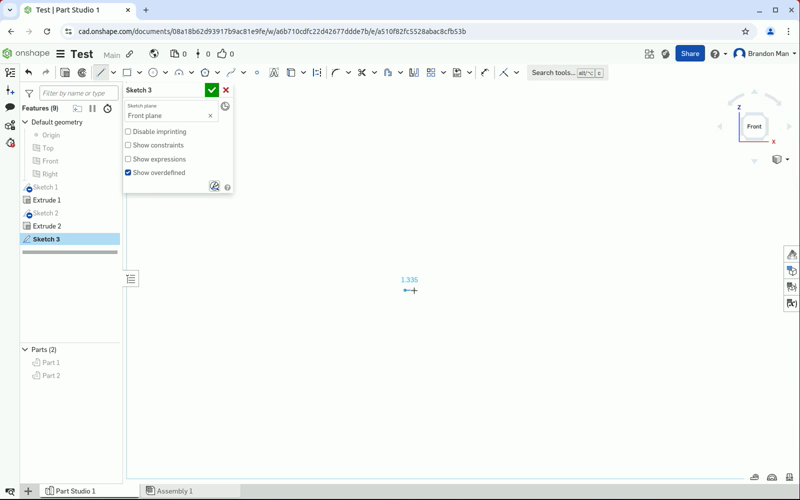
scroll(6)
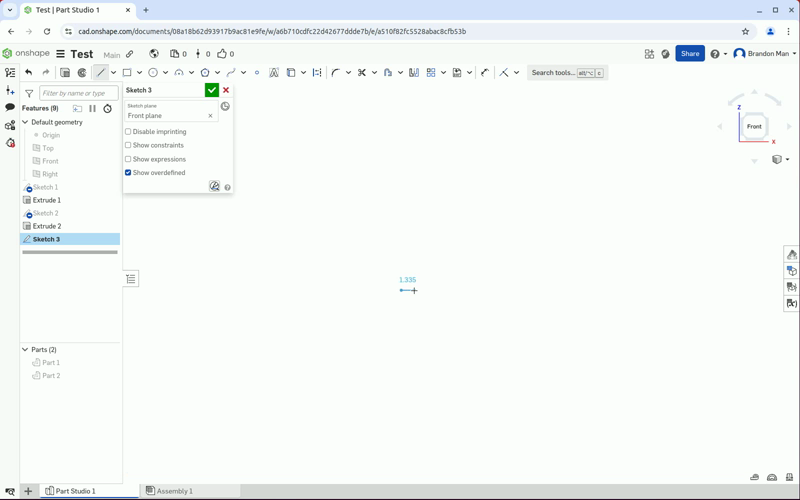
scroll(6)
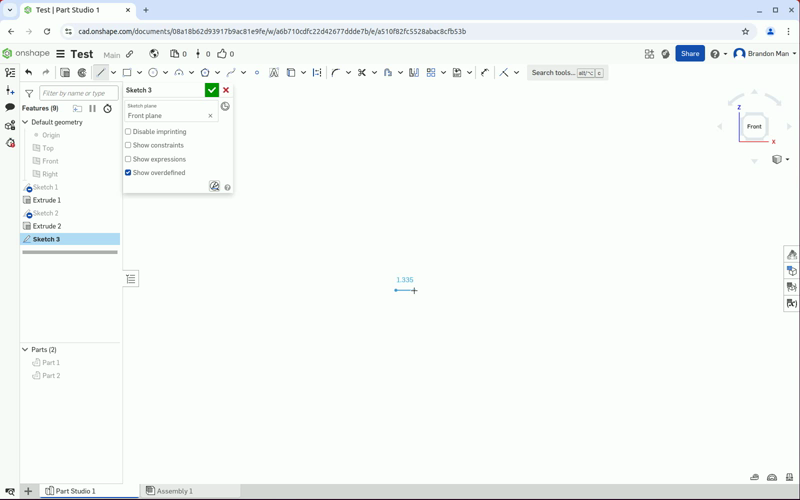
scroll(6)
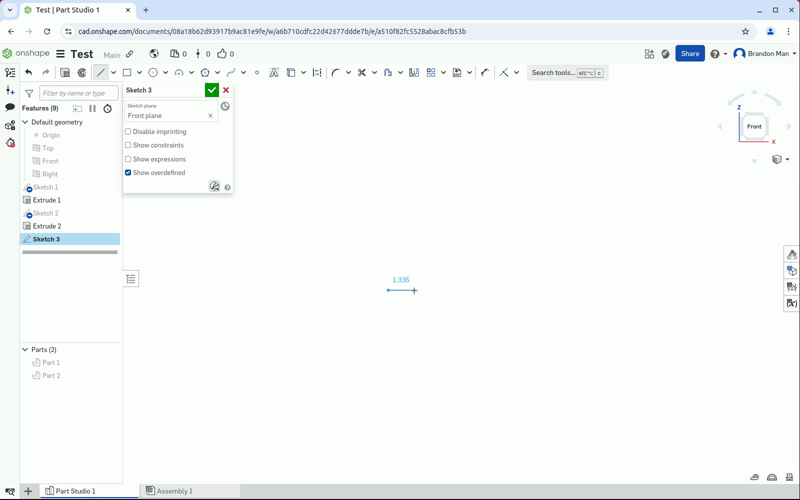
scroll(6)
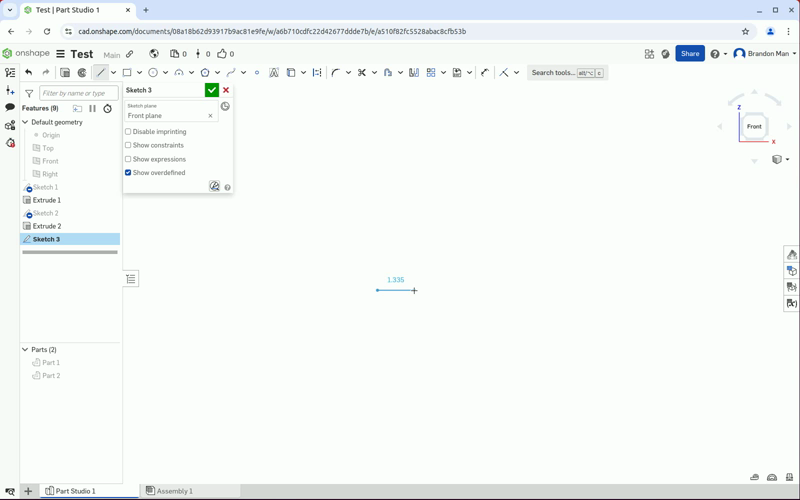
scroll(6)
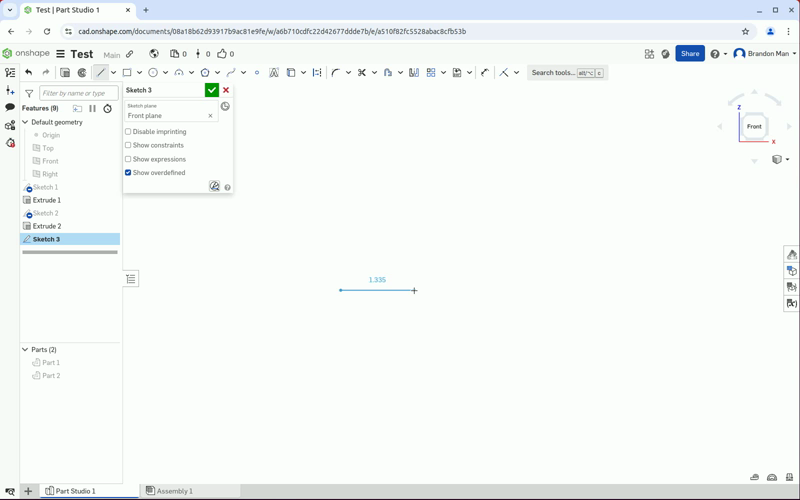
click(414, 290)
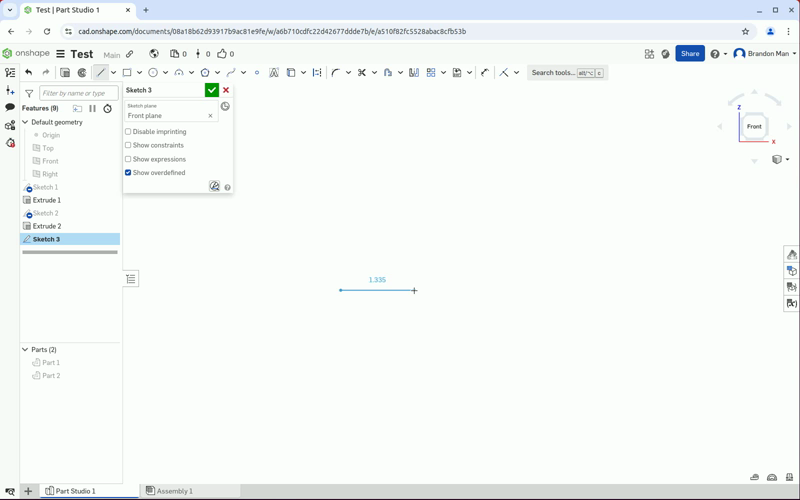
scroll(-6)
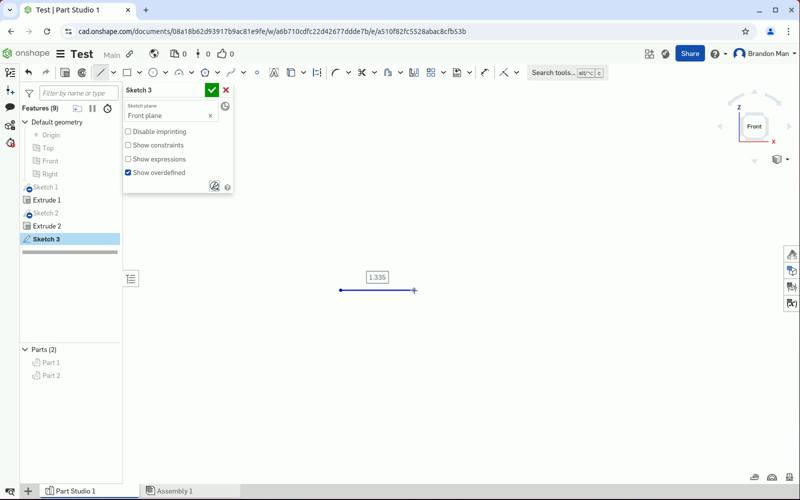
scroll(-6)
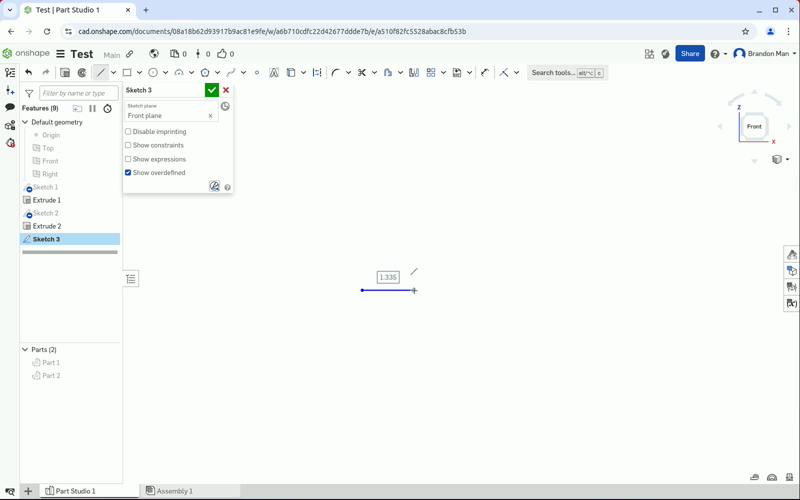
scroll(-6)
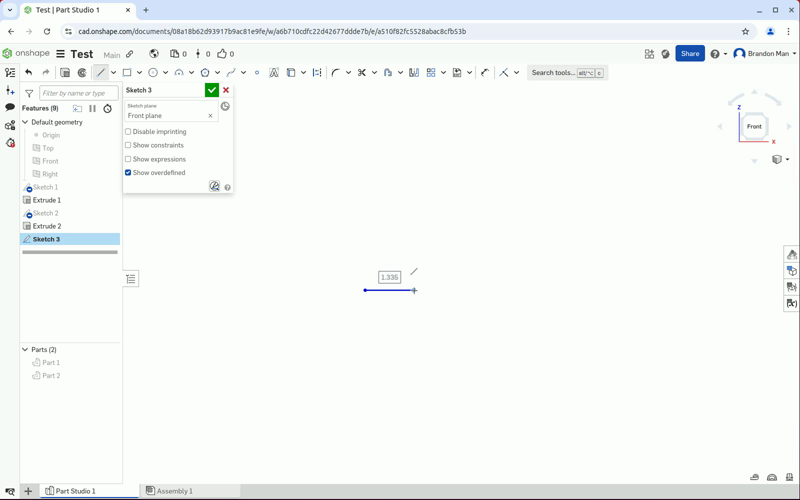
scroll(-6)
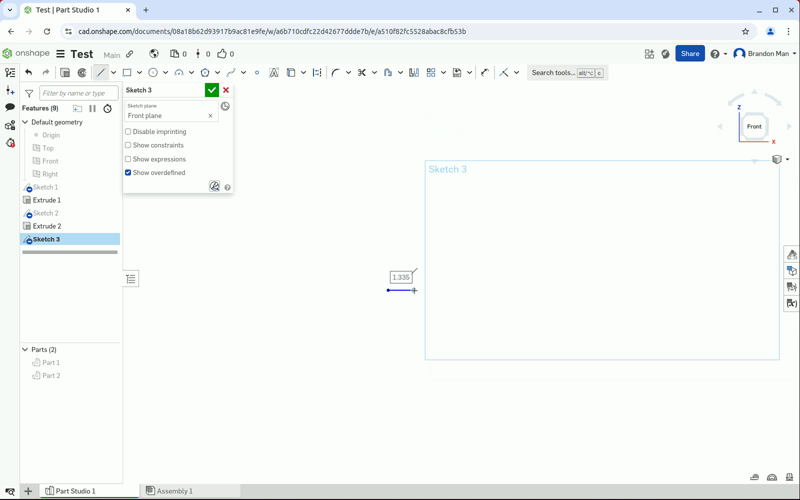
scroll(-6)
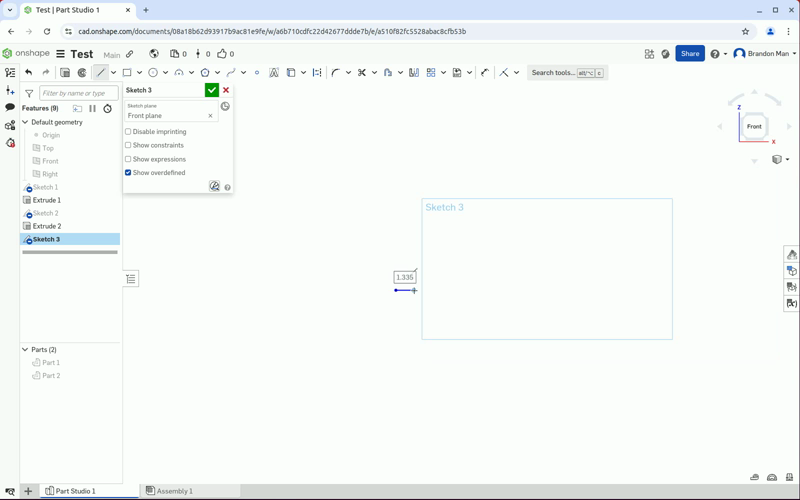
scroll(-6)
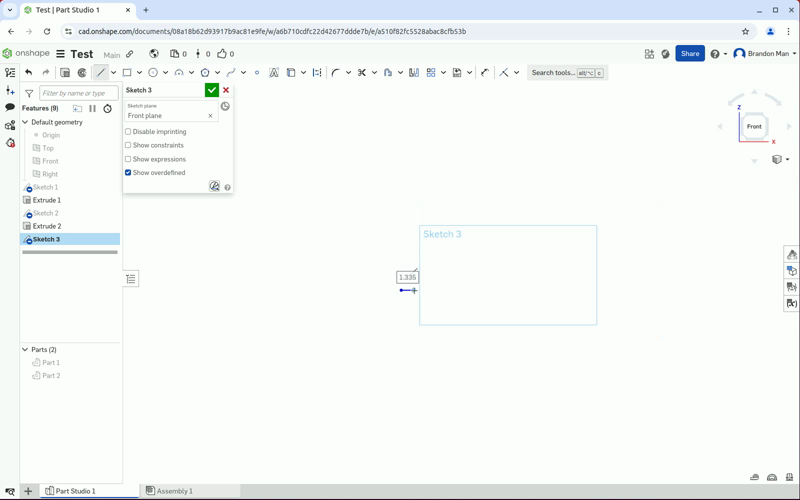
scroll(-6)
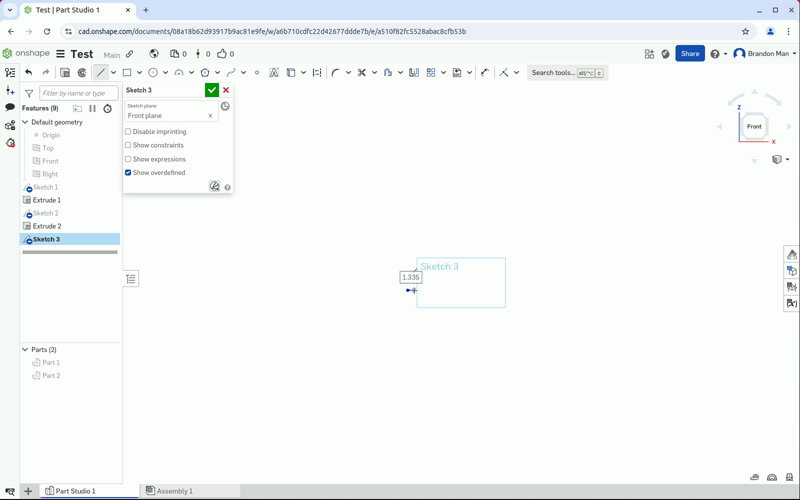
key_up(shift)
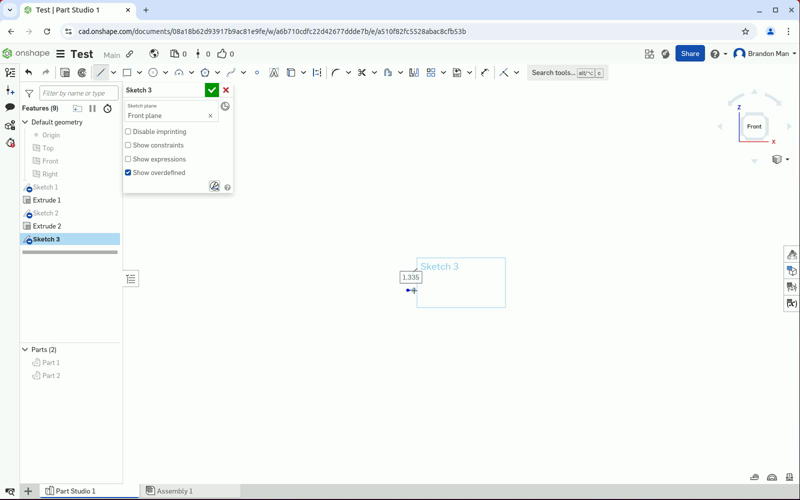
key_down(shift)
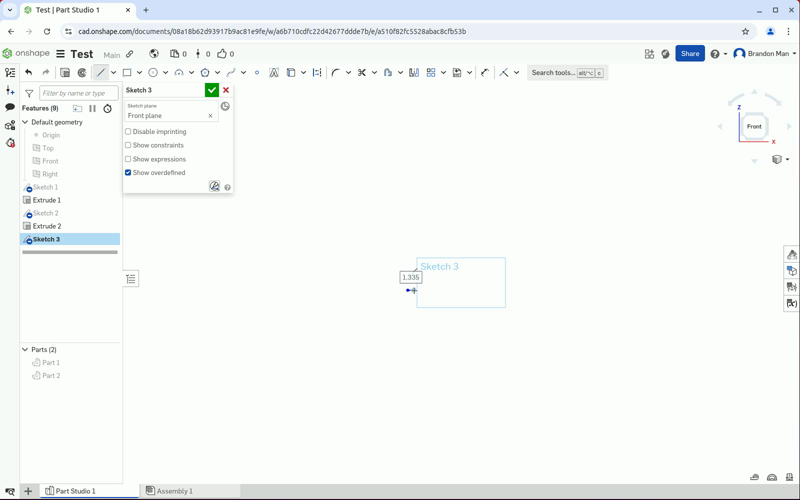
mouse_move(444, 290)
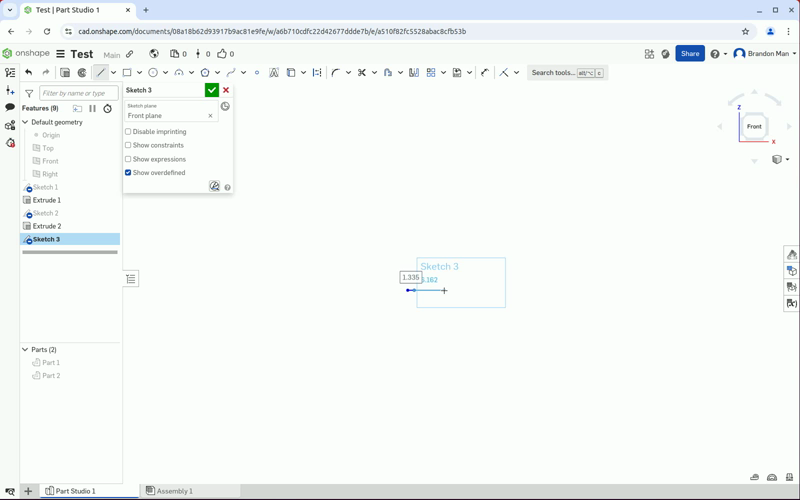
mouse_move(444, 290)
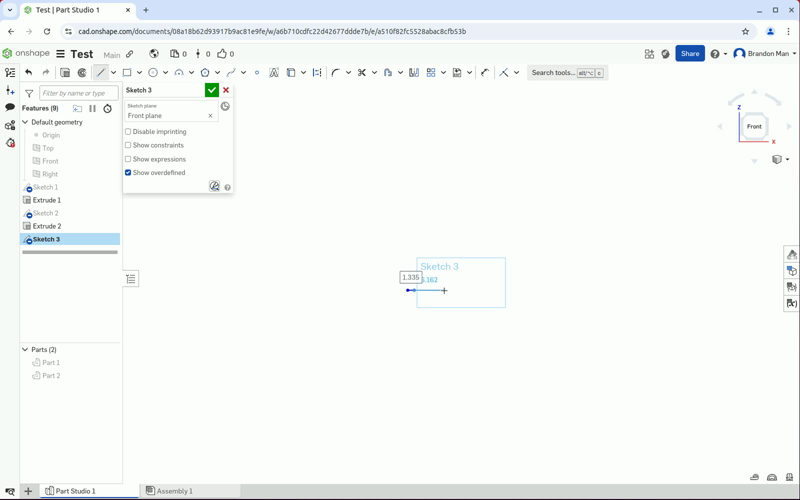
click(444, 290)
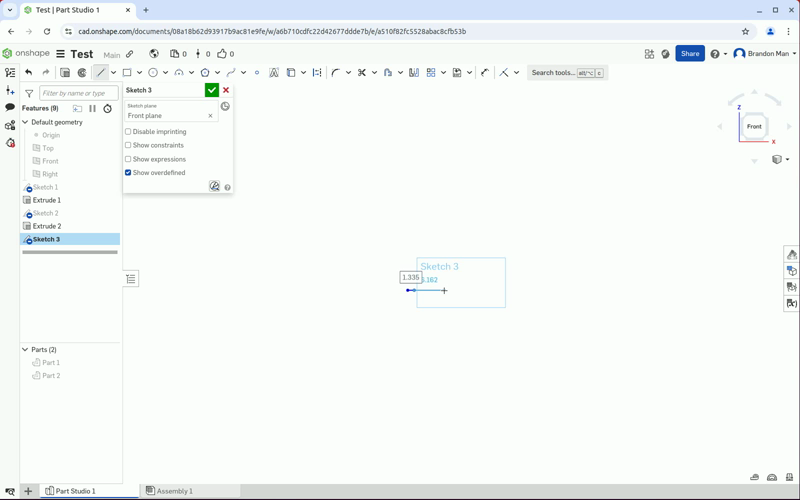
key_up(shift)
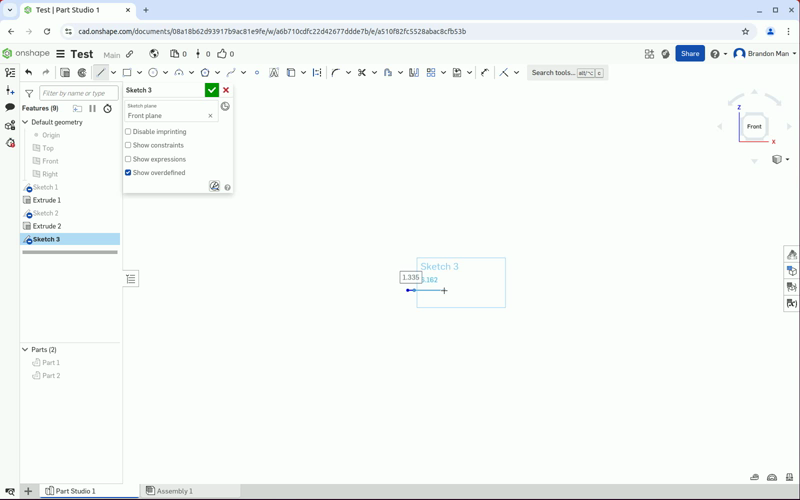
key_down(shift)
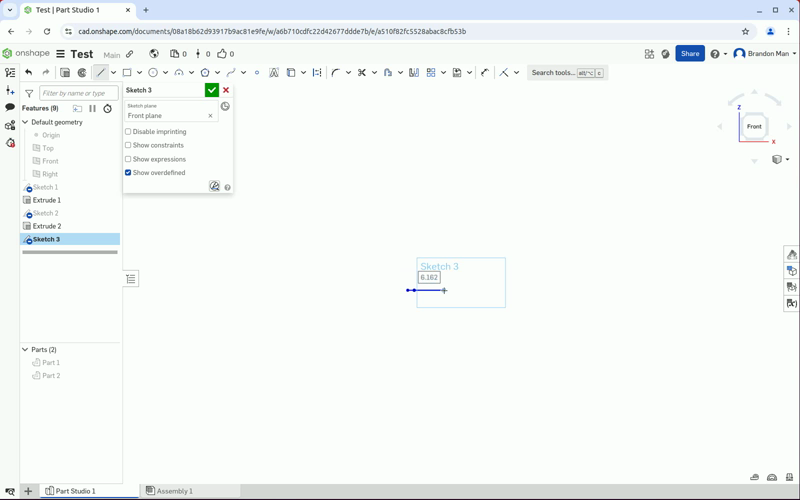
mouse_move(474, 290)
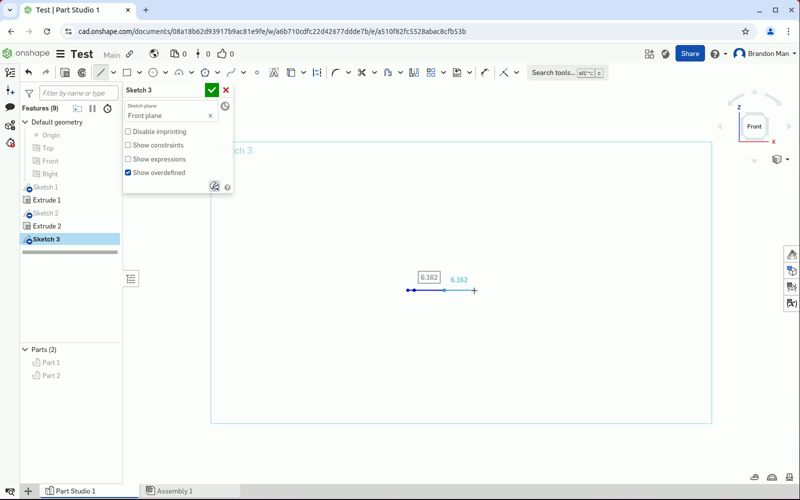
mouse_move(444, 282)
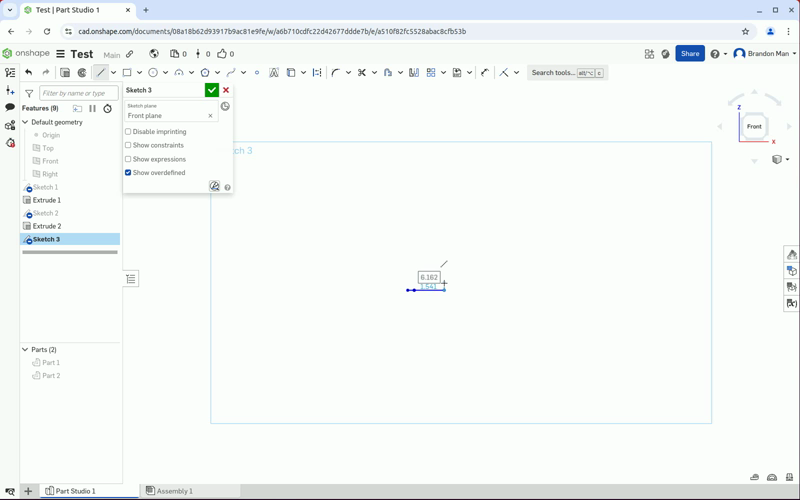
scroll(6)
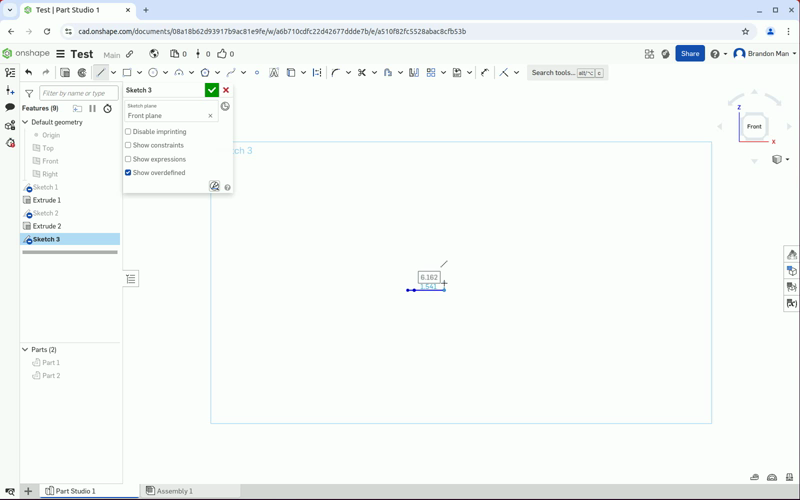
scroll(6)
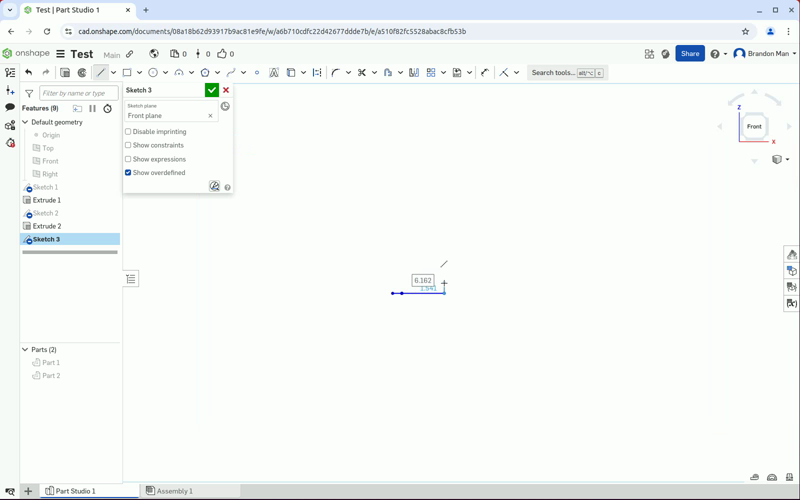
scroll(6)
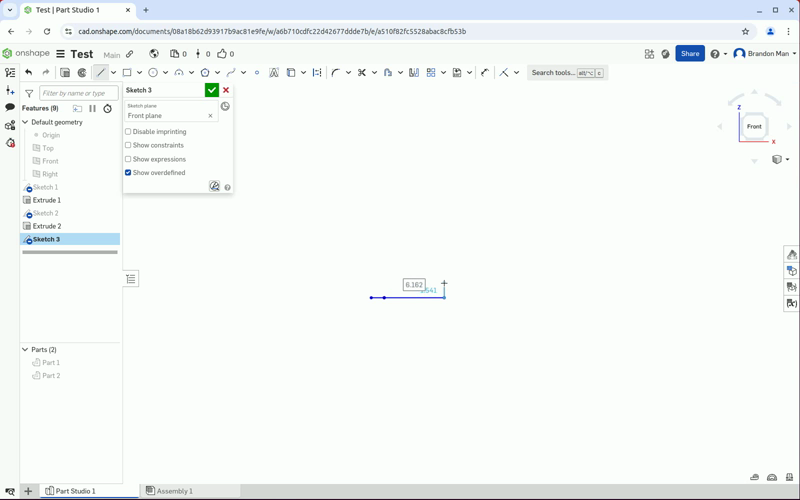
scroll(6)
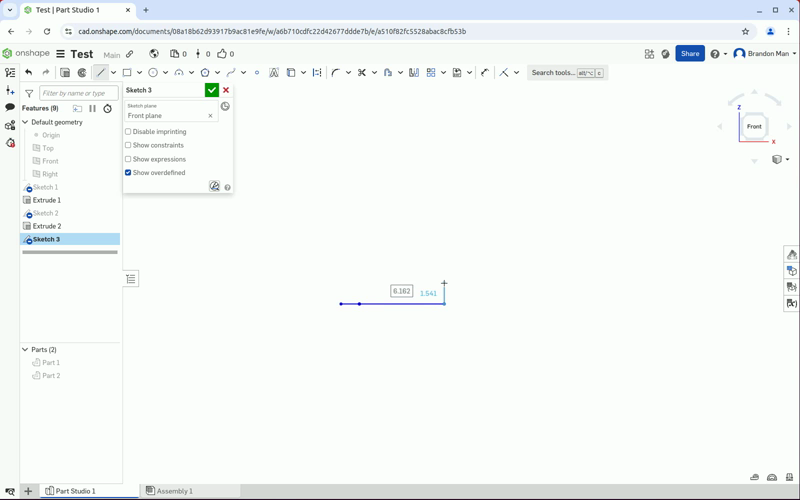
scroll(6)
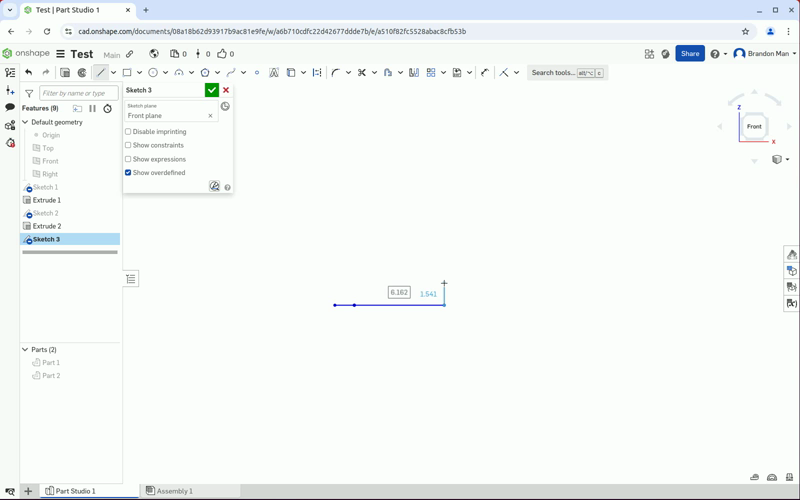
scroll(6)
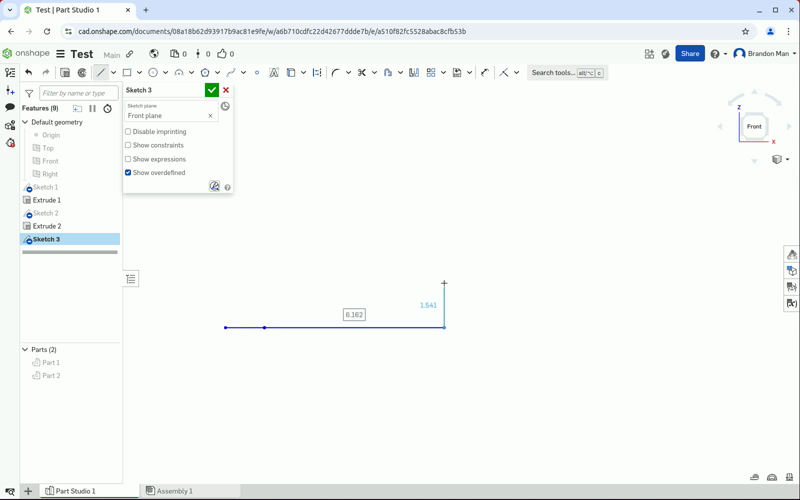
scroll(6)
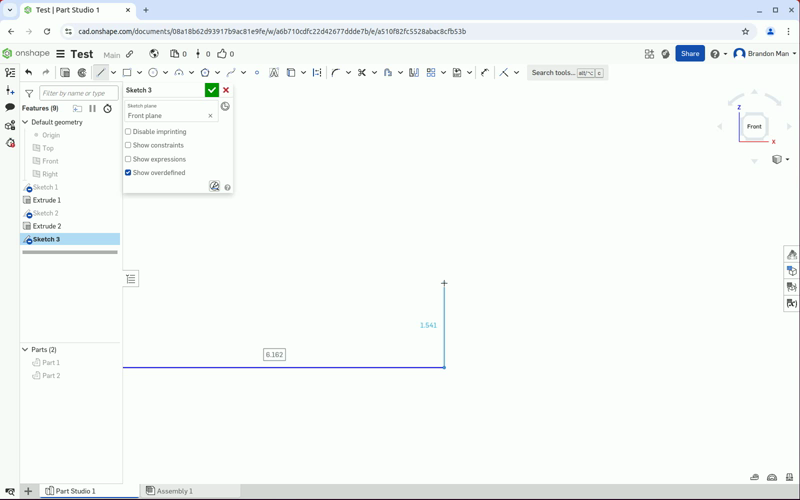
click(444, 282)
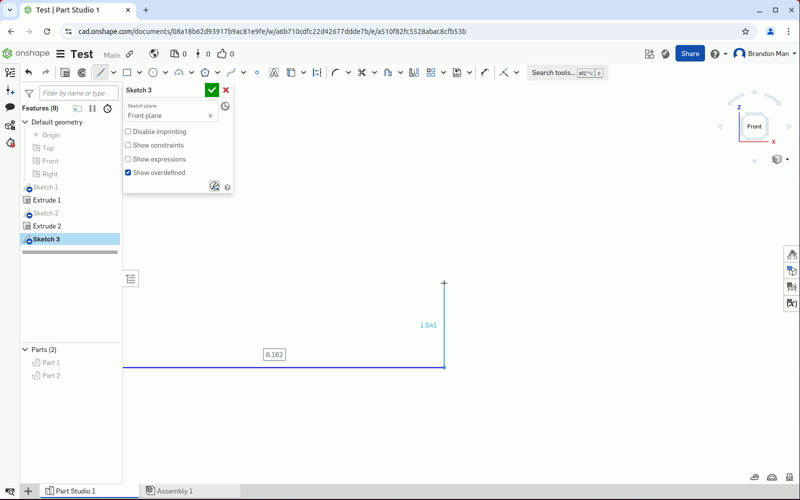
scroll(-6)
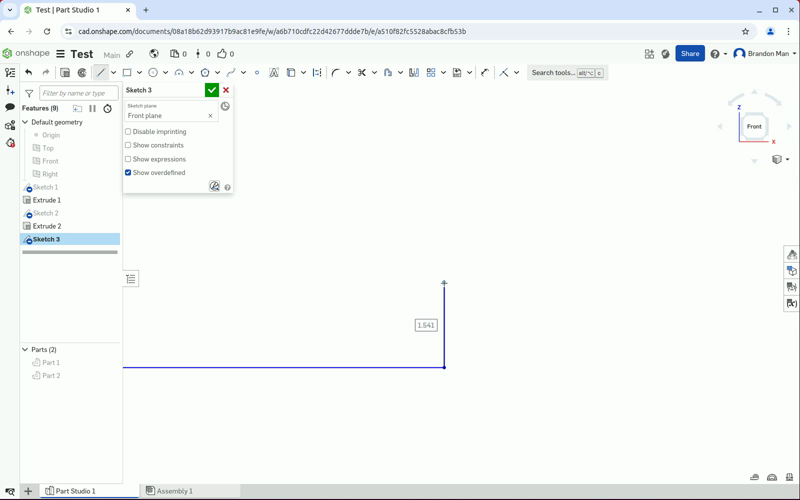
scroll(-6)
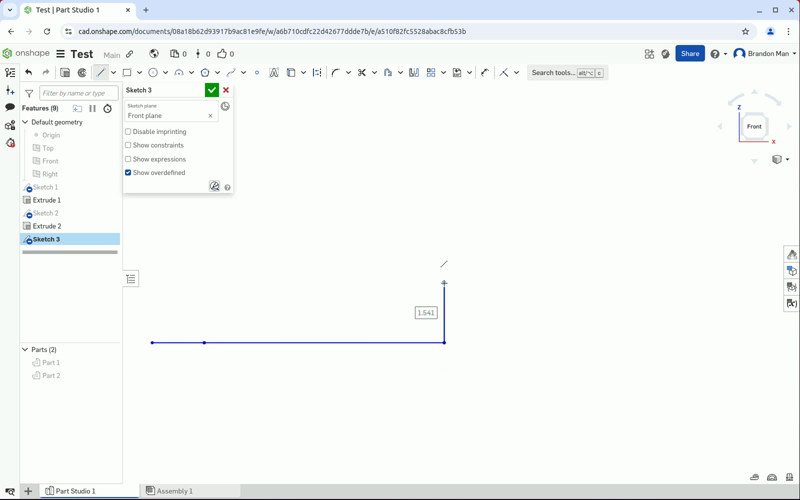
scroll(-6)
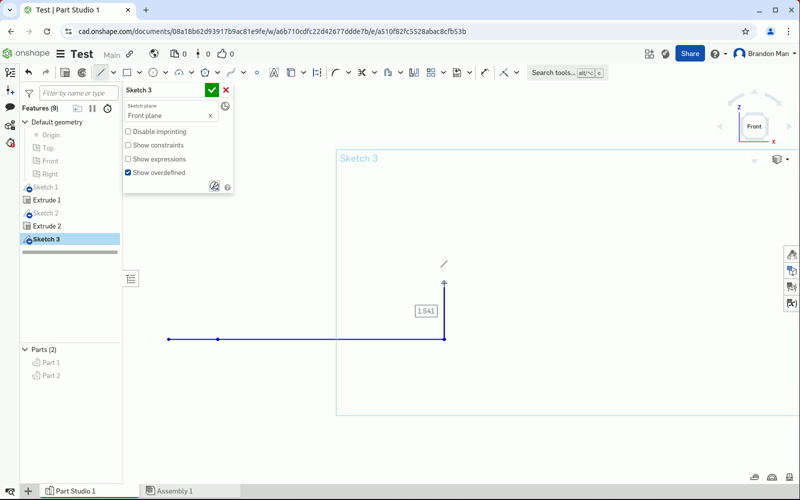
scroll(-6)
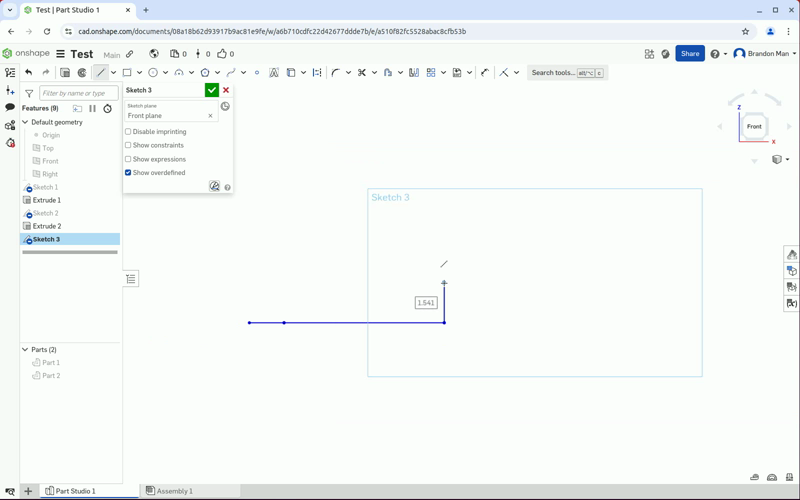
scroll(-6)
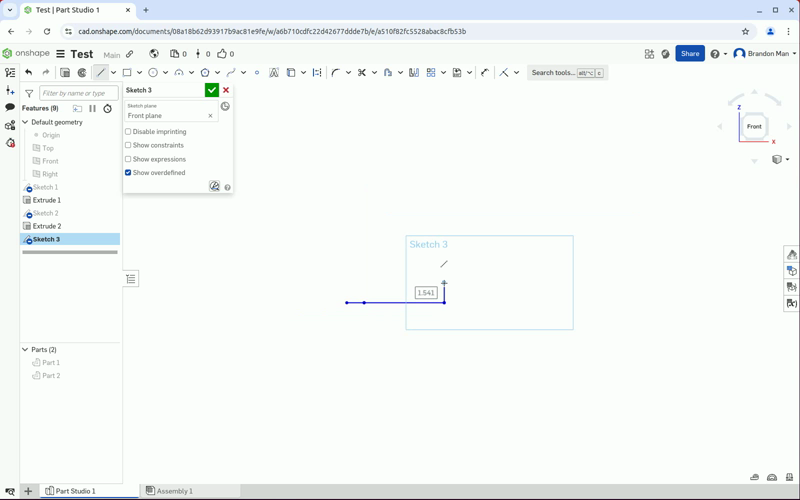
scroll(-6)
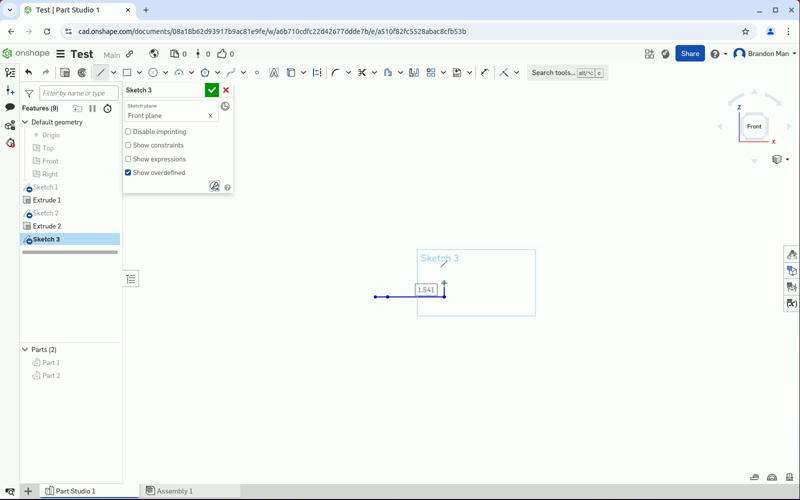
scroll(-6)
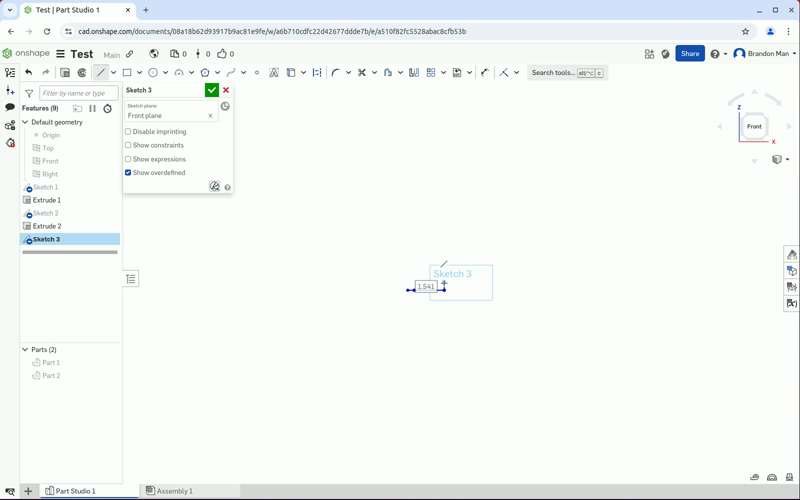
key_up(shift)
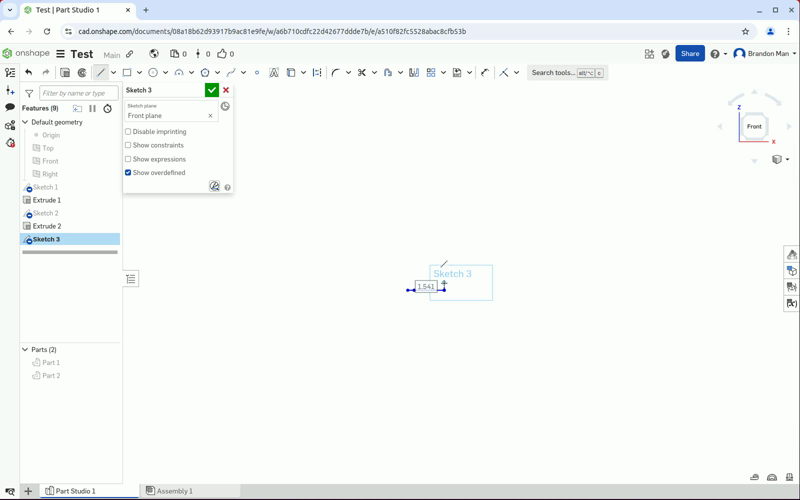
key_down(shift)
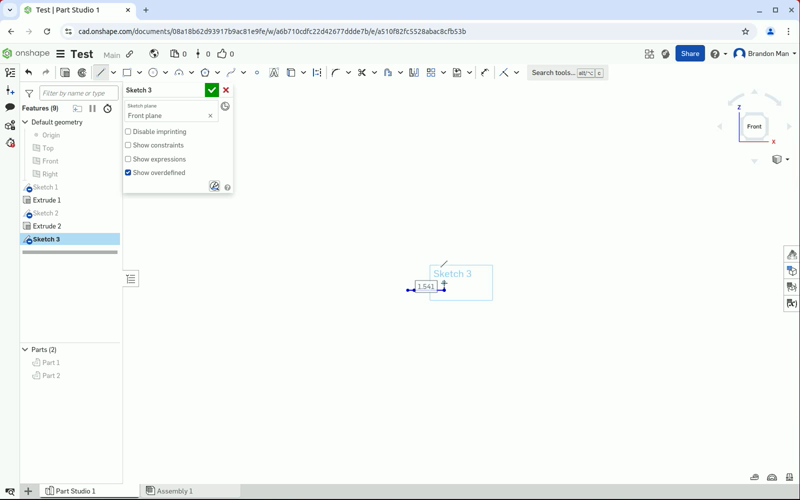
mouse_move(474, 282)
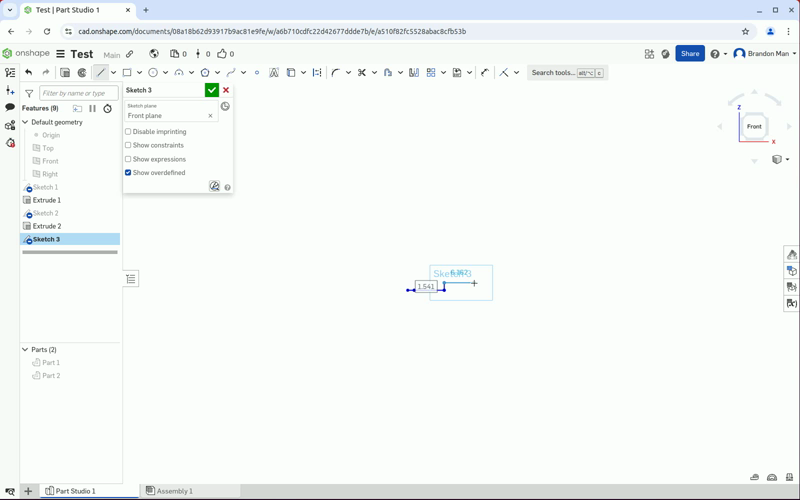
mouse_move(407, 282)
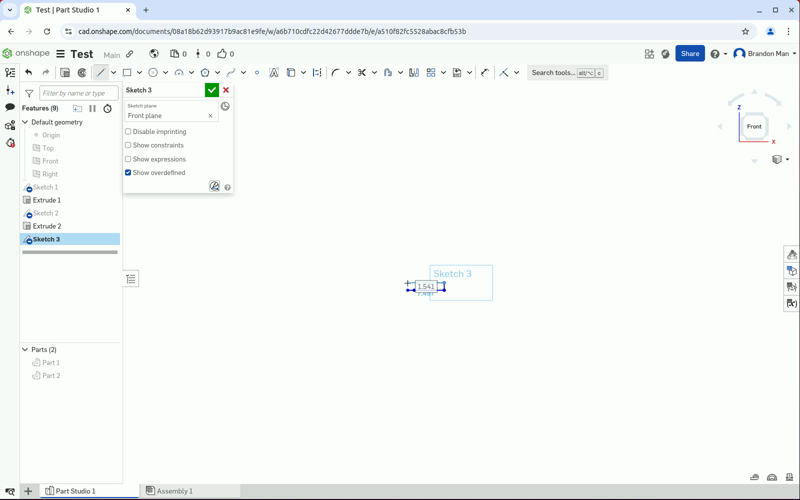
click(407, 282)
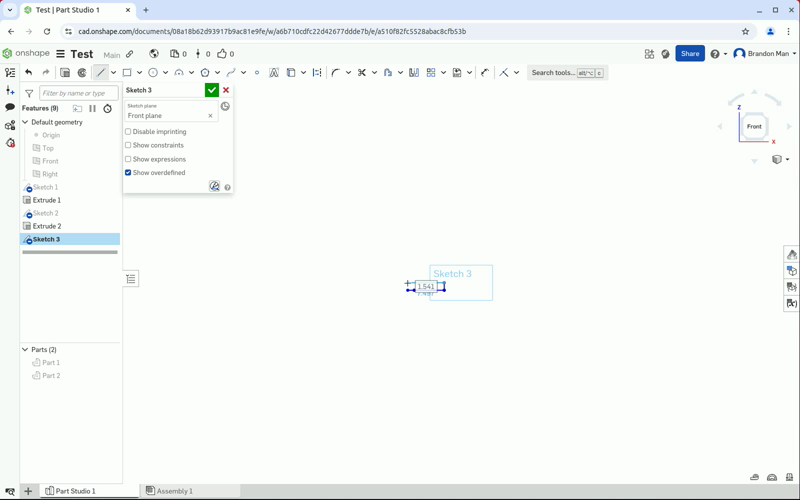
key_up(shift)
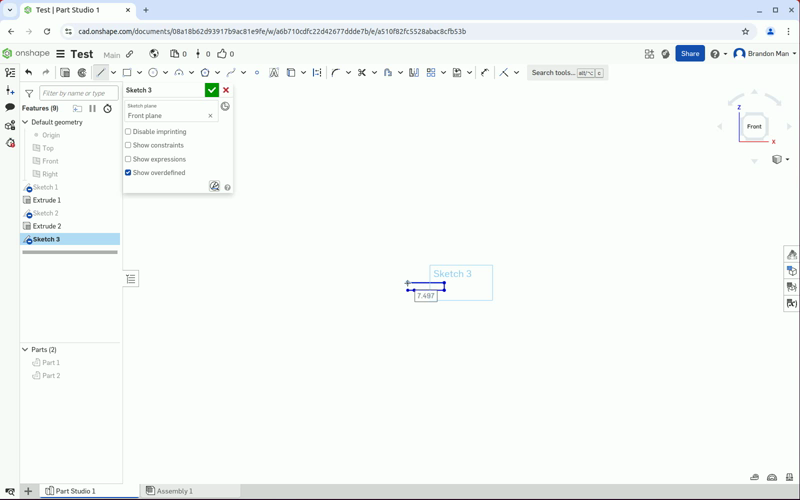
mouse_move(437, 282)
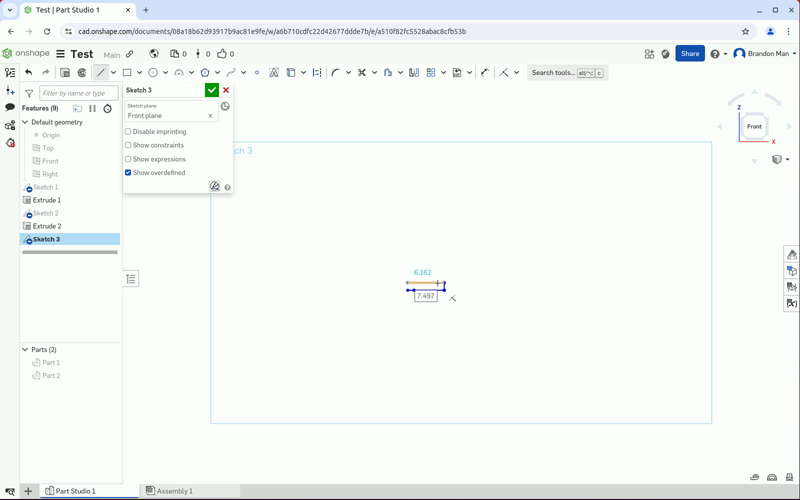
key_down(shift)
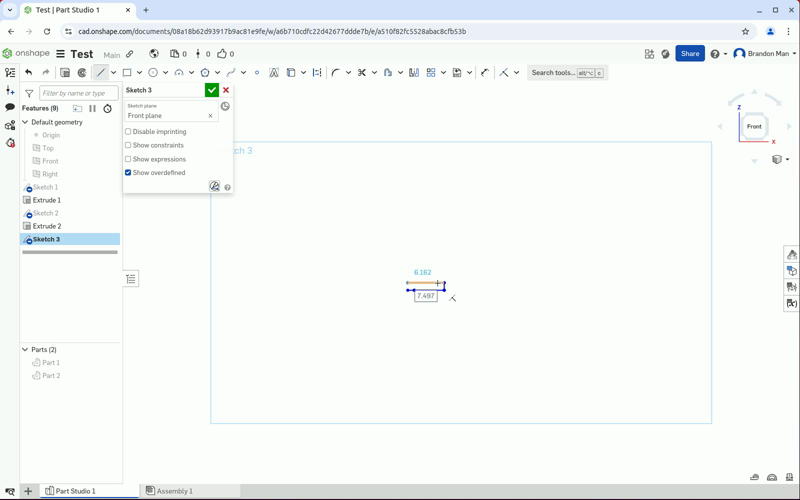
mouse_move(407, 290)
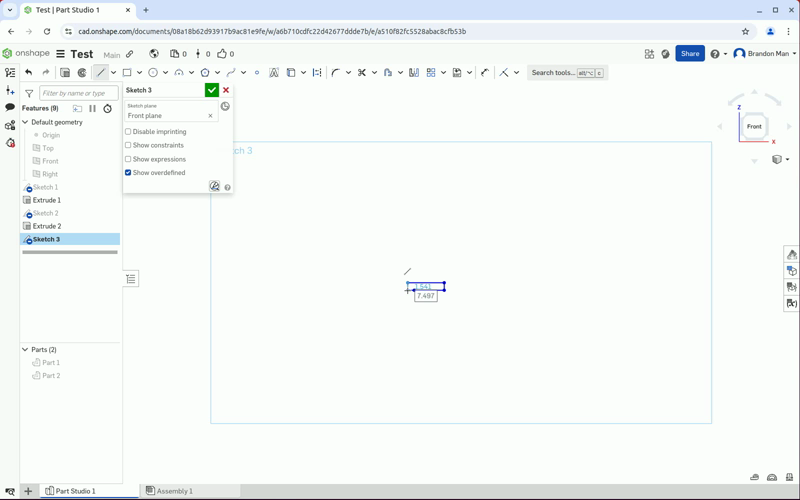
scroll(6)
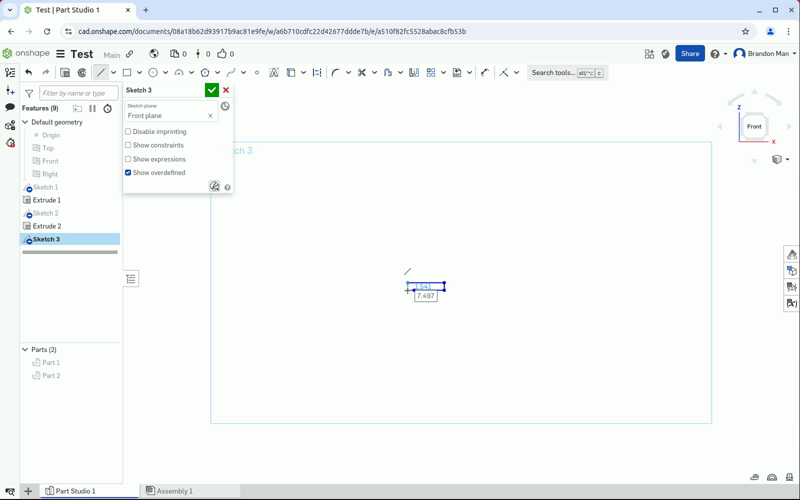
scroll(6)
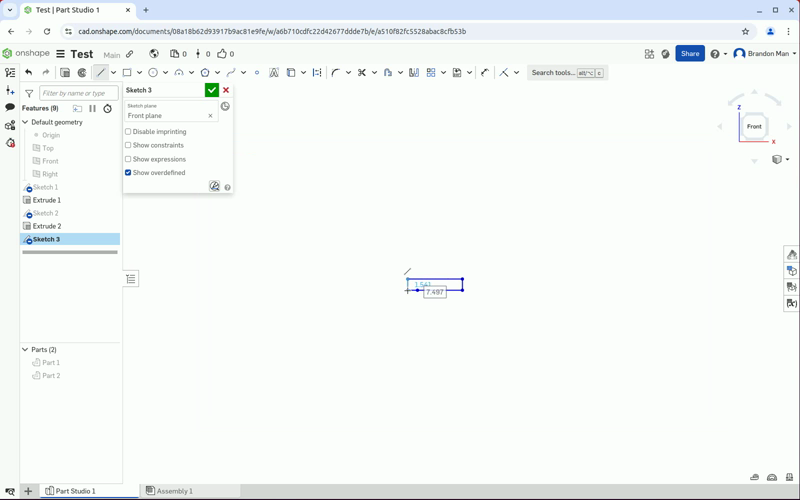
scroll(6)
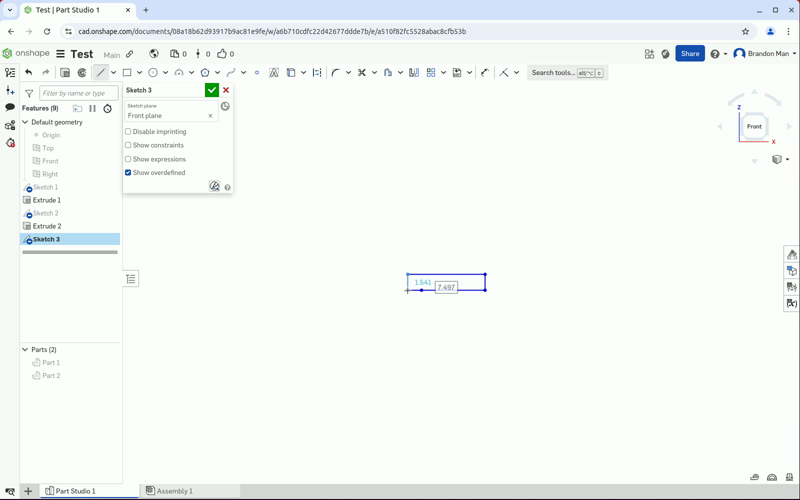
scroll(6)
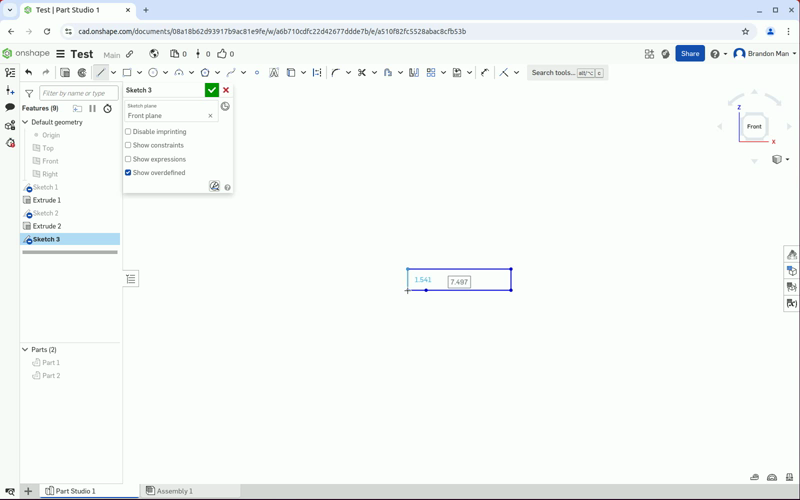
scroll(6)
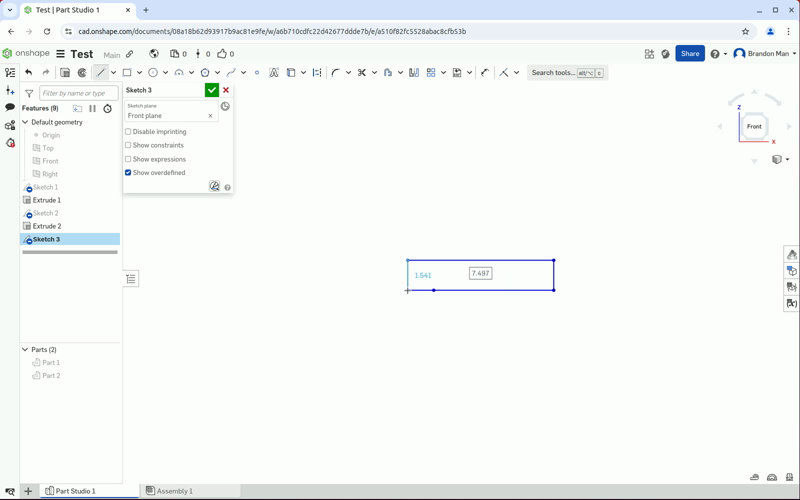
scroll(6)
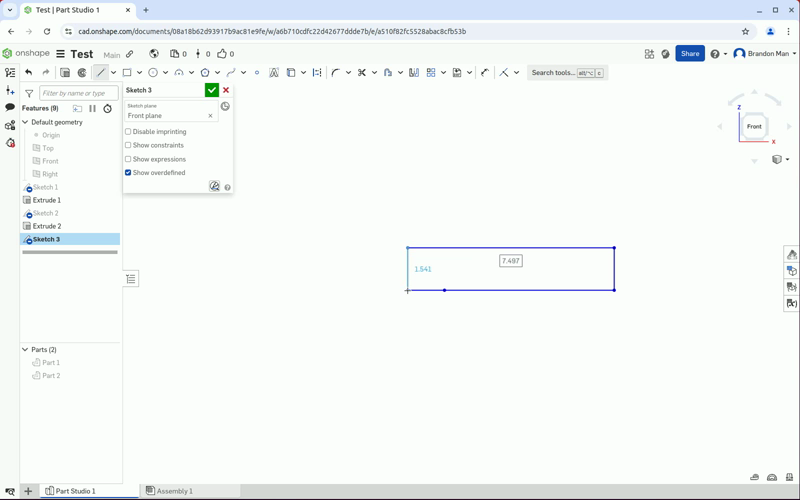
scroll(6)
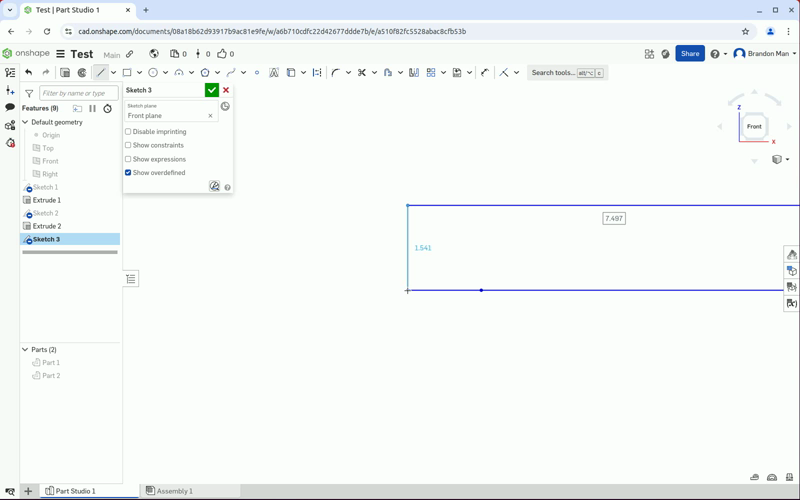
key_up(shift)
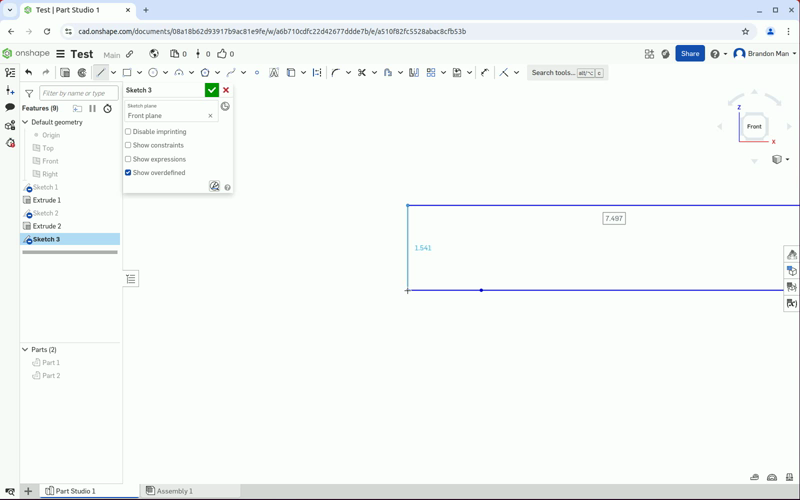
click(407, 290)
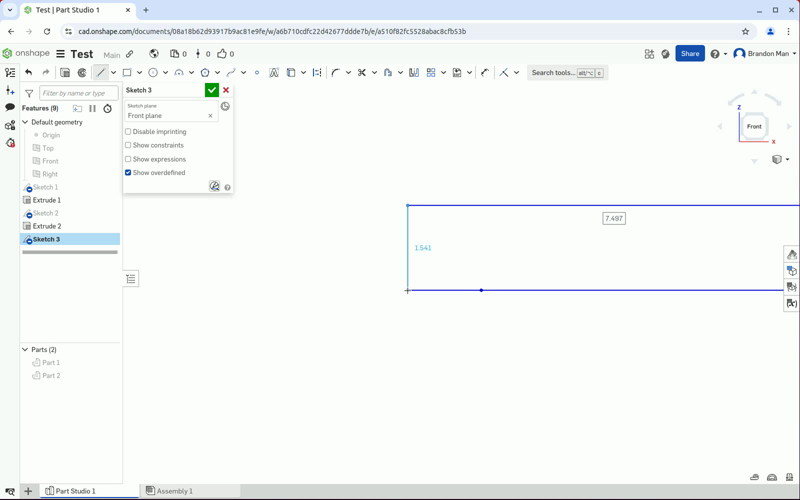
scroll(-6)
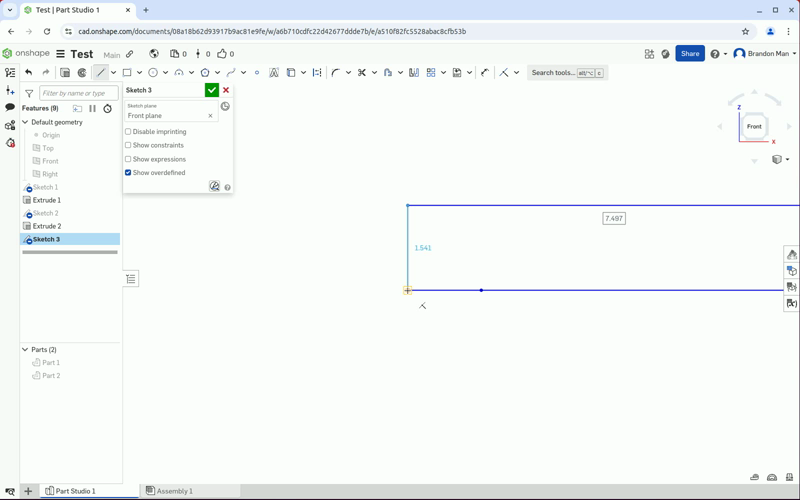
scroll(-6)
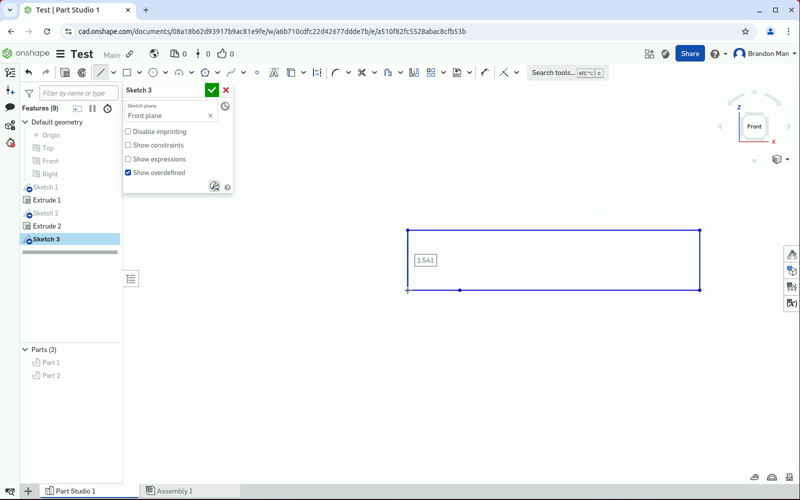
scroll(-6)
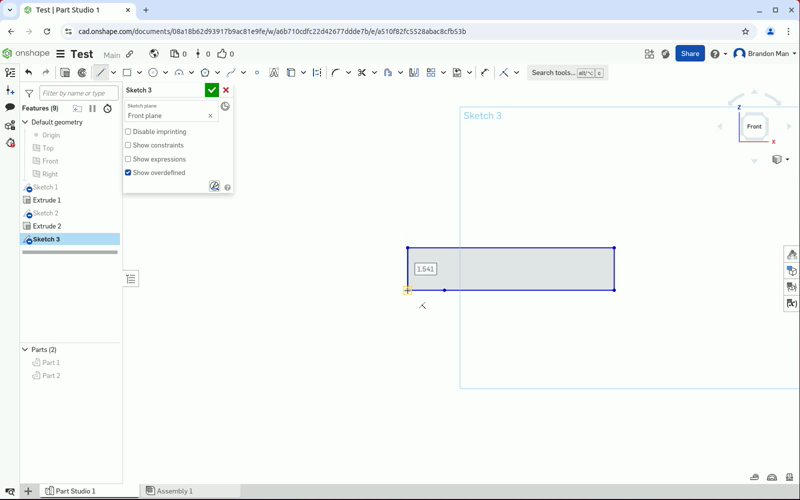
scroll(-6)
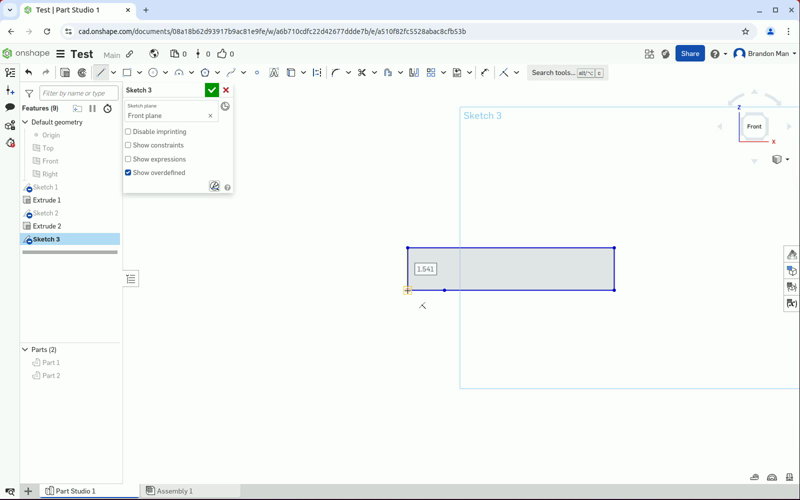
scroll(-6)
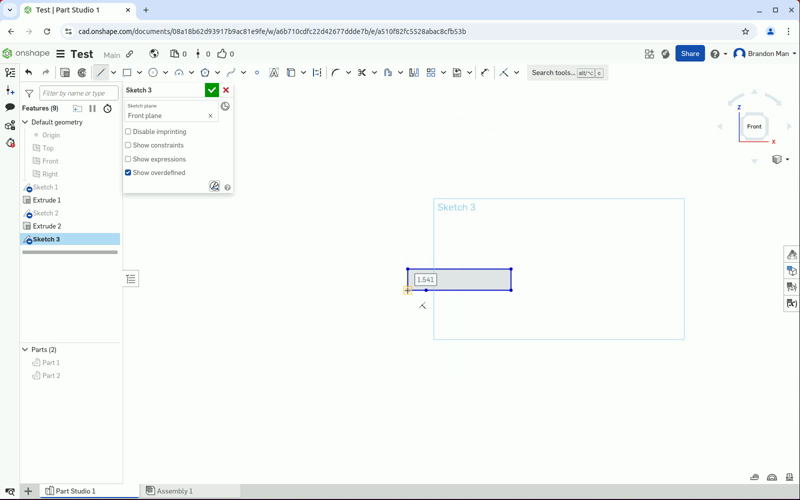
scroll(-6)
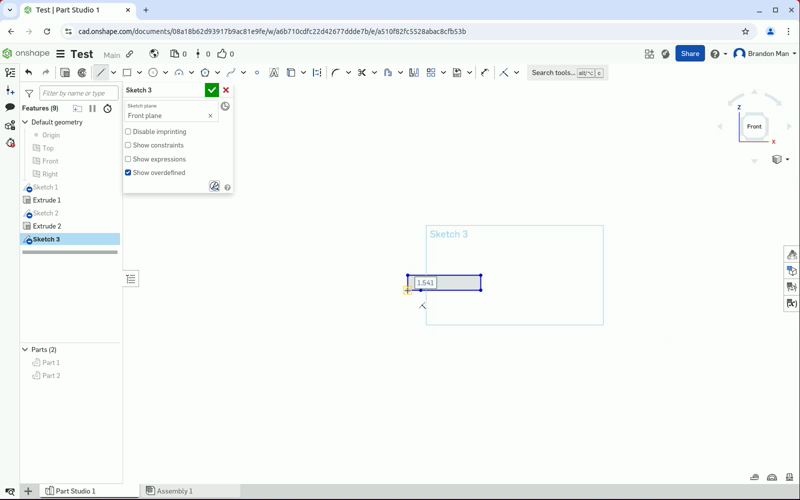
scroll(-6)
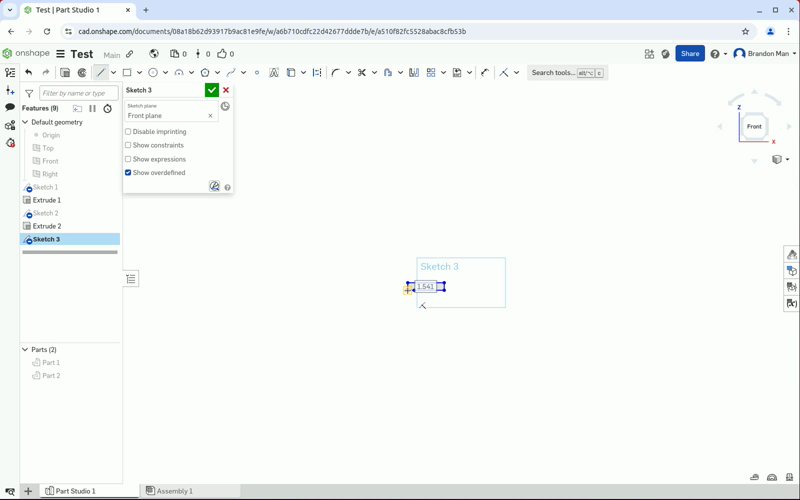
key(esc)
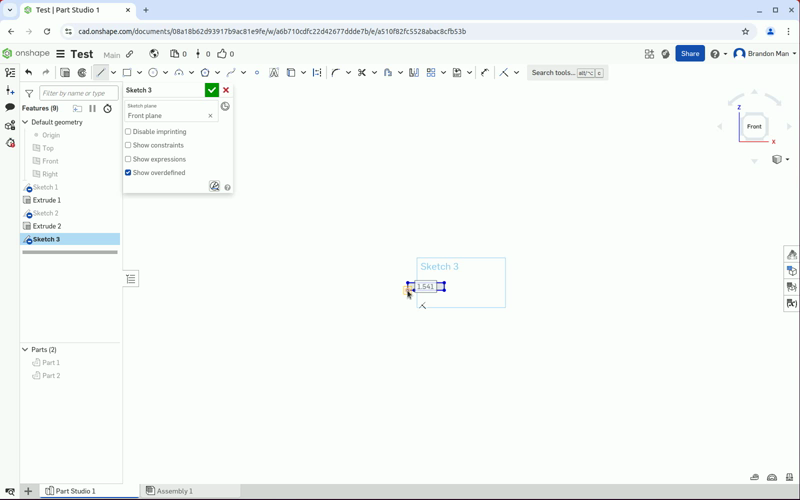
mouse_move(413, 288)
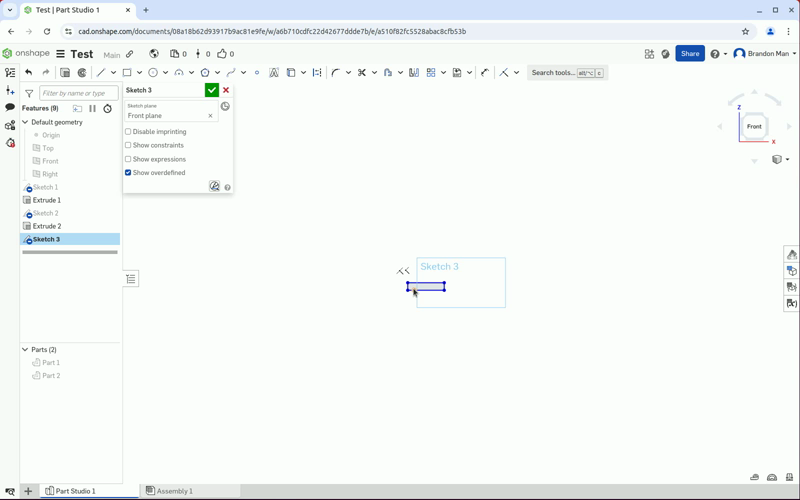
scroll(6)
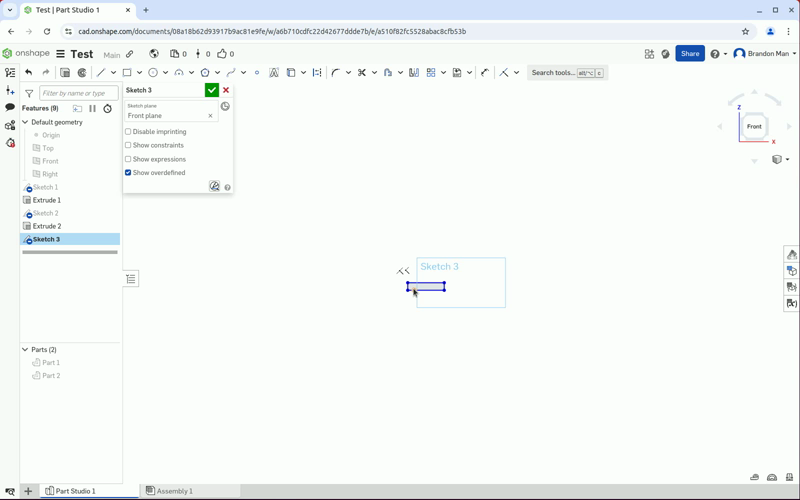
scroll(6)
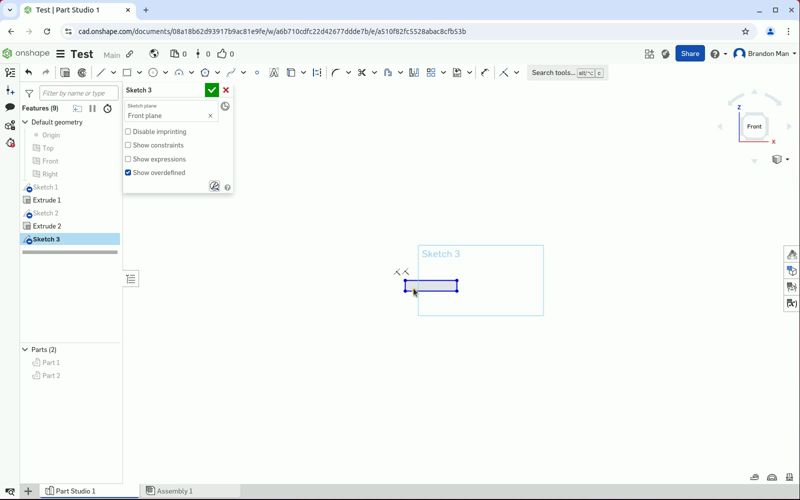
scroll(6)
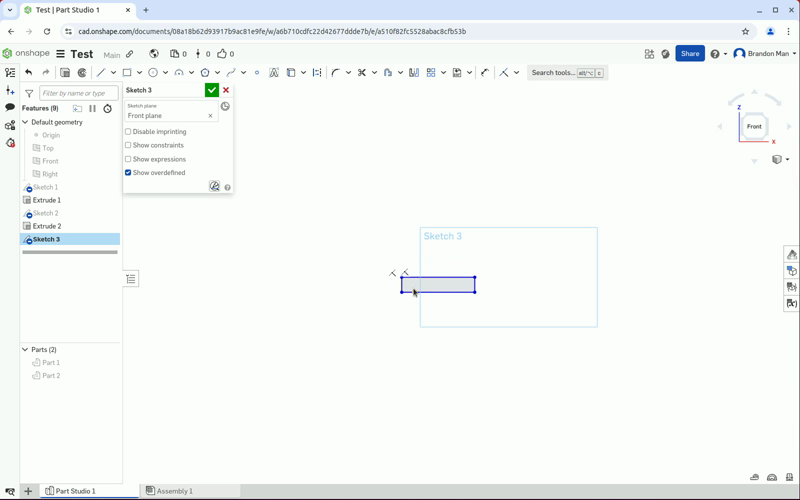
scroll(6)
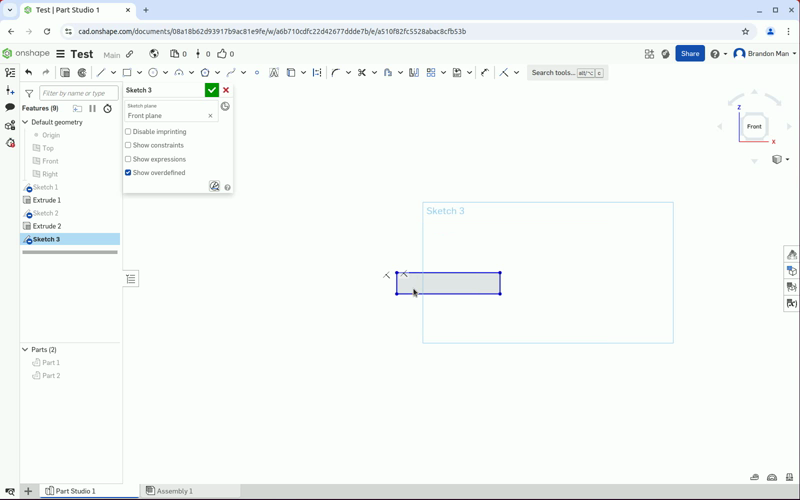
scroll(6)
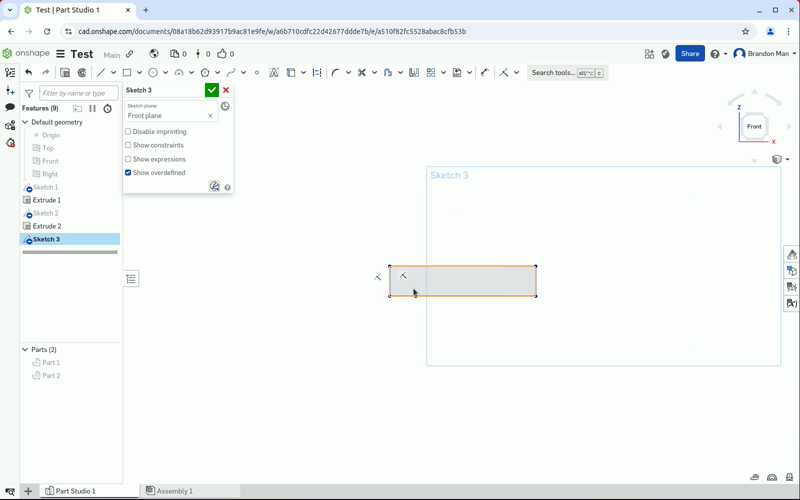
scroll(6)
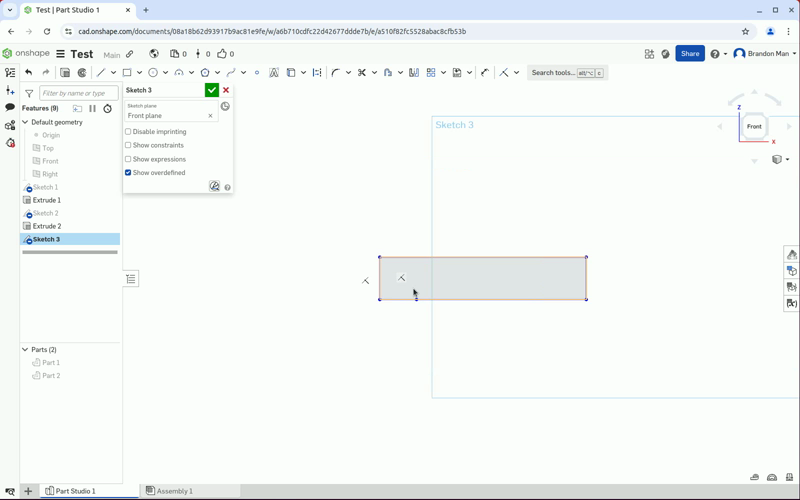
scroll(6)
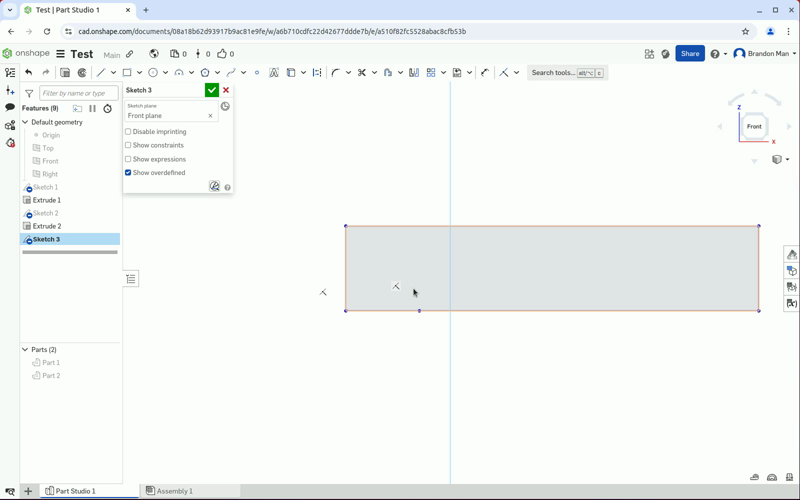
click(413, 288)
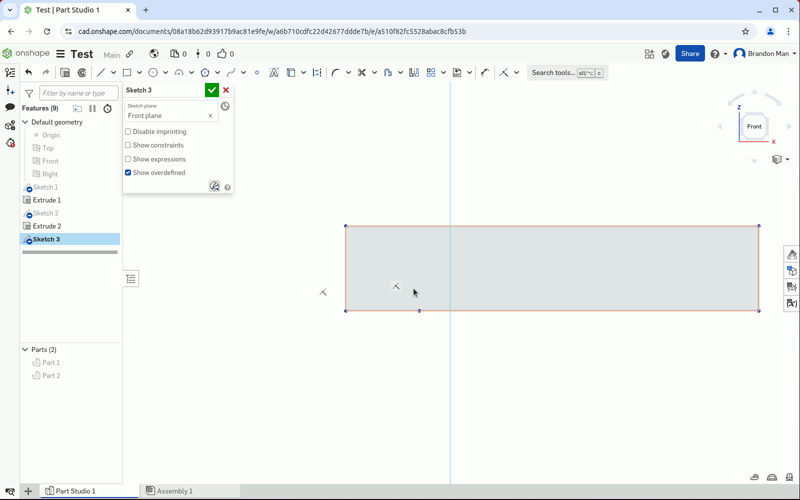
scroll(-6)
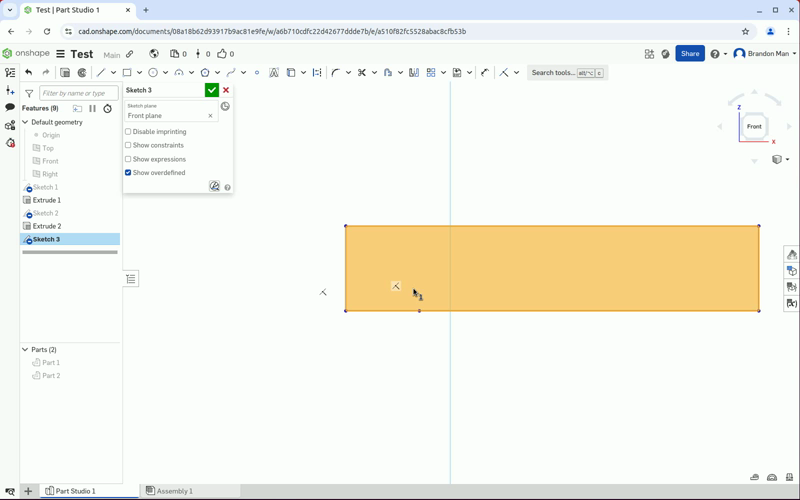
scroll(-6)
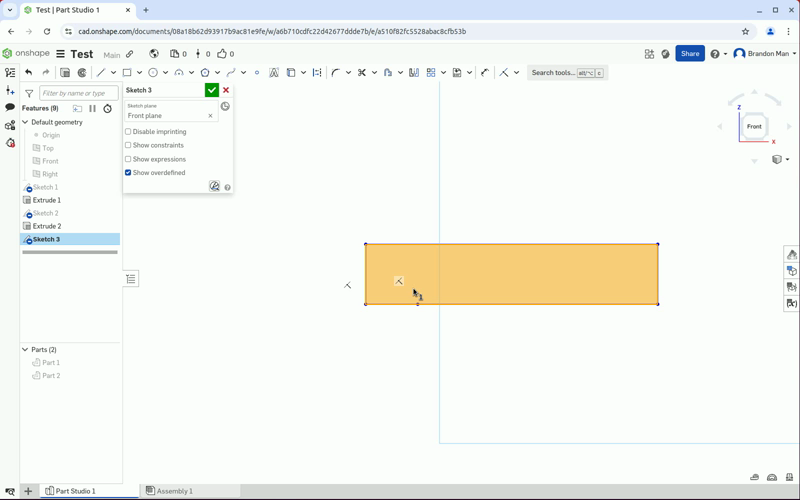
scroll(-6)
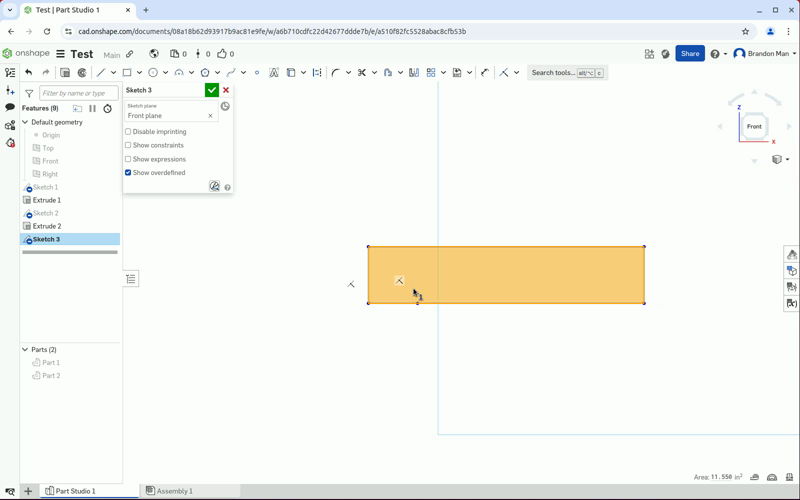
scroll(-6)
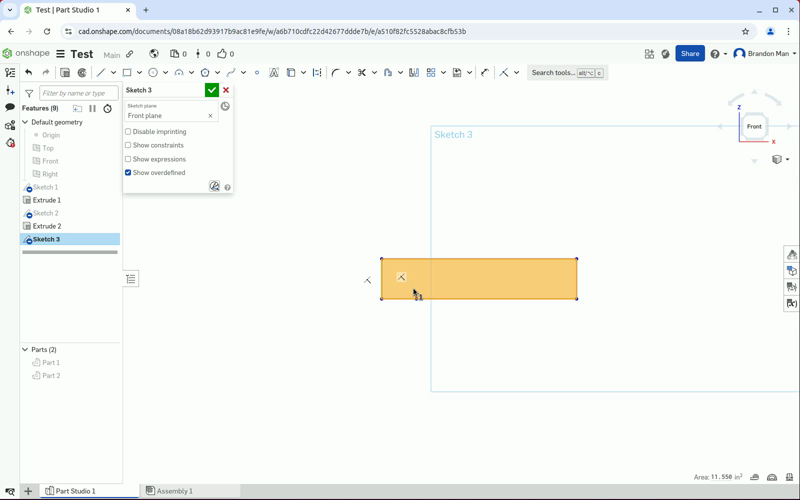
scroll(-6)
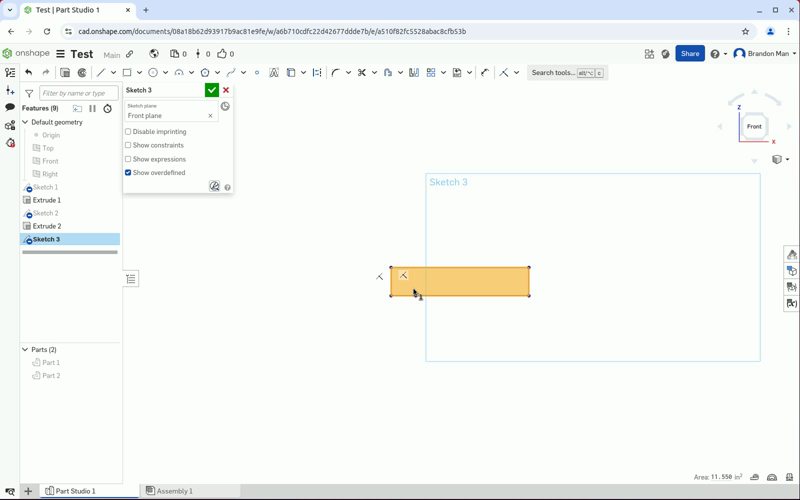
scroll(-6)
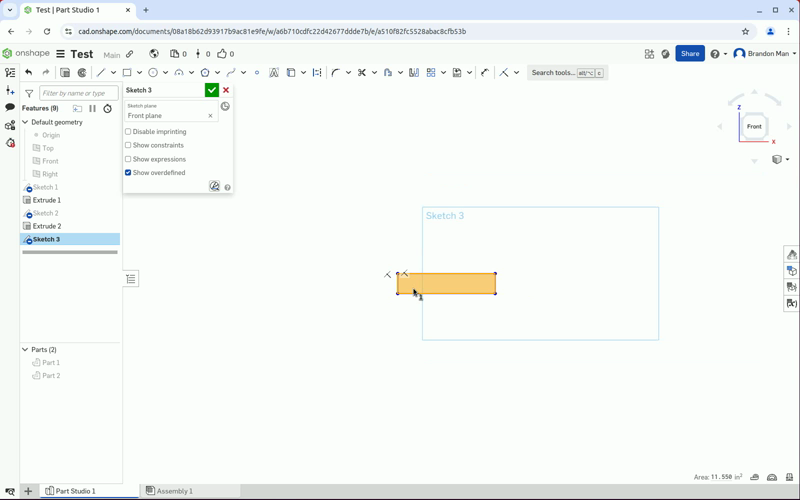
scroll(-6)
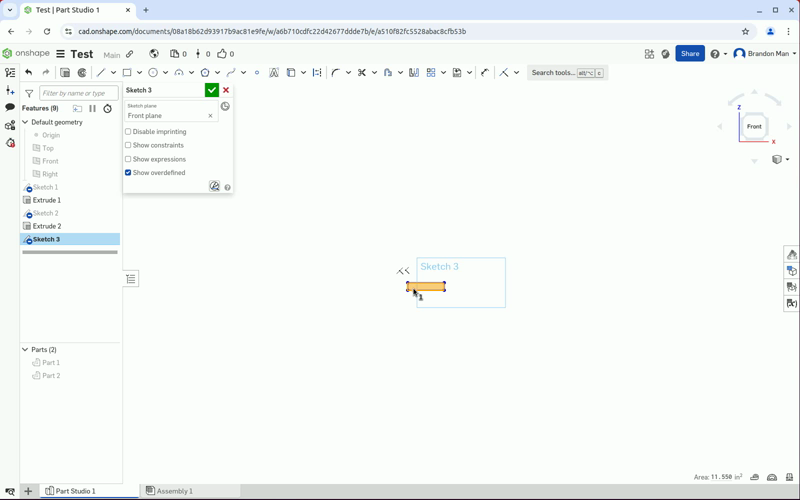
mouse_move(73, 352)
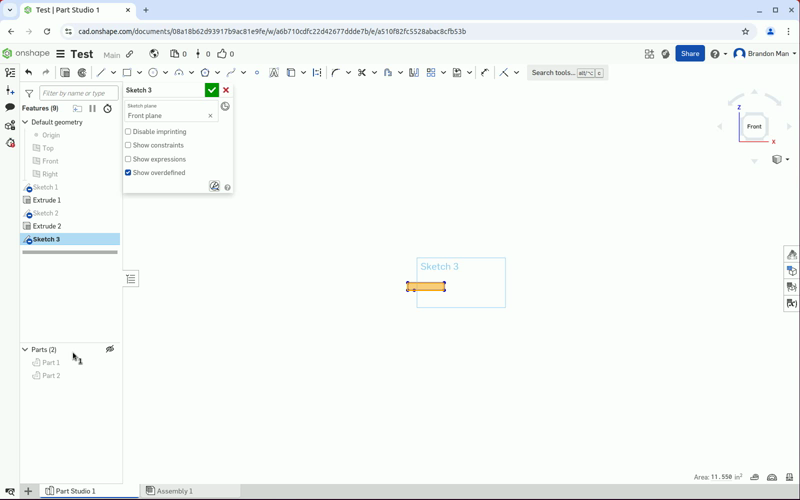
key(shift+y)
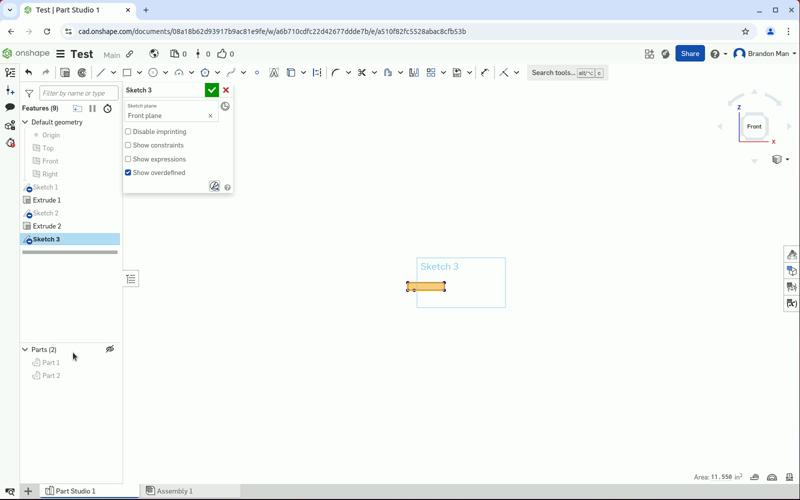
key(shift+e)
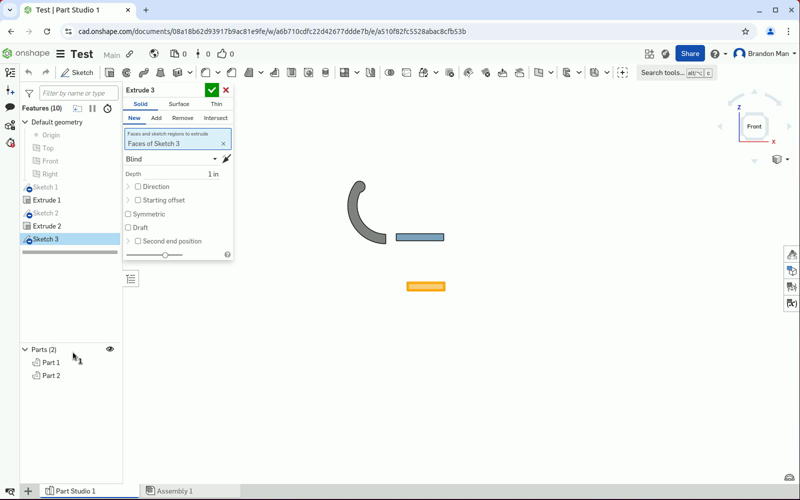
mouse_move(143, 106)
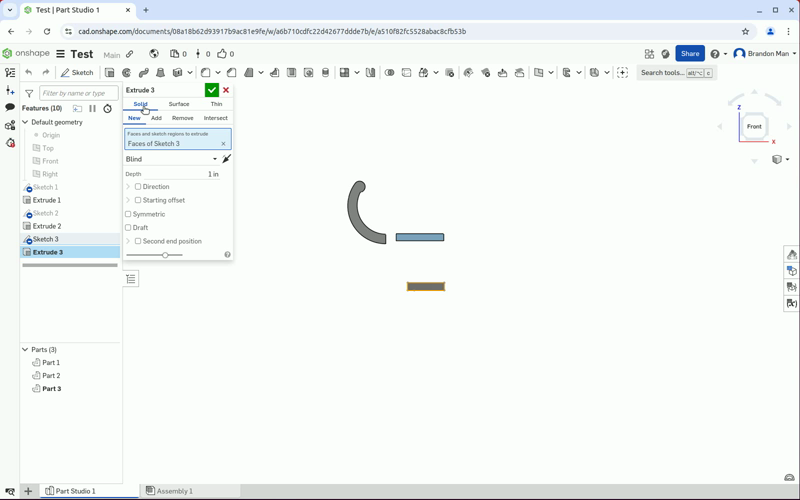
click(143, 106)
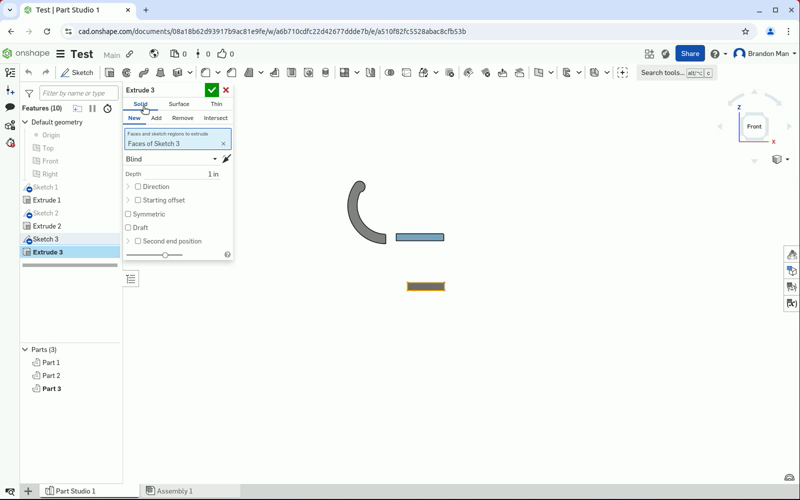
mouse_move(137, 120)
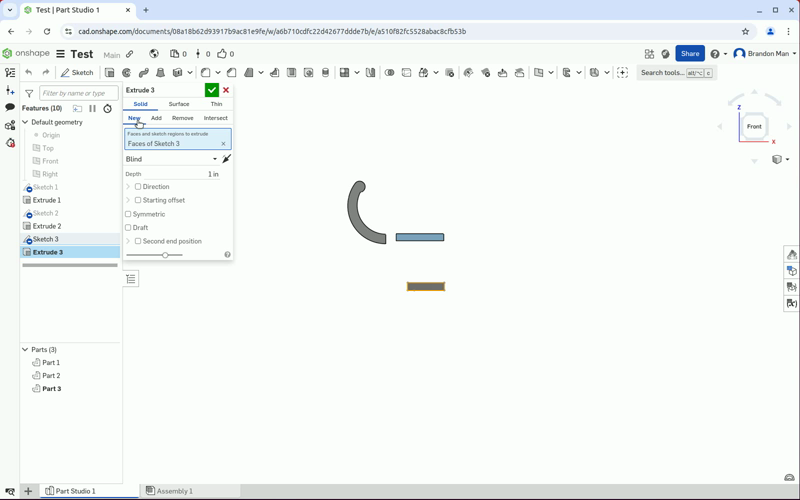
click(137, 120)
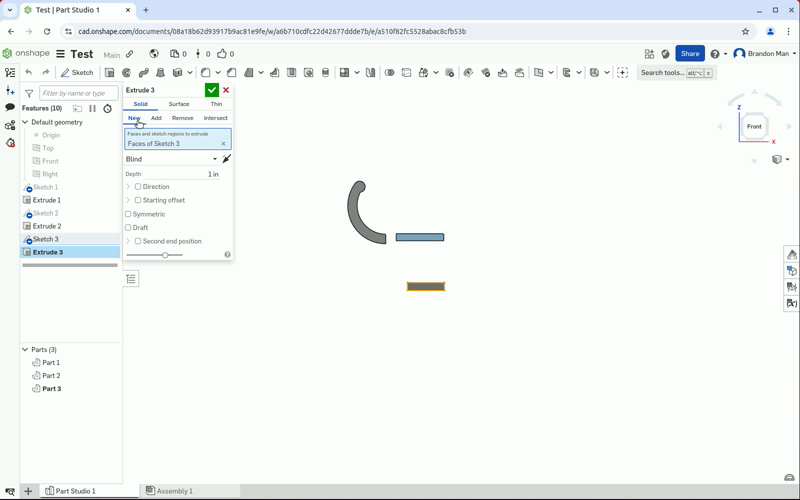
key(tab, 4)
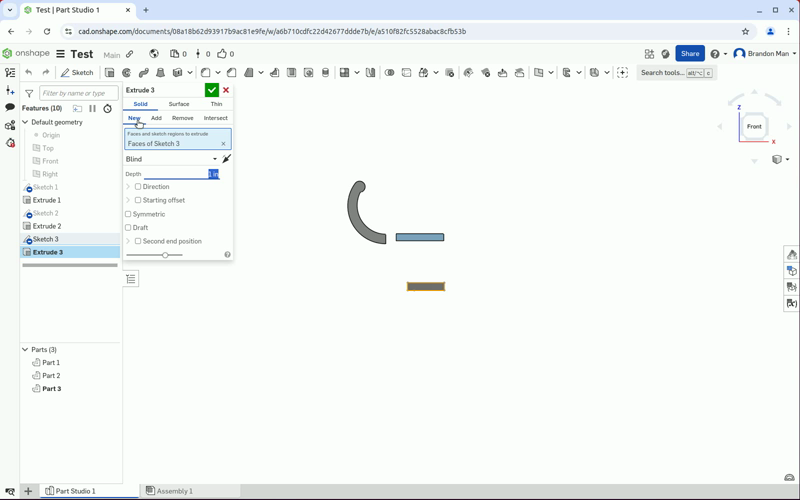
text(19.257)
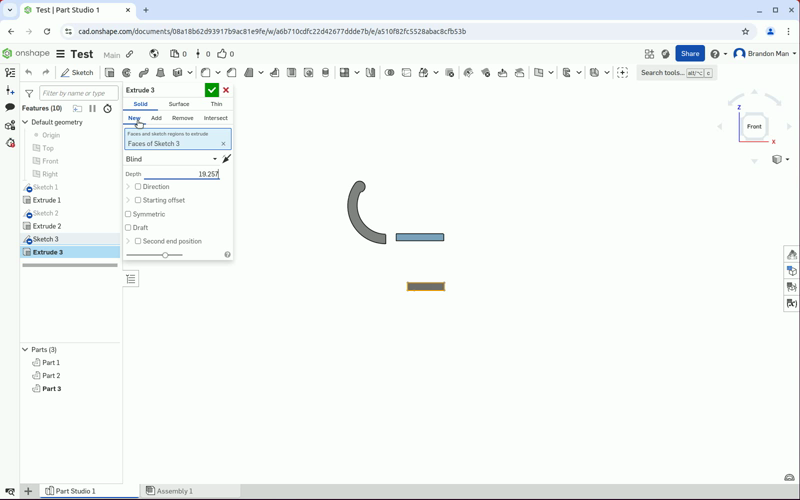
key(enter)
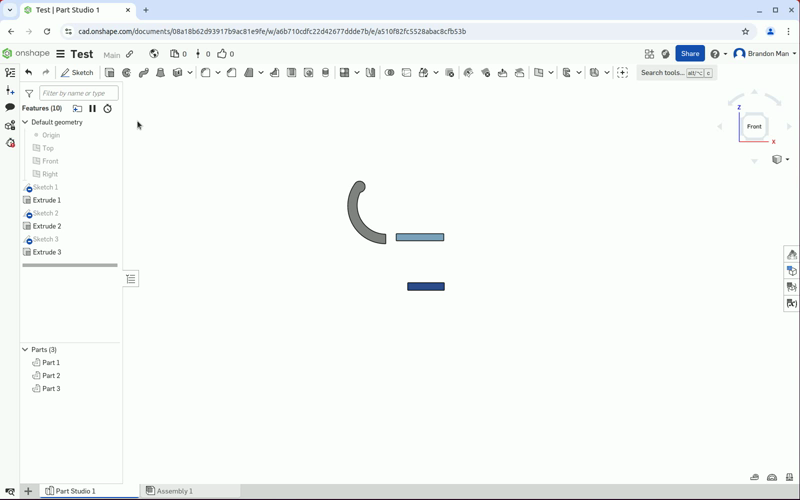
key(shift+h)
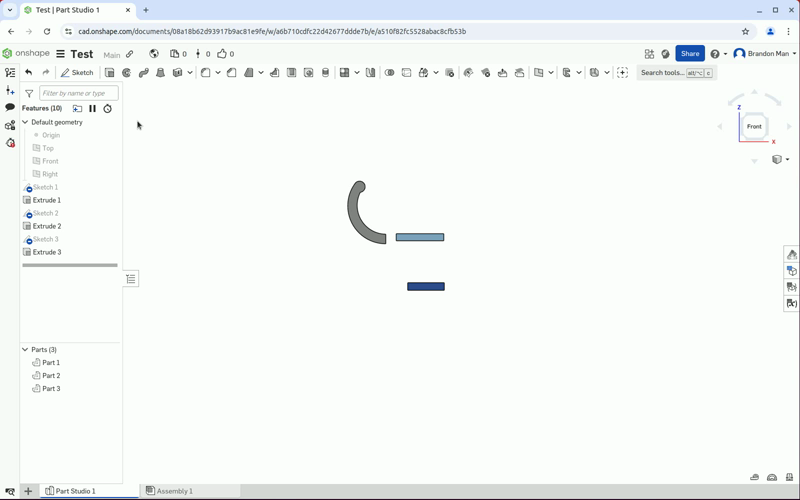
key(shift+h)
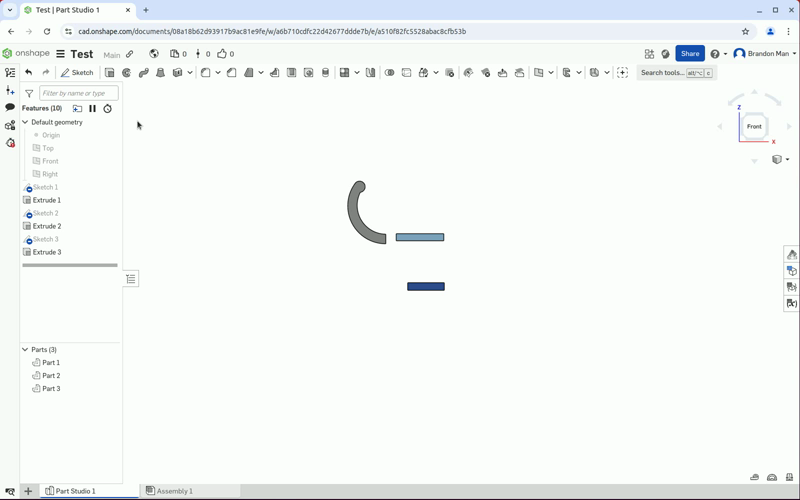
mouse_move(73, 189)
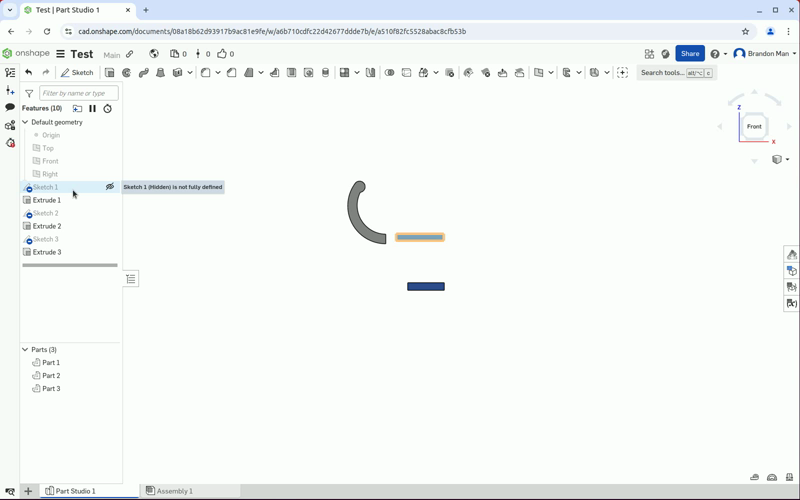
click(73, 189)
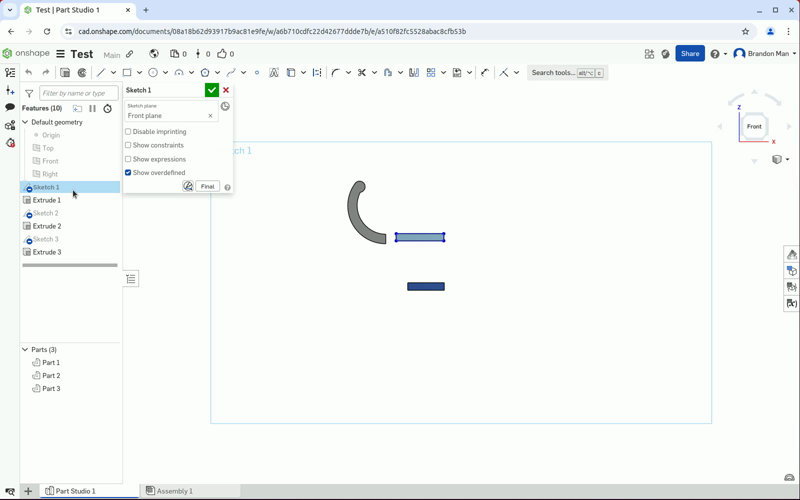
mouse_move(229, 92)
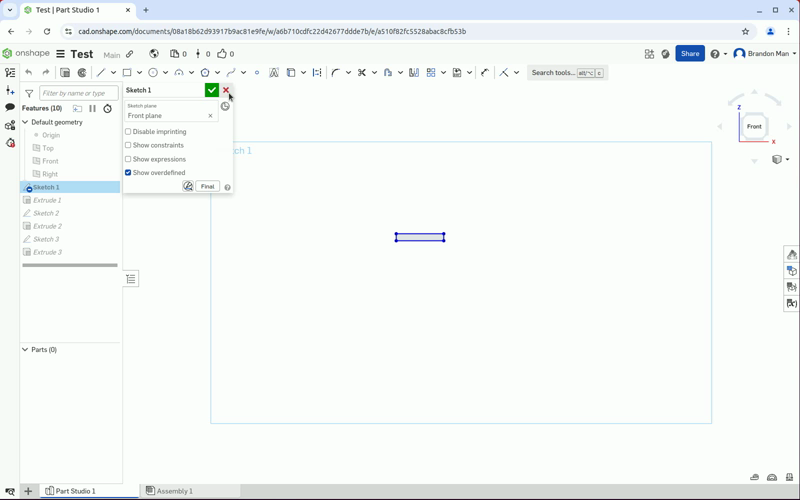
click(229, 92)
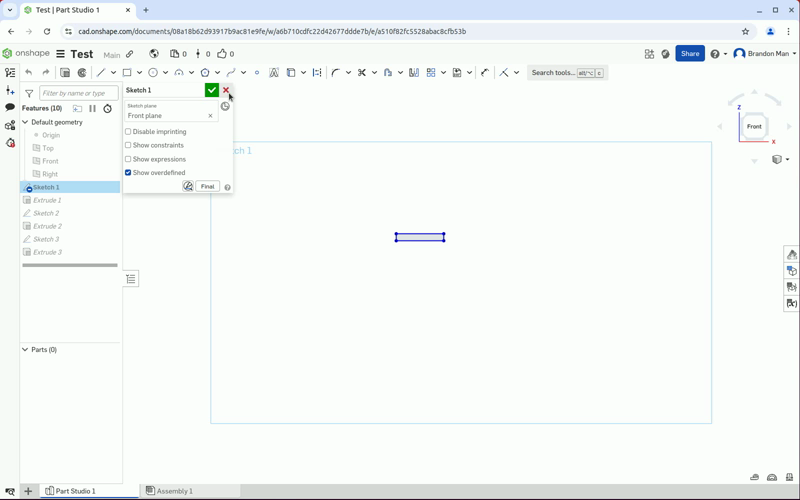
key(shift+s)
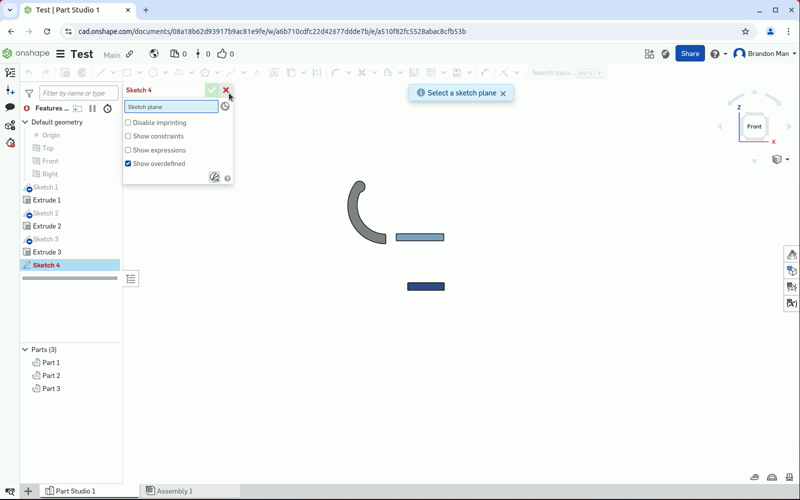
mouse_move(73, 163)
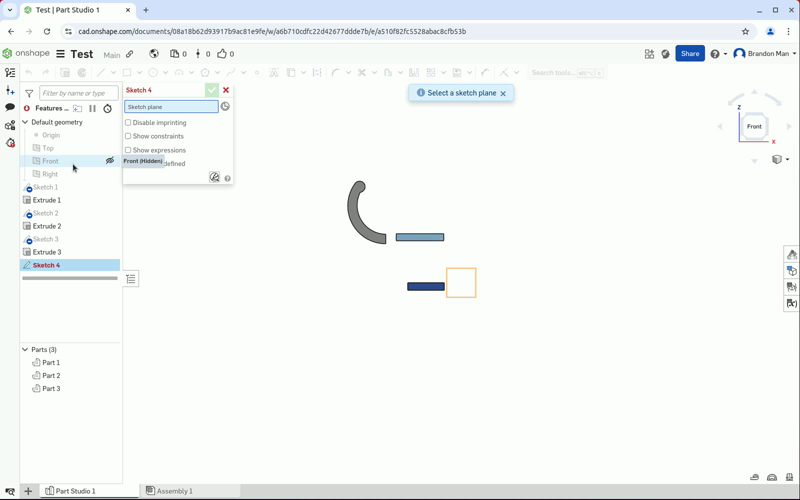
click(73, 163)
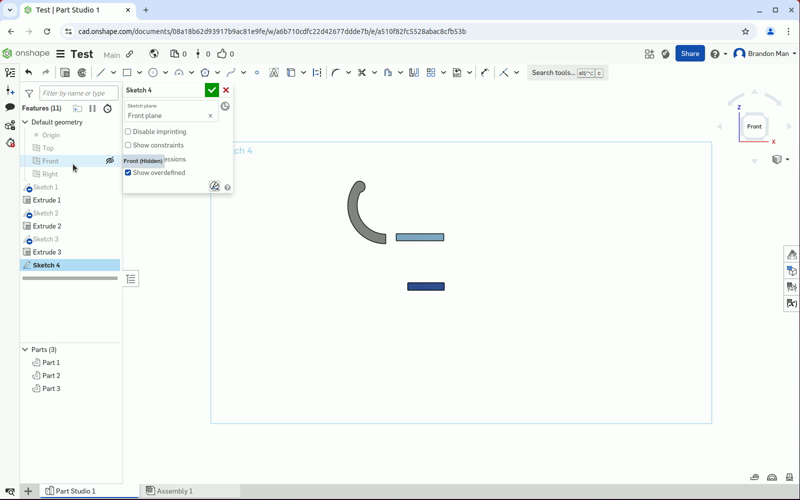
mouse_move(73, 352)
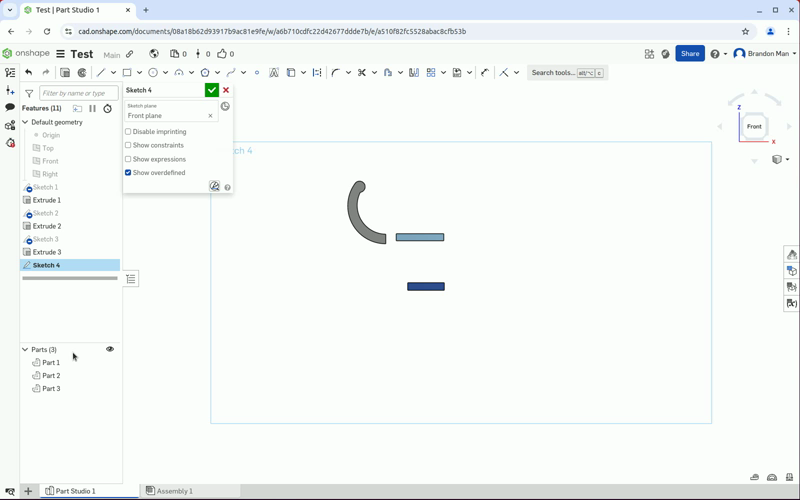
key(y)
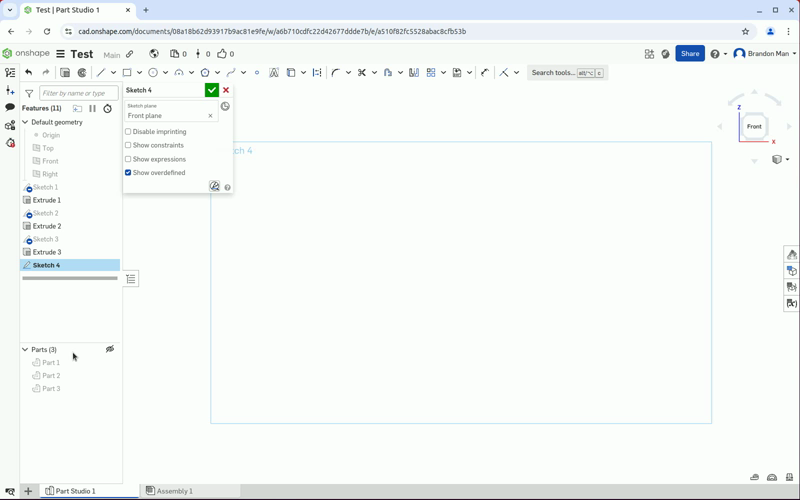
key(a)
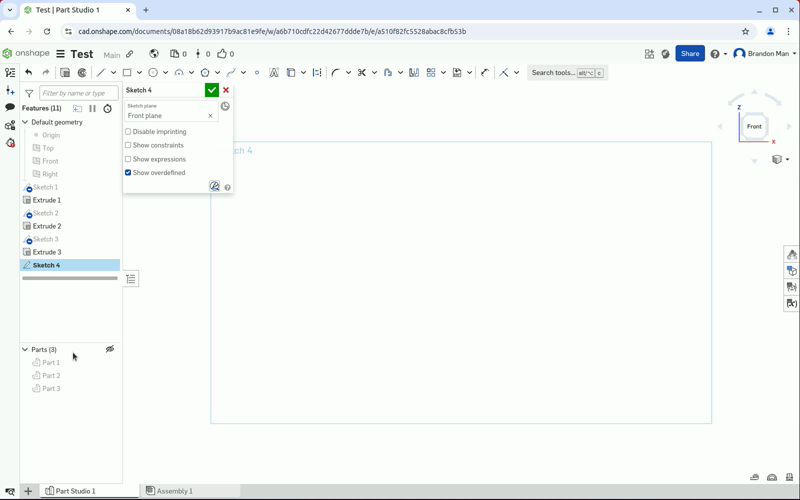
key_down(shift)
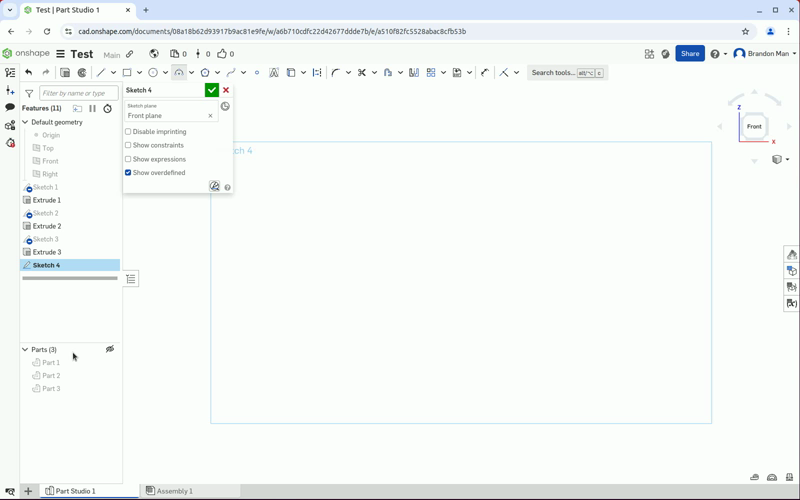
mouse_move(385, 274)
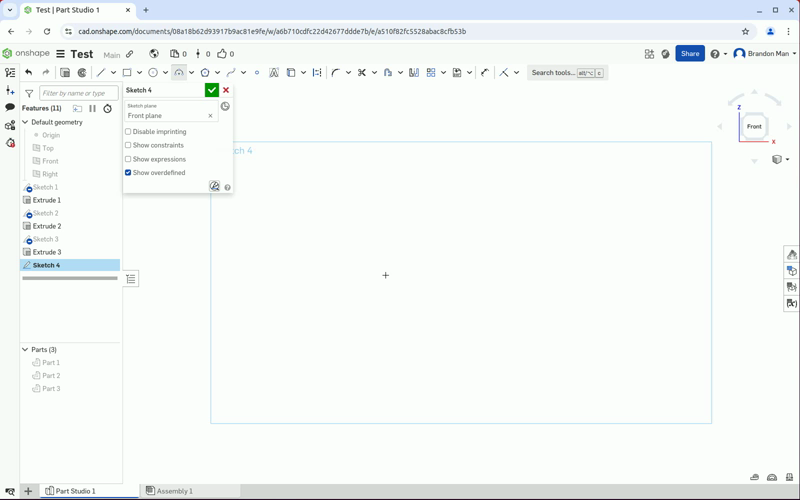
click(385, 274)
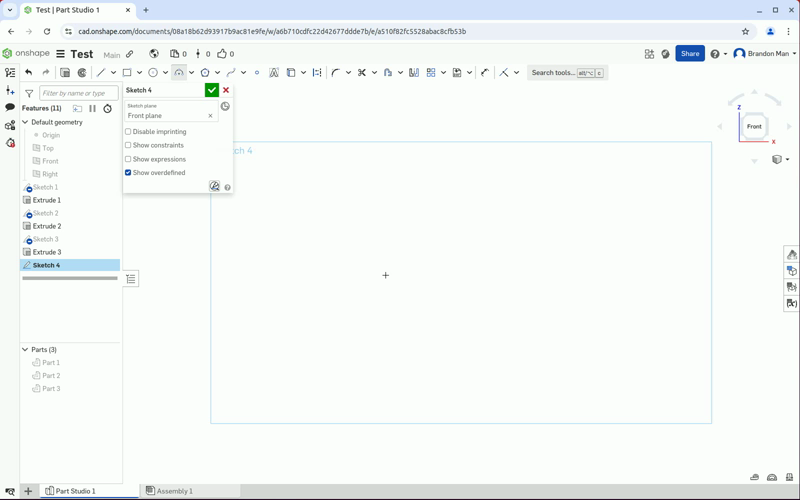
key_up(shift)
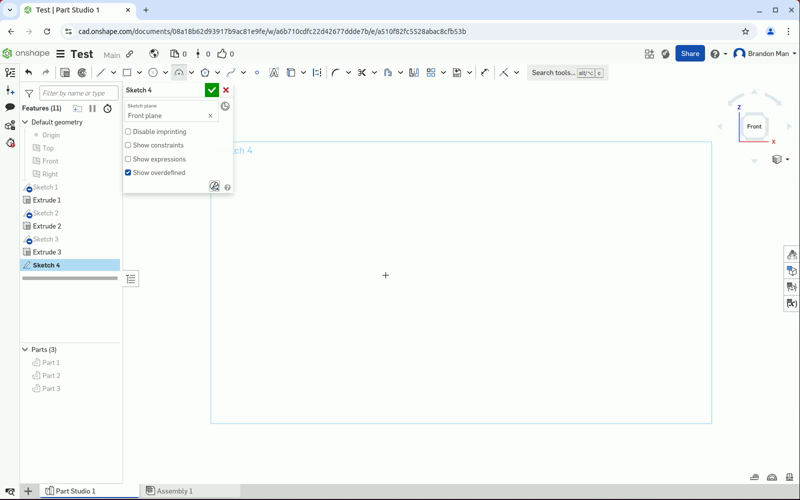
key_down(shift)
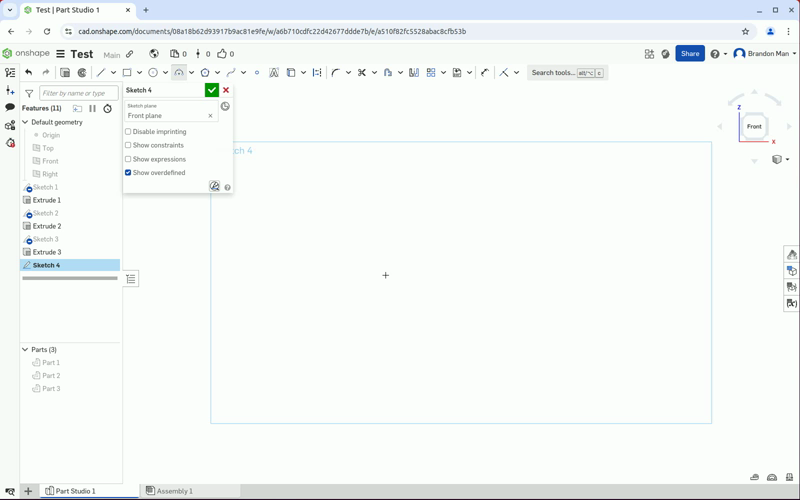
mouse_move(414, 289)
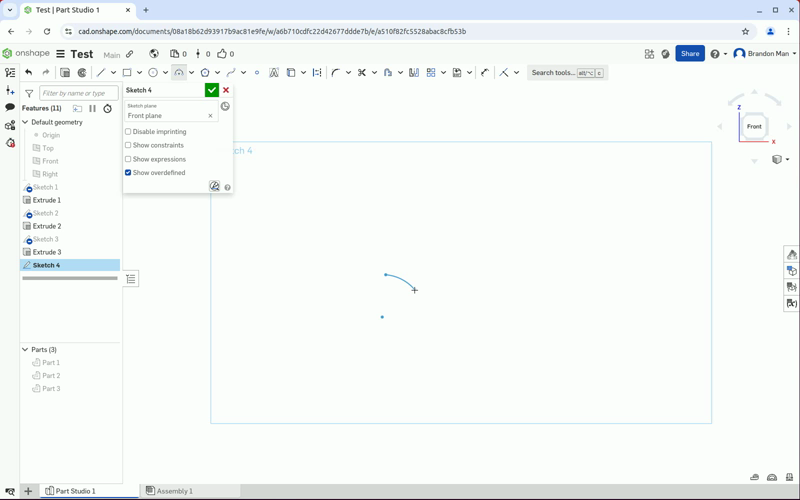
click(414, 289)
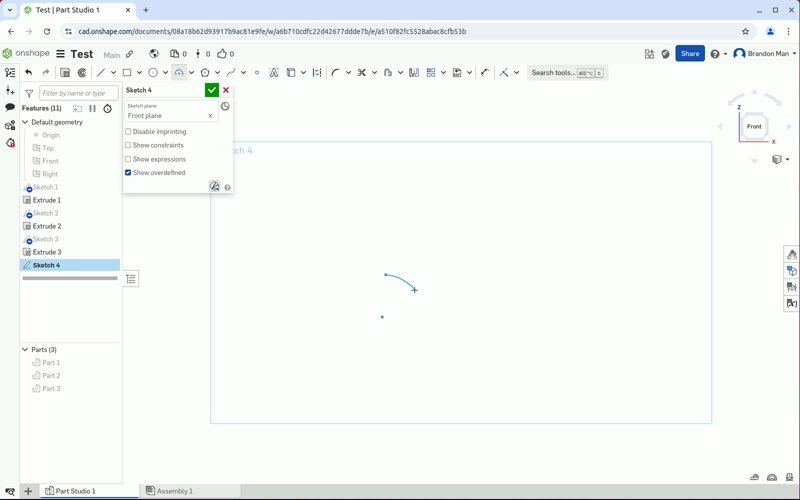
mouse_move(394, 293)
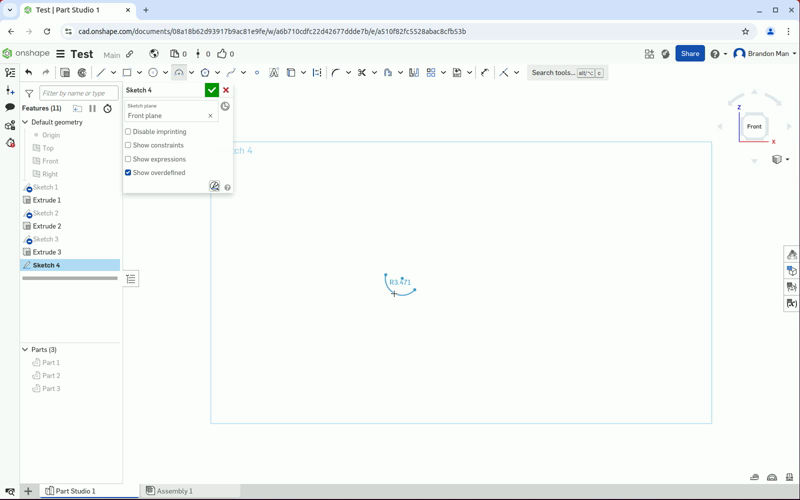
click(394, 293)
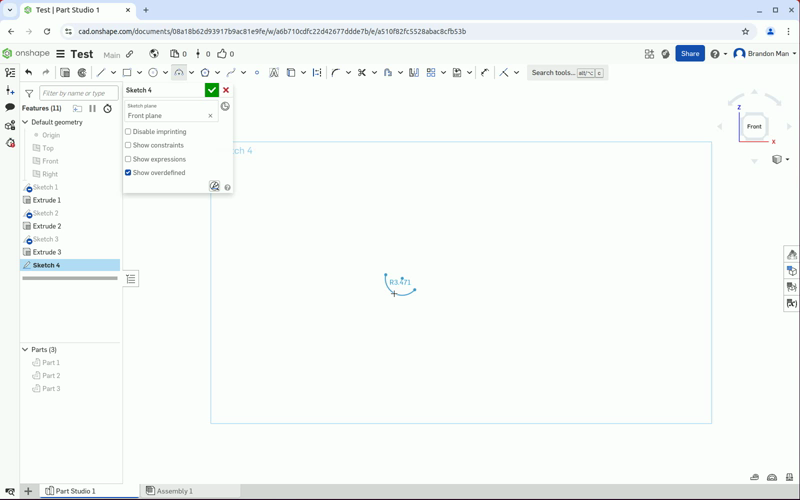
key_up(shift)
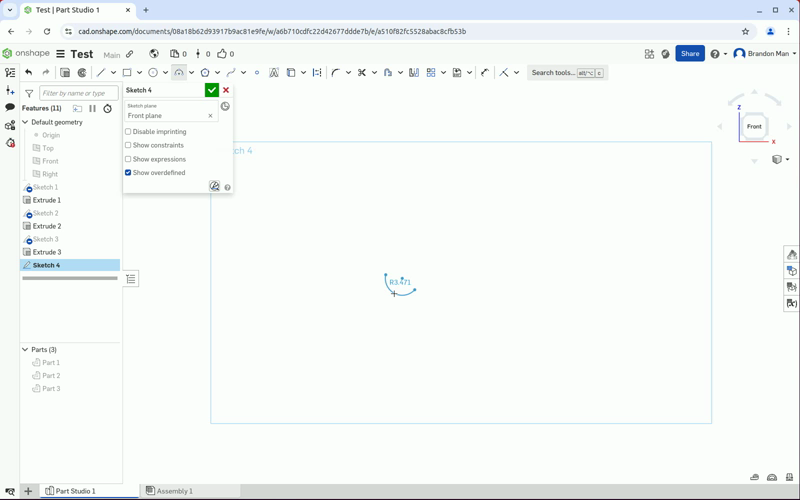
key(esc)
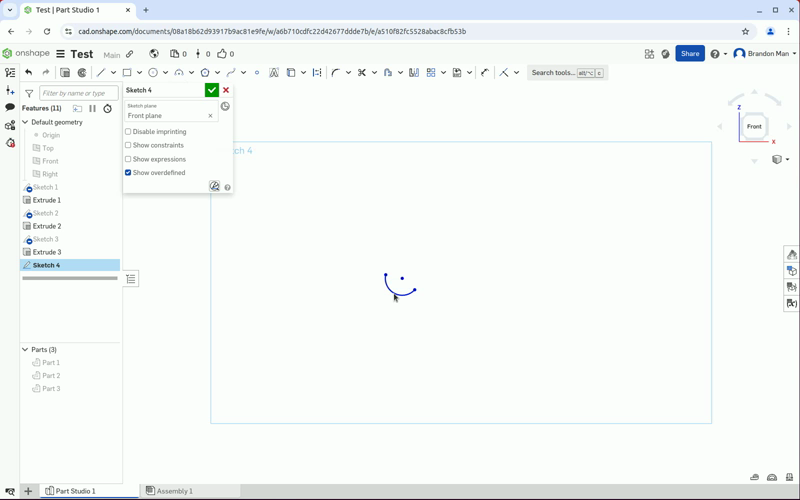
key(l)
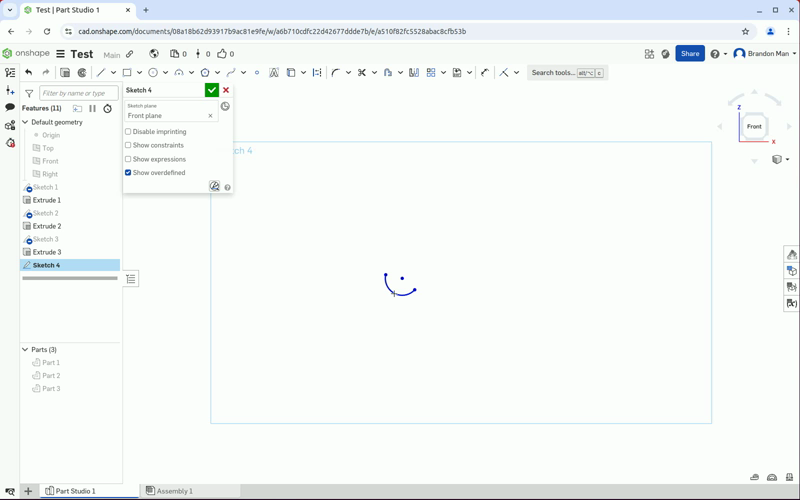
mouse_move(414, 289)
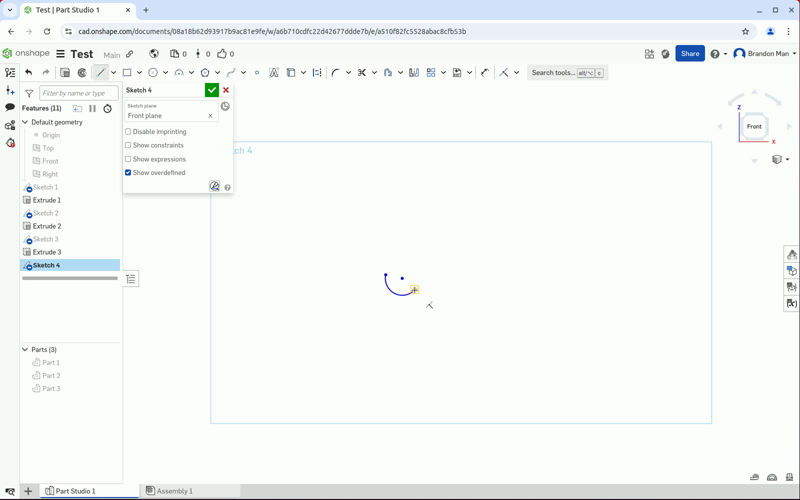
click(414, 289)
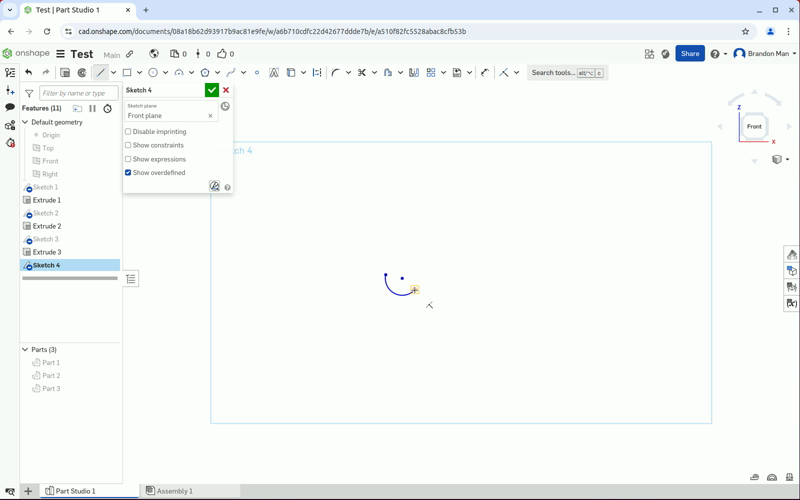
key_down(shift)
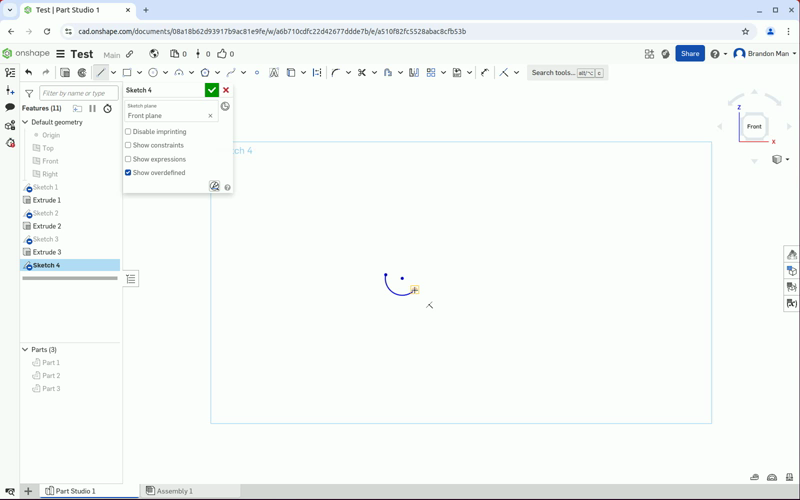
mouse_move(444, 289)
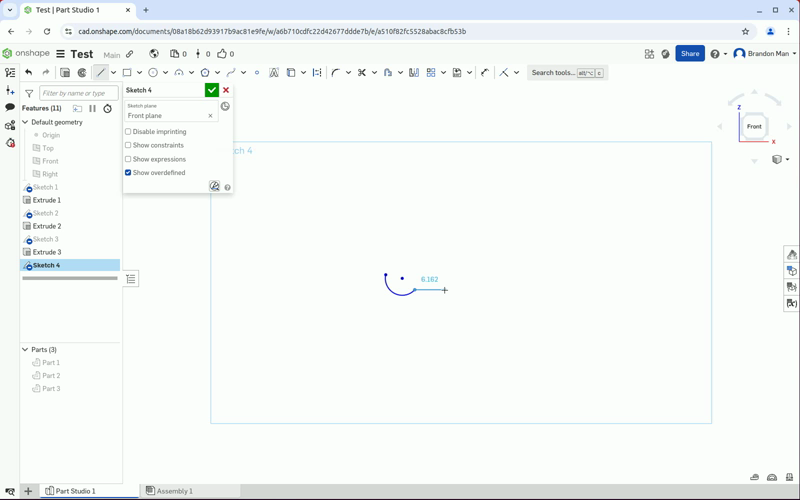
mouse_move(407, 289)
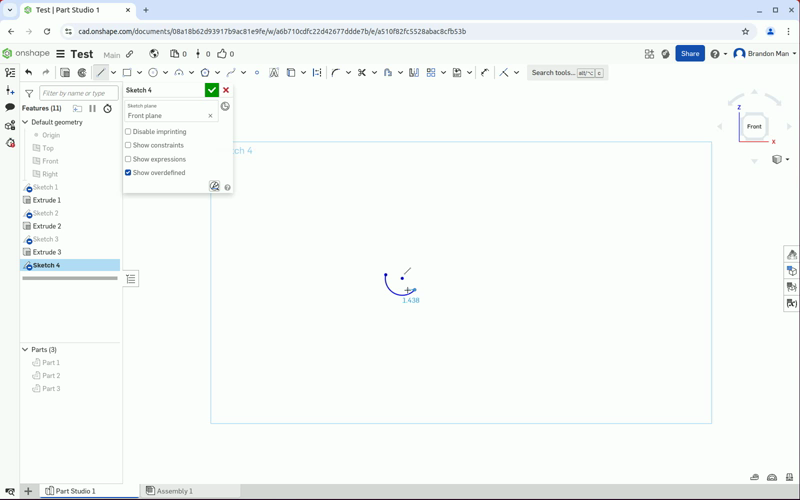
scroll(6)
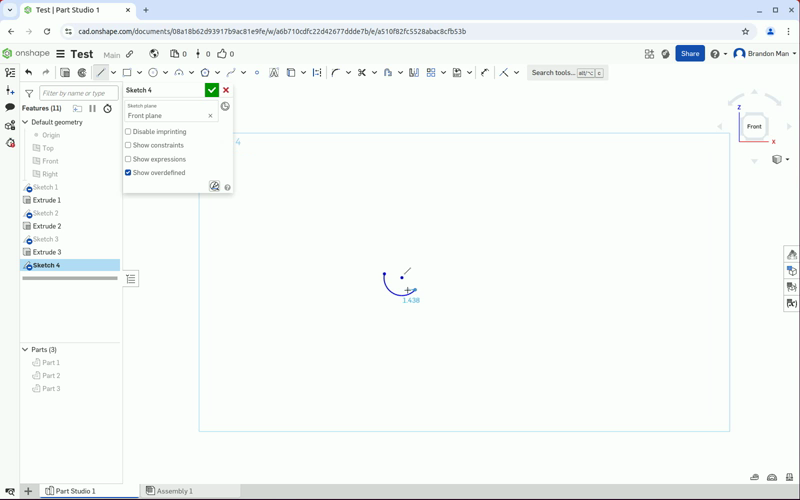
scroll(6)
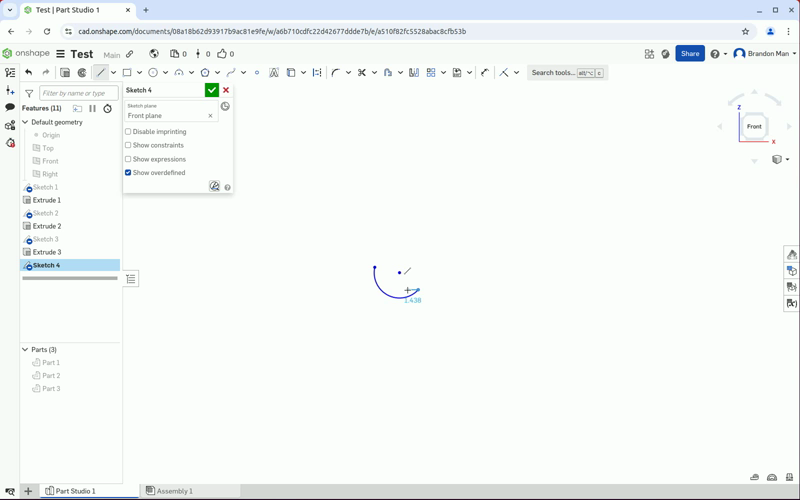
scroll(6)
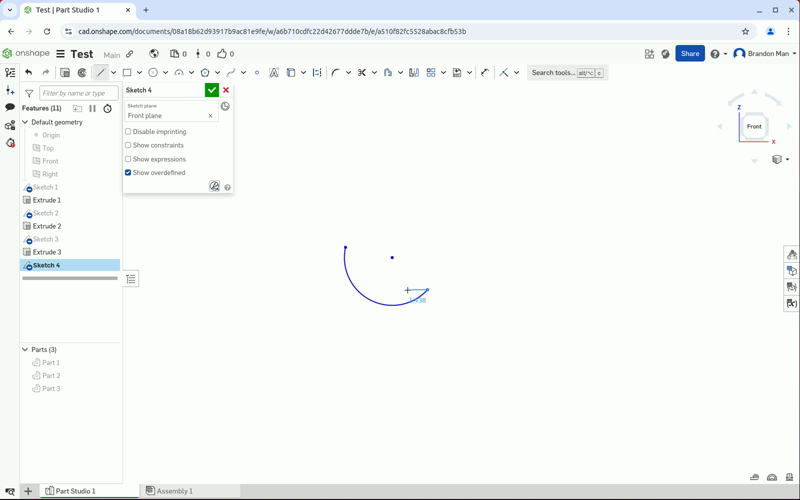
scroll(6)
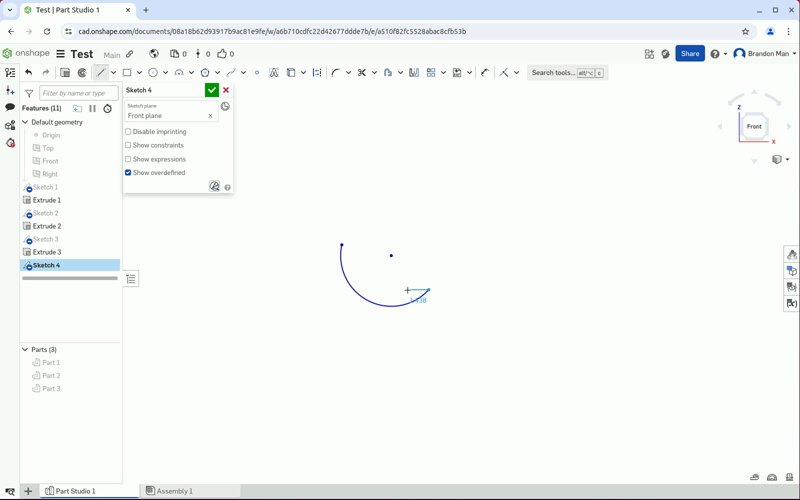
scroll(6)
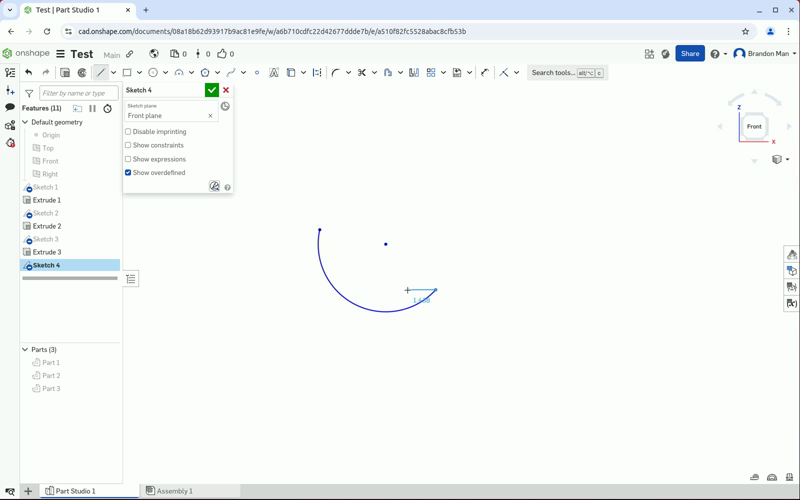
scroll(6)
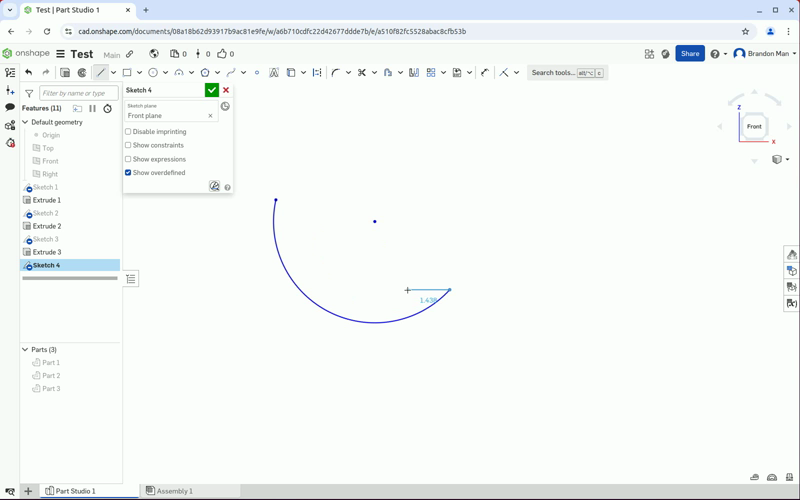
scroll(6)
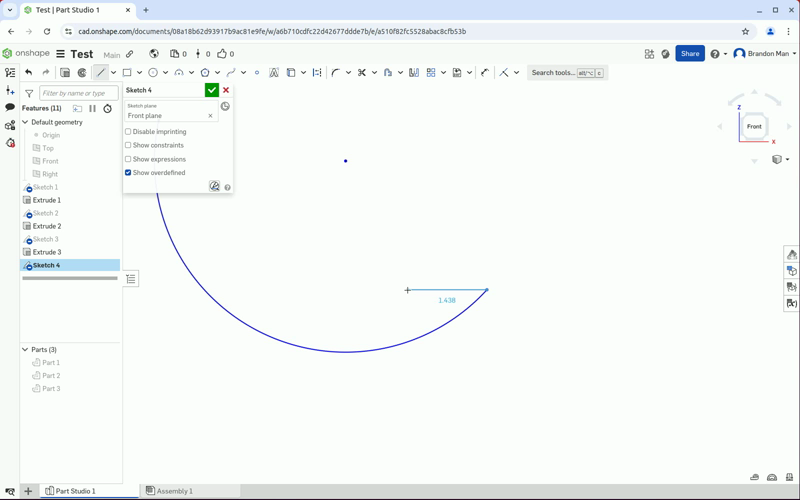
click(407, 289)
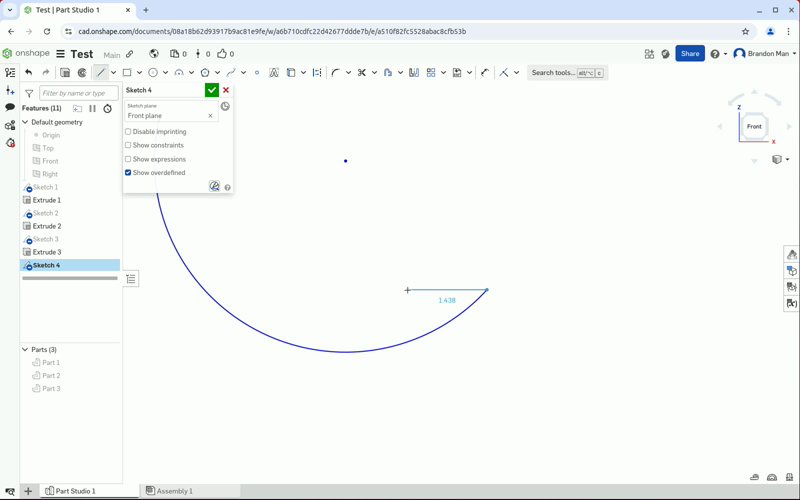
scroll(-6)
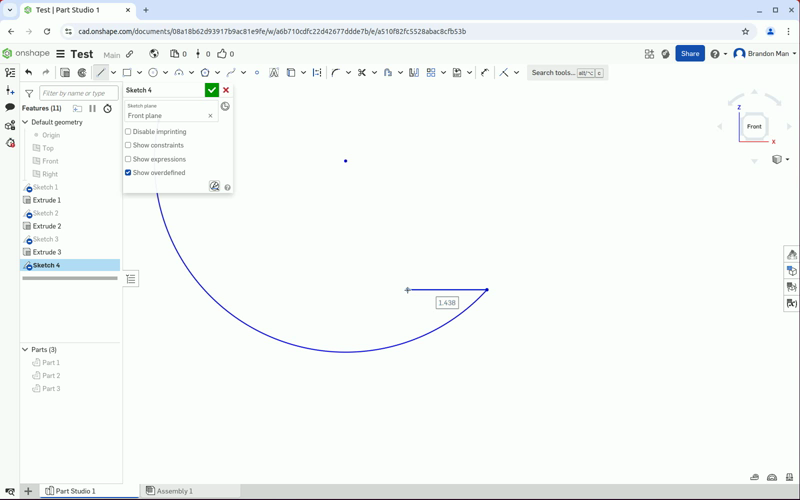
scroll(-6)
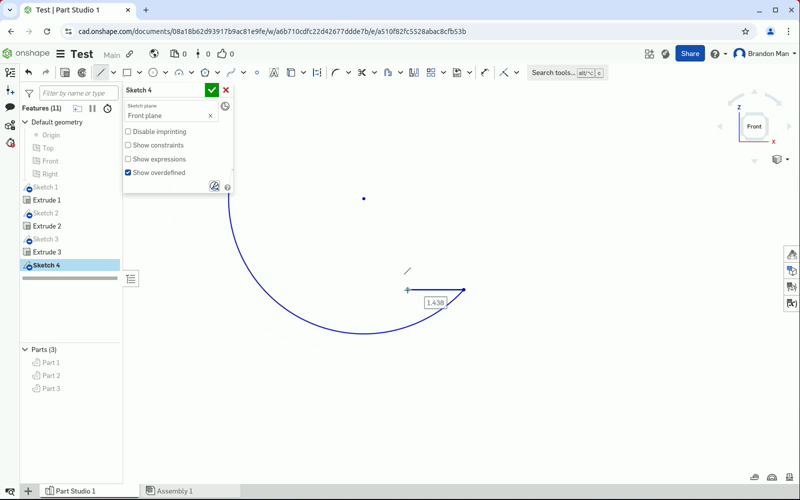
scroll(-6)
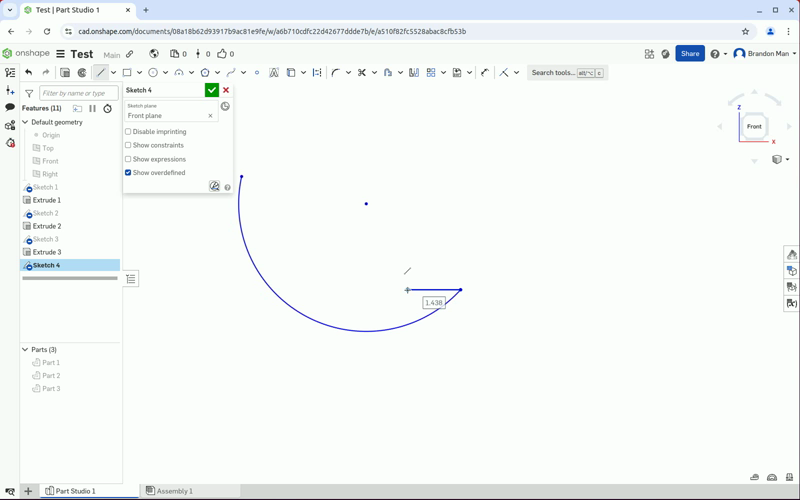
scroll(-6)
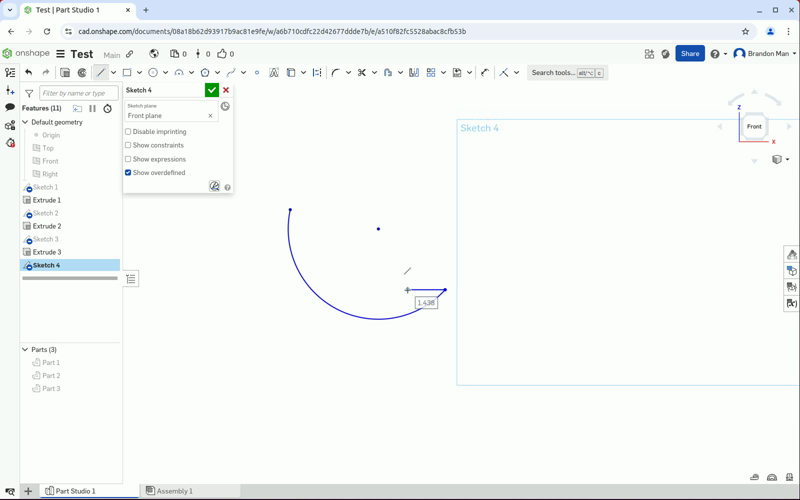
scroll(-6)
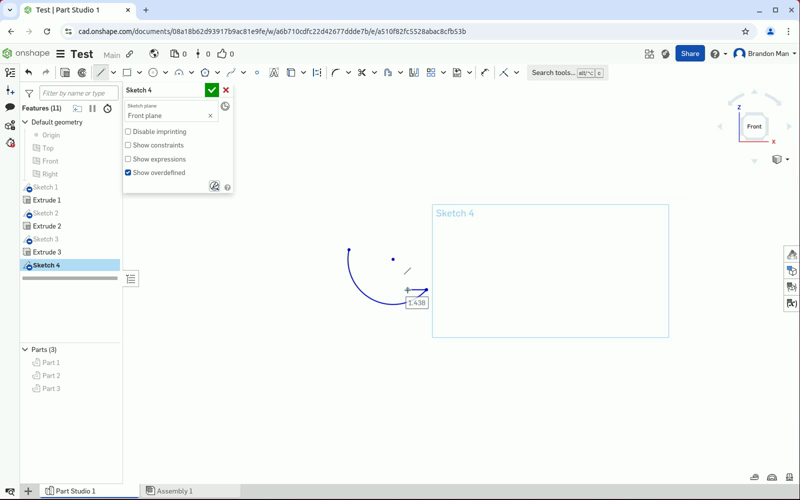
scroll(-6)
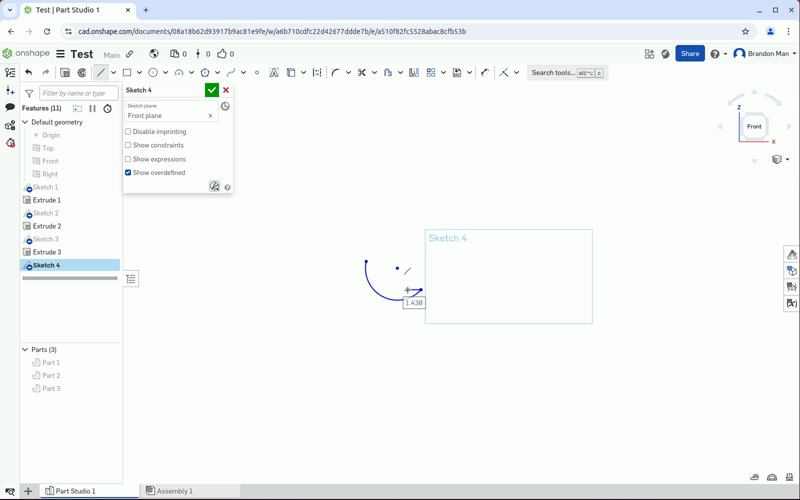
scroll(-6)
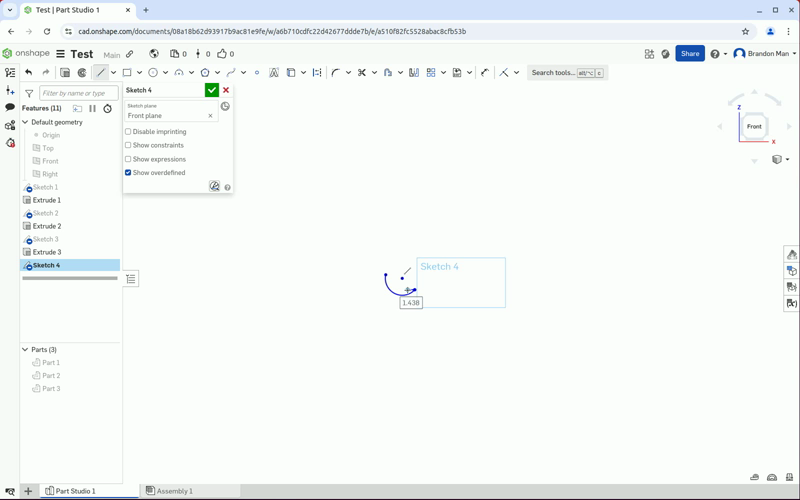
key_up(shift)
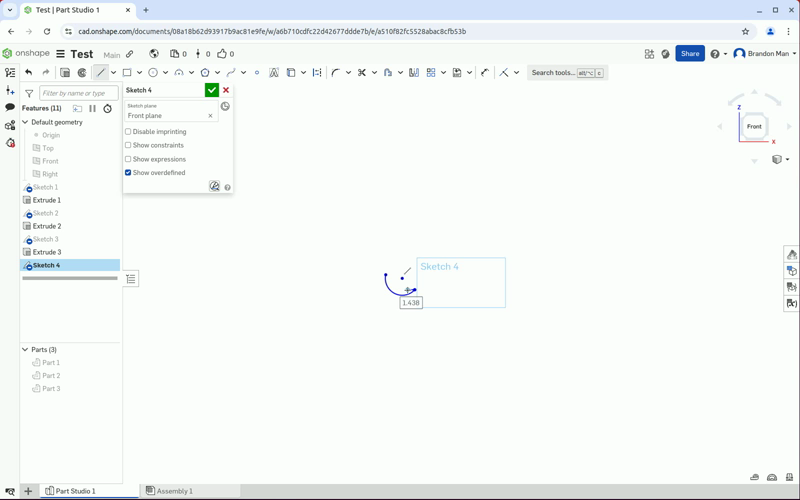
key_down(shift)
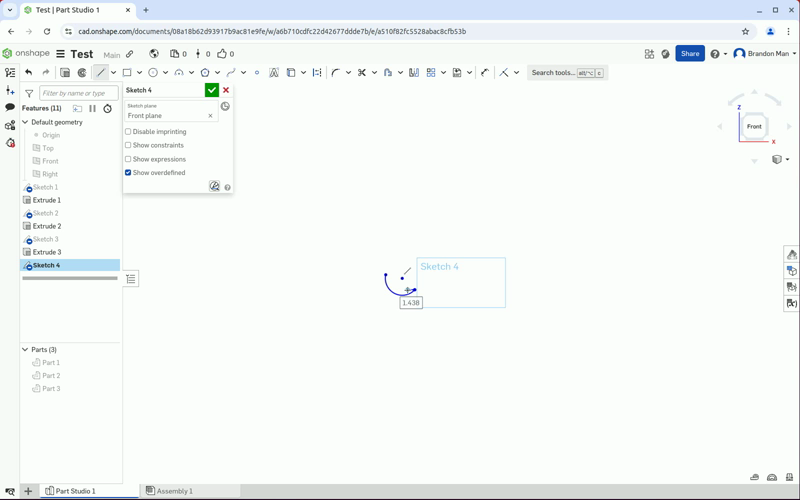
mouse_move(437, 289)
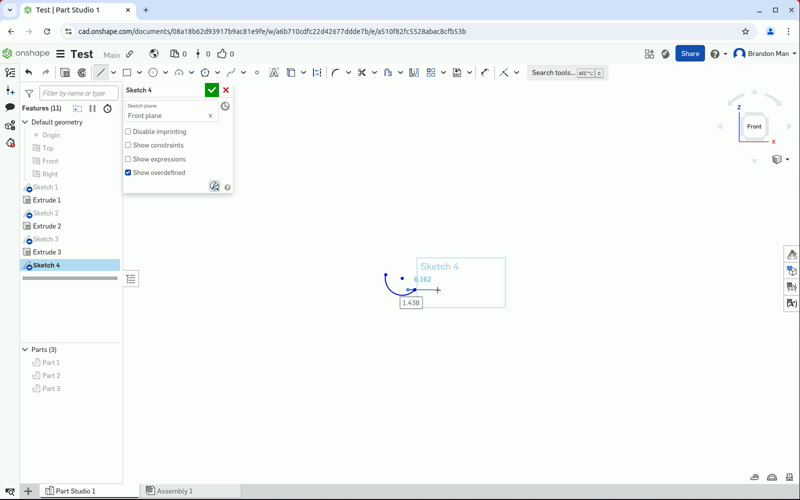
mouse_move(407, 282)
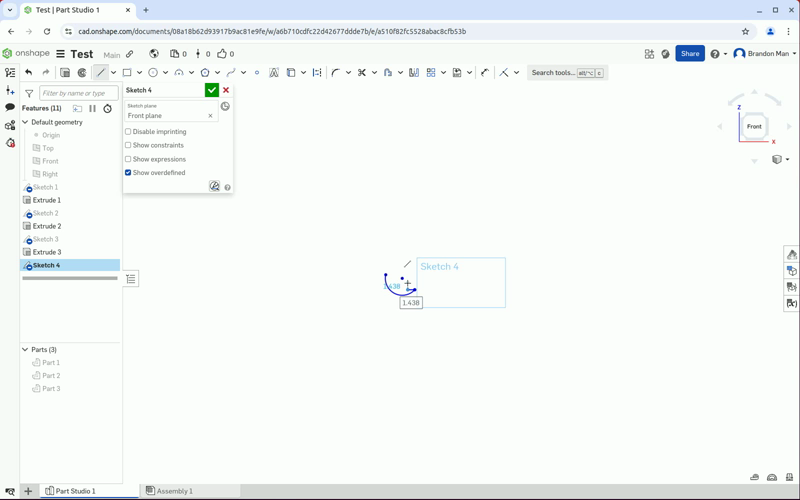
scroll(6)
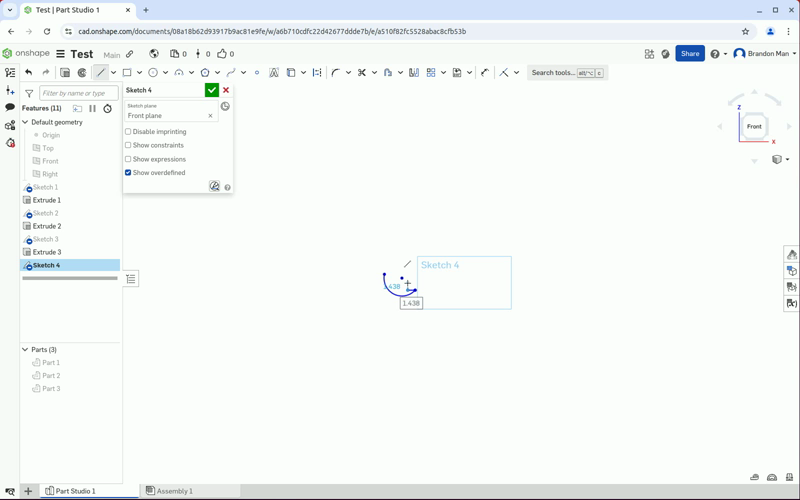
scroll(6)
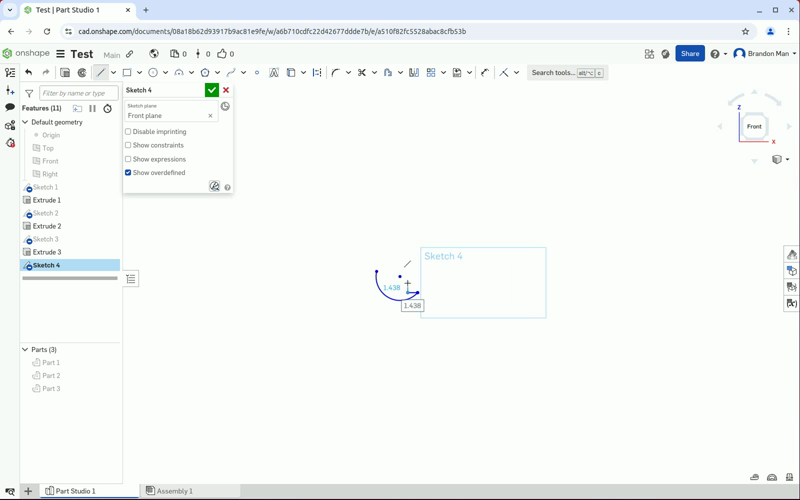
scroll(6)
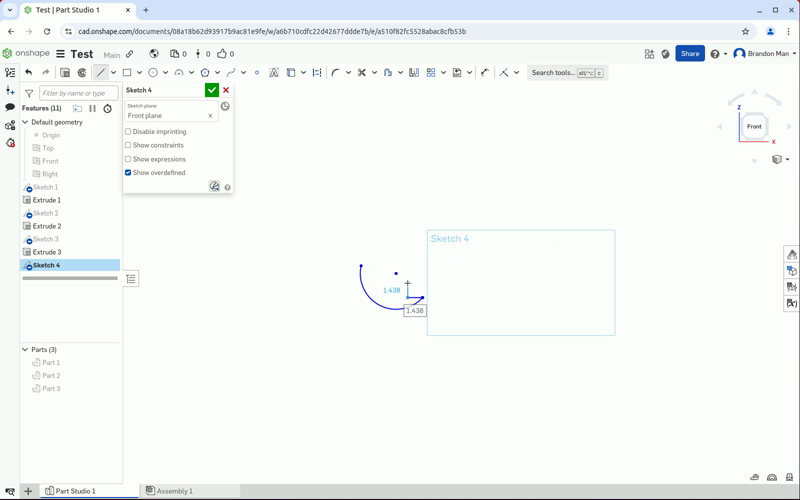
scroll(6)
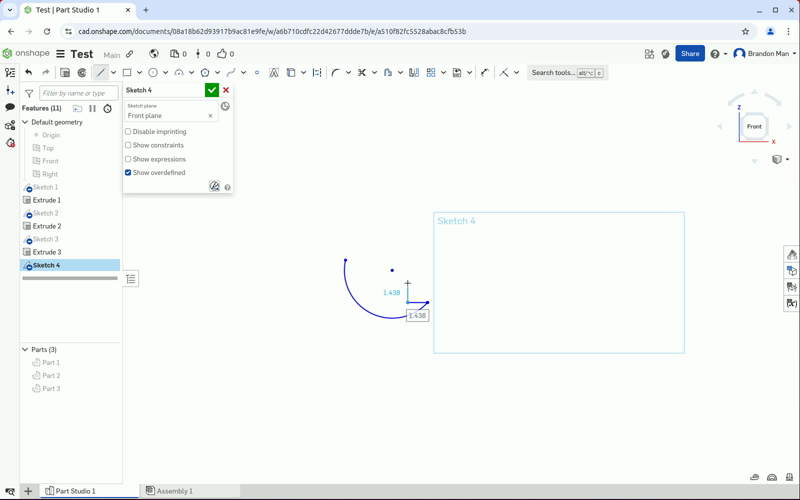
scroll(6)
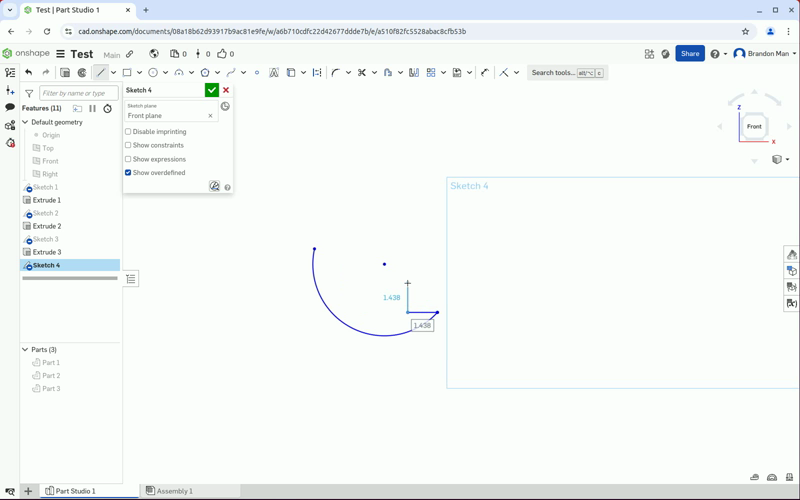
scroll(6)
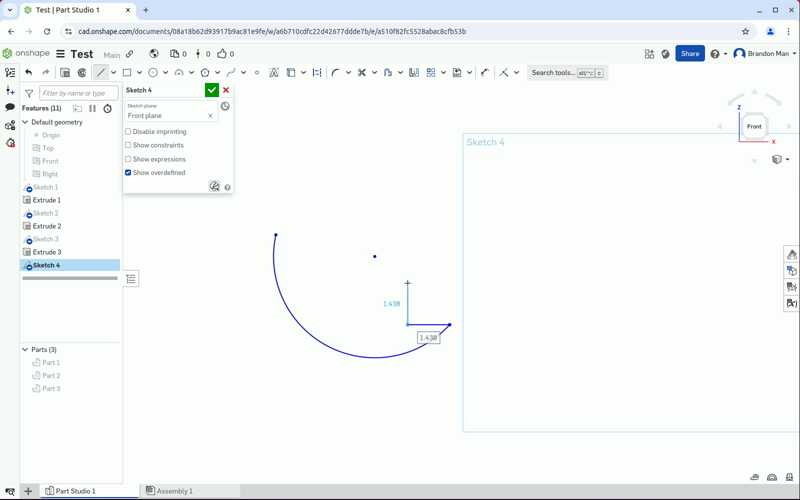
scroll(6)
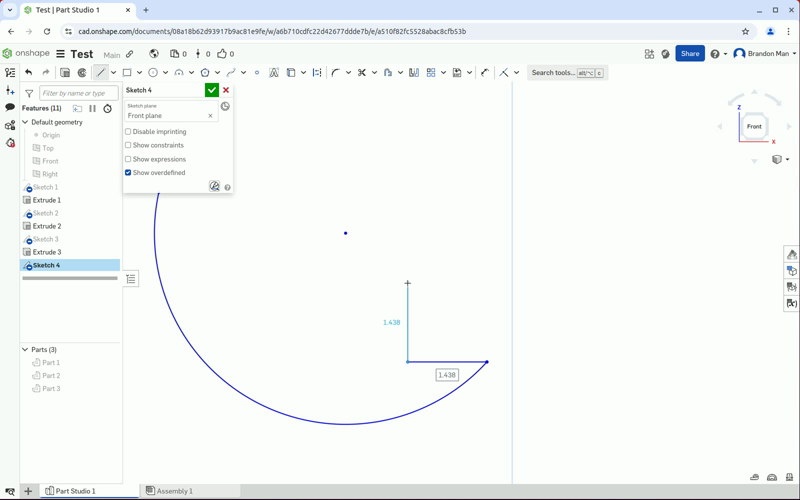
click(407, 282)
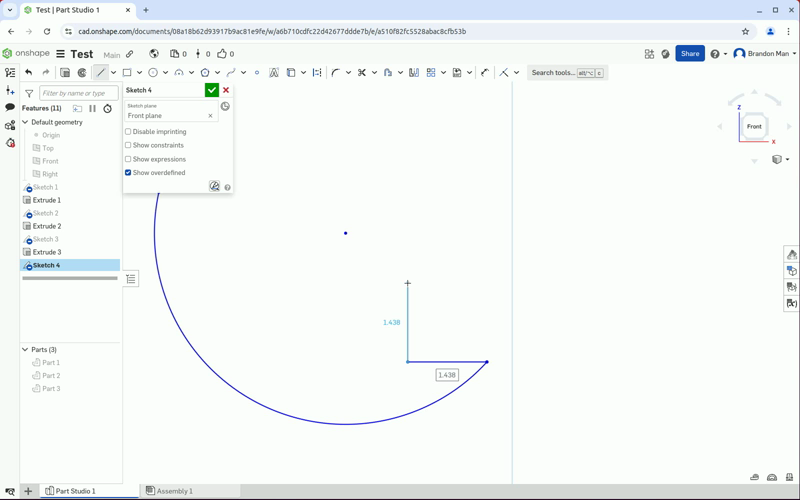
scroll(-6)
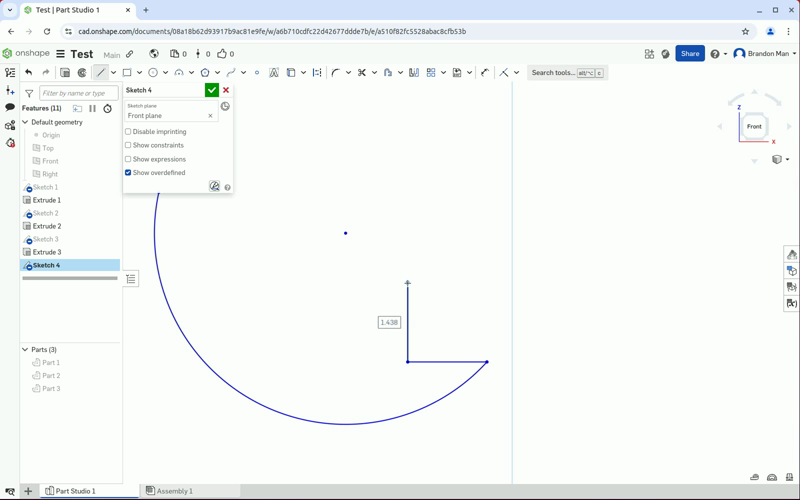
scroll(-6)
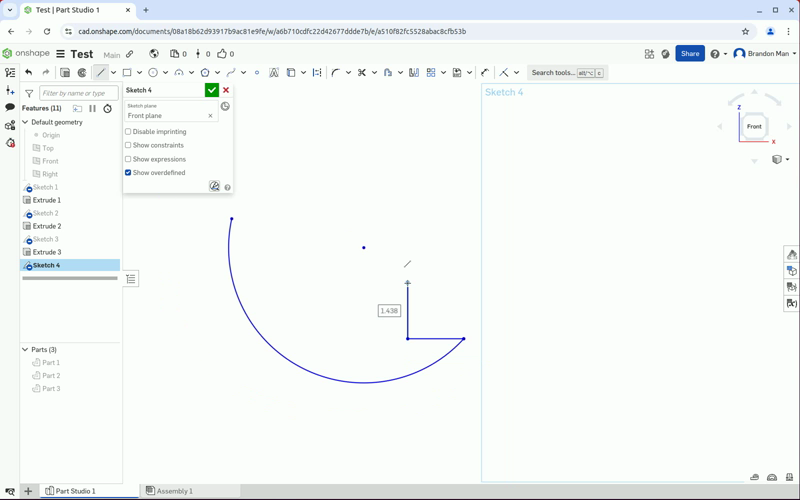
scroll(-6)
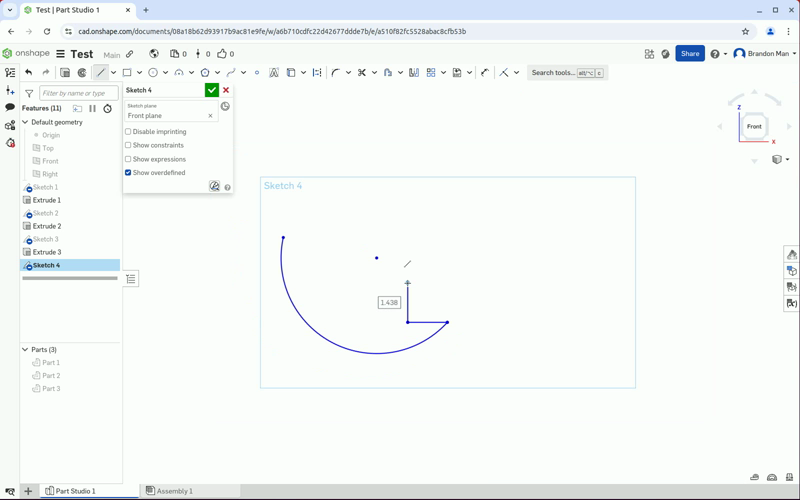
scroll(-6)
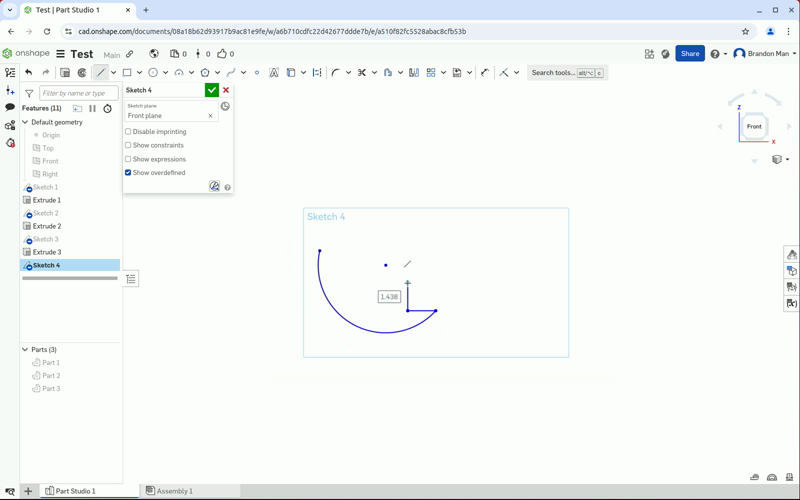
scroll(-6)
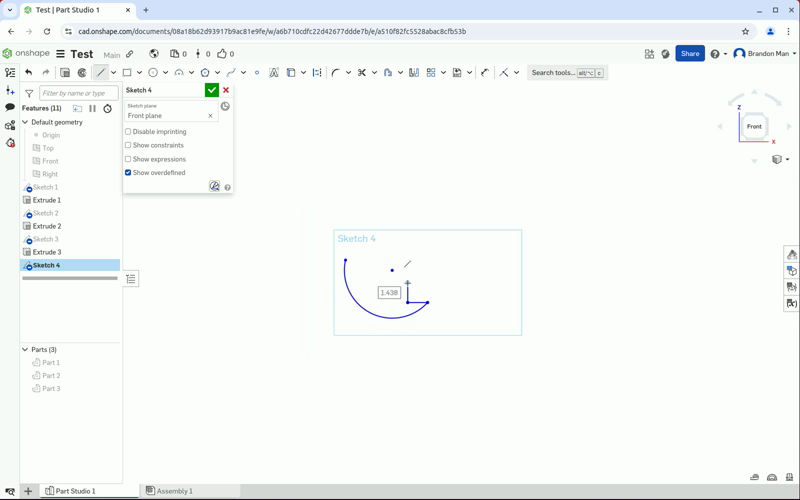
scroll(-6)
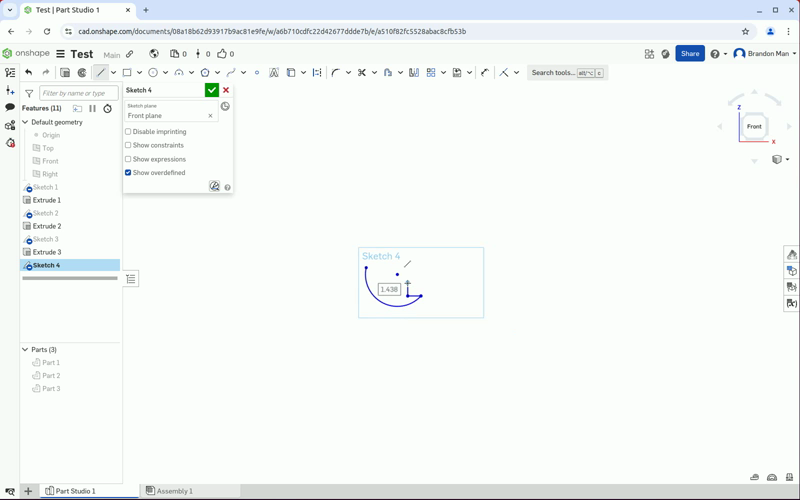
scroll(-6)
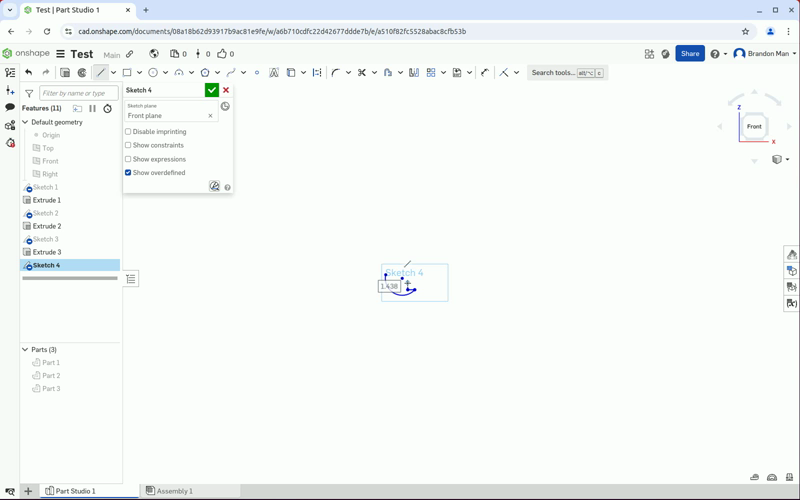
key_up(shift)
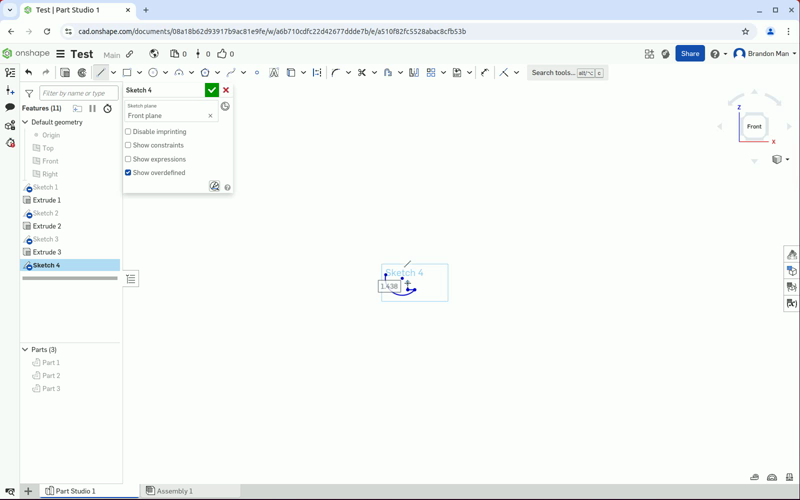
key(esc)
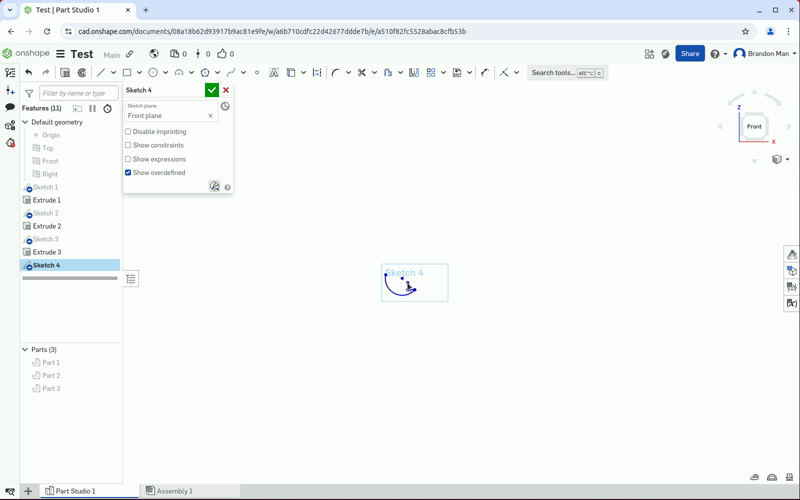
key(a)
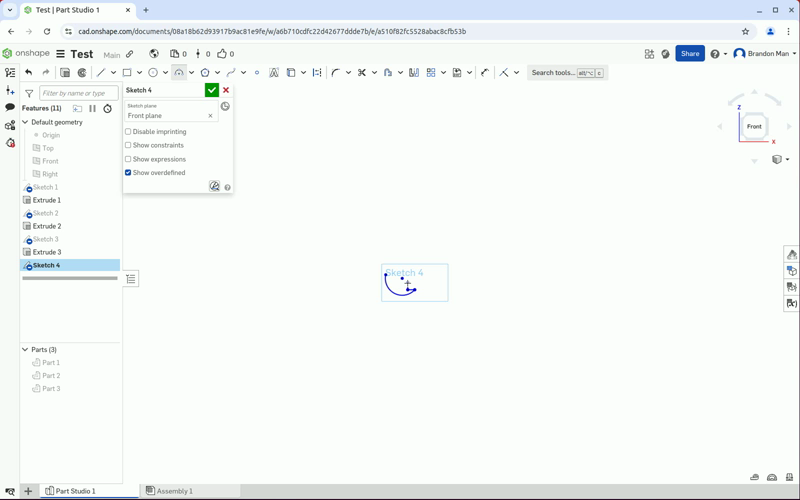
mouse_move(407, 282)
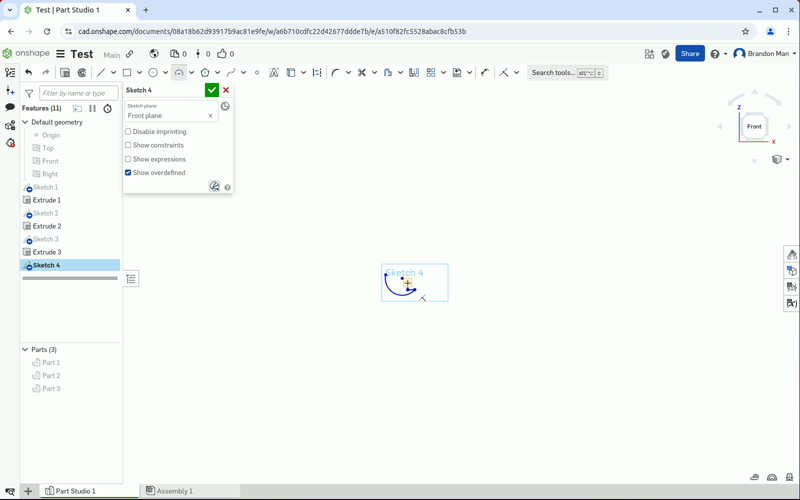
click(407, 282)
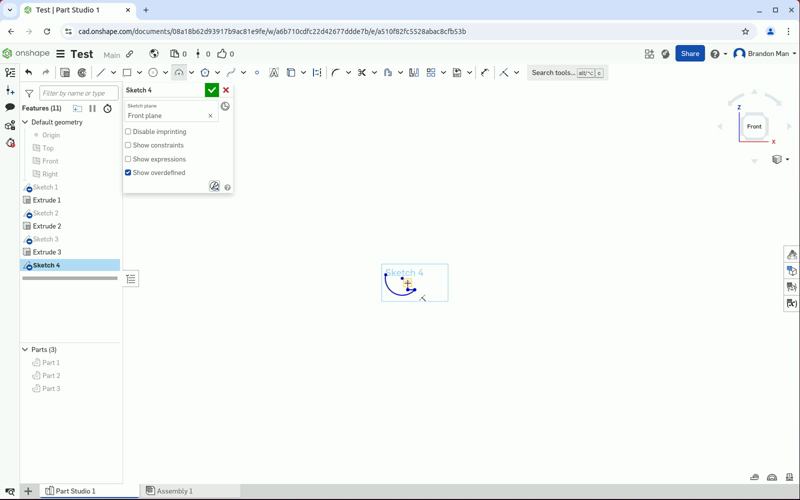
key_down(shift)
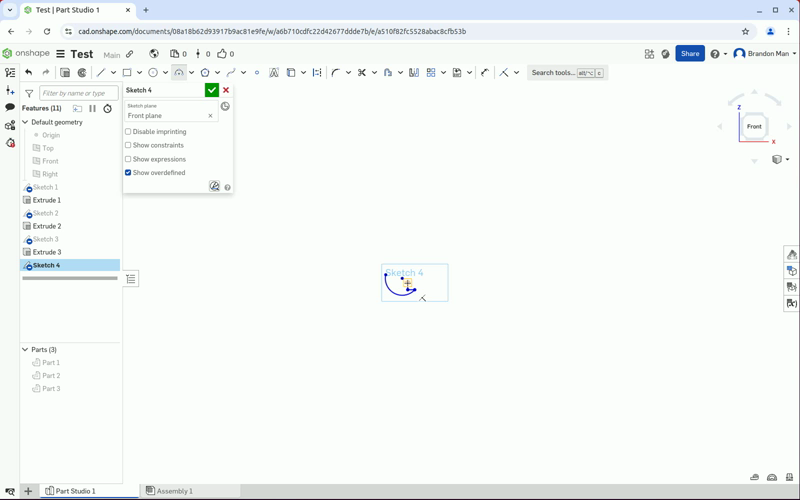
mouse_move(396, 274)
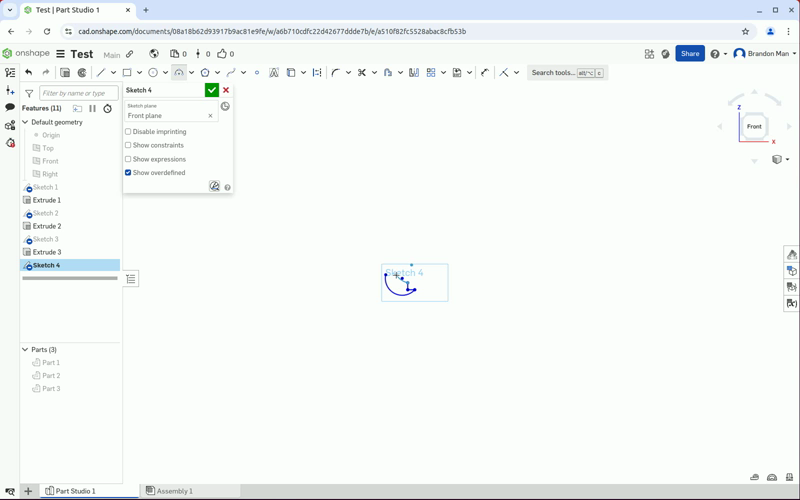
click(396, 274)
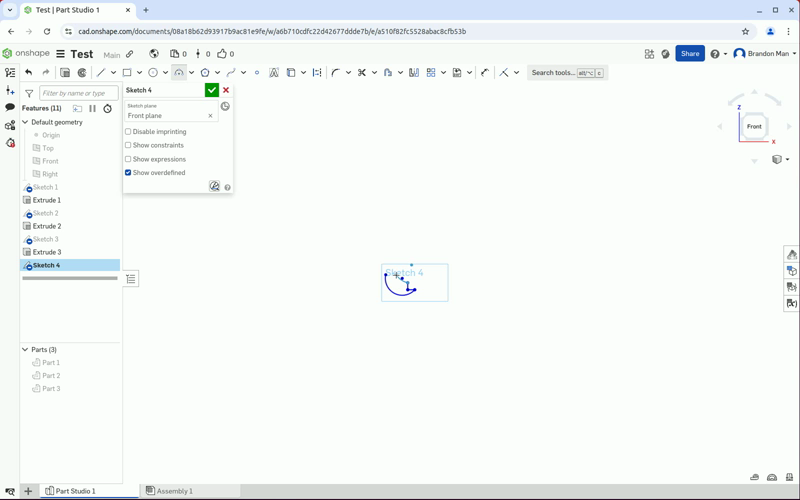
mouse_move(398, 284)
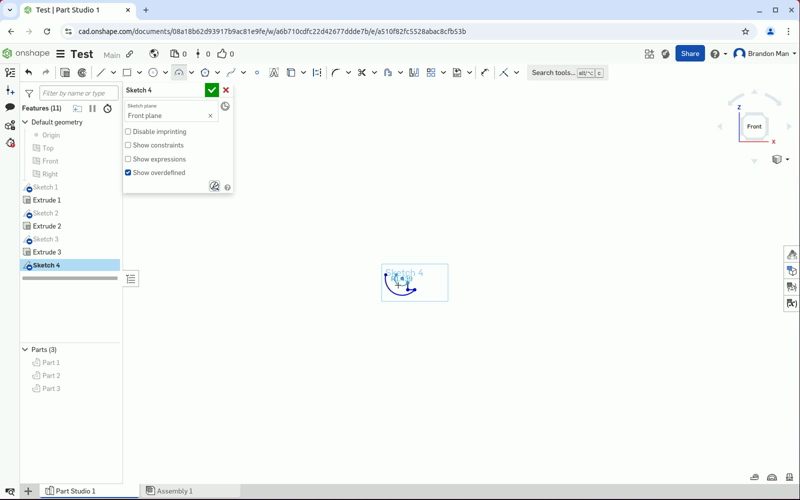
click(398, 284)
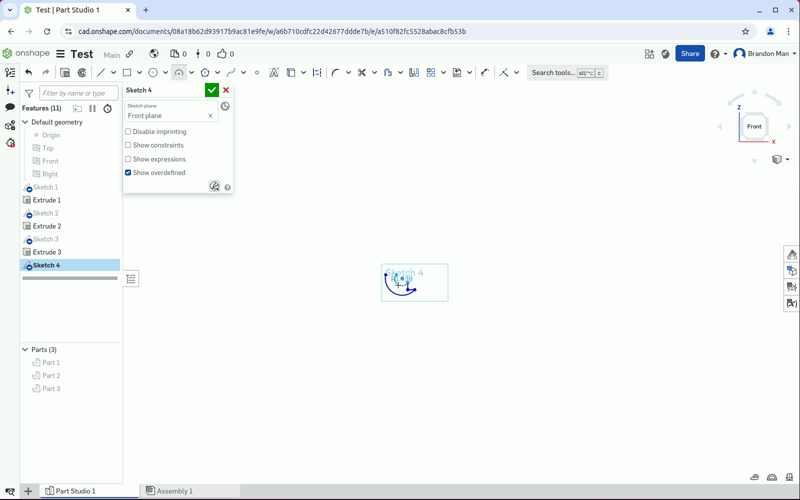
key_up(shift)
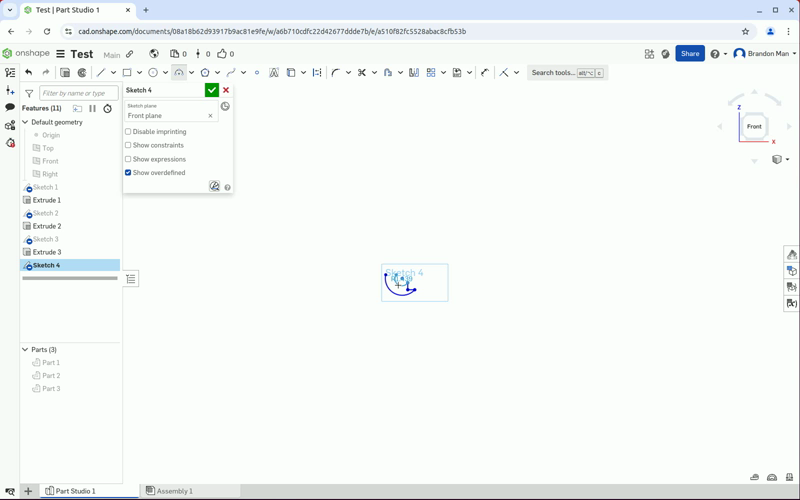
key(esc)
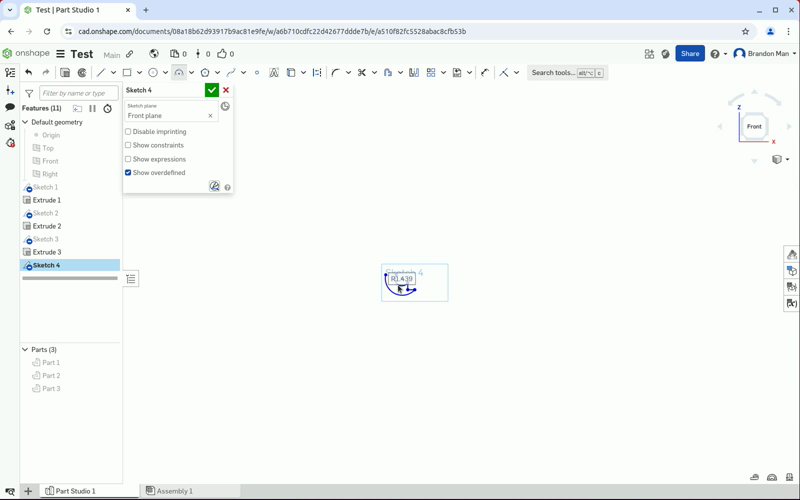
key(l)
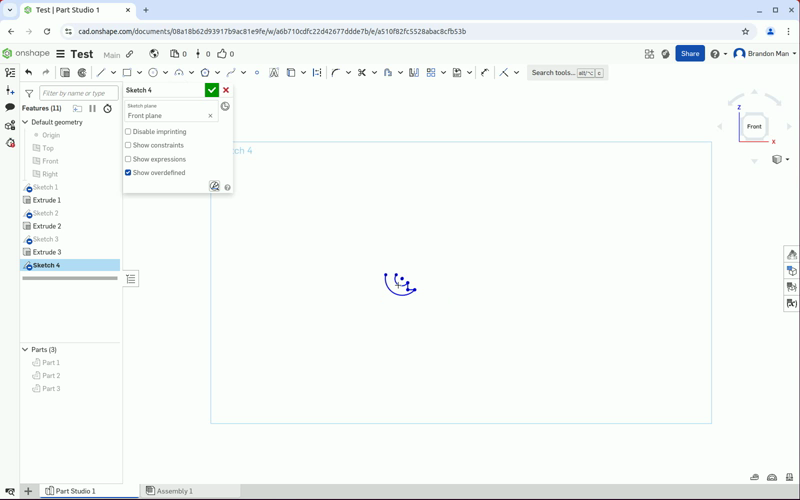
mouse_move(396, 274)
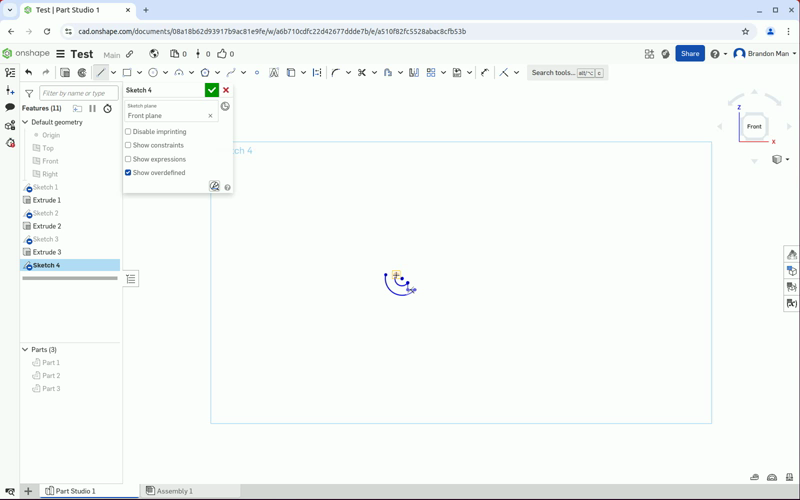
click(396, 274)
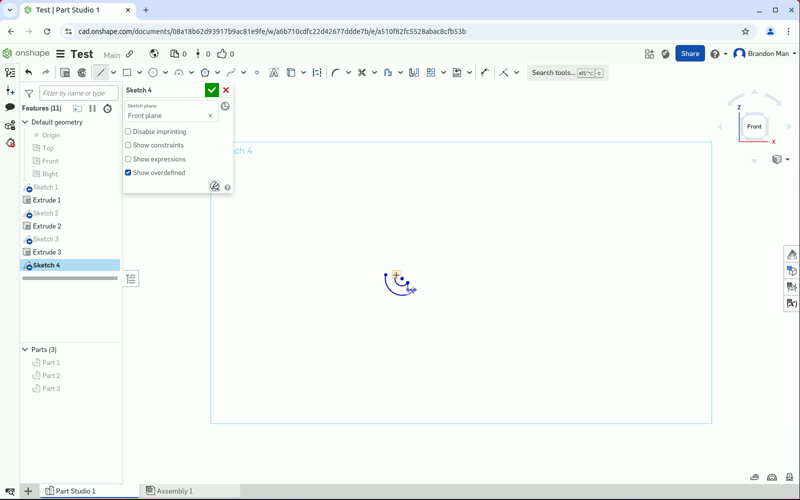
mouse_move(426, 274)
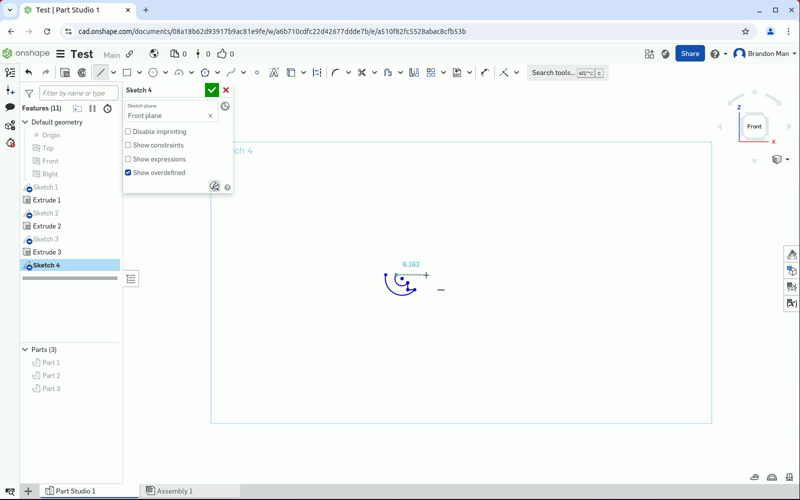
key_down(shift)
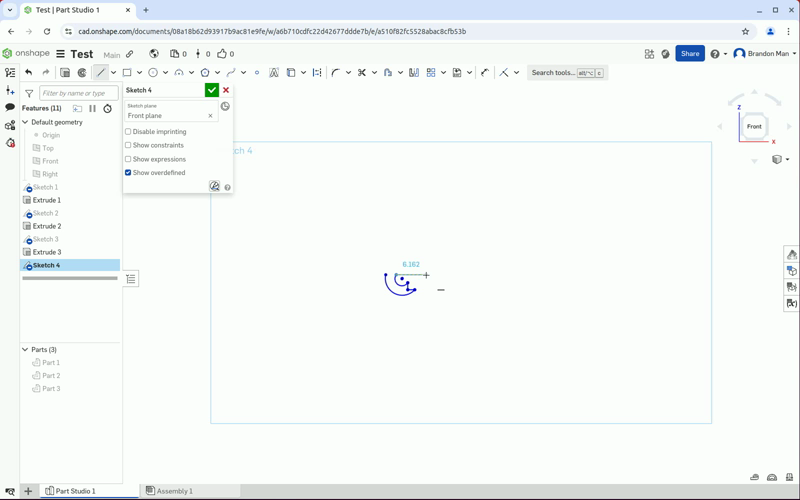
mouse_move(385, 274)
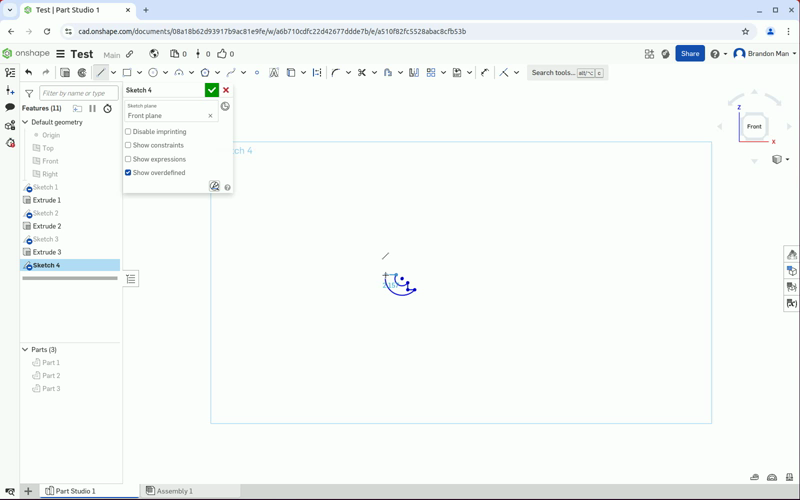
key_up(shift)
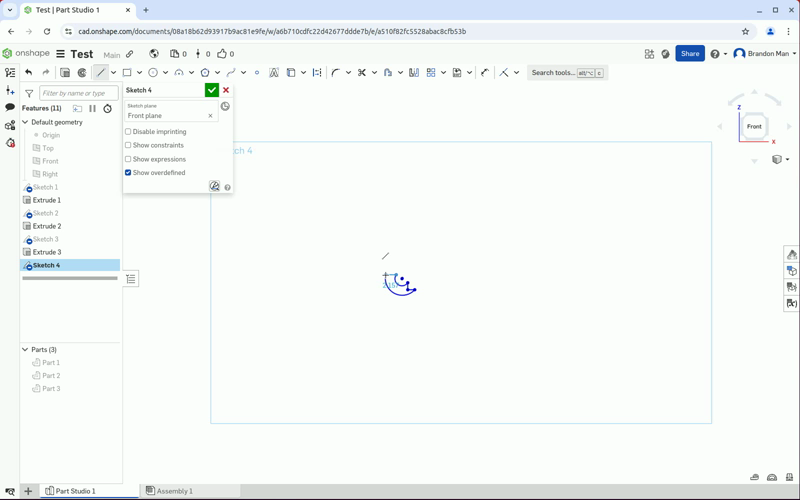
click(385, 274)
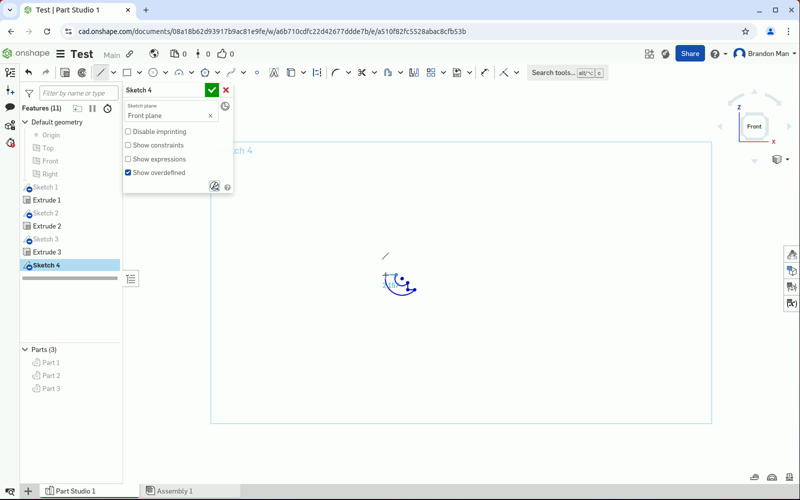
key(esc)
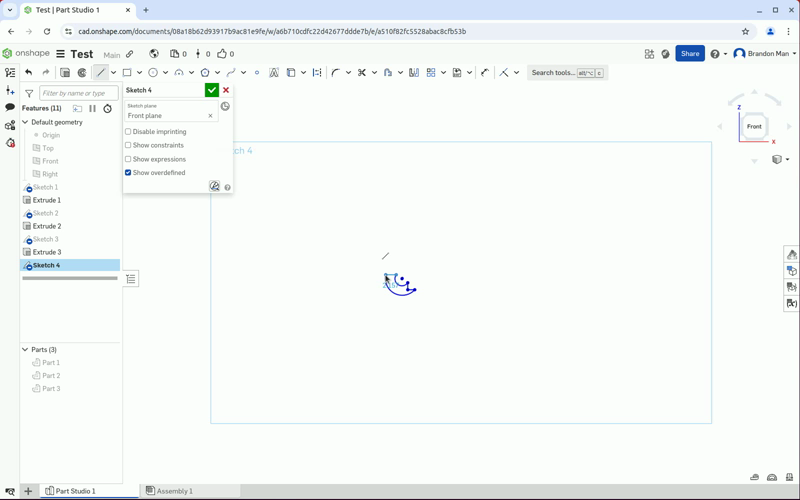
mouse_move(395, 292)
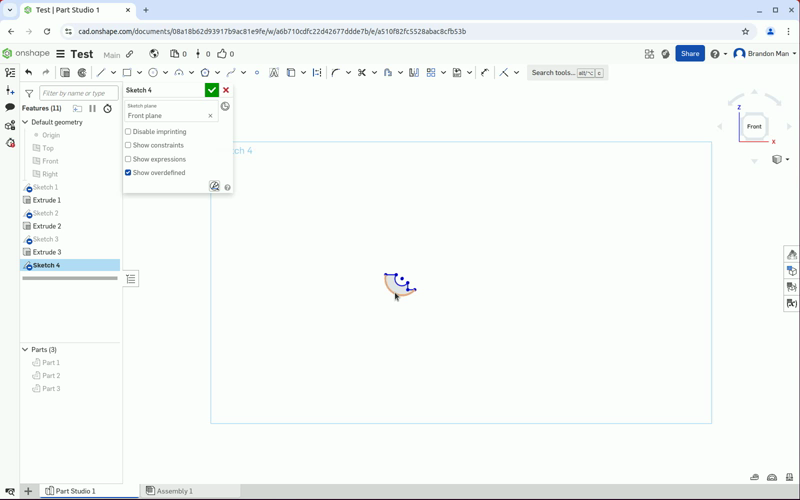
scroll(6)
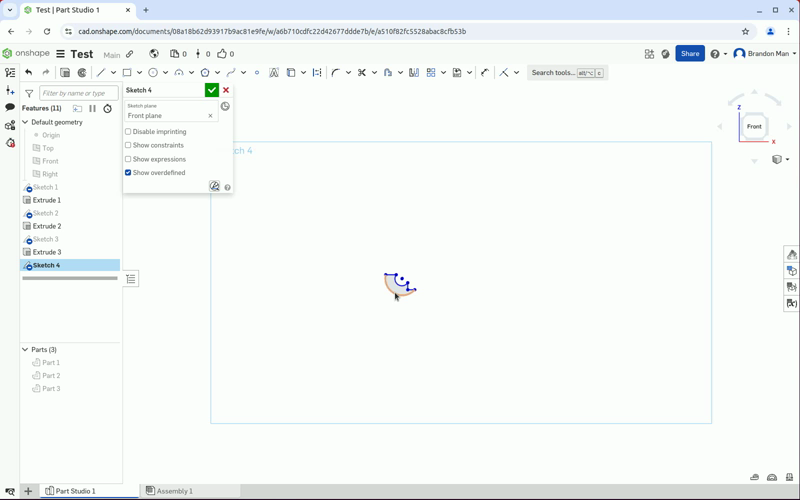
scroll(6)
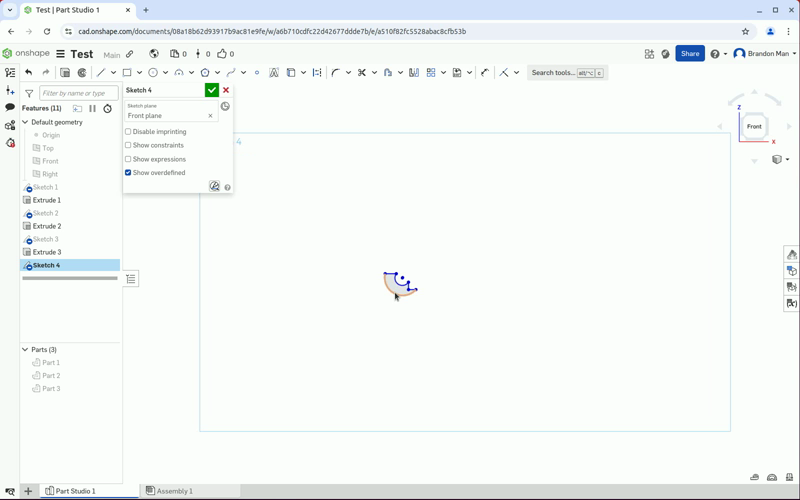
scroll(6)
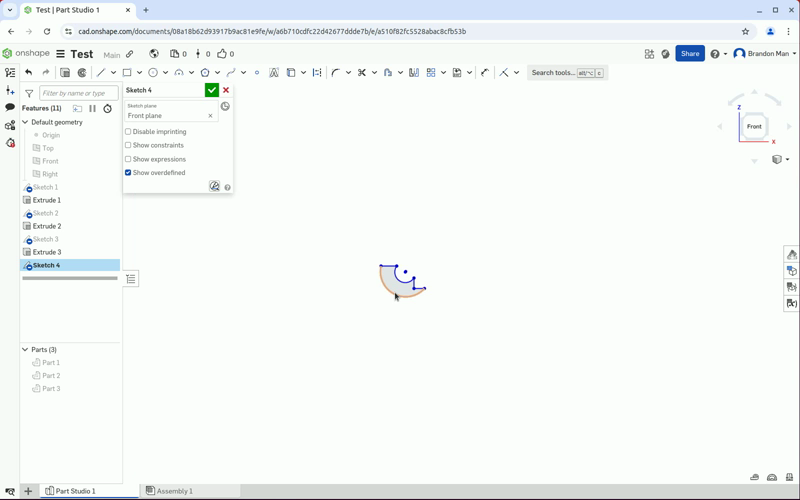
scroll(6)
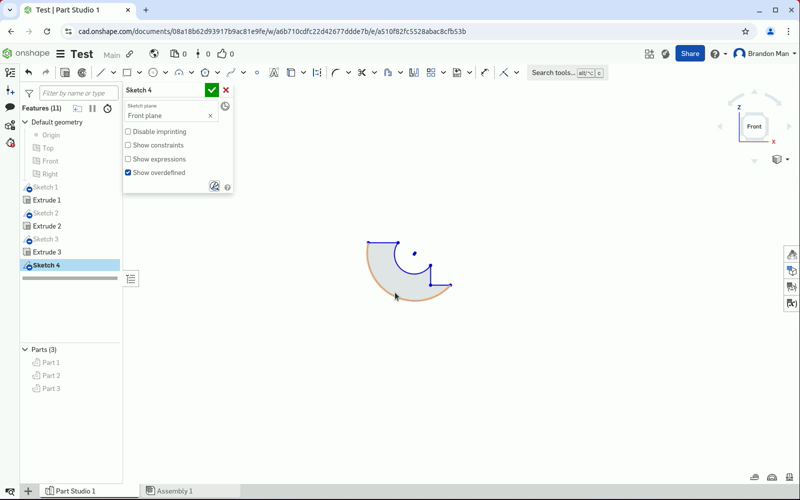
scroll(6)
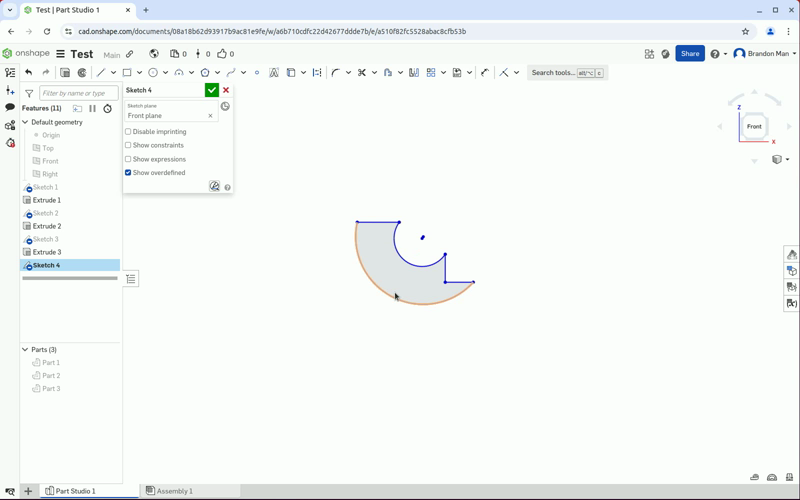
scroll(6)
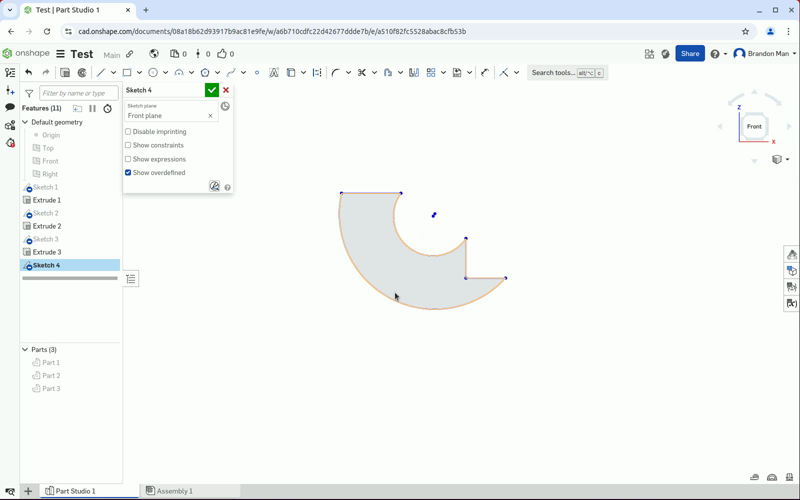
scroll(6)
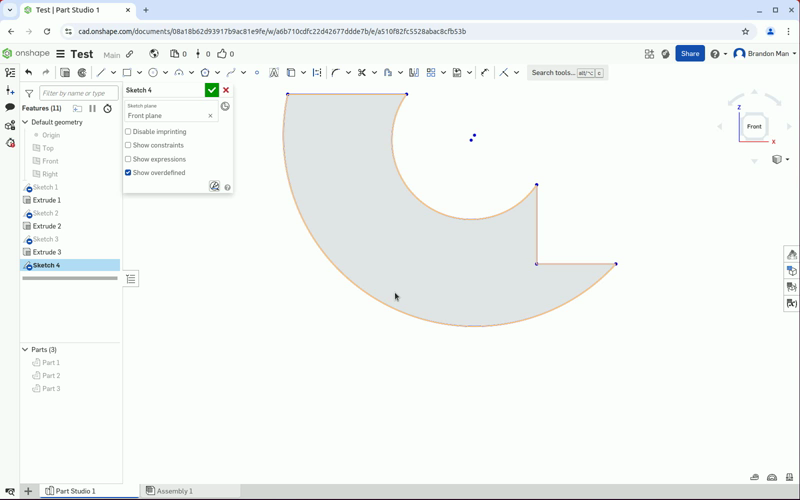
click(395, 292)
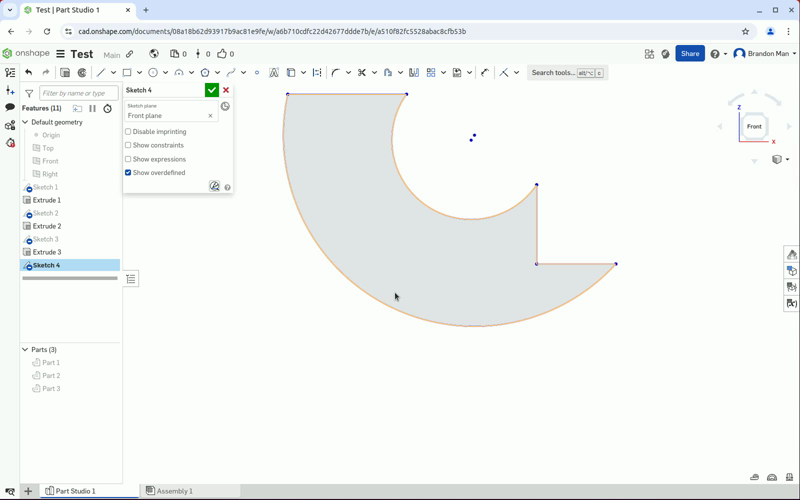
scroll(-6)
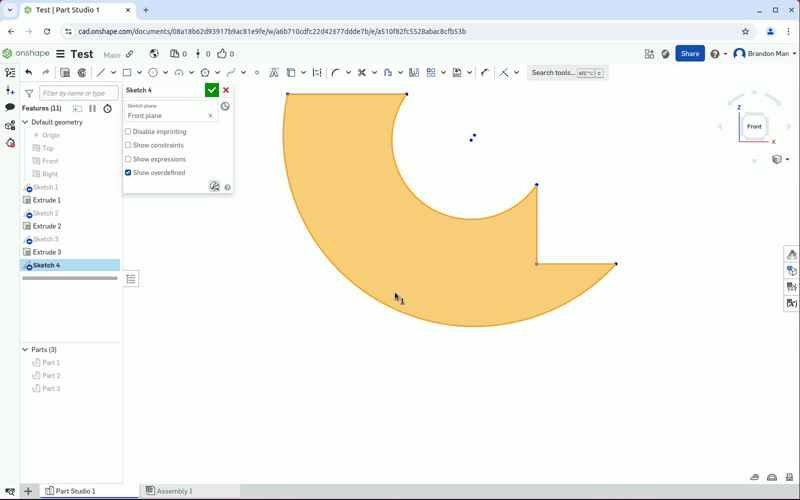
scroll(-6)
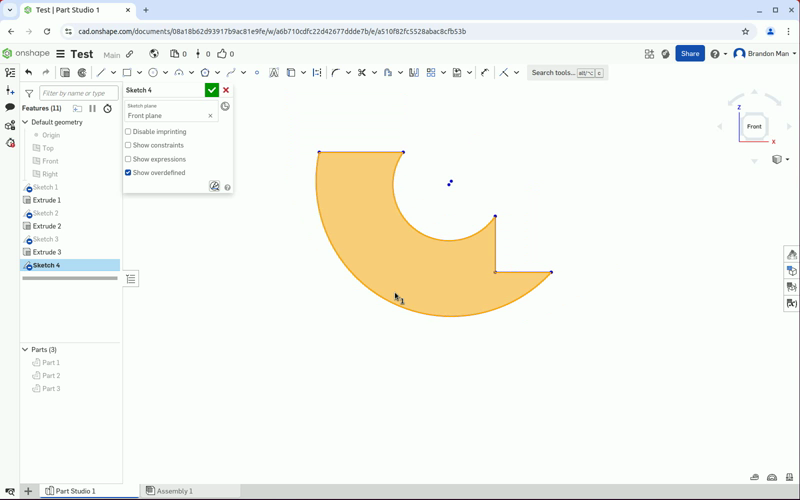
scroll(-6)
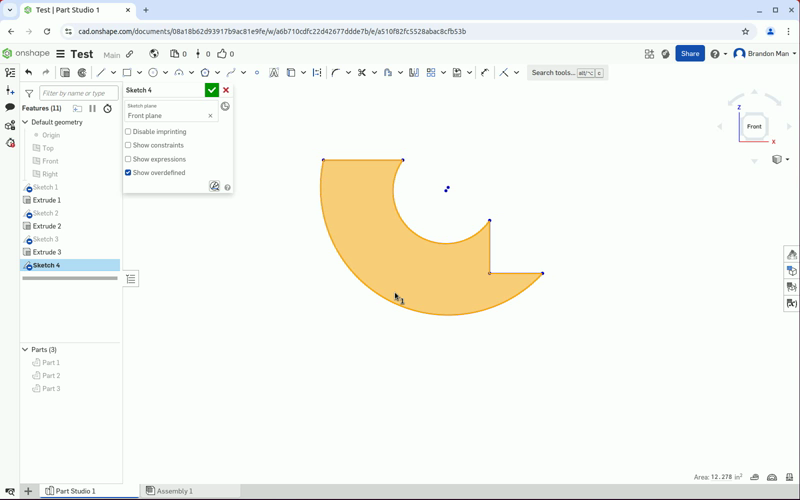
scroll(-6)
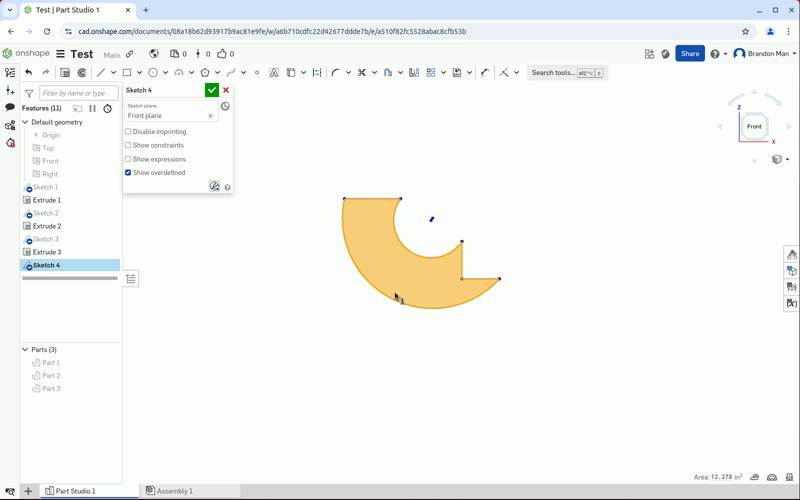
scroll(-6)
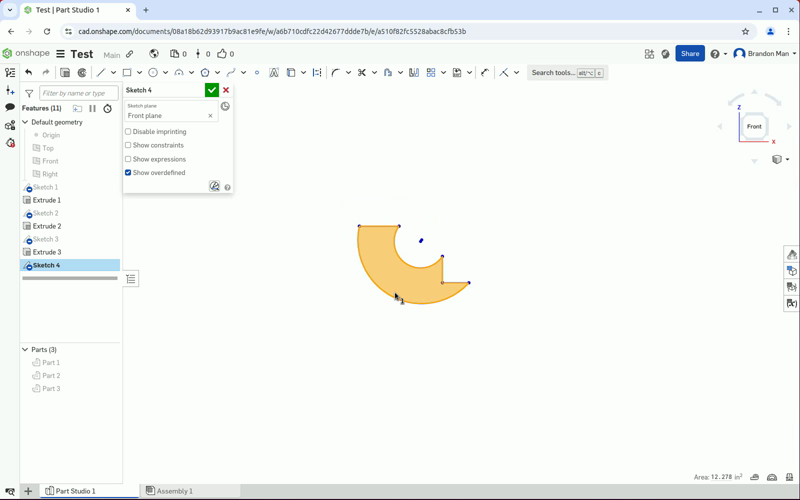
scroll(-6)
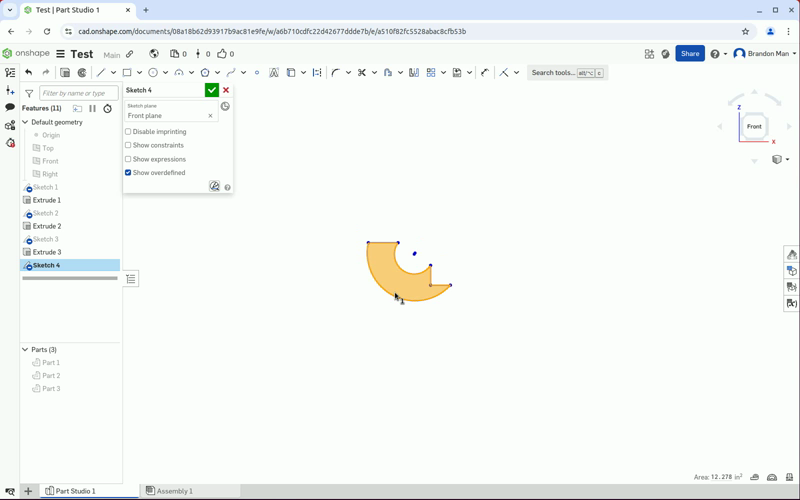
scroll(-6)
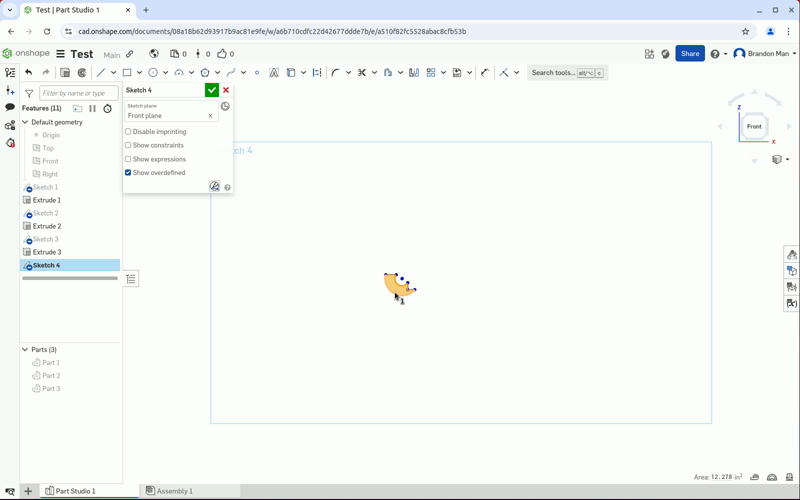
mouse_move(73, 352)
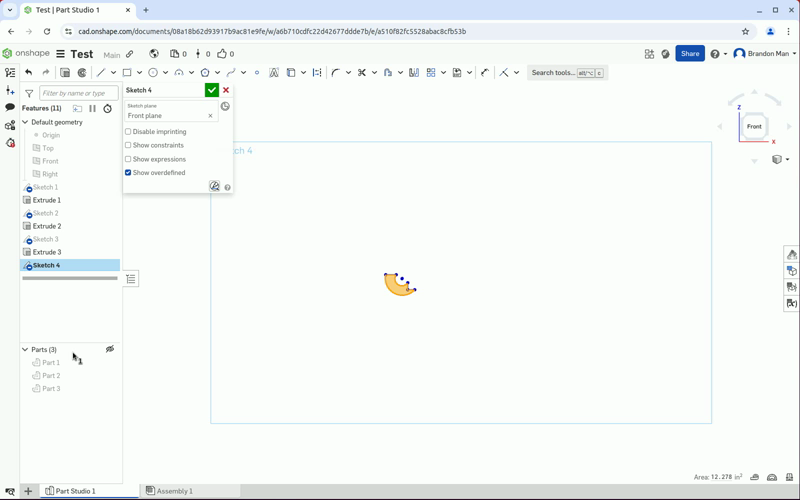
key(shift+y)
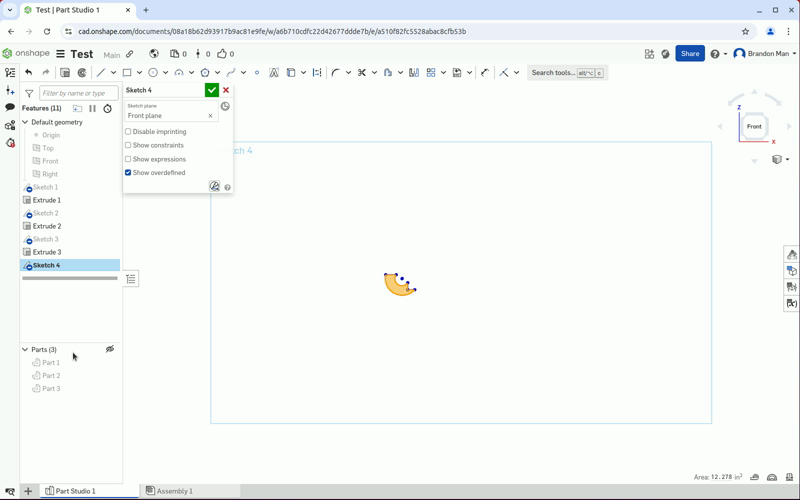
key(shift+e)
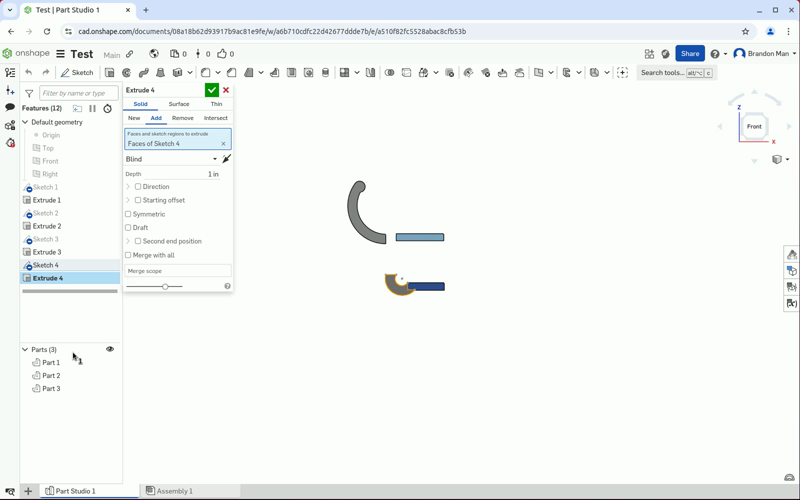
mouse_move(143, 106)
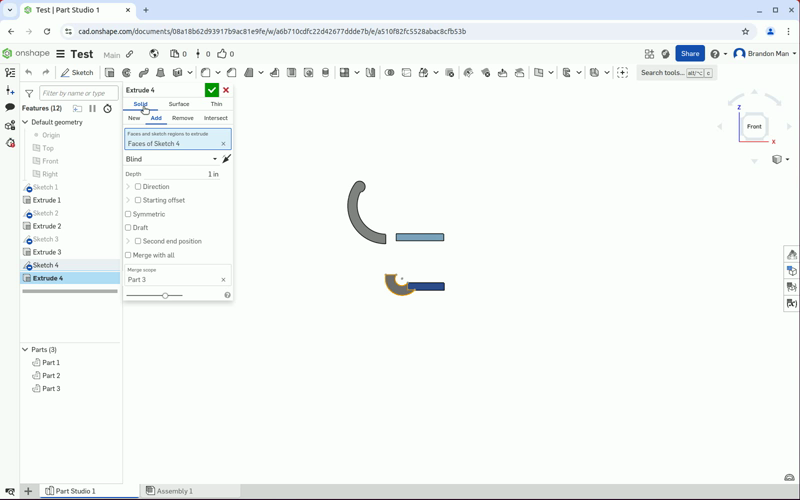
click(143, 106)
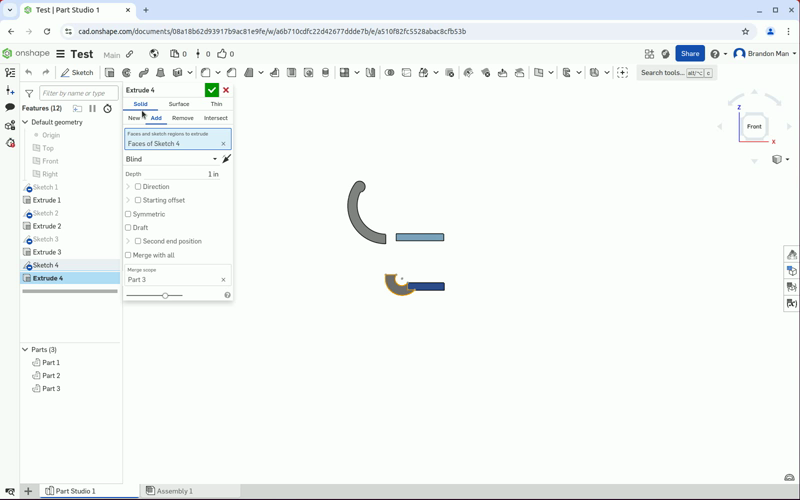
mouse_move(137, 120)
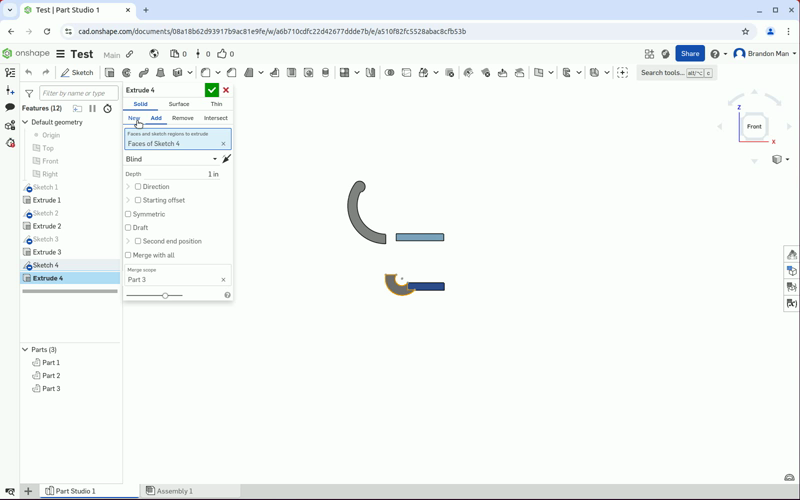
click(137, 120)
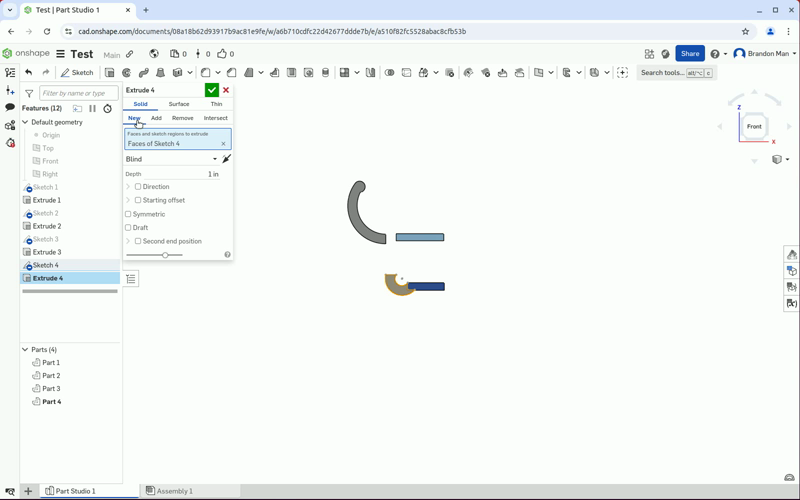
key(tab, 4)
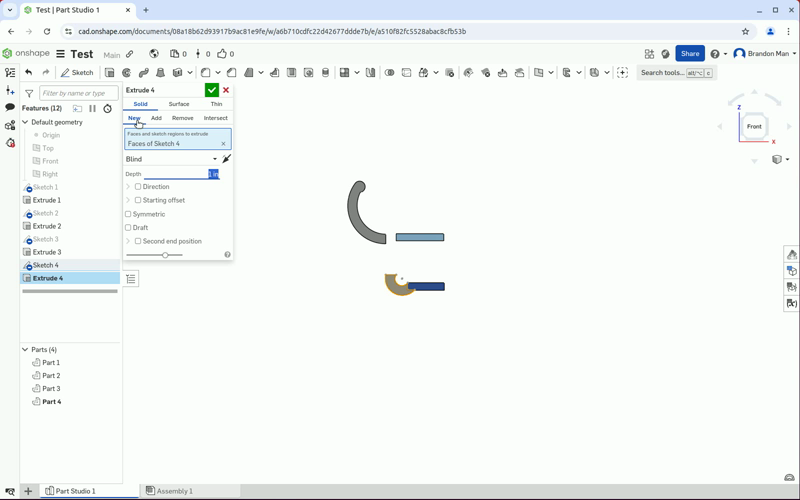
text(19.257)
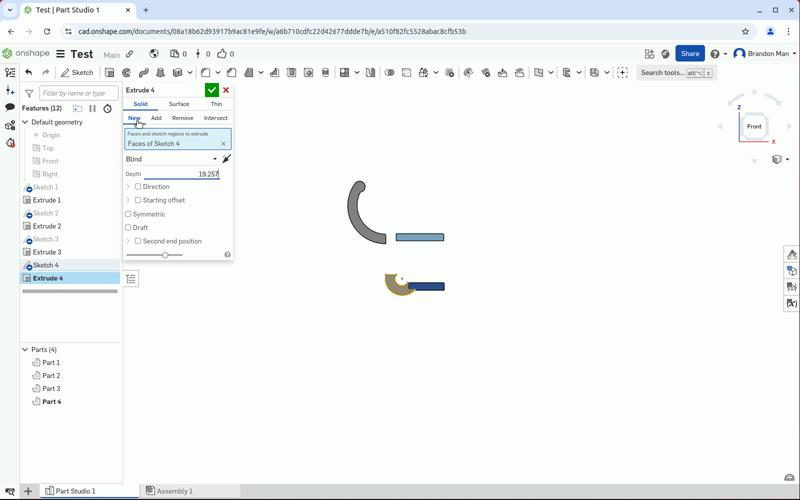
key(enter)
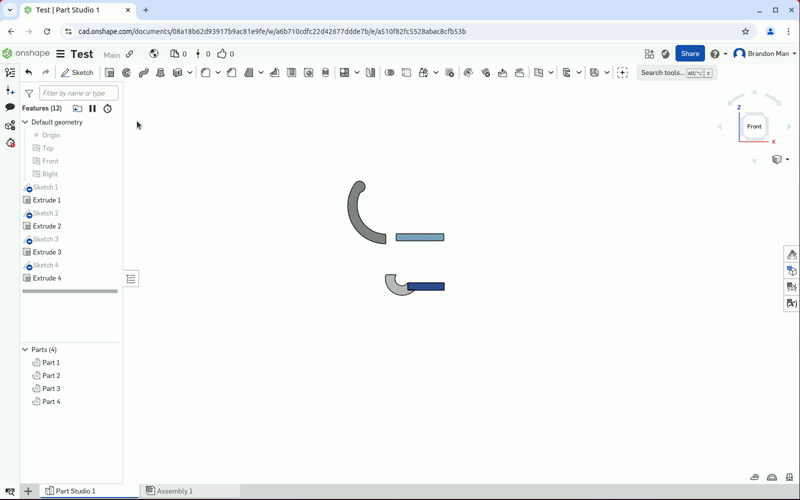
key(shift+h)
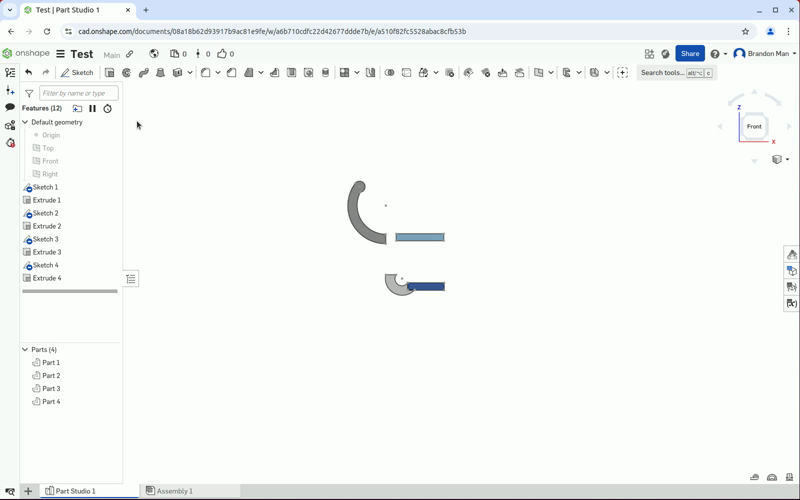
key(shift+h)
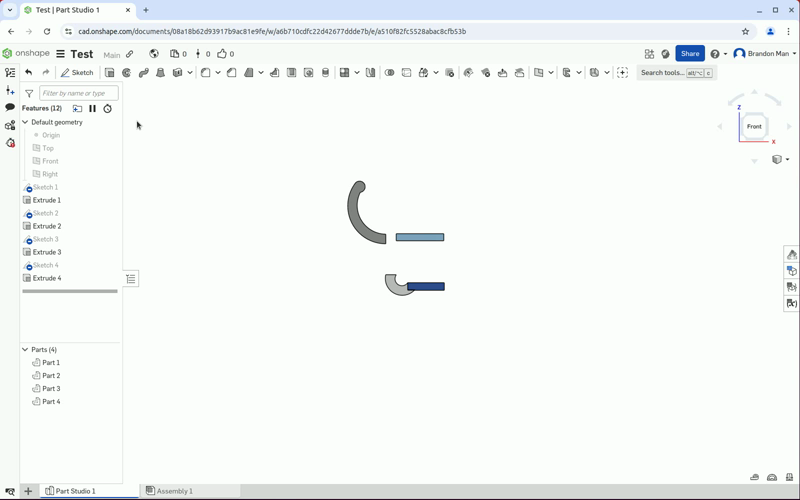
mouse_move(73, 189)
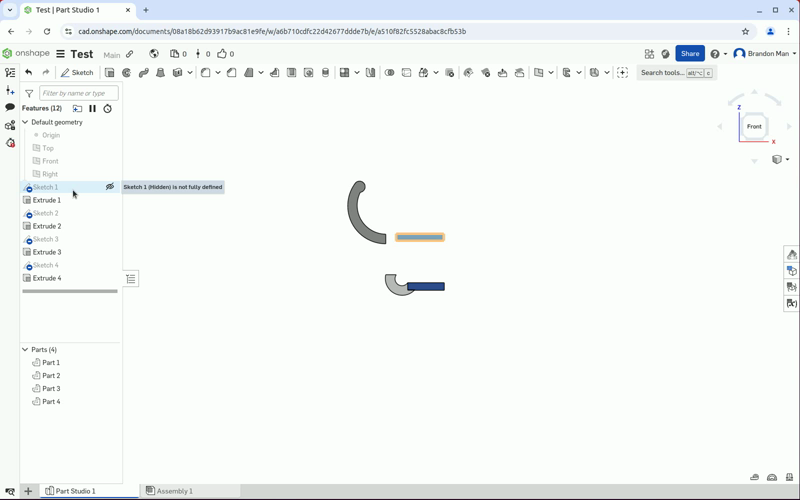
click(73, 189)
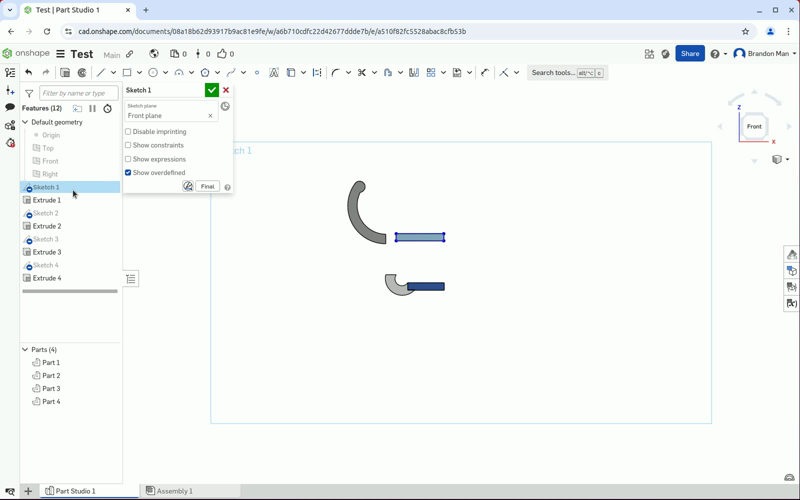
mouse_move(229, 92)
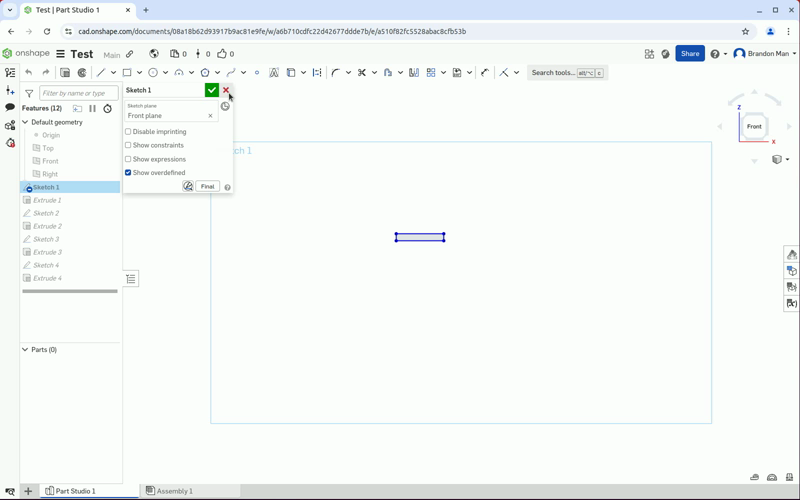
click(229, 92)
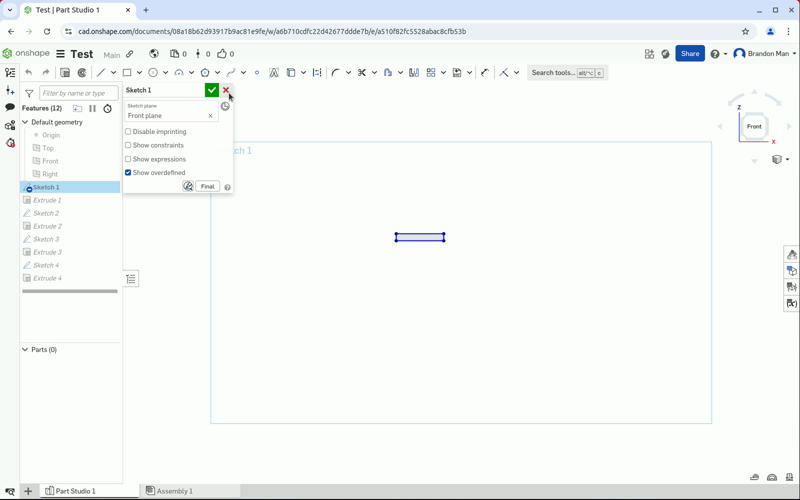
key(shift+s)
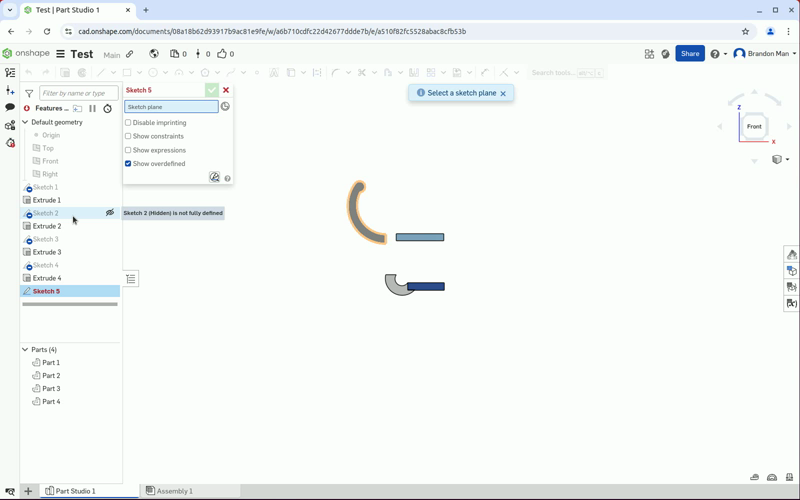
scroll(3)
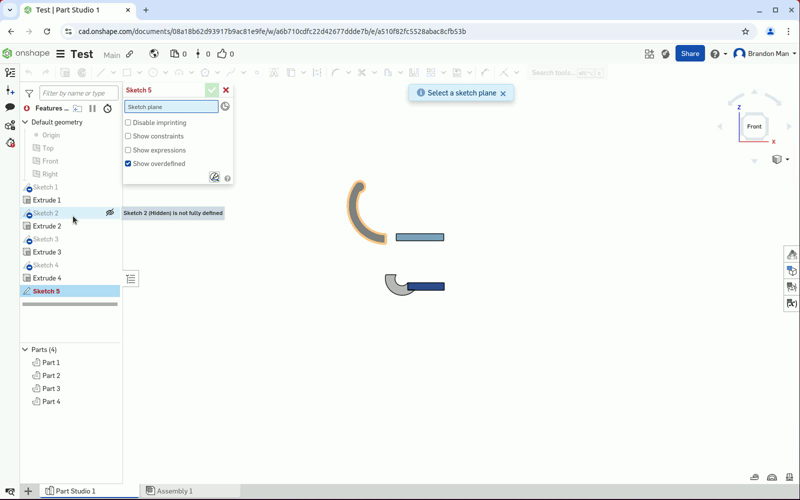
mouse_move(73, 163)
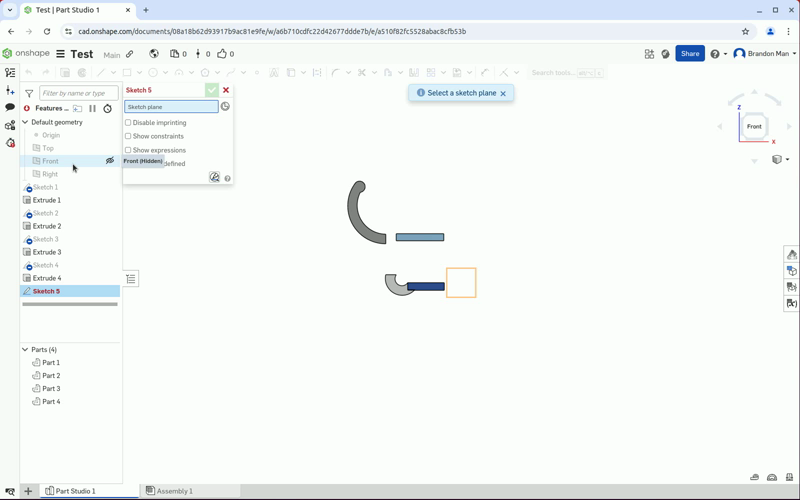
click(73, 163)
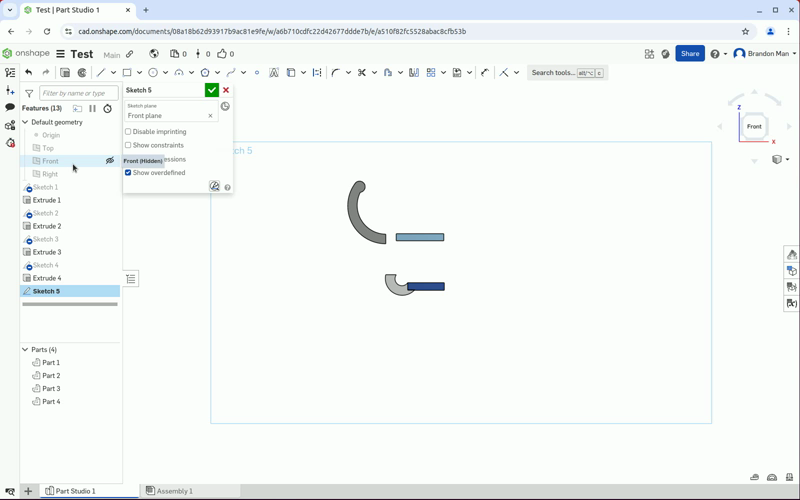
mouse_move(73, 352)
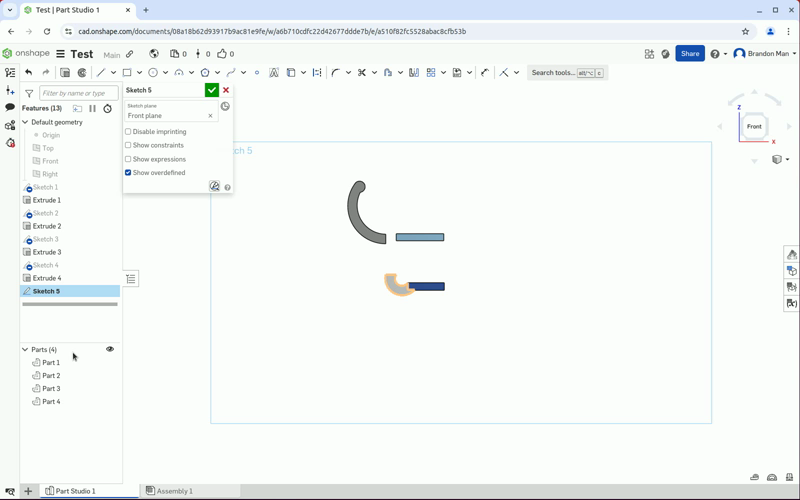
key(y)
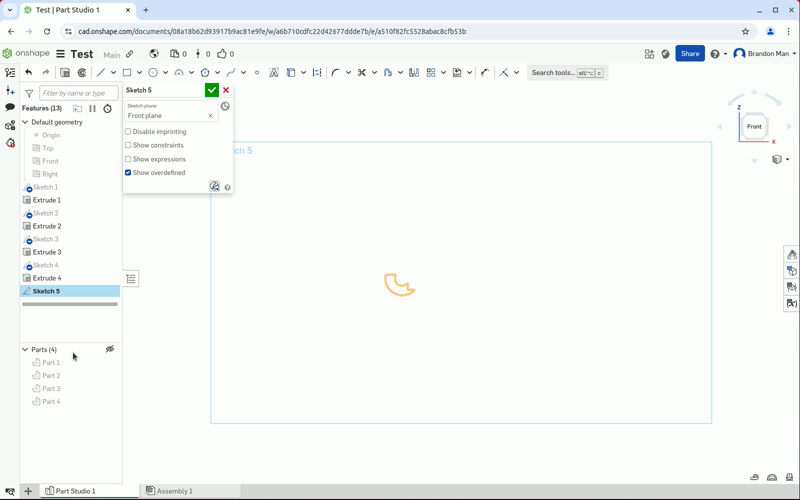
key(l)
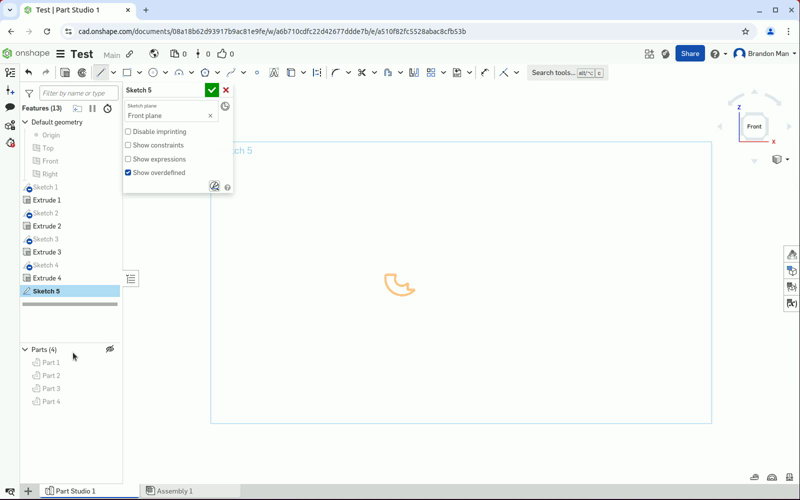
key_down(shift)
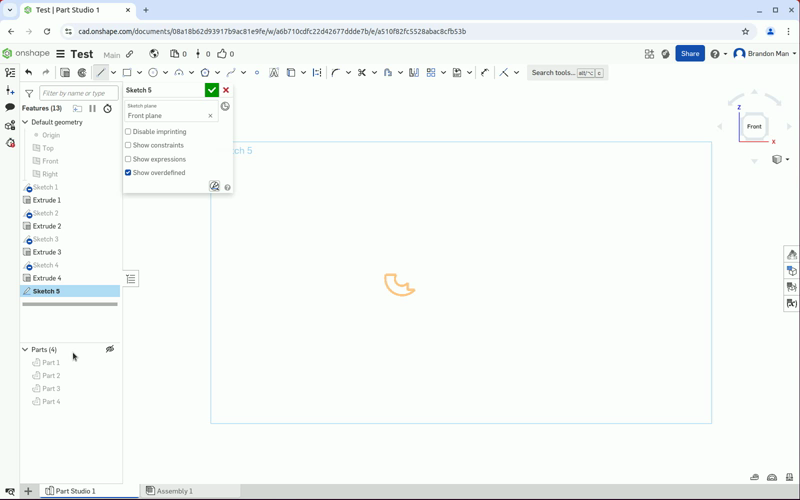
mouse_move(385, 274)
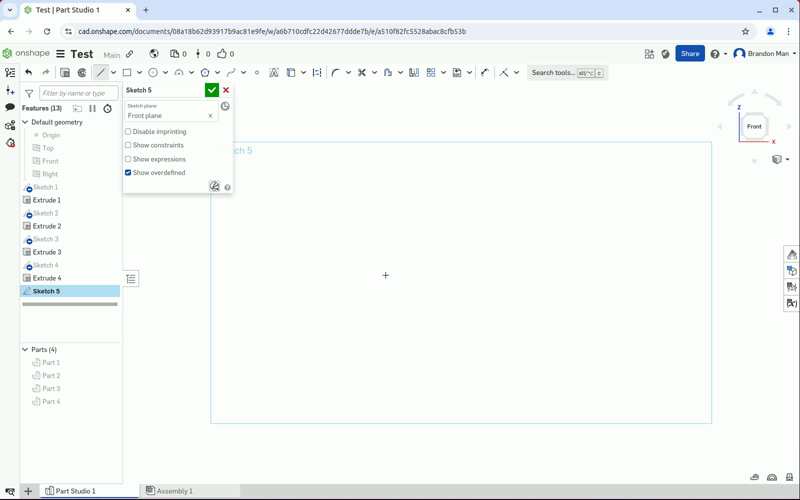
click(385, 274)
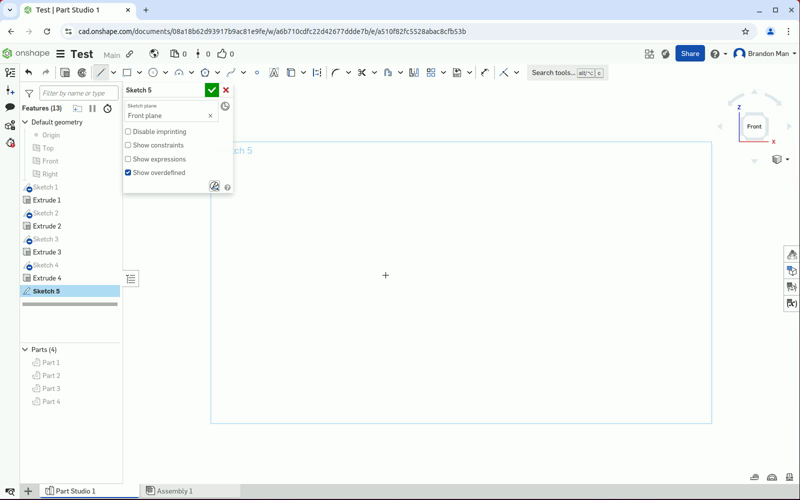
key_up(shift)
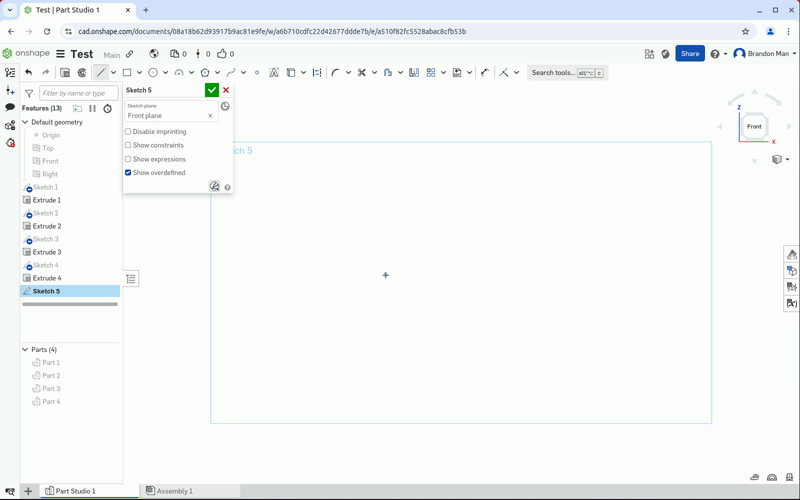
key_down(shift)
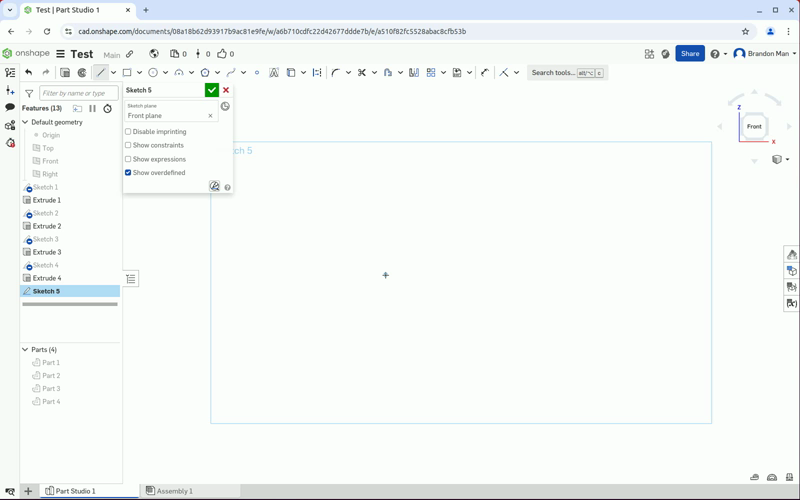
mouse_move(415, 274)
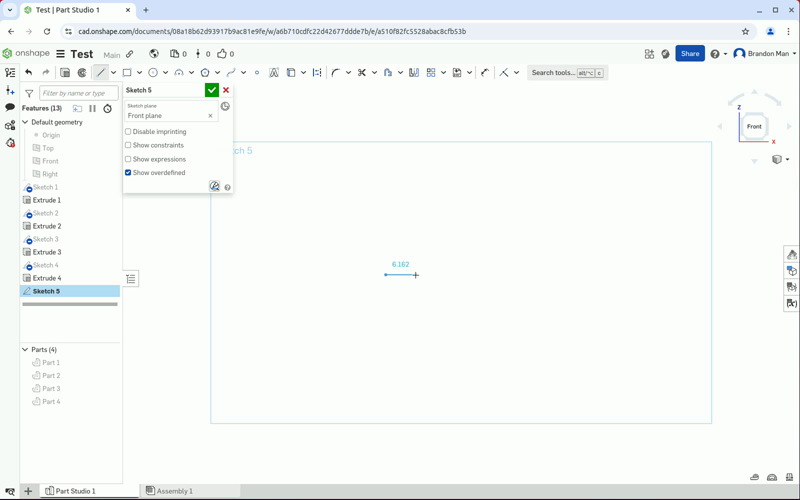
mouse_move(385, 242)
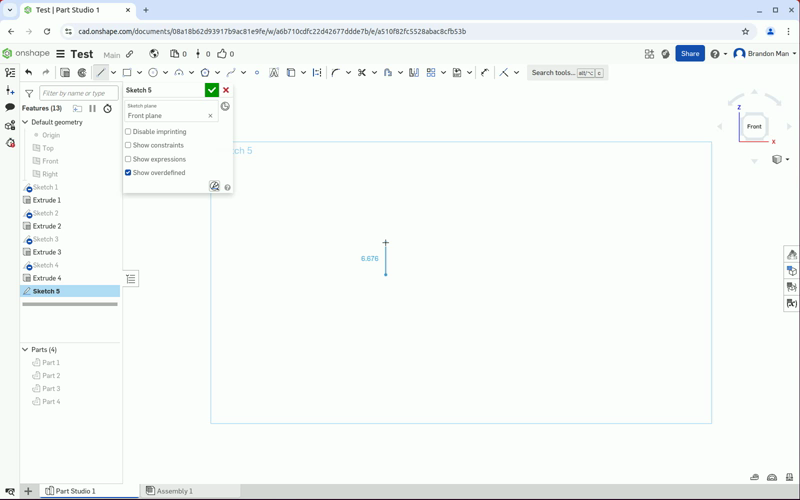
click(385, 242)
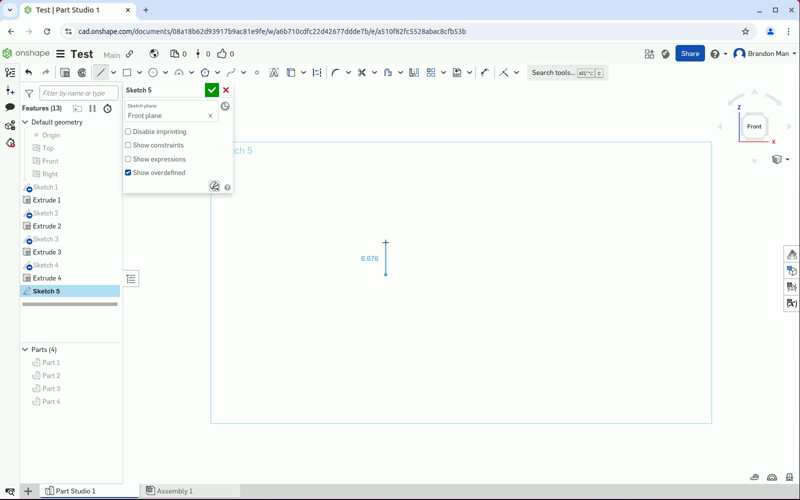
key_up(shift)
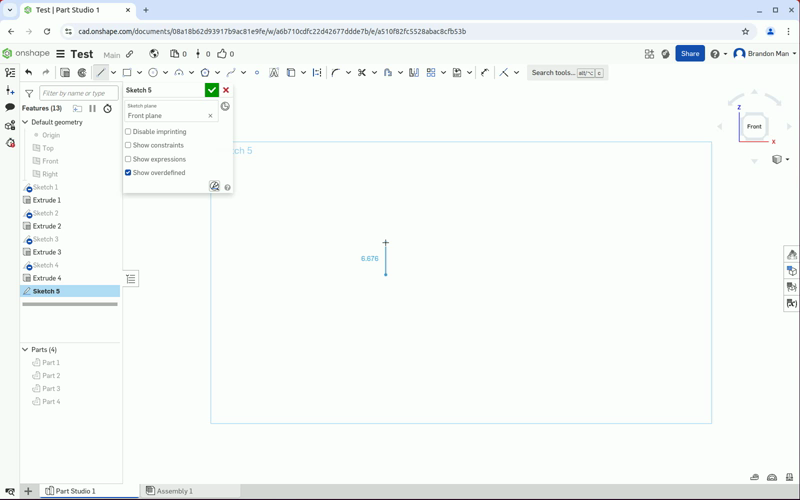
key_down(shift)
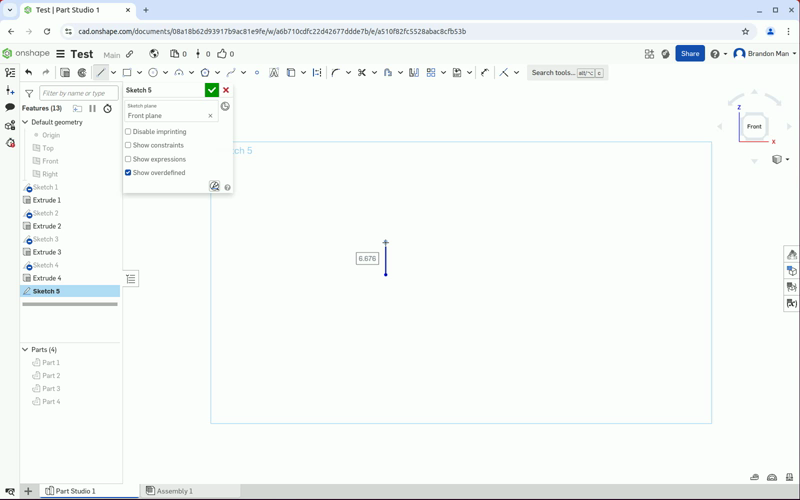
mouse_move(415, 242)
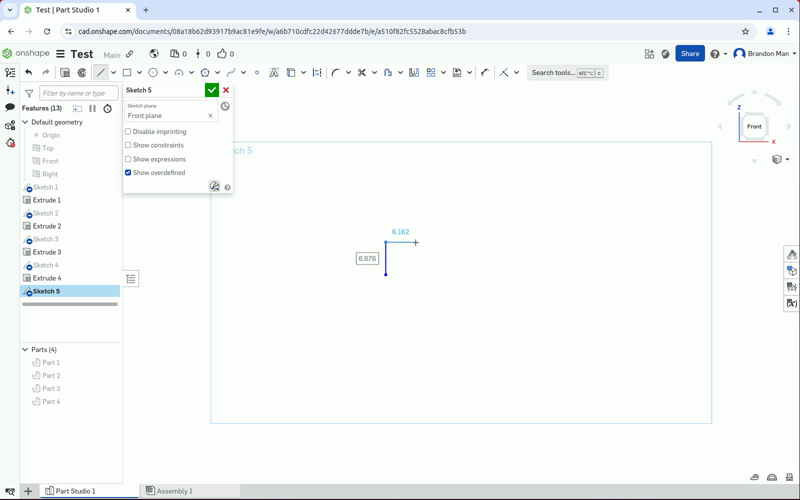
mouse_move(385, 232)
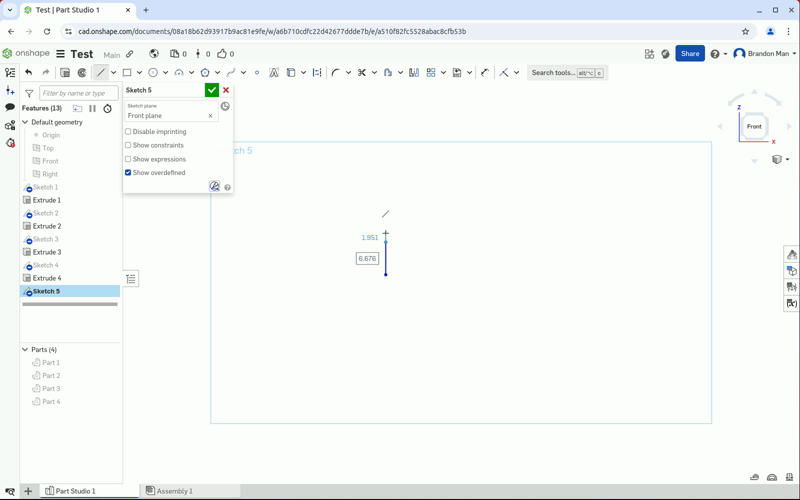
click(385, 232)
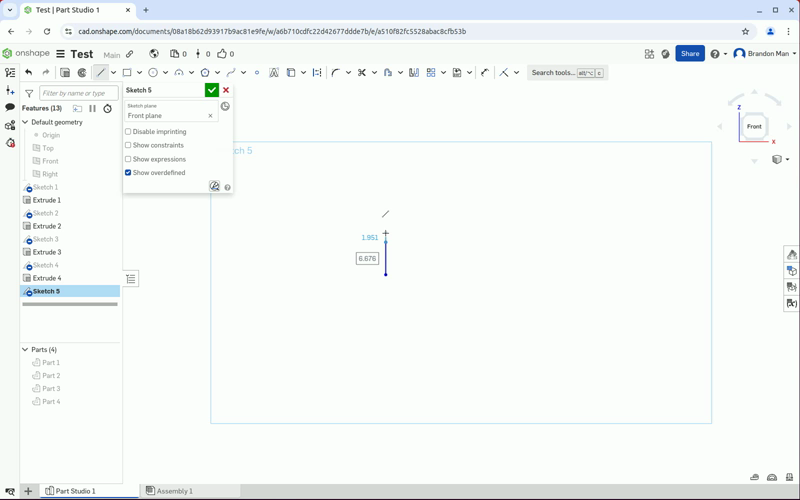
key_up(shift)
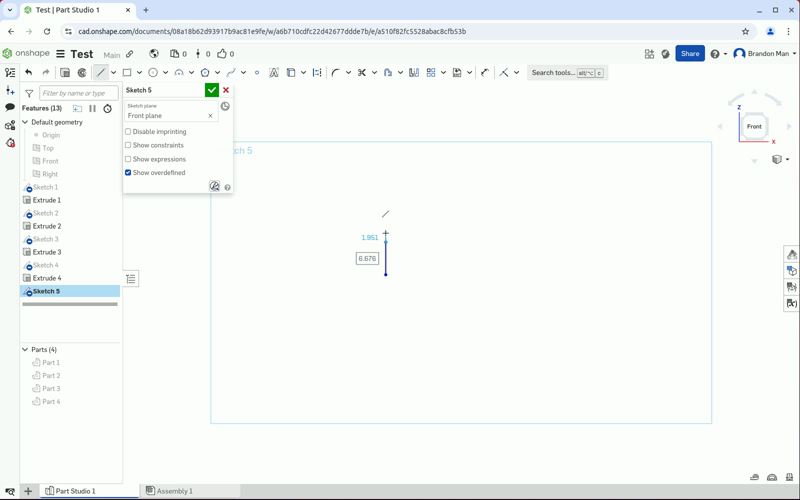
key_down(shift)
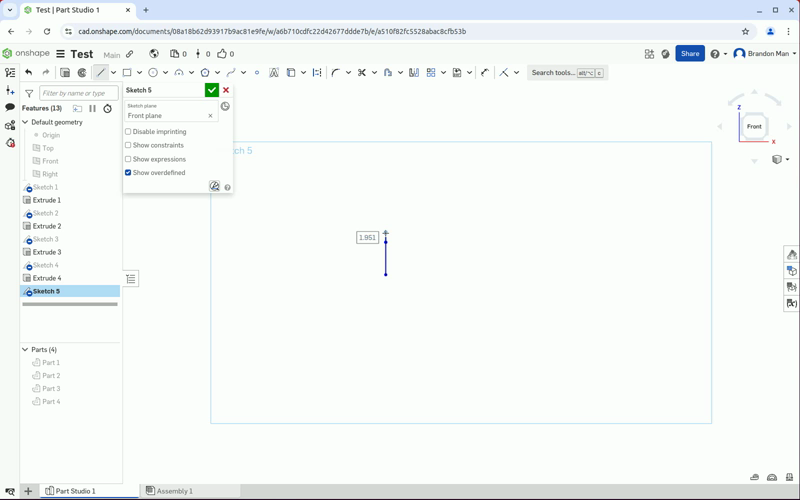
mouse_move(415, 232)
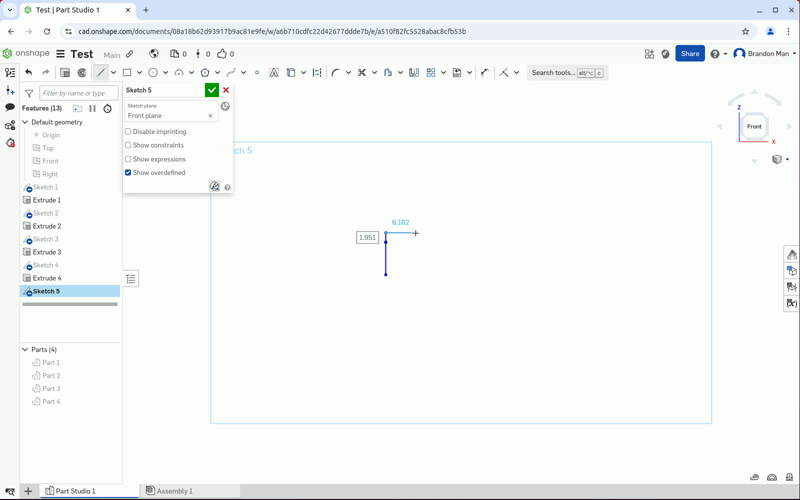
mouse_move(395, 232)
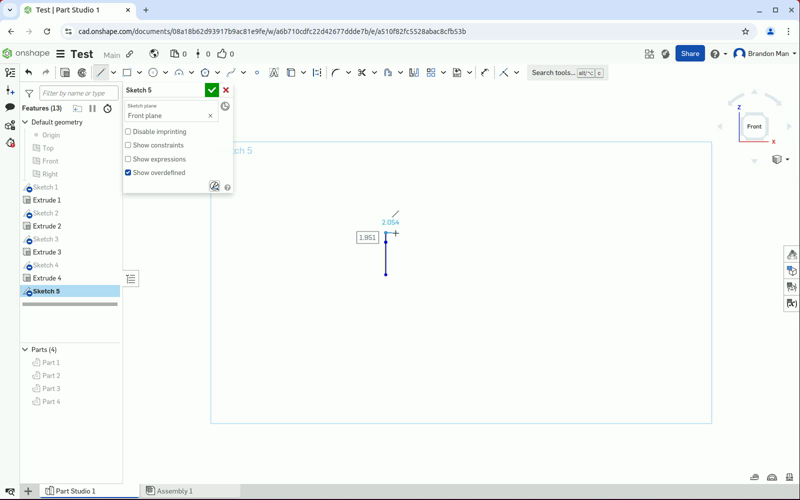
click(395, 232)
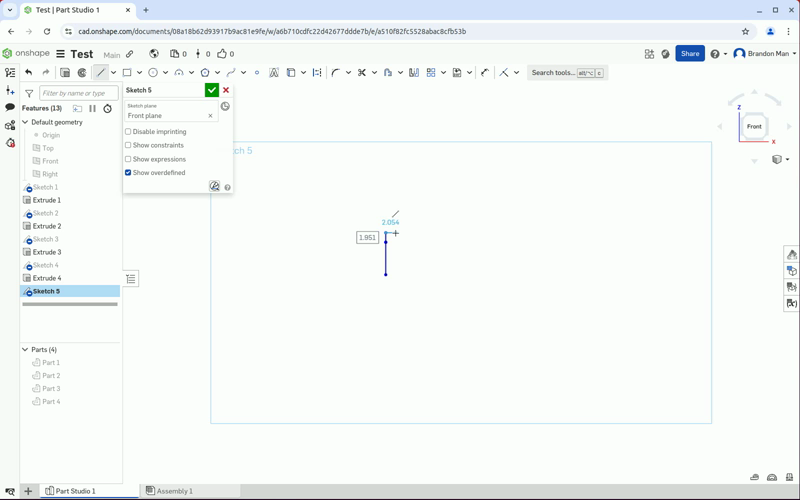
key_up(shift)
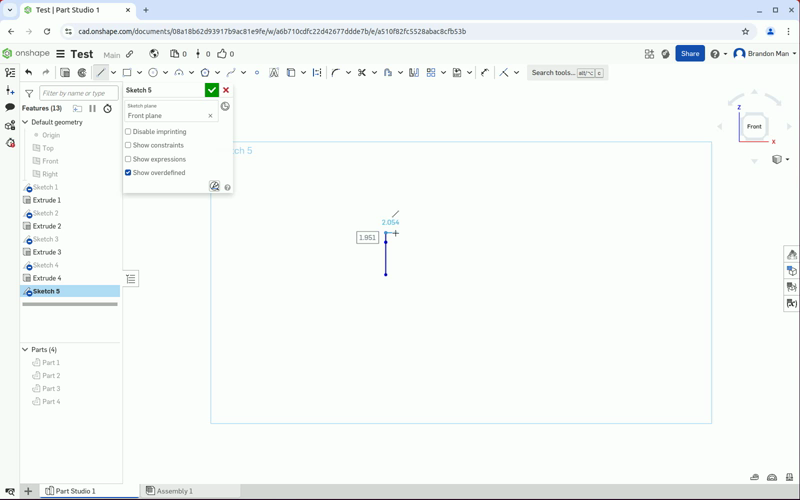
key_down(shift)
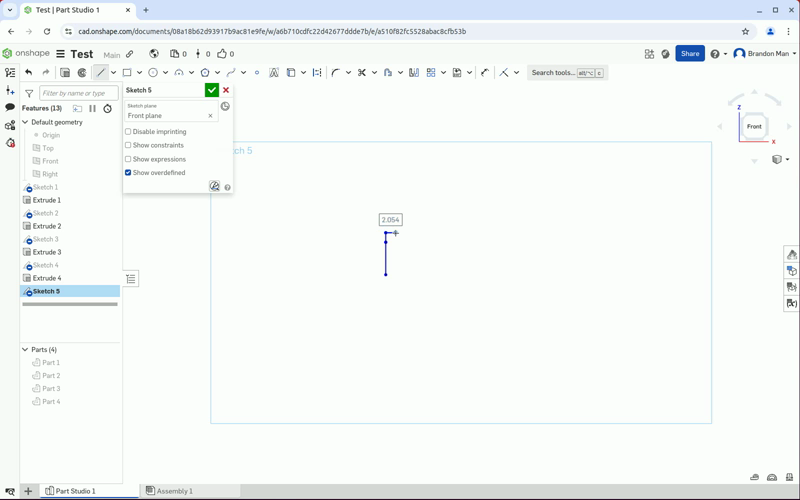
mouse_move(425, 232)
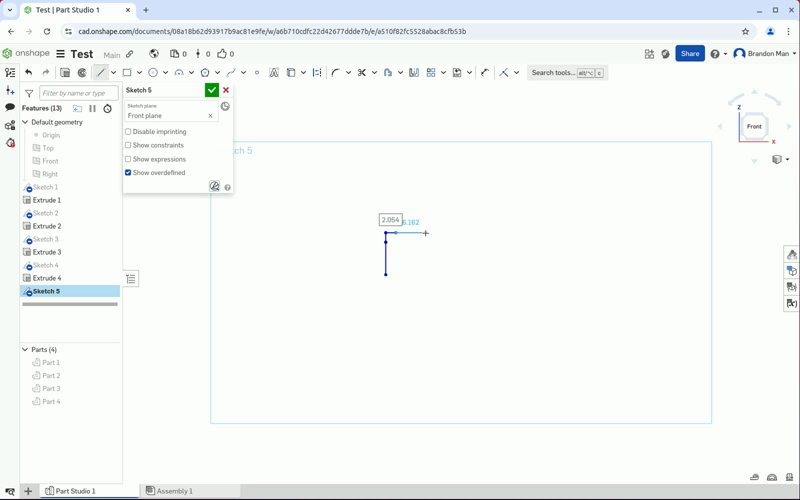
mouse_move(395, 240)
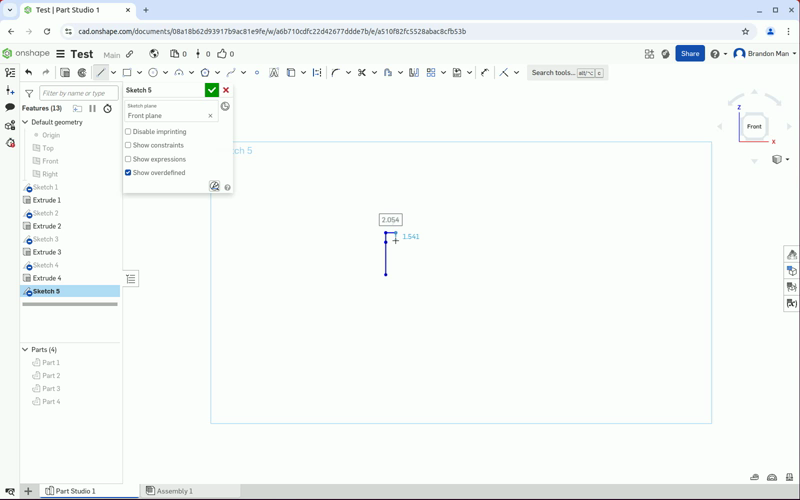
scroll(6)
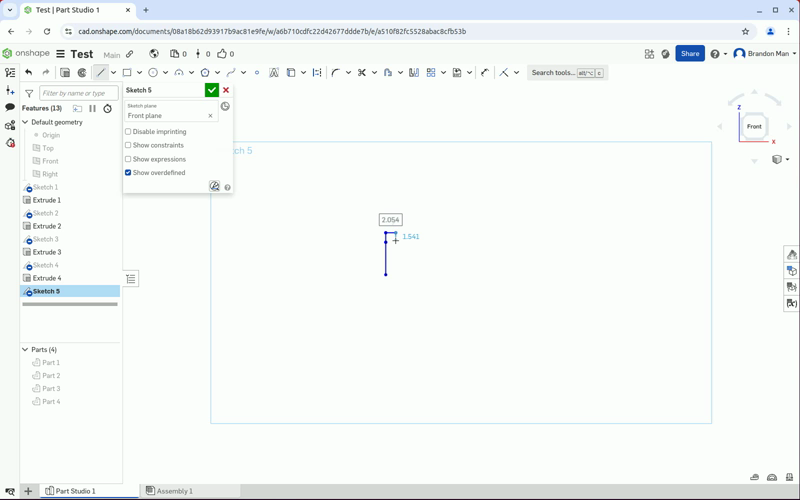
scroll(6)
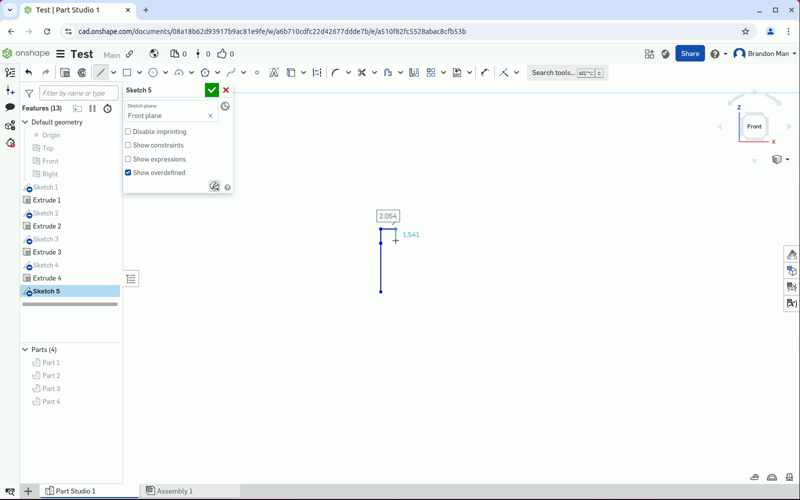
scroll(6)
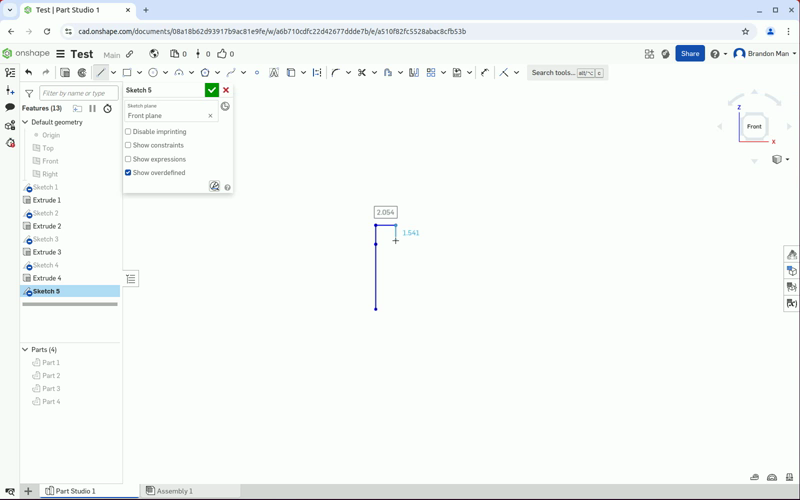
scroll(6)
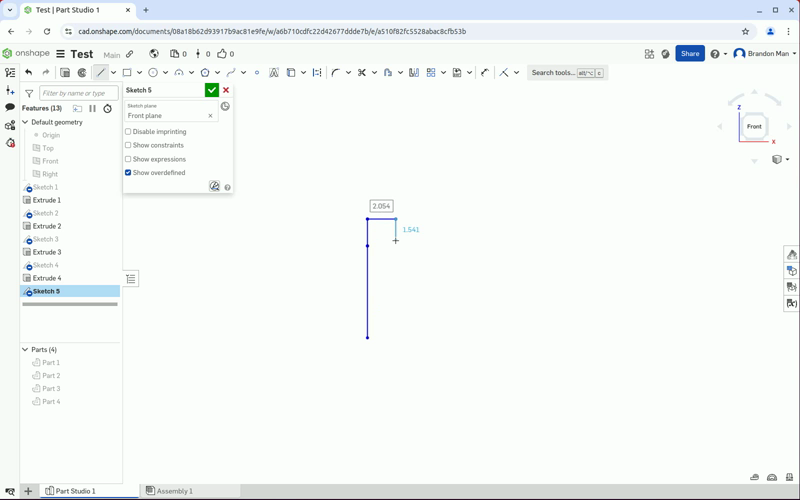
scroll(6)
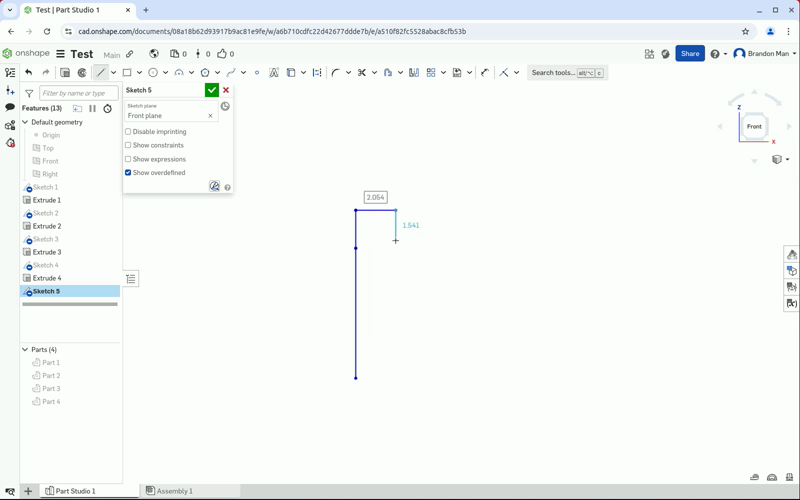
scroll(6)
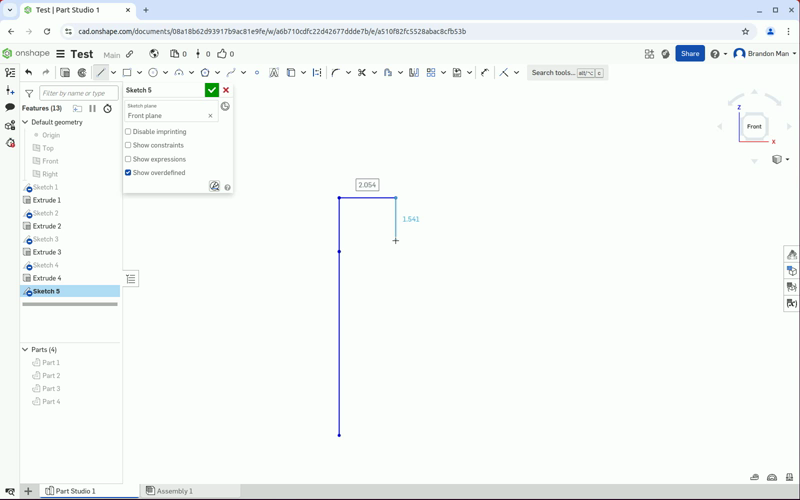
scroll(6)
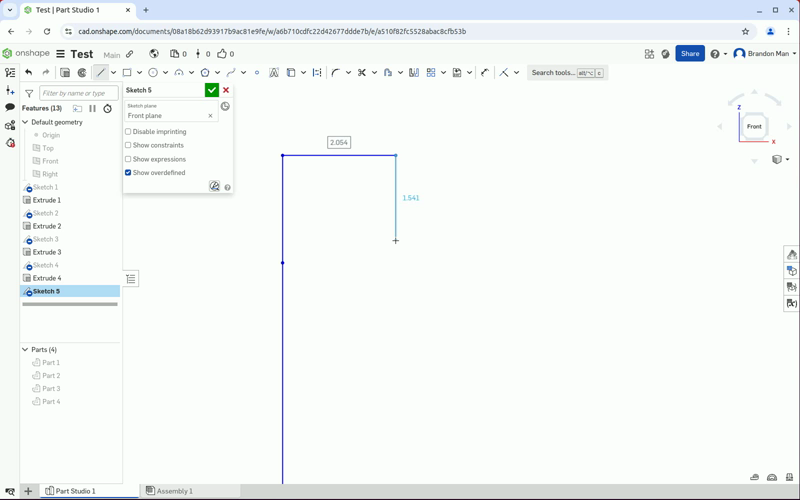
click(395, 240)
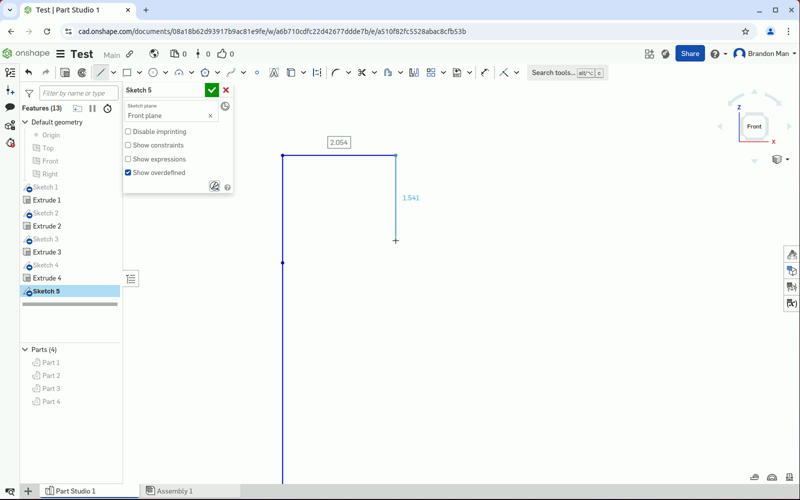
scroll(-6)
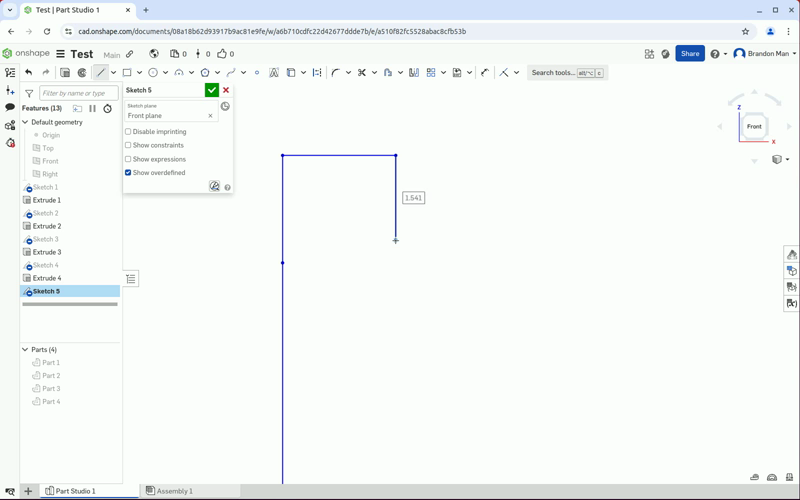
scroll(-6)
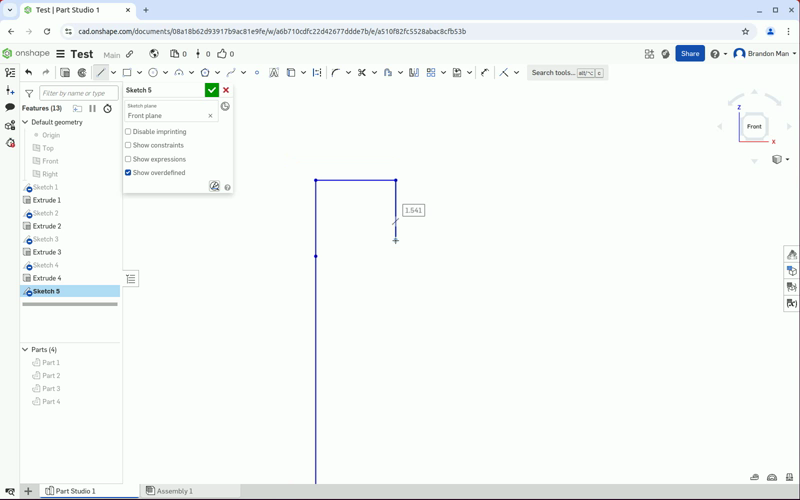
scroll(-6)
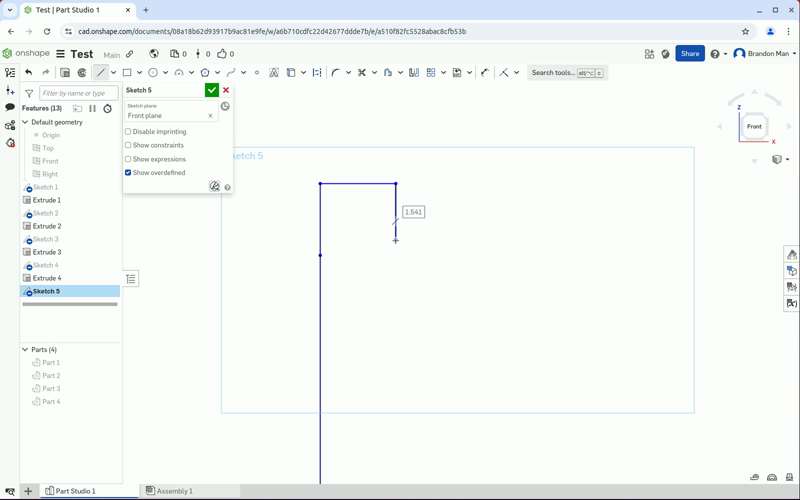
scroll(-6)
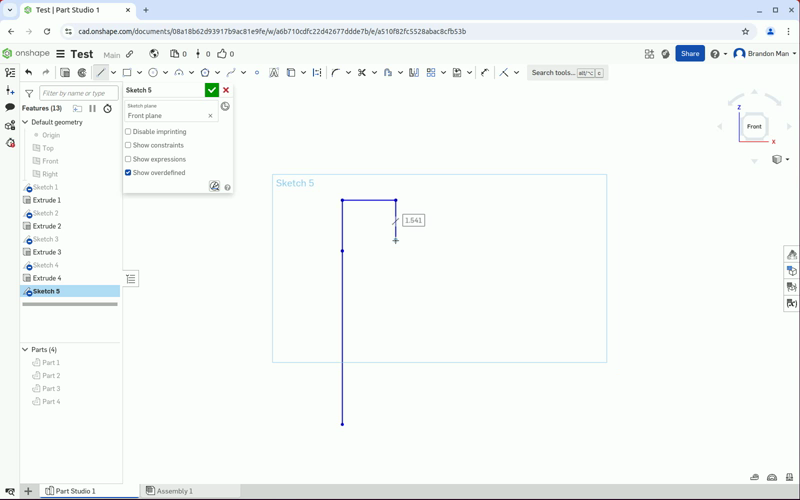
scroll(-6)
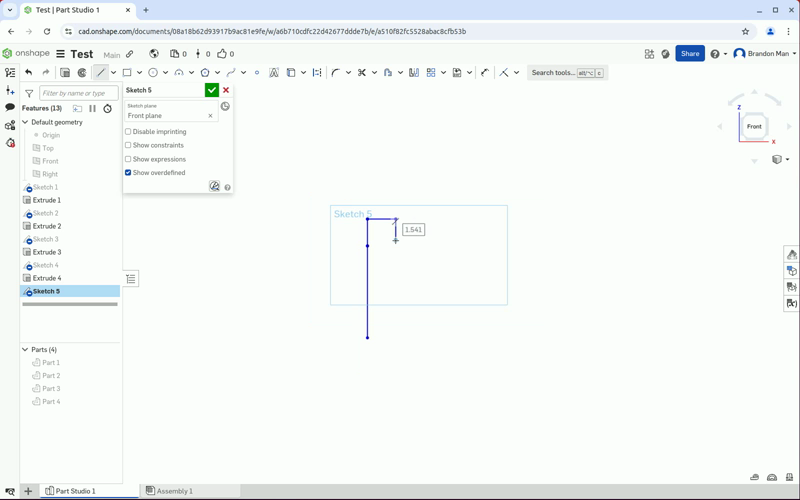
scroll(-6)
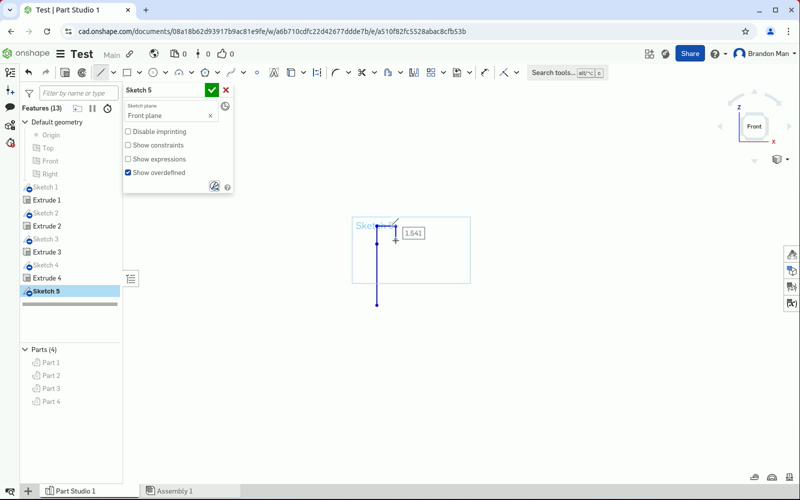
scroll(-6)
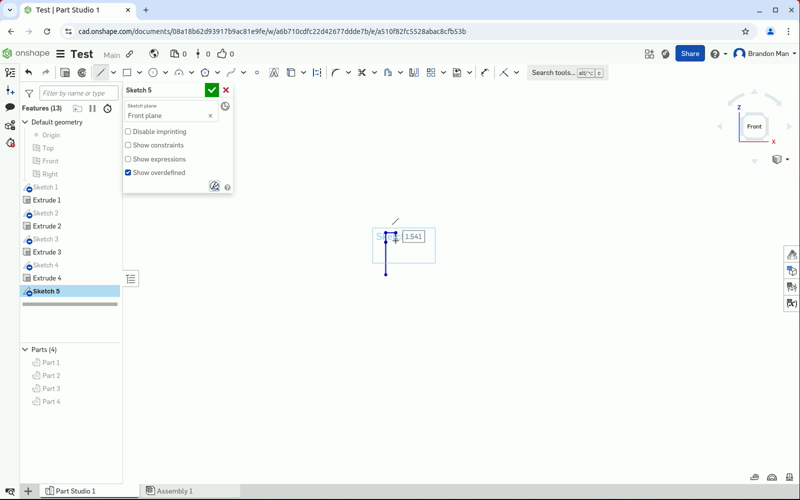
key_up(shift)
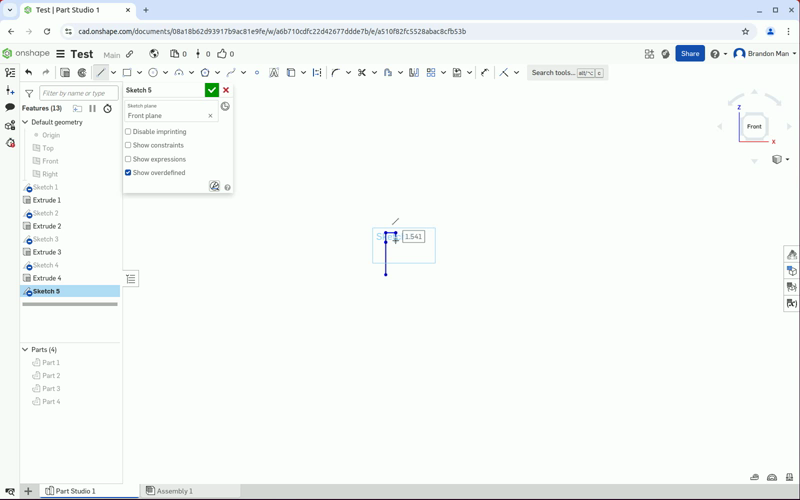
key_down(shift)
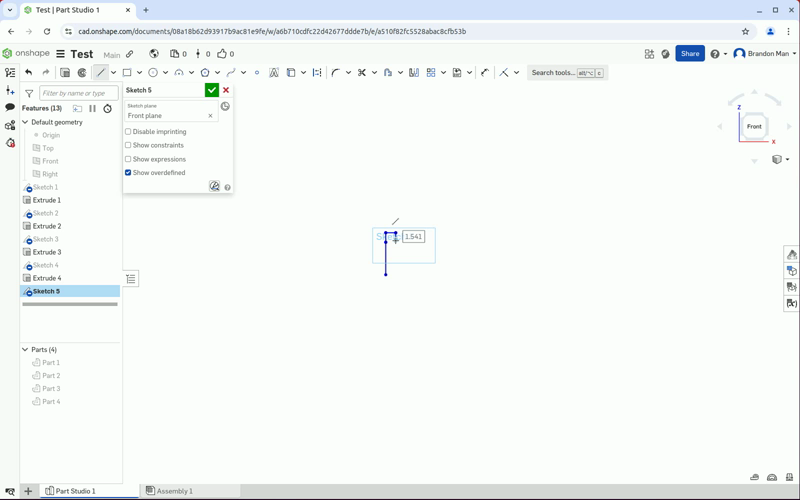
mouse_move(425, 240)
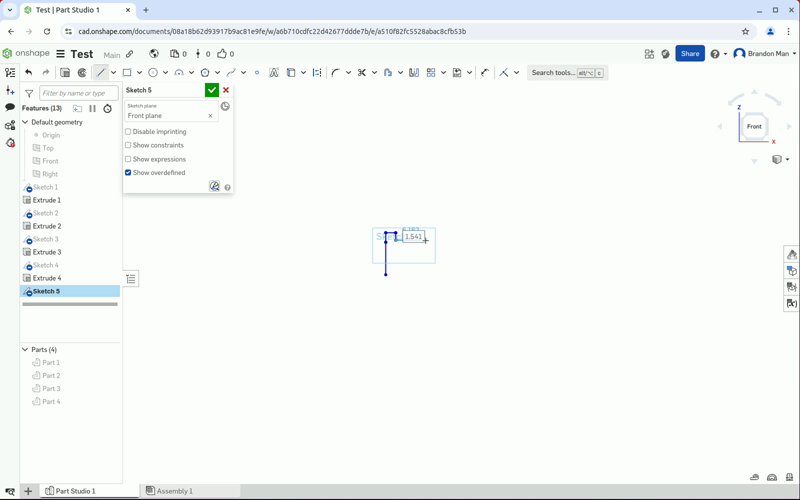
mouse_move(395, 274)
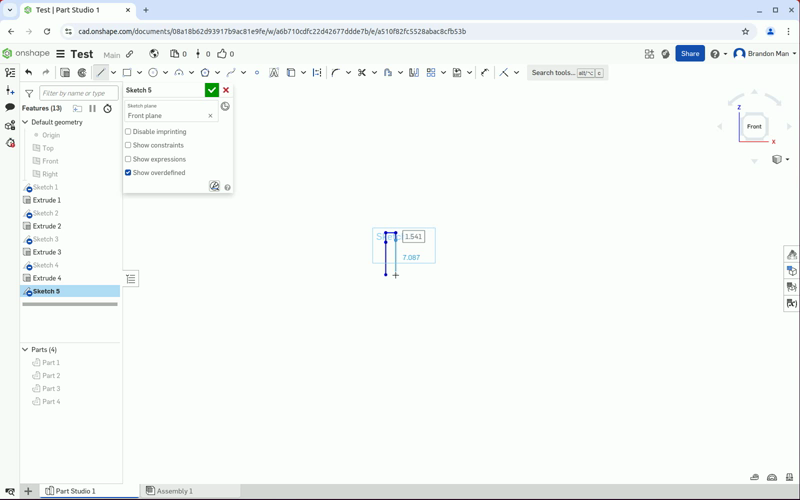
click(395, 274)
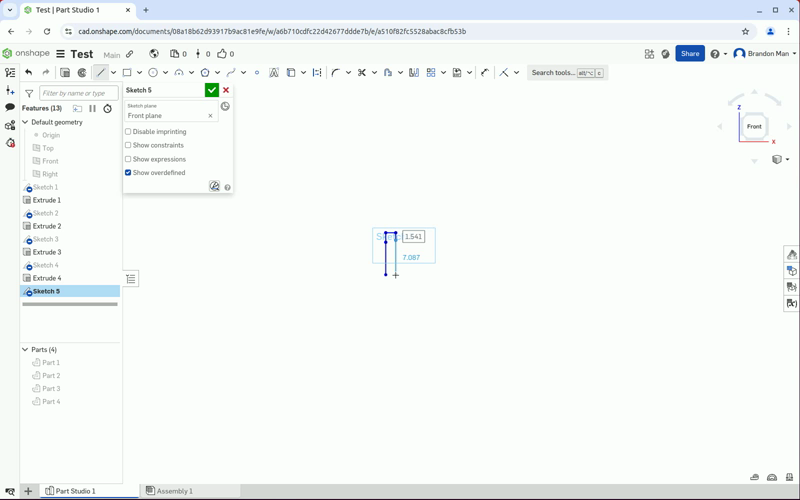
key_up(shift)
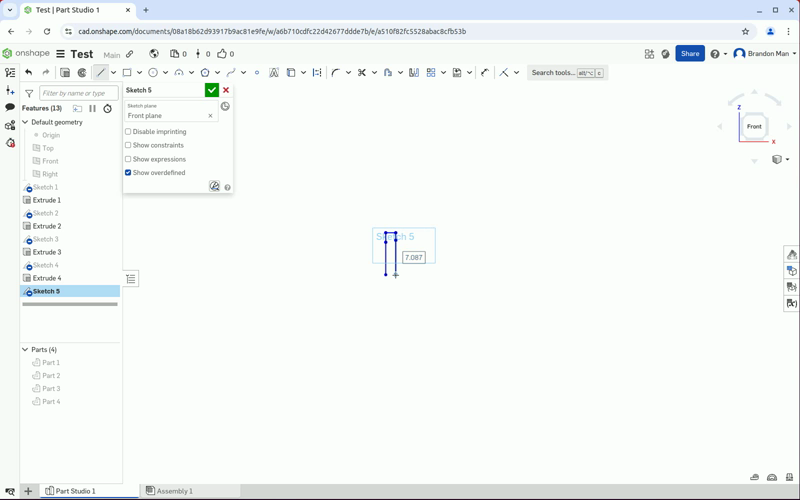
key_down(shift)
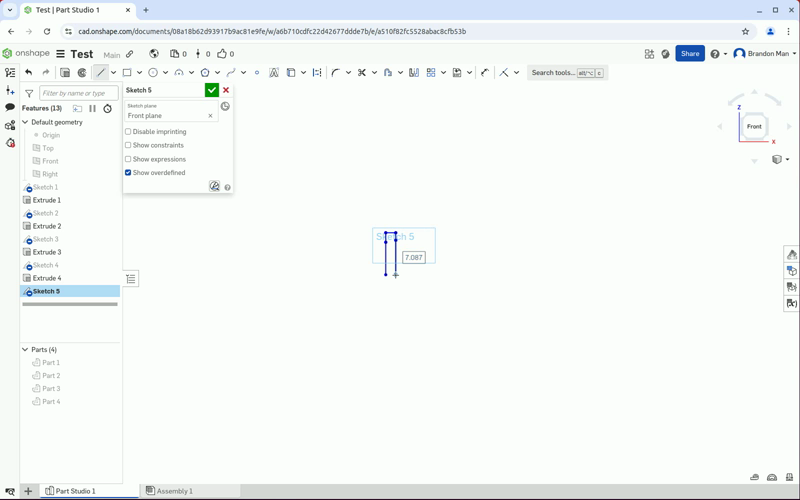
mouse_move(425, 274)
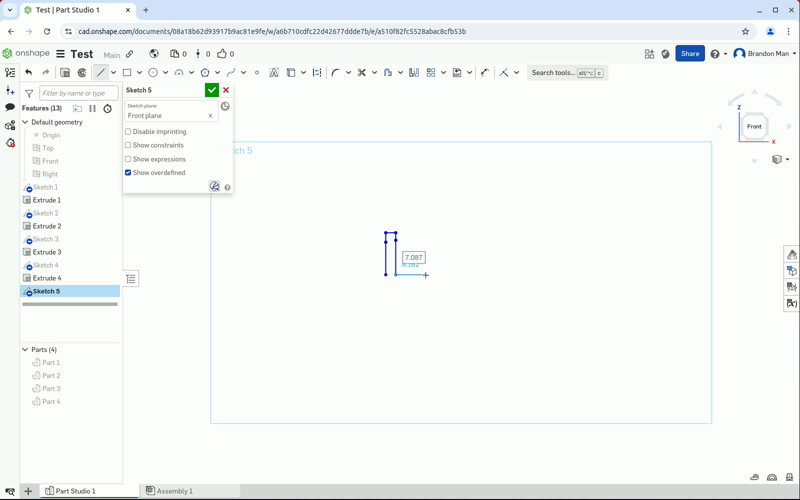
mouse_move(385, 274)
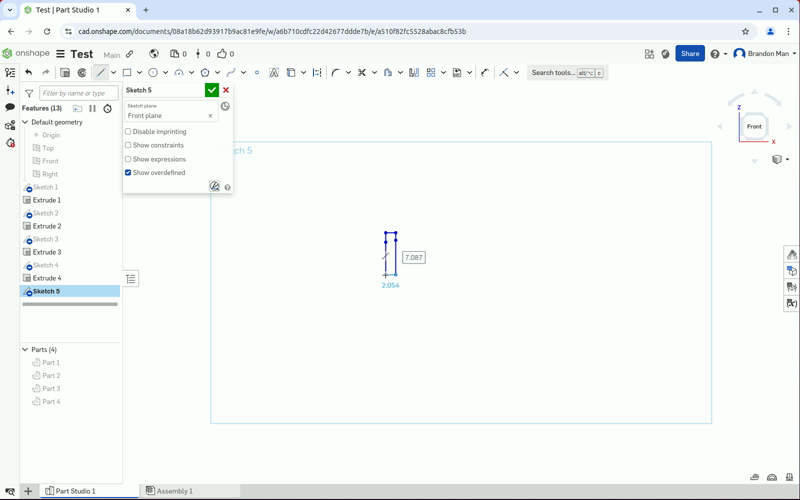
click(385, 274)
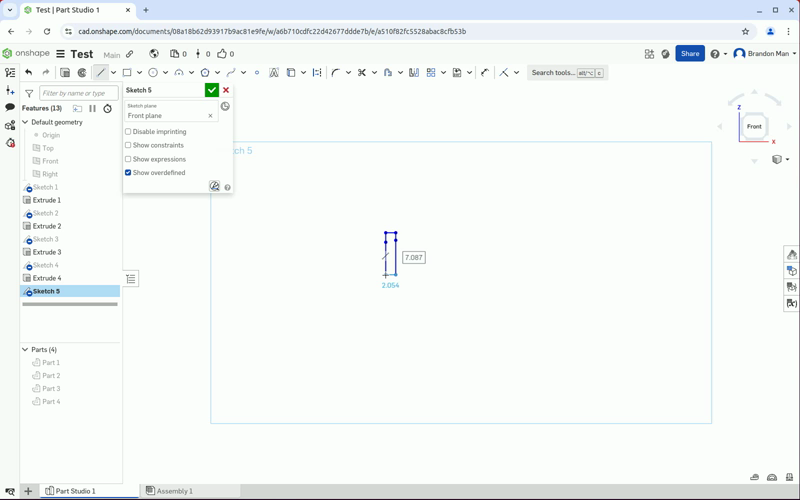
key_up(shift)
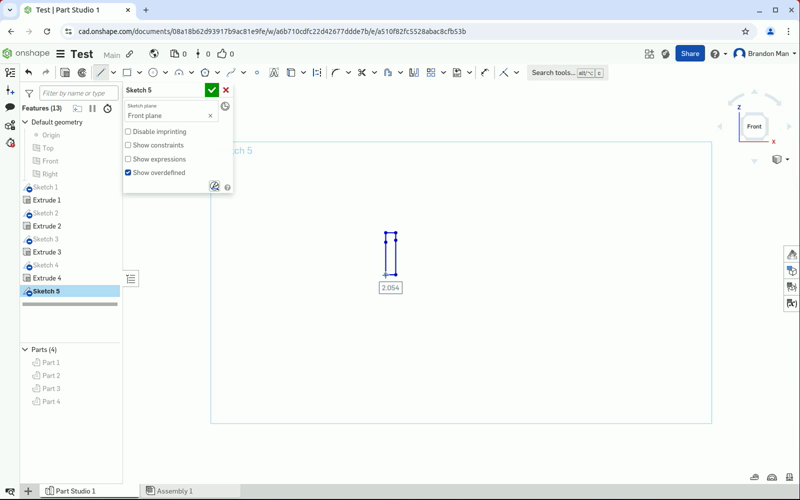
key(esc)
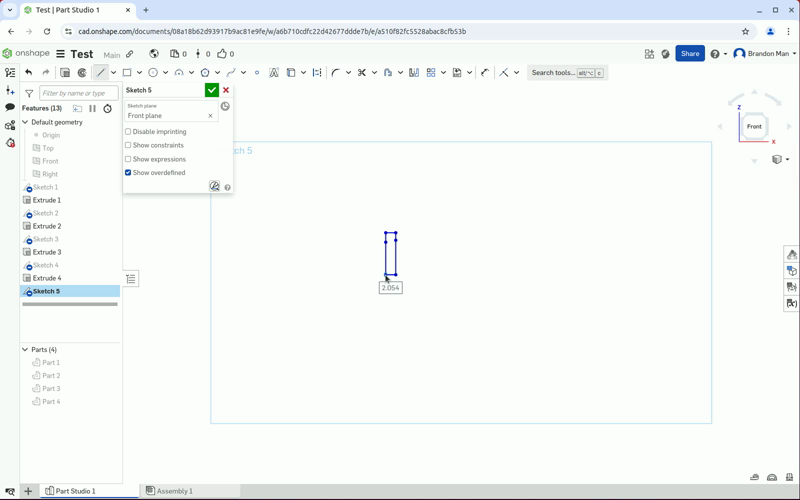
mouse_move(389, 264)
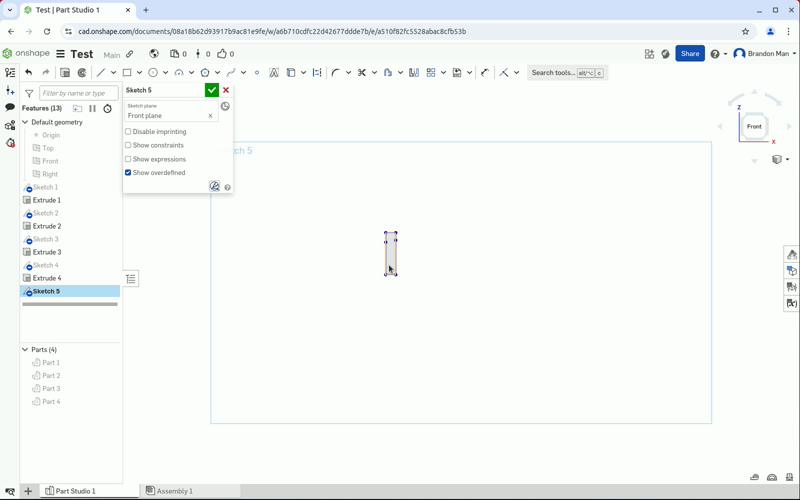
scroll(6)
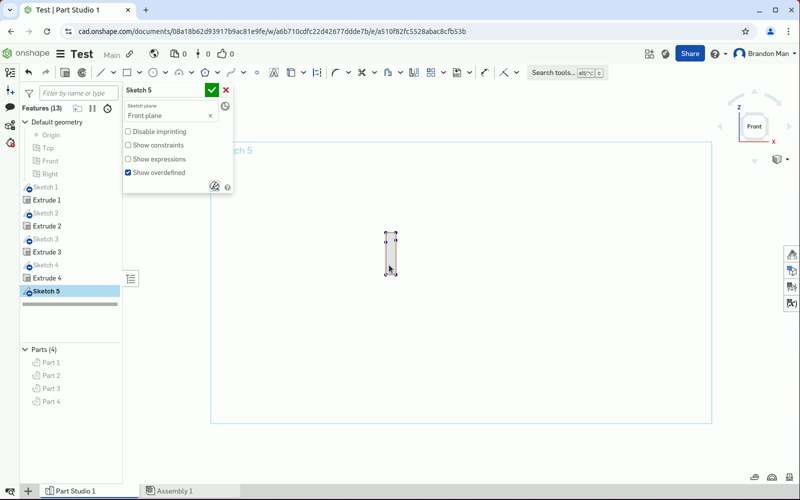
scroll(6)
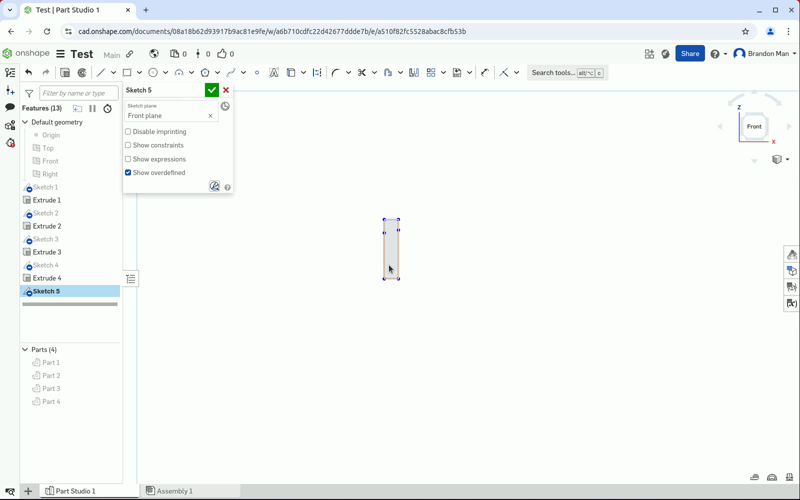
scroll(6)
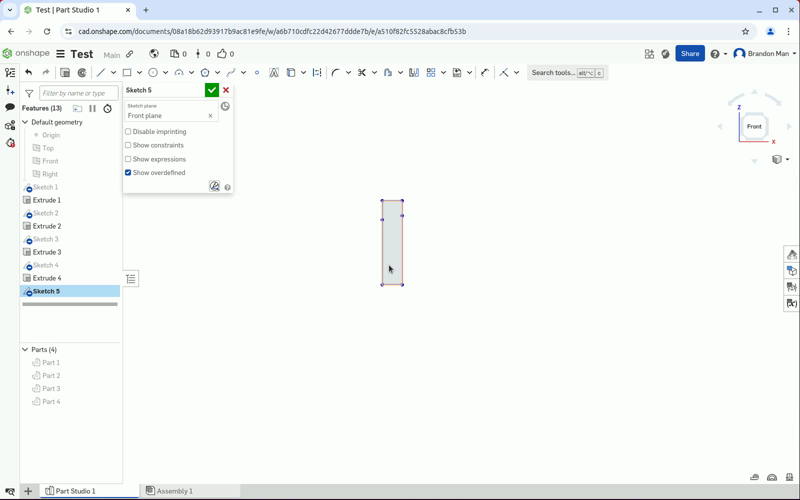
scroll(6)
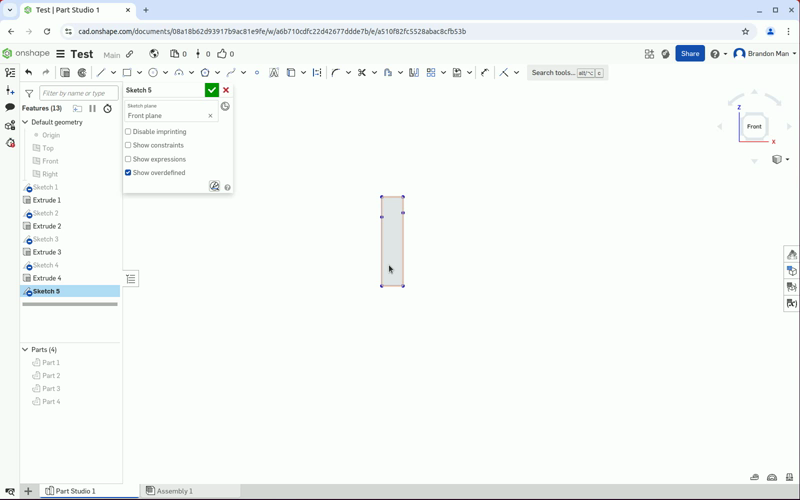
scroll(6)
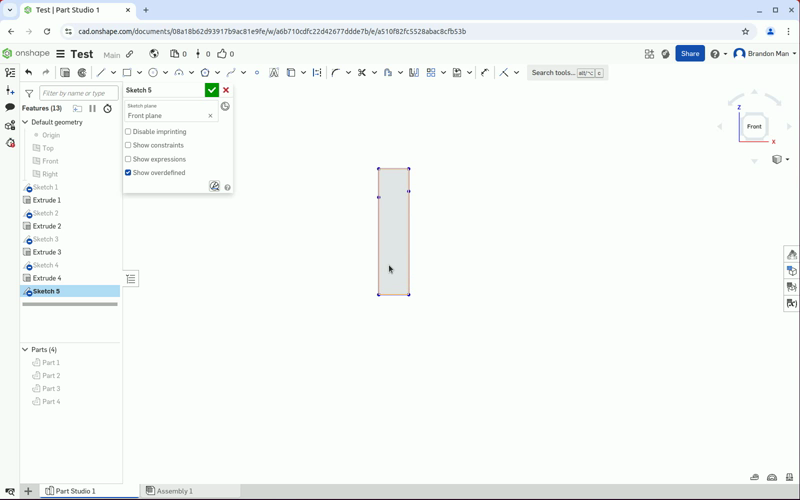
scroll(6)
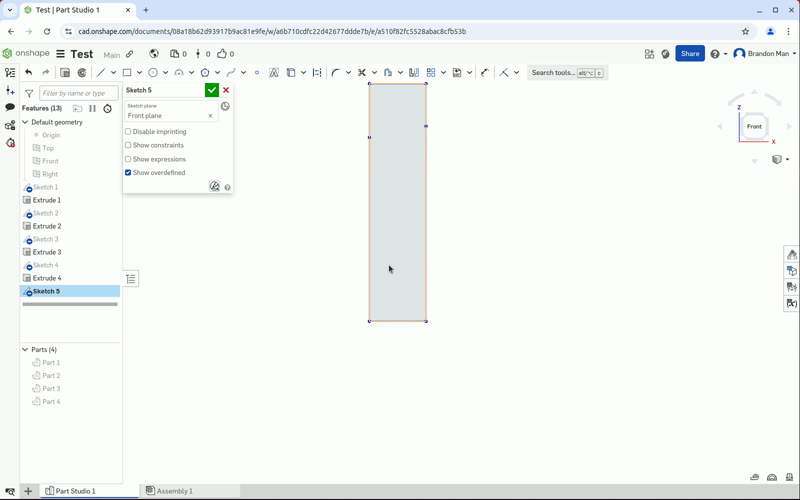
scroll(6)
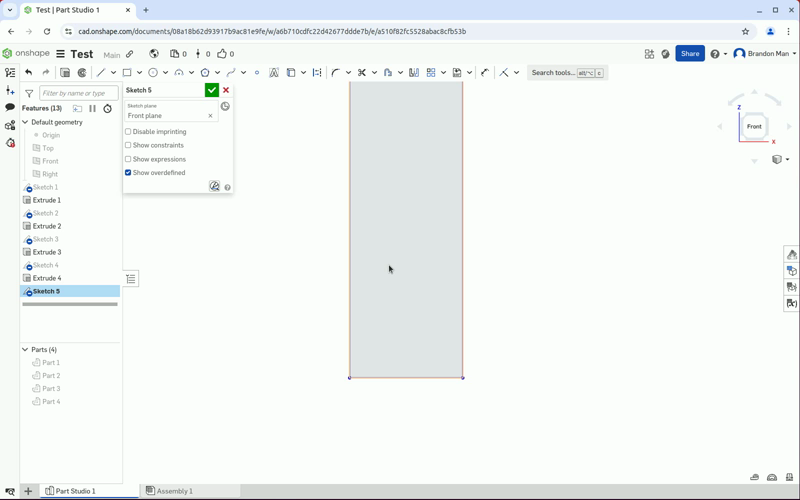
click(389, 264)
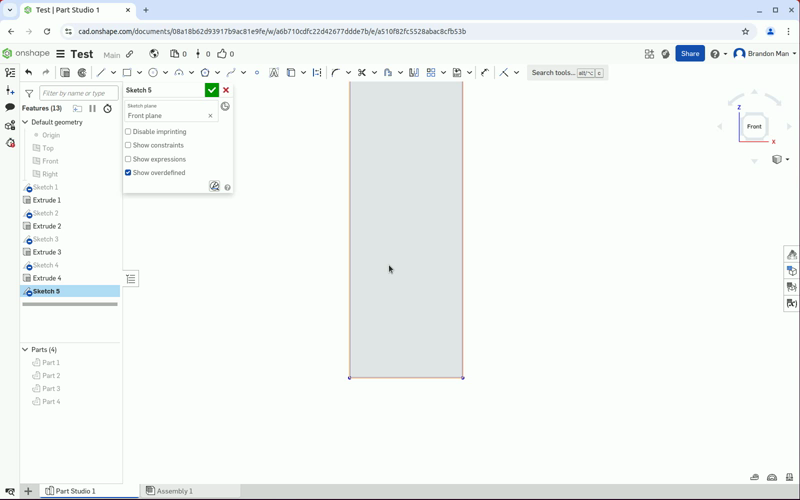
scroll(-6)
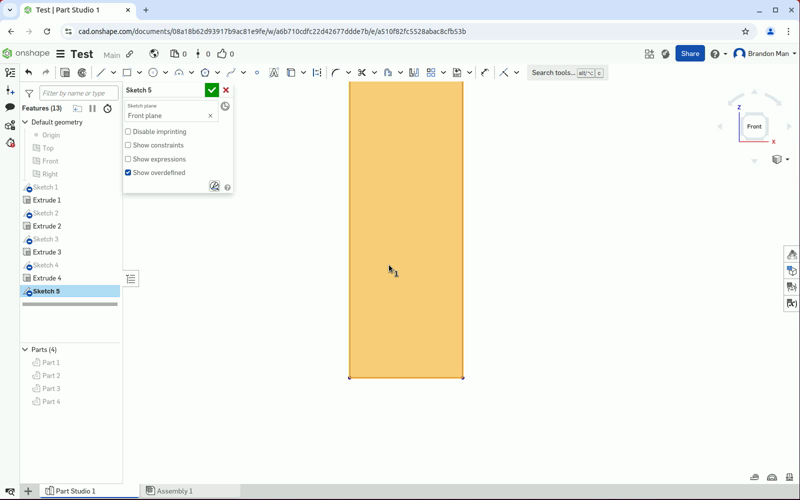
scroll(-6)
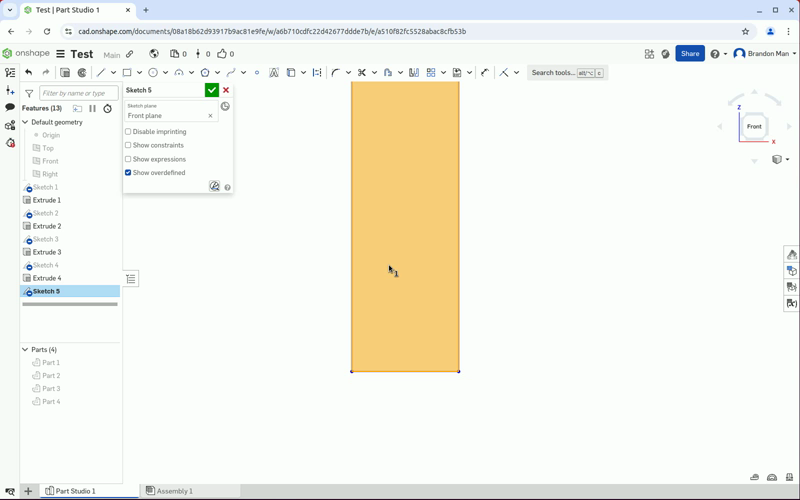
scroll(-6)
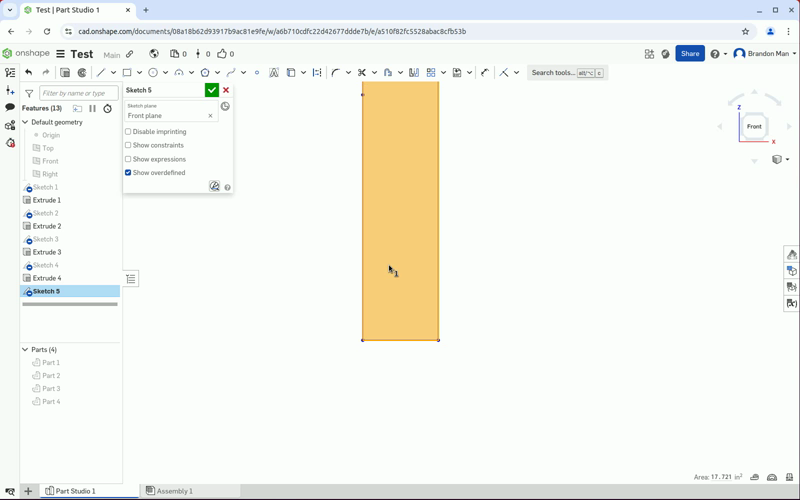
scroll(-6)
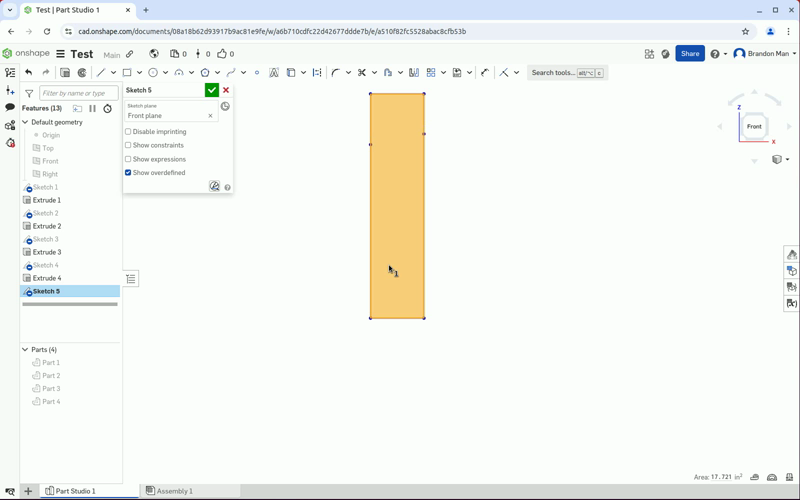
scroll(-6)
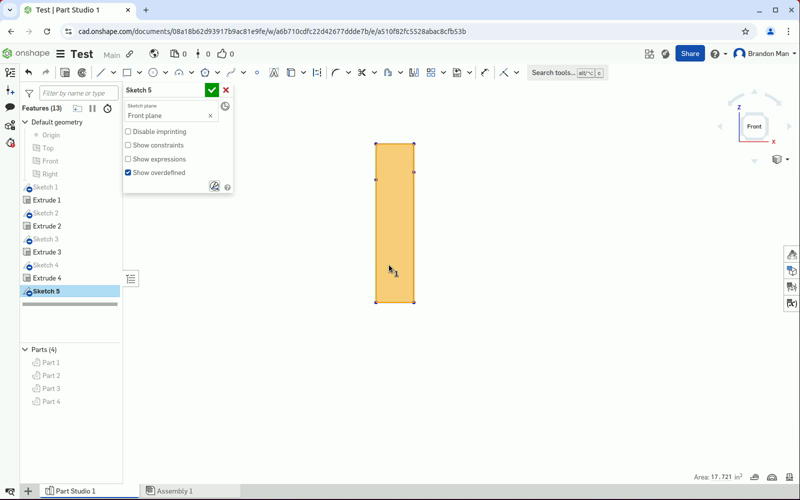
scroll(-6)
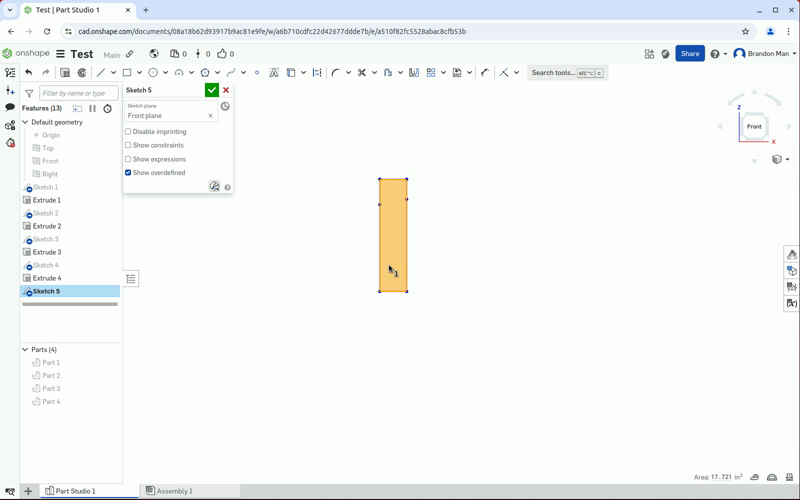
scroll(-6)
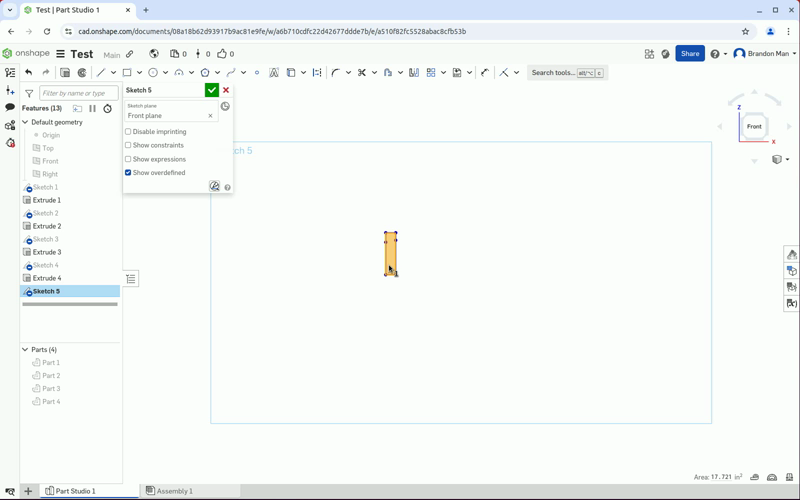
mouse_move(73, 352)
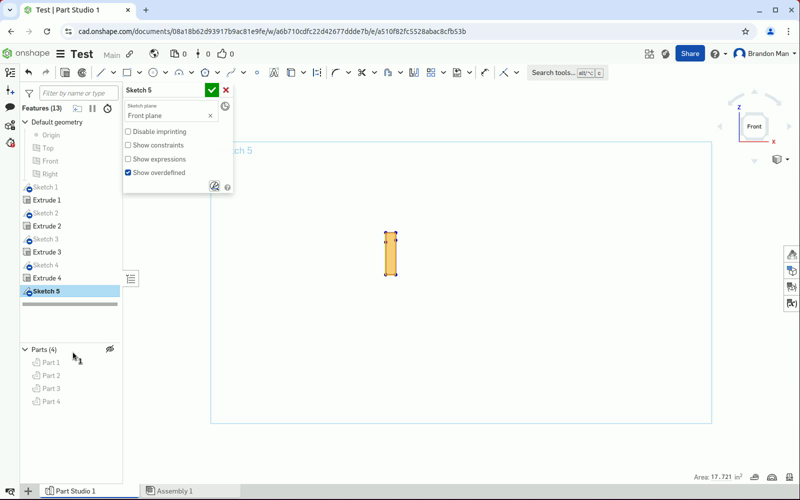
key(shift+y)
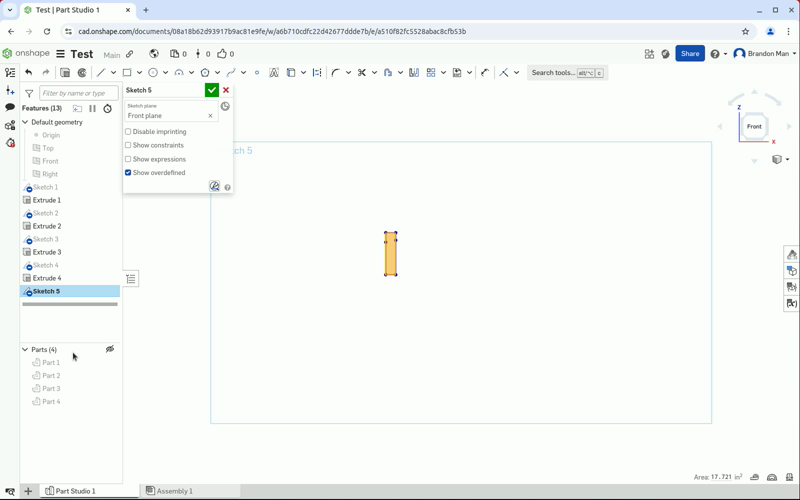
key(shift+e)
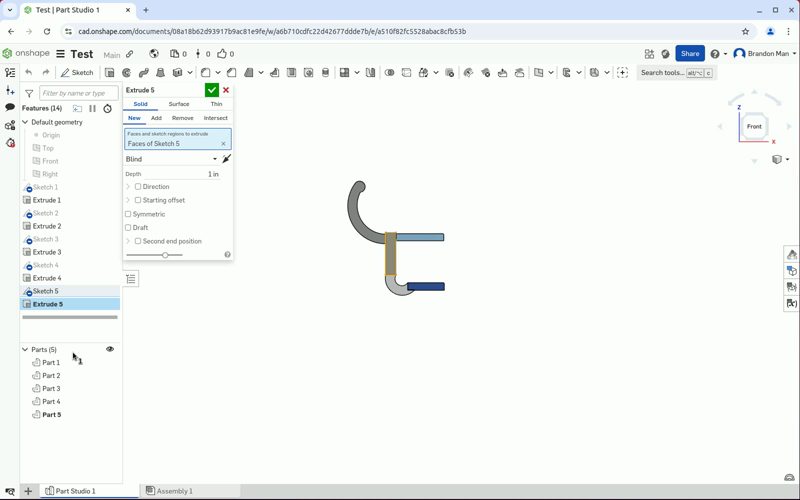
mouse_move(143, 106)
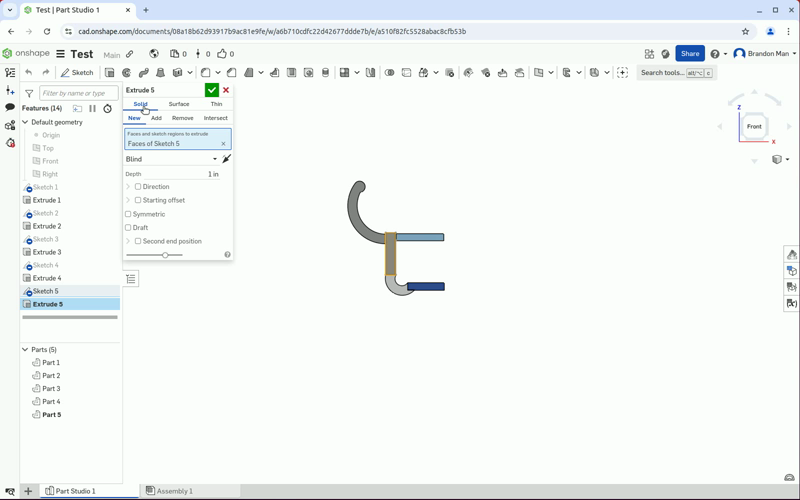
click(143, 106)
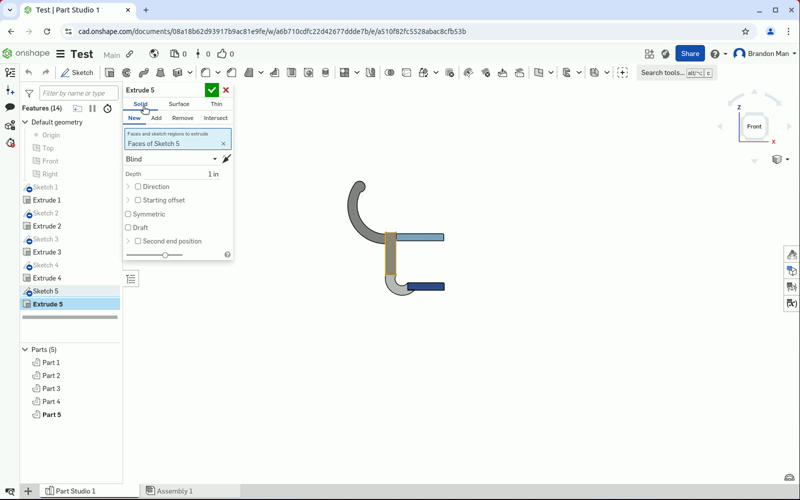
mouse_move(137, 120)
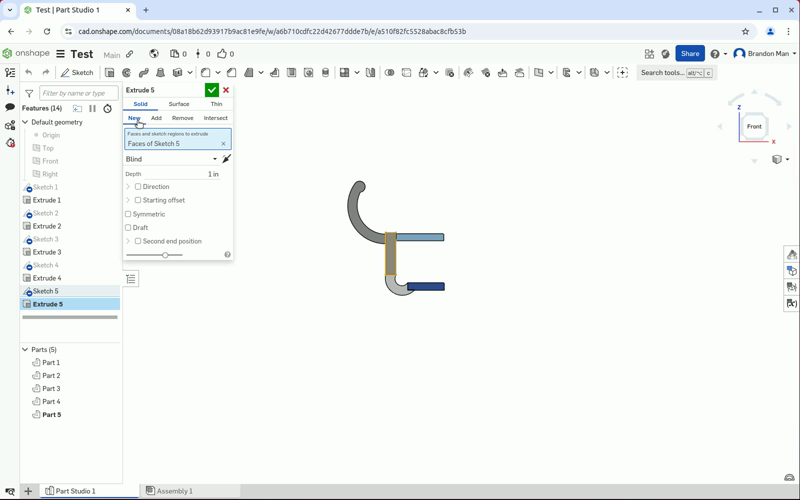
click(137, 120)
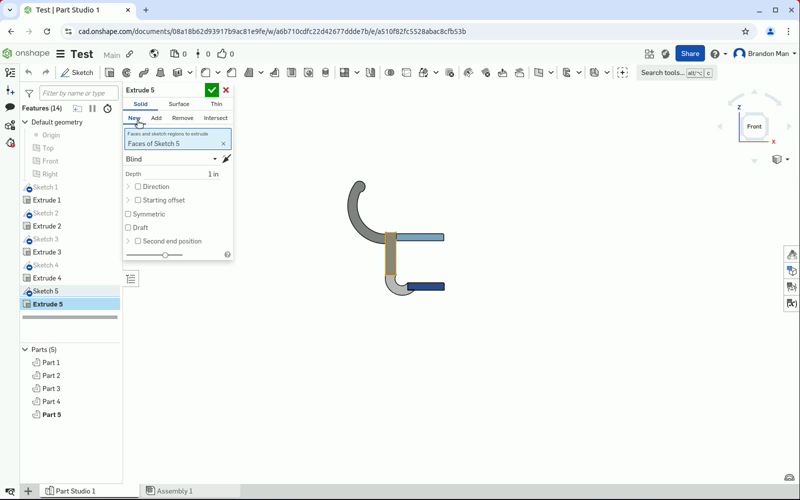
key(tab, 4)
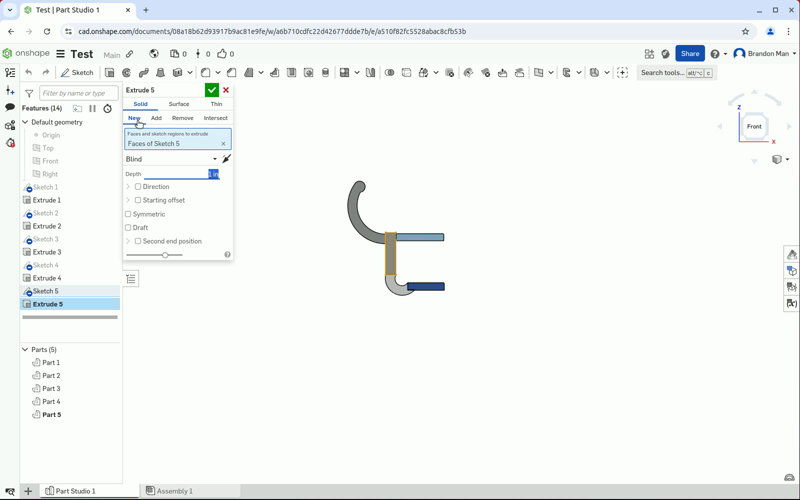
text(19.257)
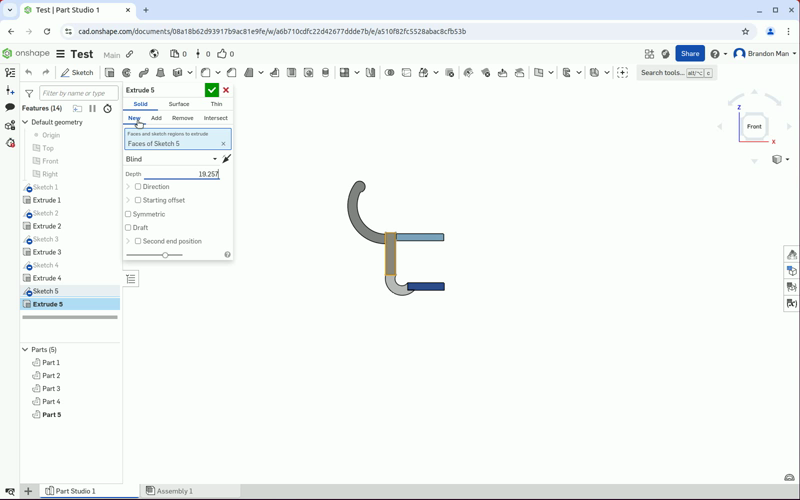
key(enter)
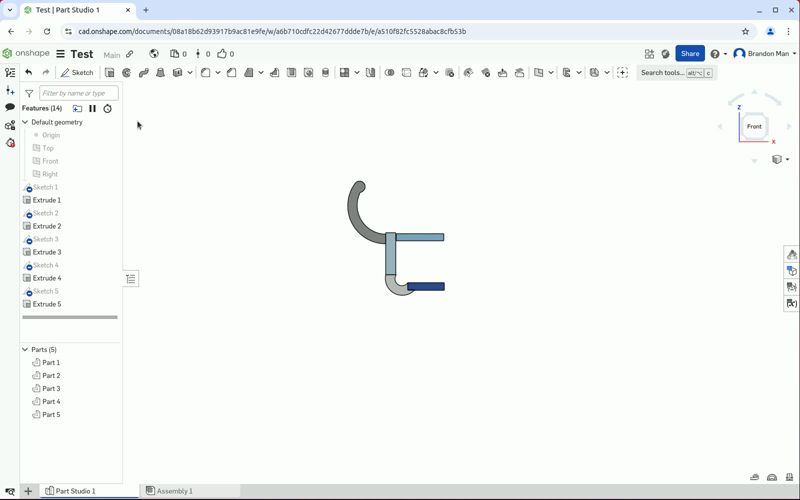
key(shift+h)
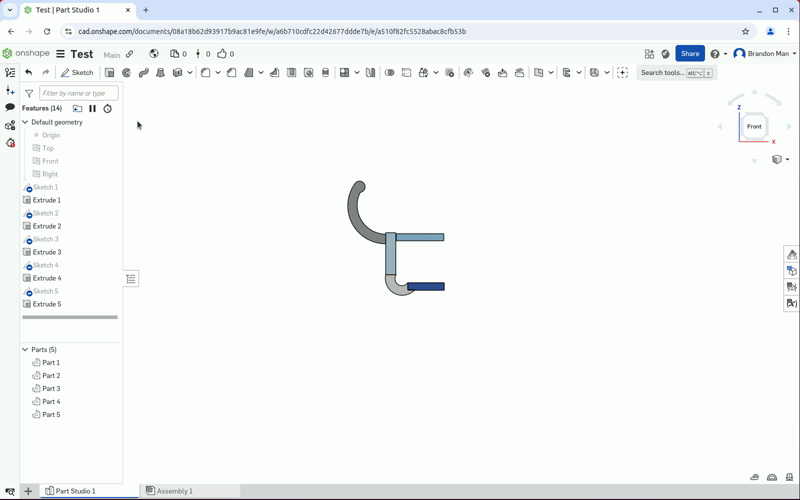
key(shift+h)
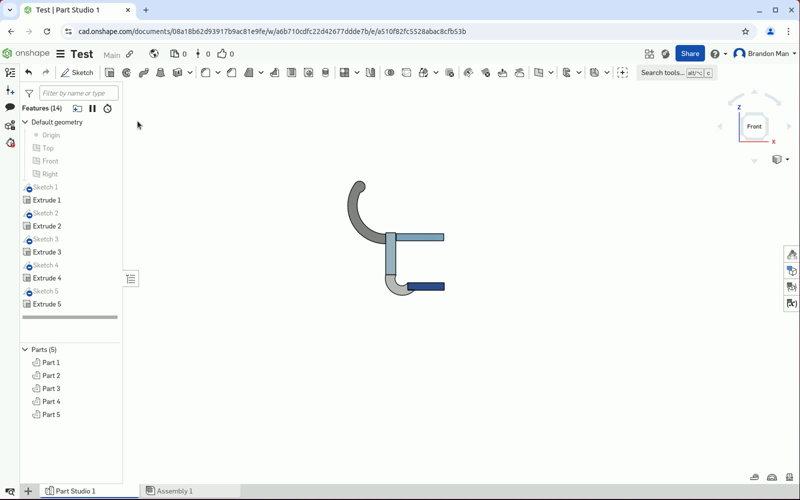
mouse_move(73, 189)
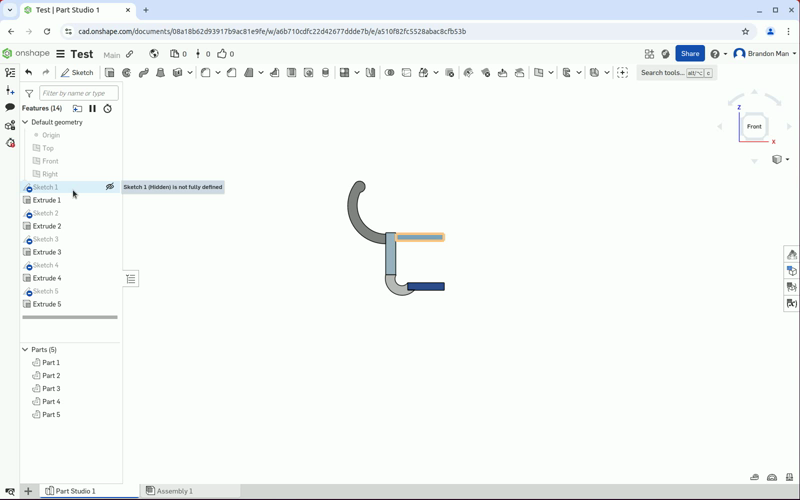
click(73, 189)
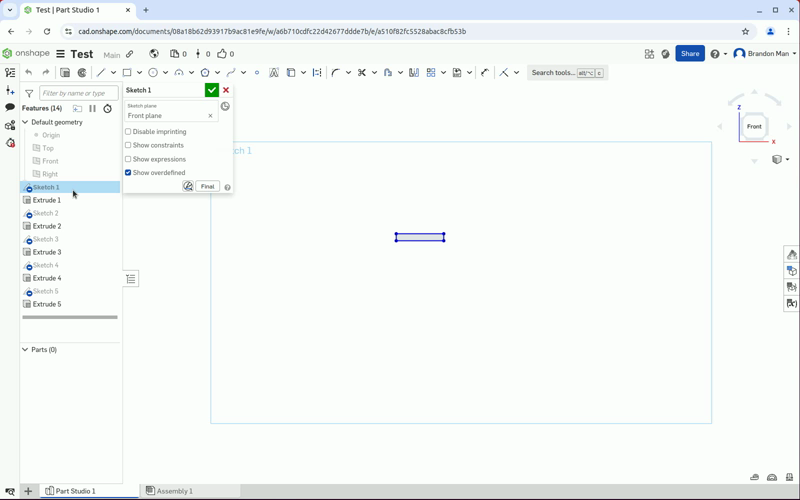
mouse_move(229, 92)
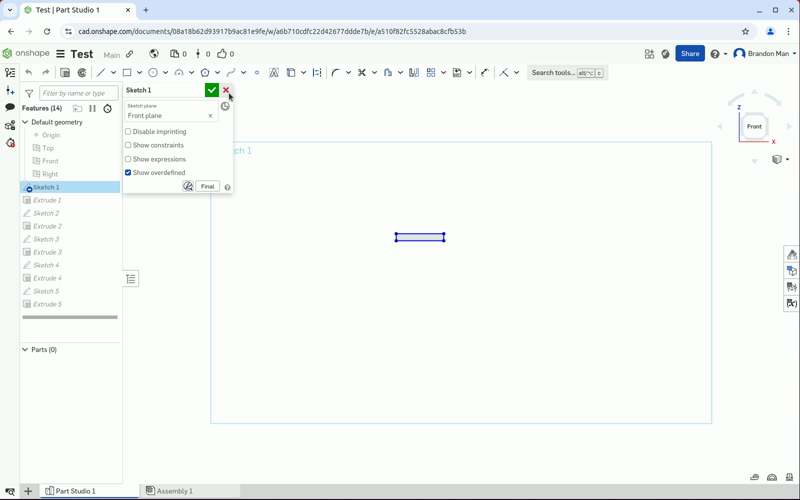
click(229, 92)
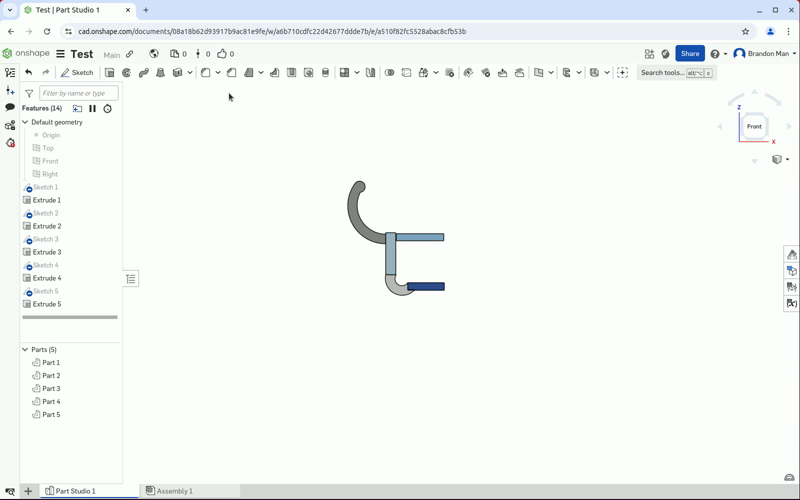
mouse_move(73, 352)
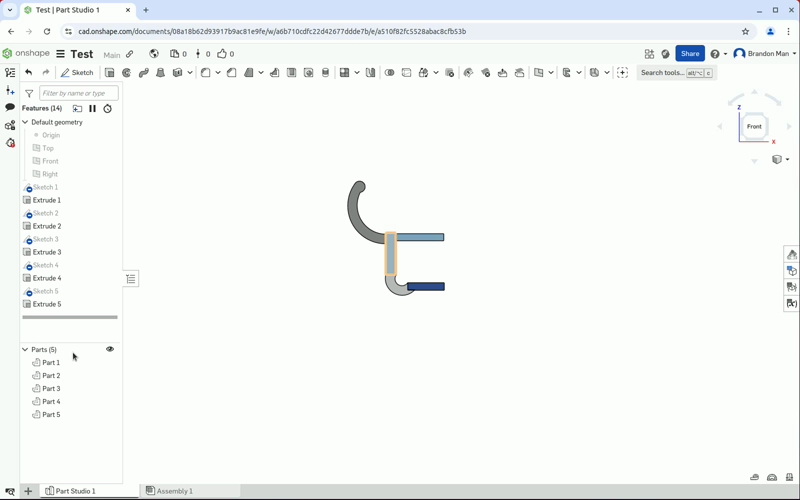
key(y)
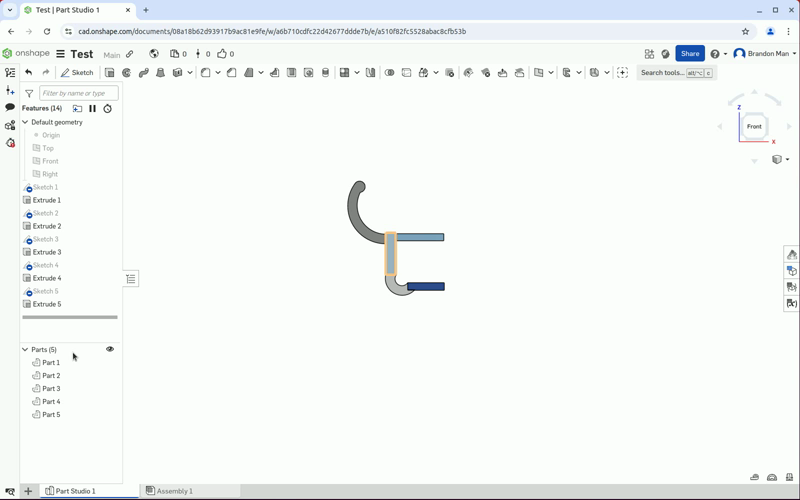
key(shift+p)
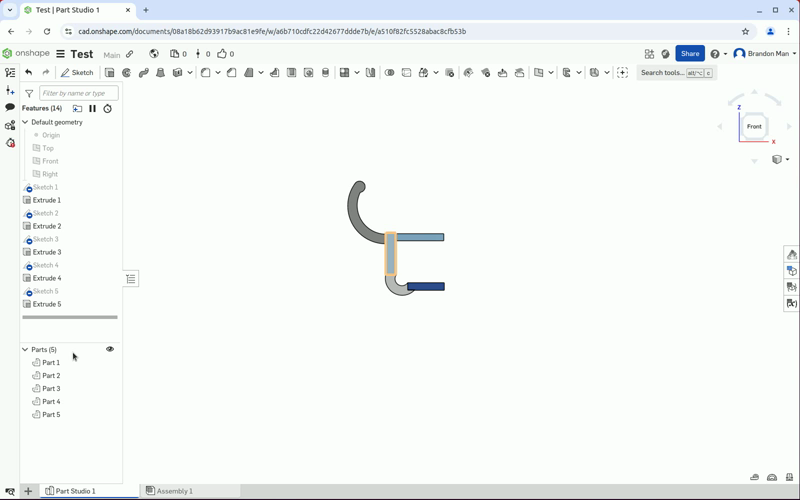
key(space)
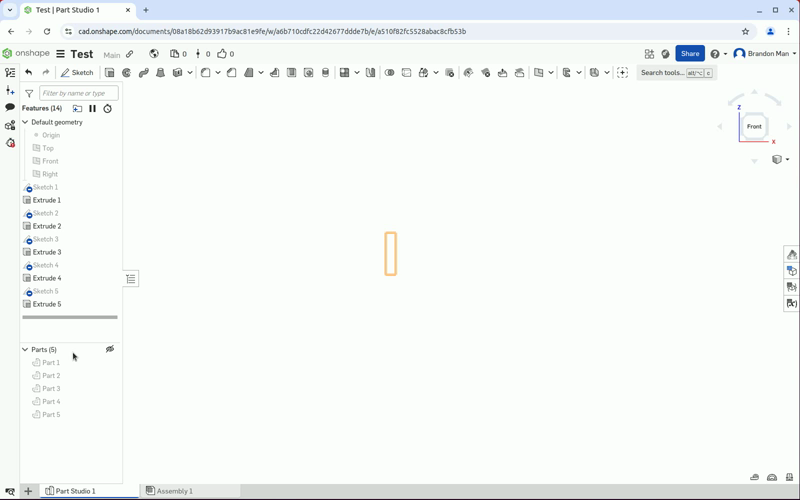
key_down(shift)
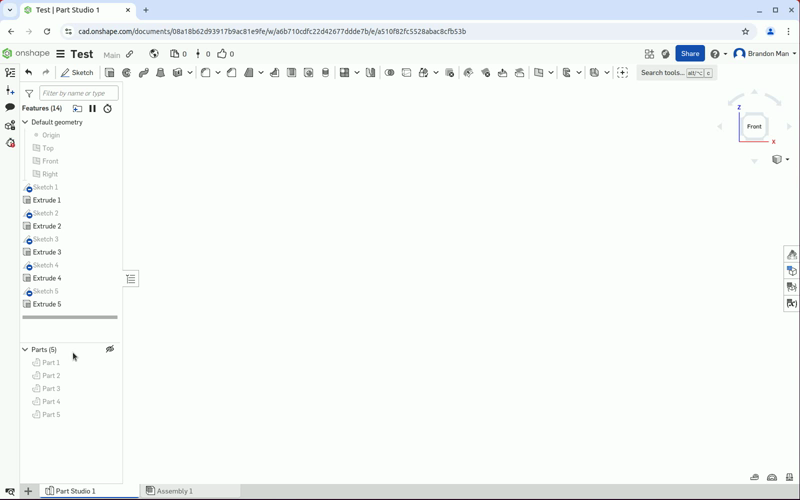
key(down)
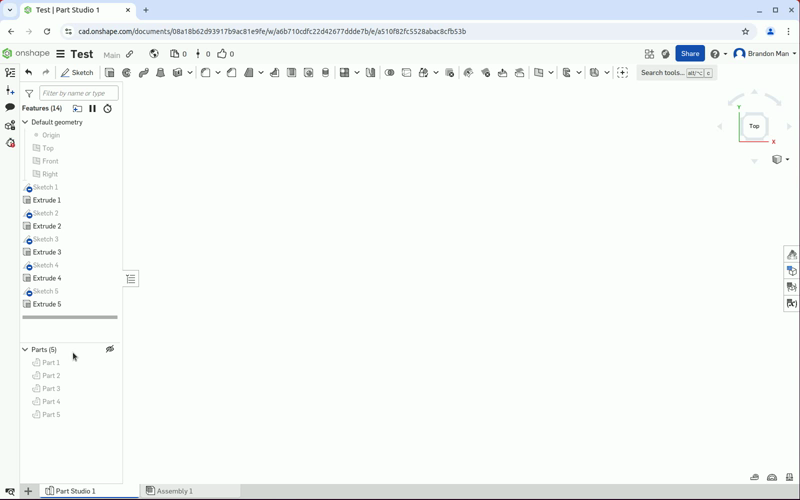
key_up(shift)
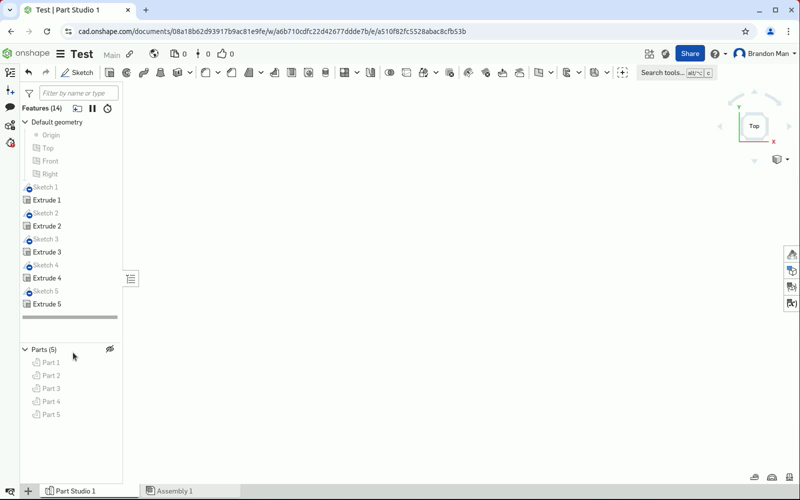
mouse_move(73, 352)
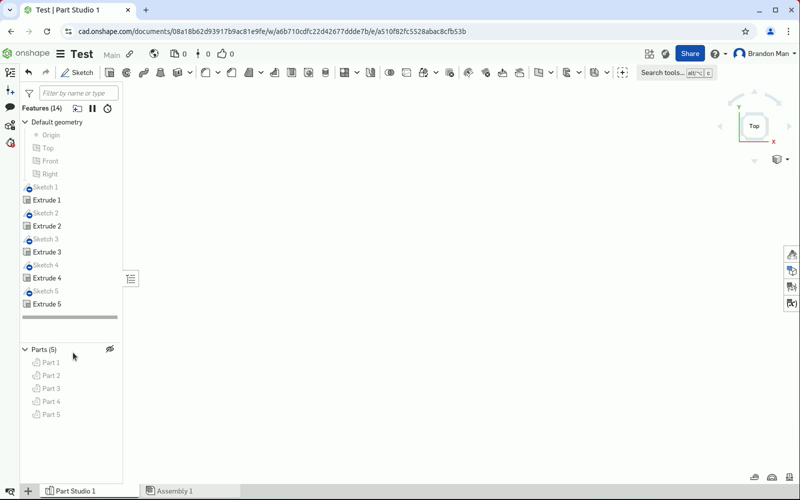
key(shift+y)
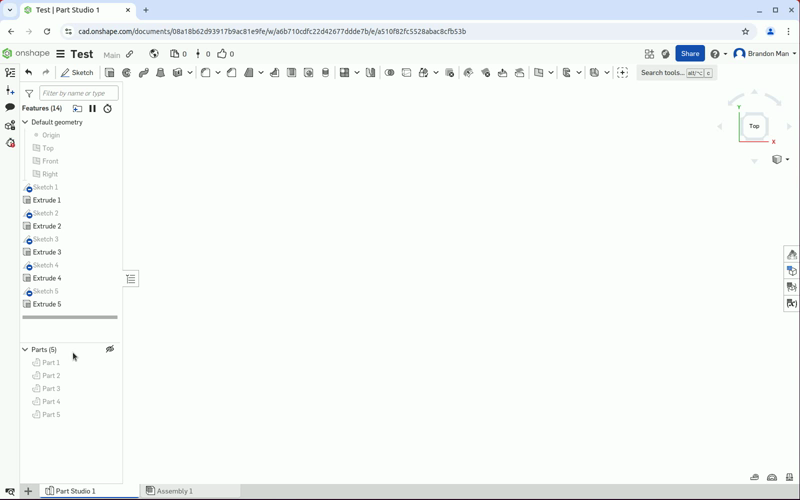
key(shift+s)
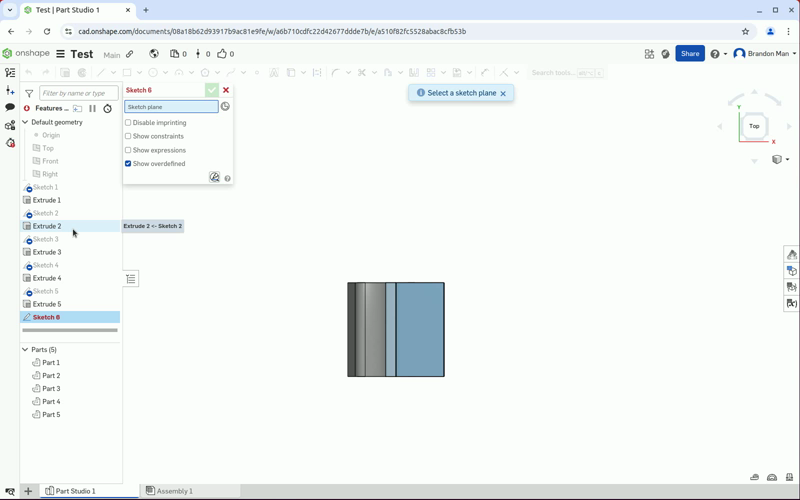
scroll(3)
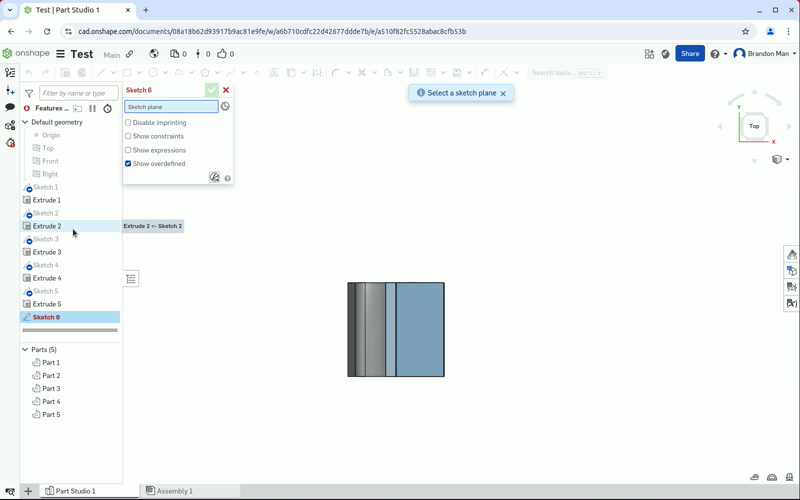
mouse_move(73, 150)
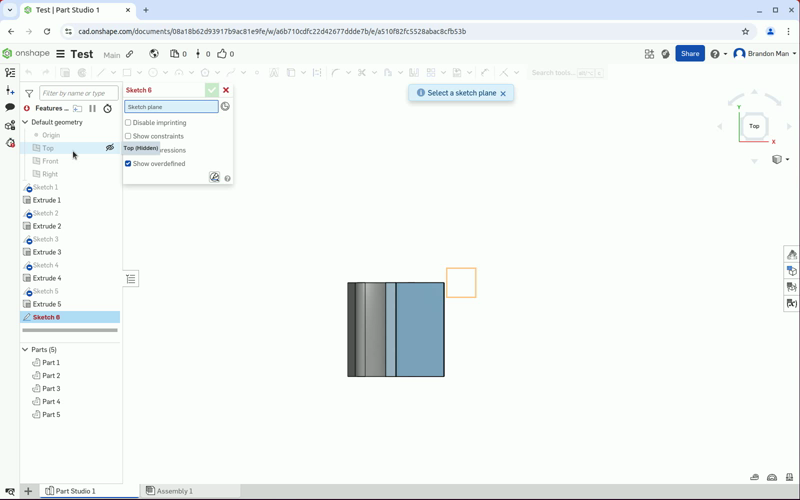
click(73, 150)
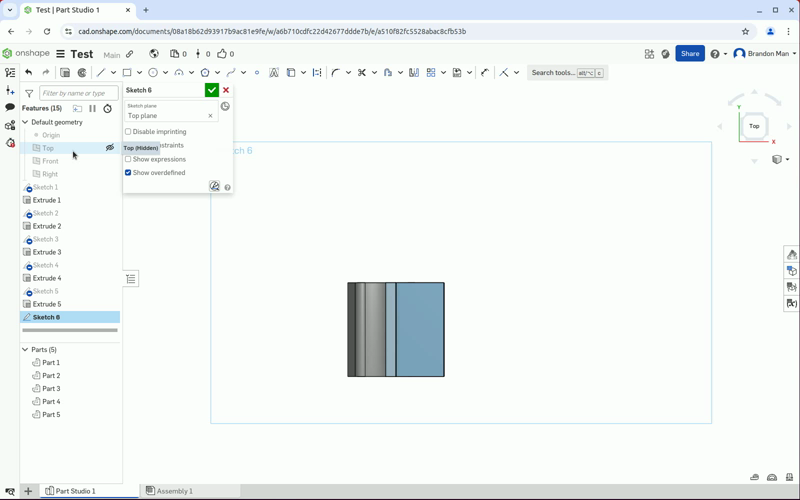
mouse_move(73, 352)
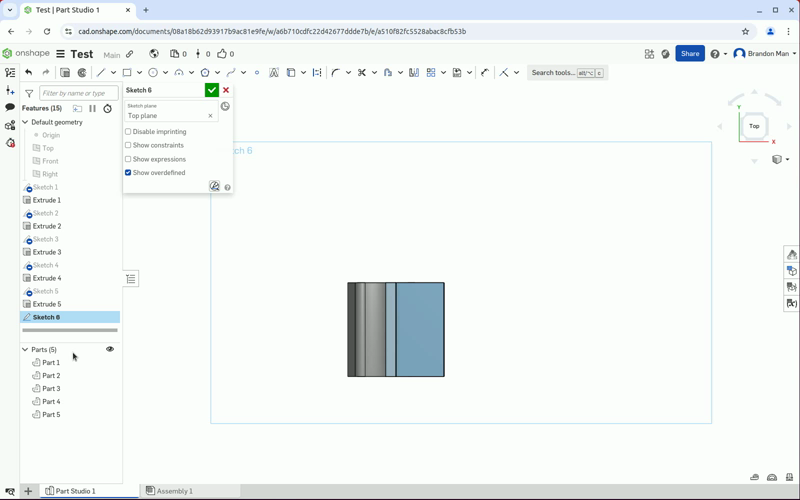
key(y)
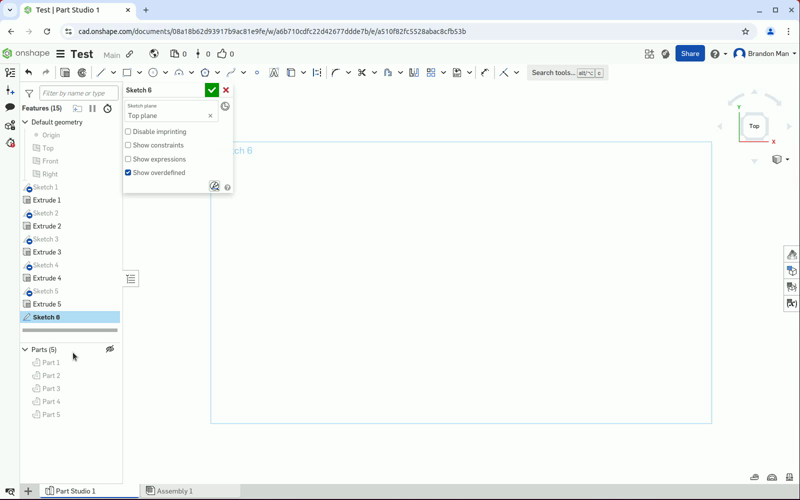
key(l)
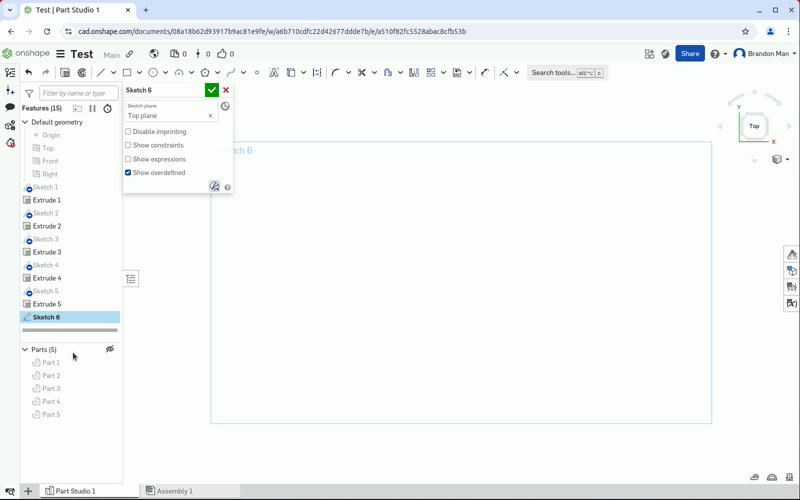
key_down(shift)
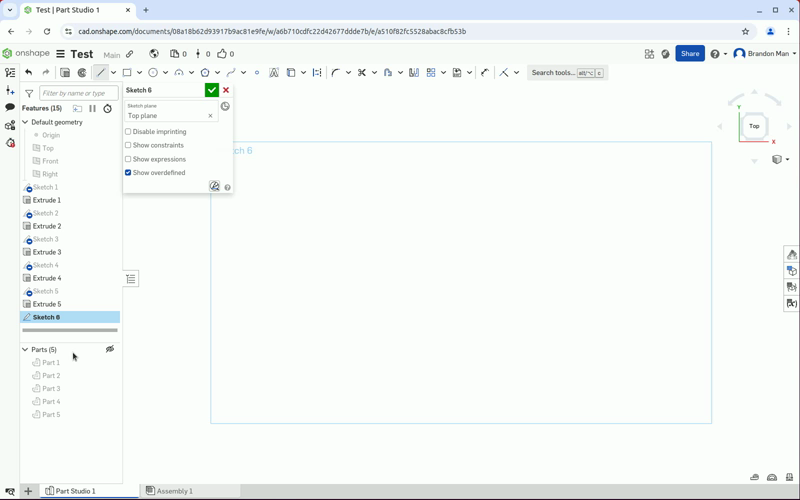
mouse_move(328, 312)
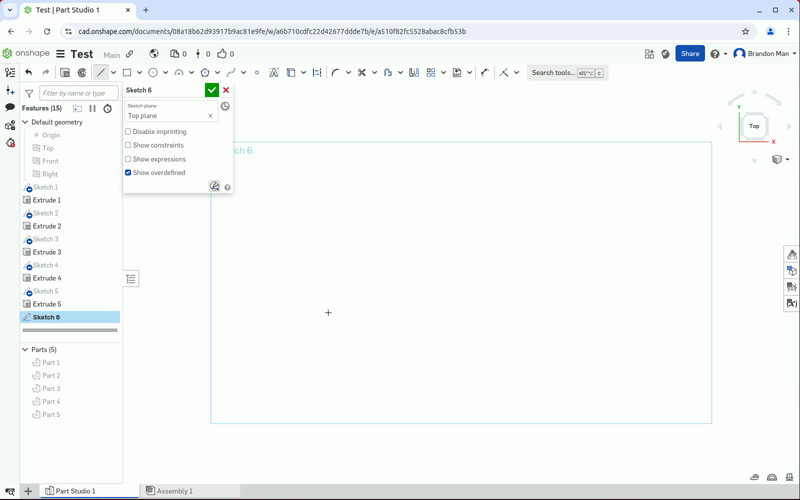
click(328, 312)
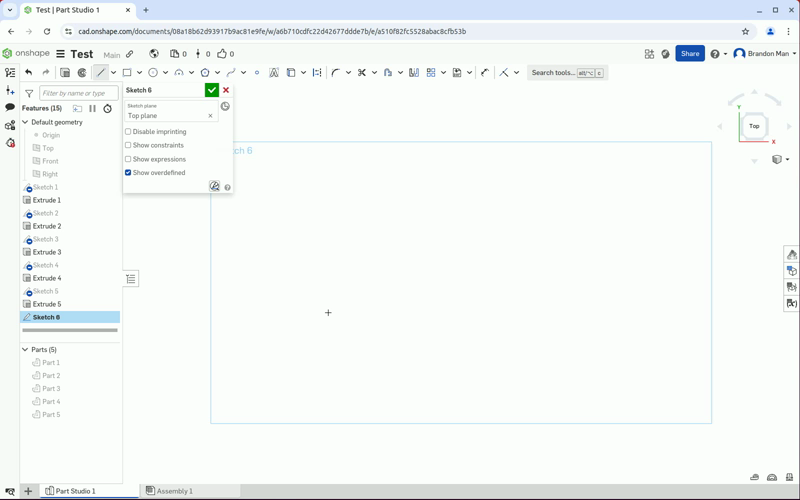
key_up(shift)
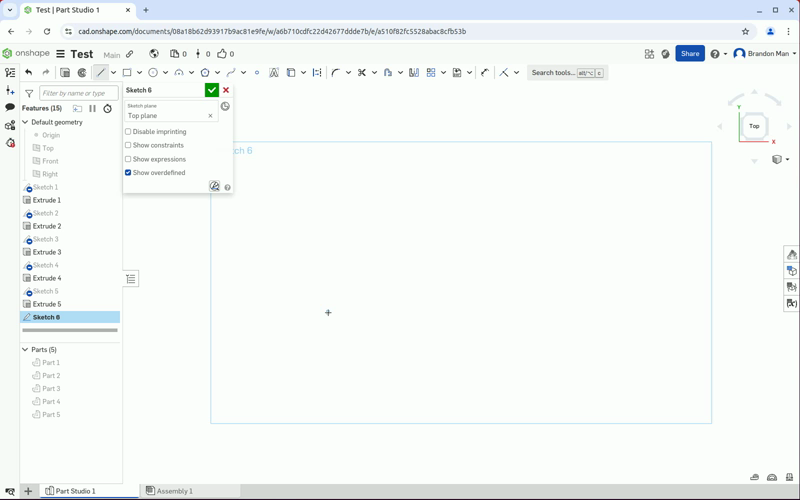
key_down(shift)
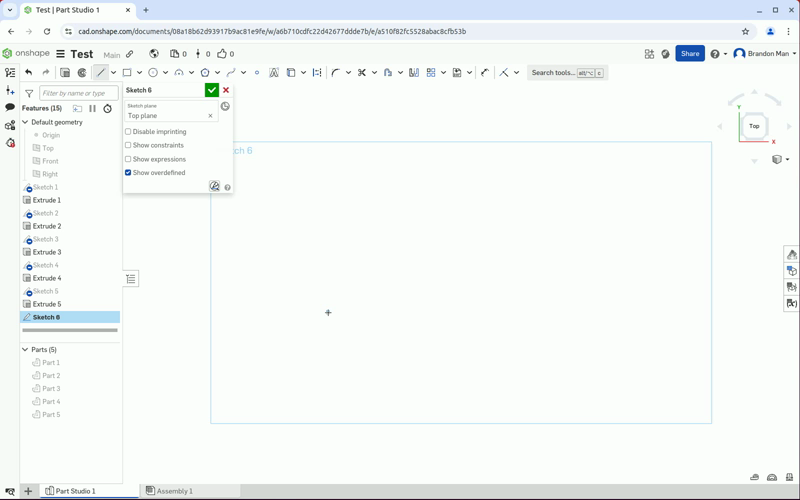
mouse_move(358, 312)
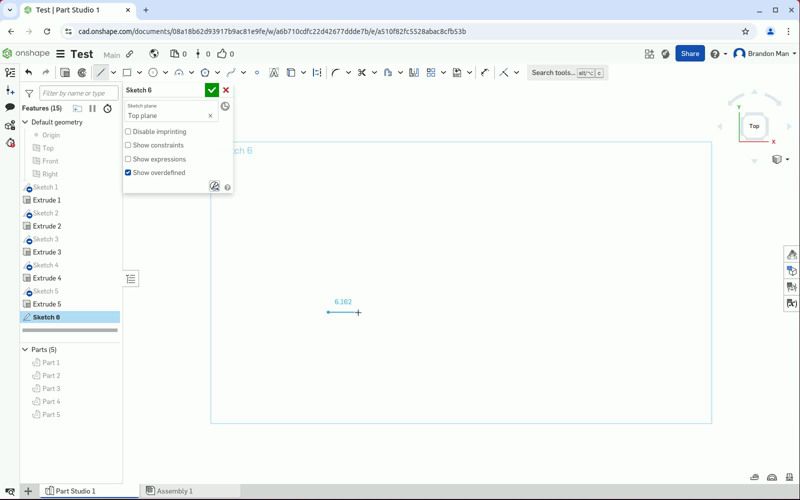
mouse_move(378, 312)
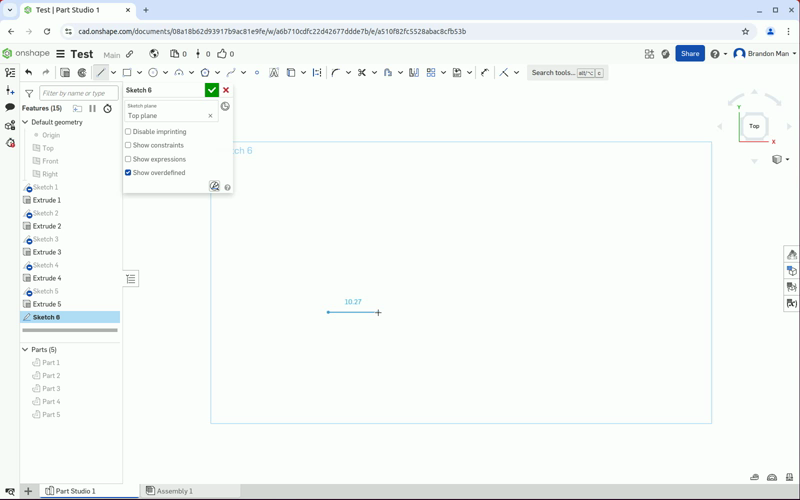
click(378, 312)
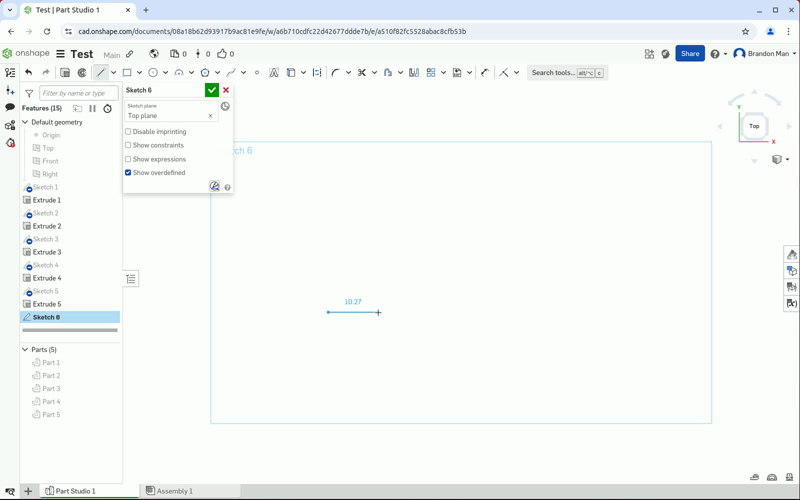
key_up(shift)
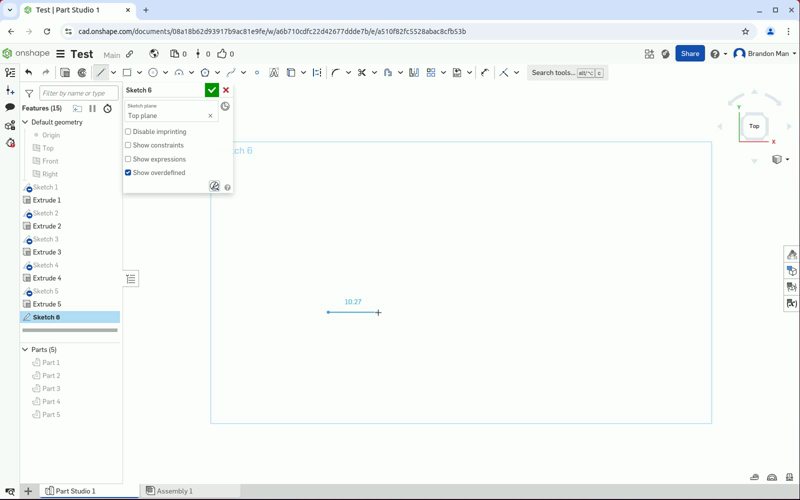
key_down(shift)
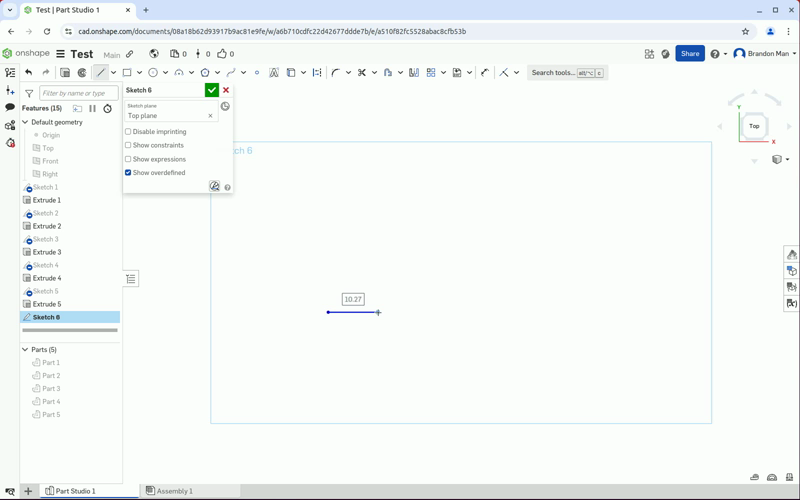
mouse_move(408, 312)
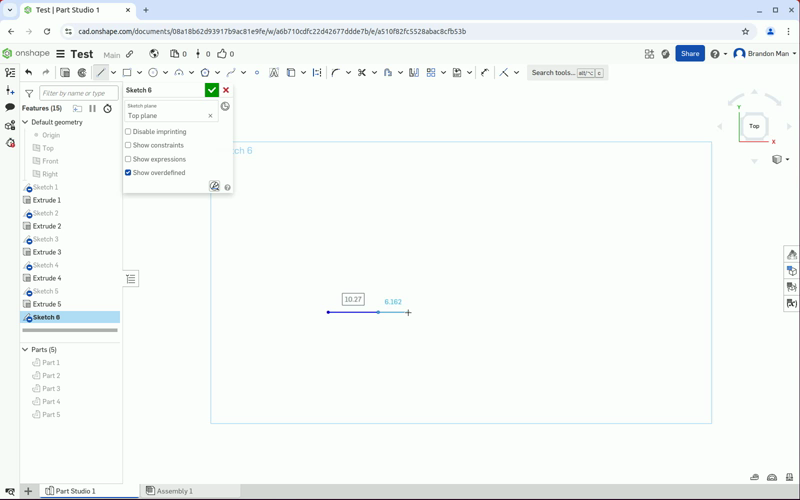
mouse_move(378, 300)
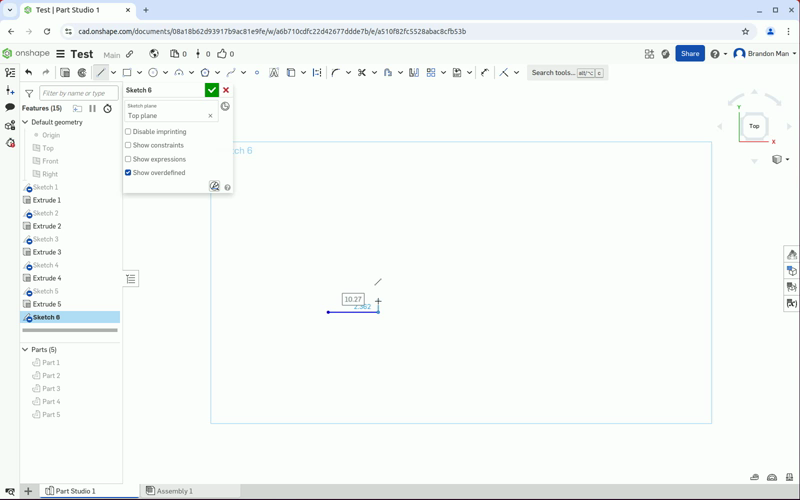
click(378, 300)
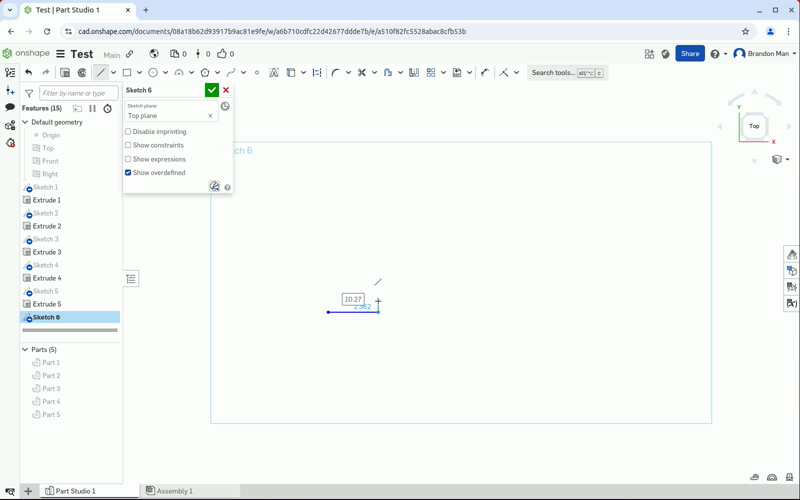
key_up(shift)
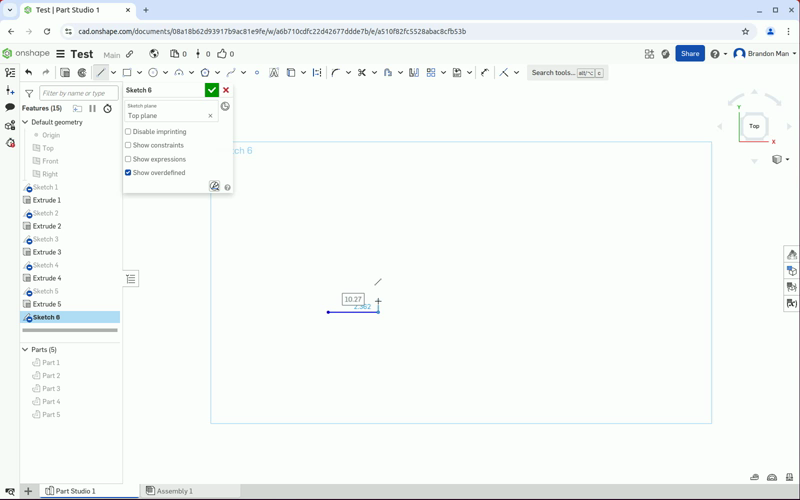
key_down(shift)
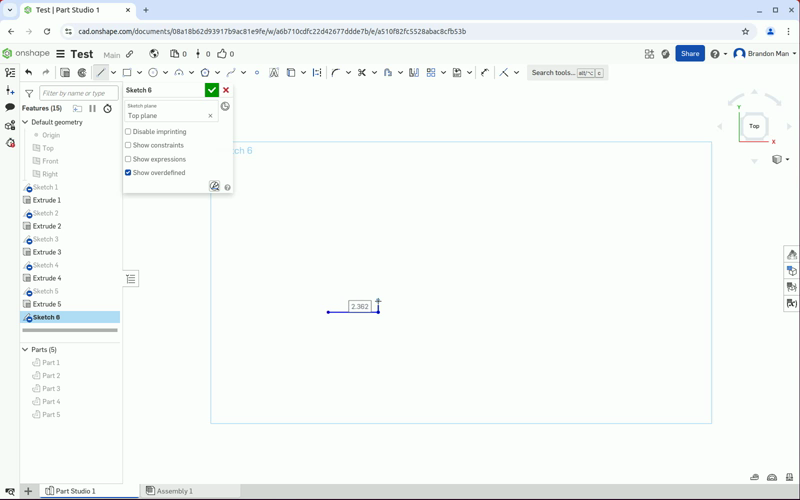
mouse_move(408, 300)
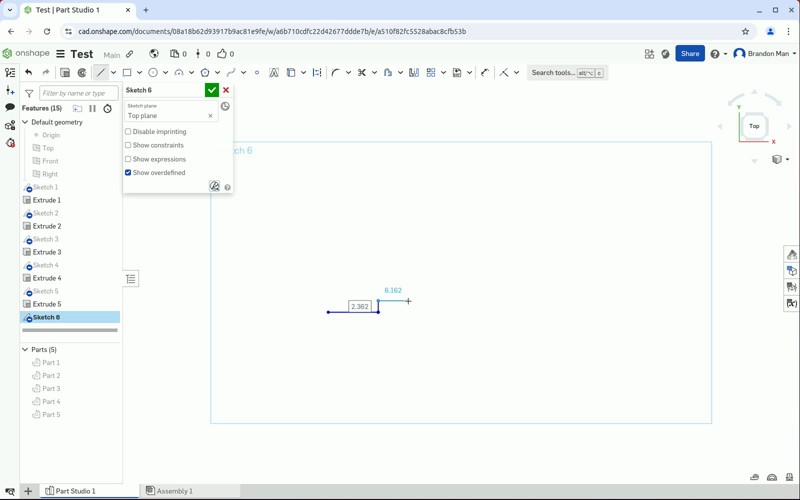
mouse_move(328, 300)
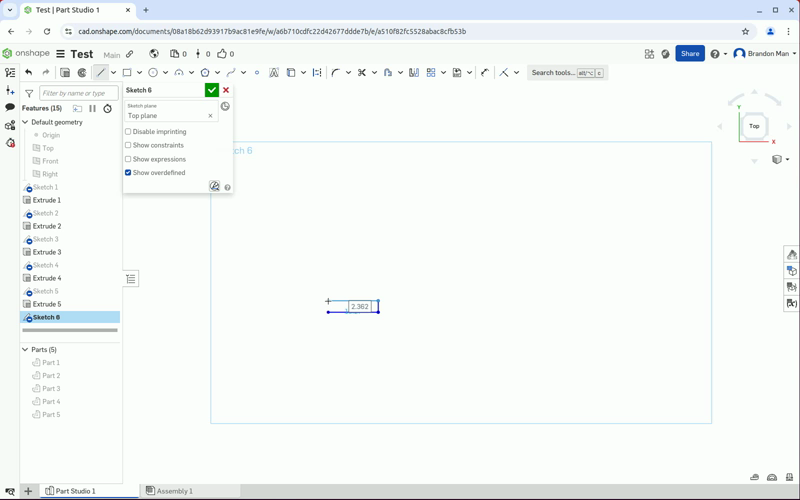
click(328, 300)
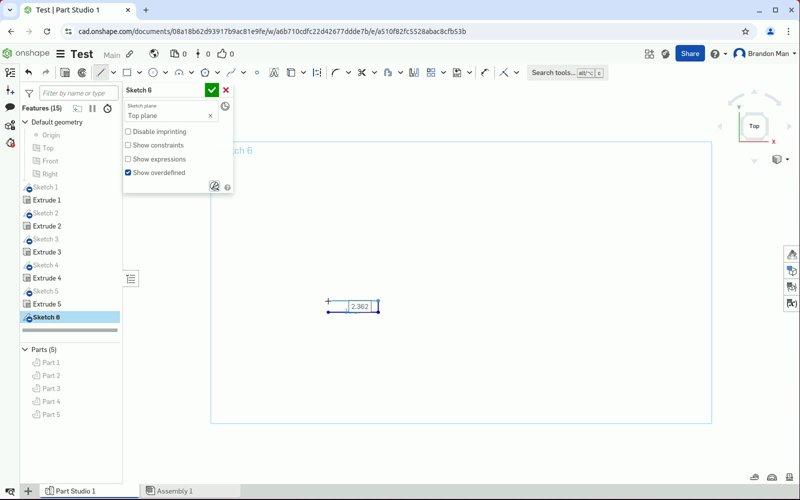
key_up(shift)
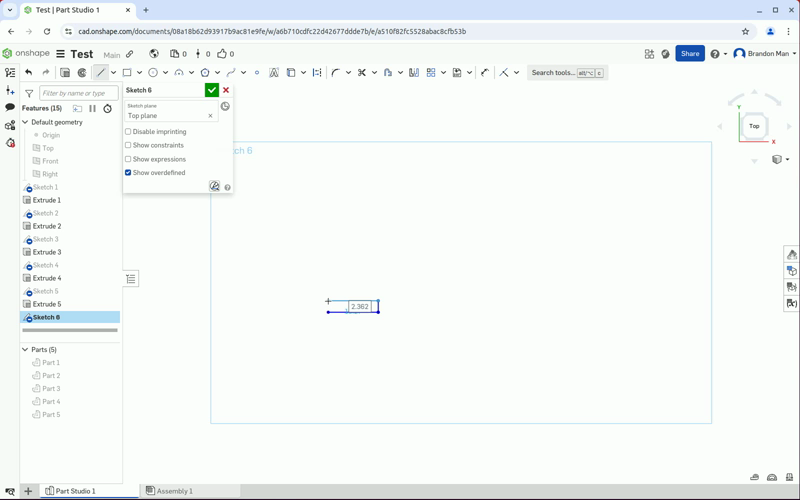
mouse_move(358, 300)
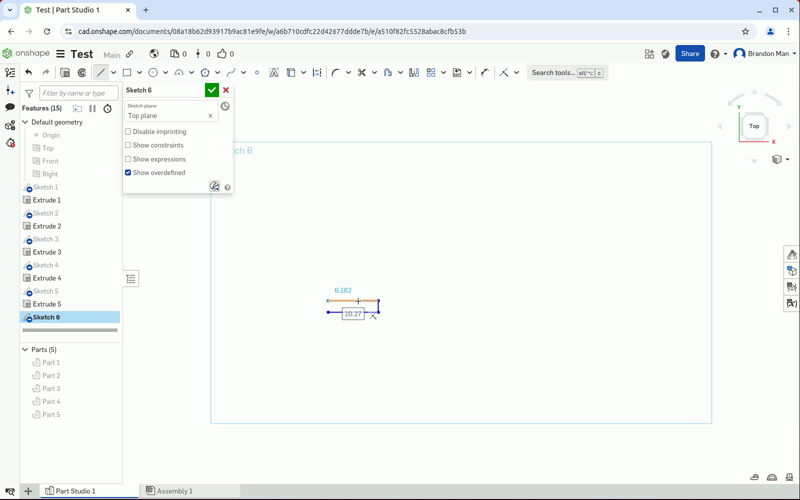
key_down(shift)
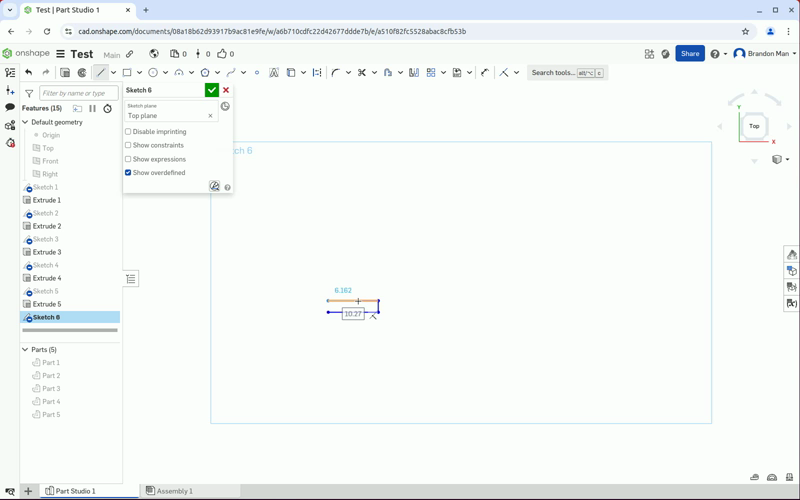
mouse_move(328, 312)
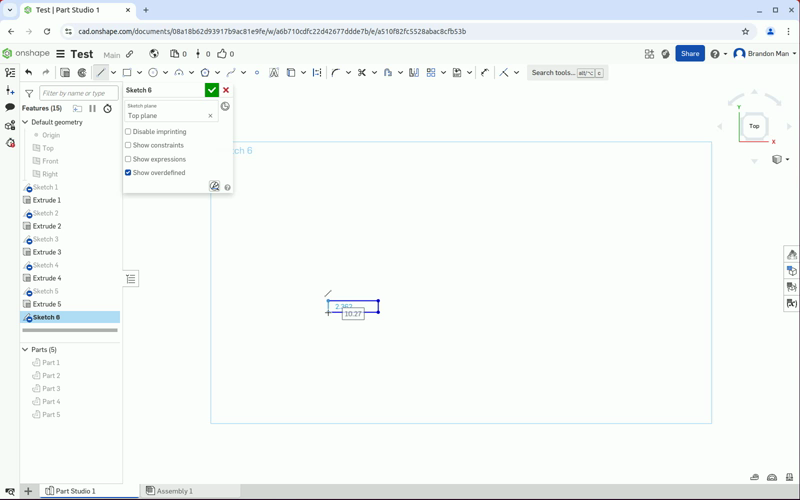
key_up(shift)
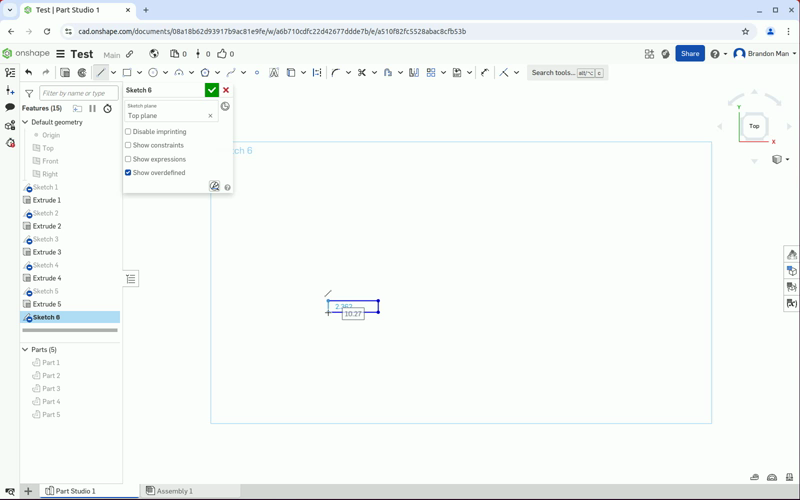
click(328, 312)
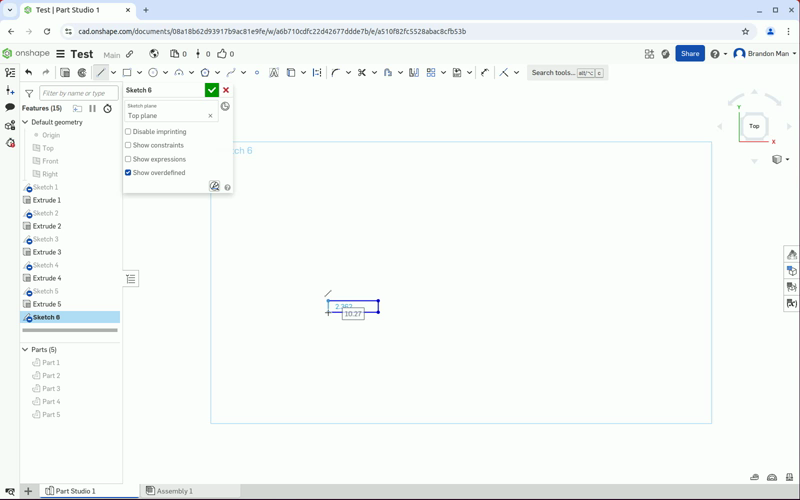
key(esc)
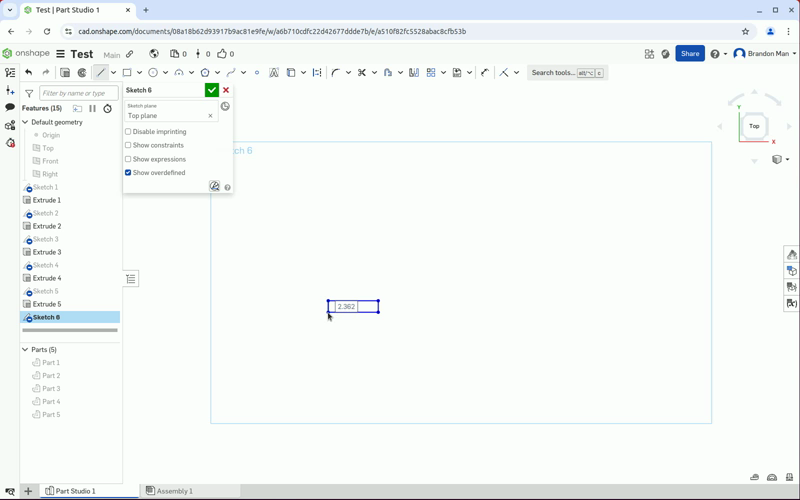
mouse_move(367, 303)
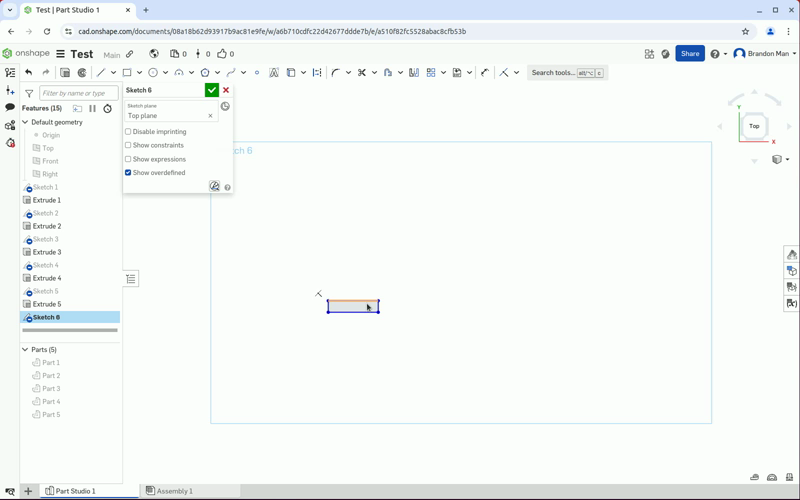
scroll(6)
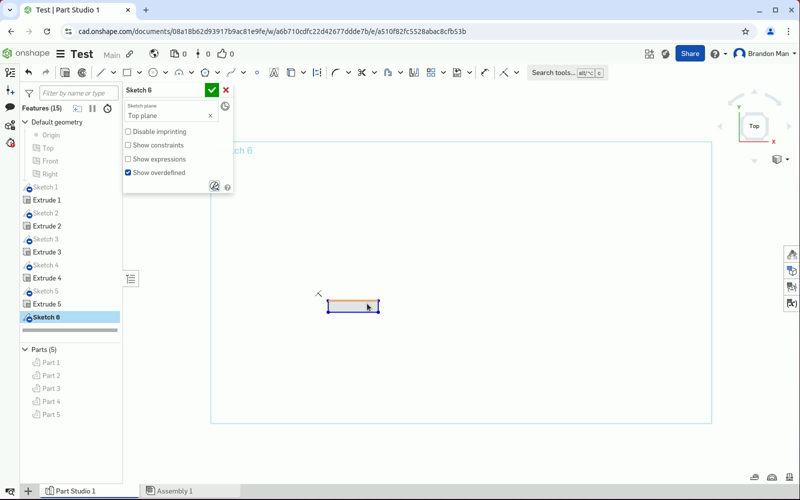
scroll(6)
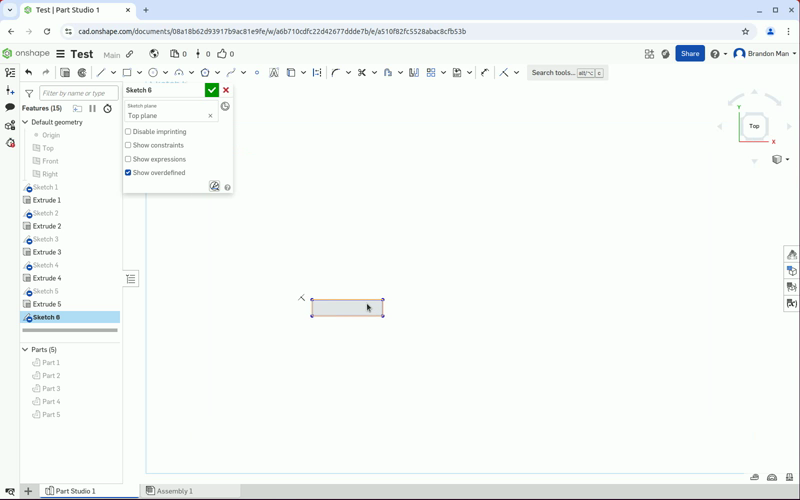
scroll(6)
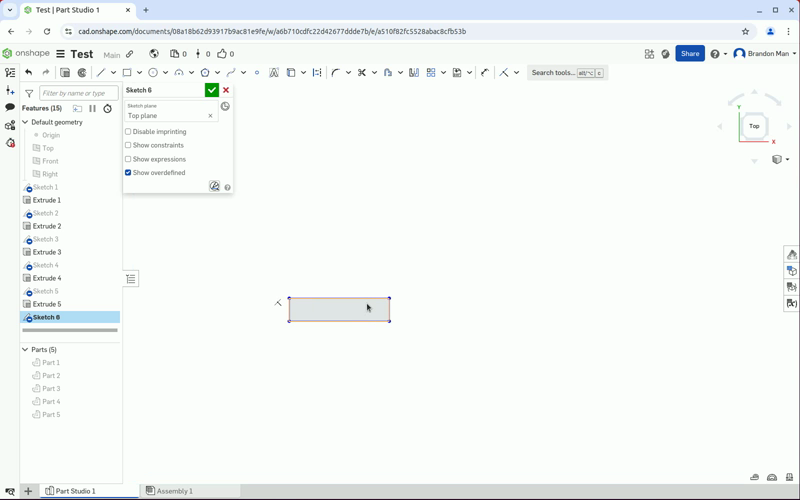
scroll(6)
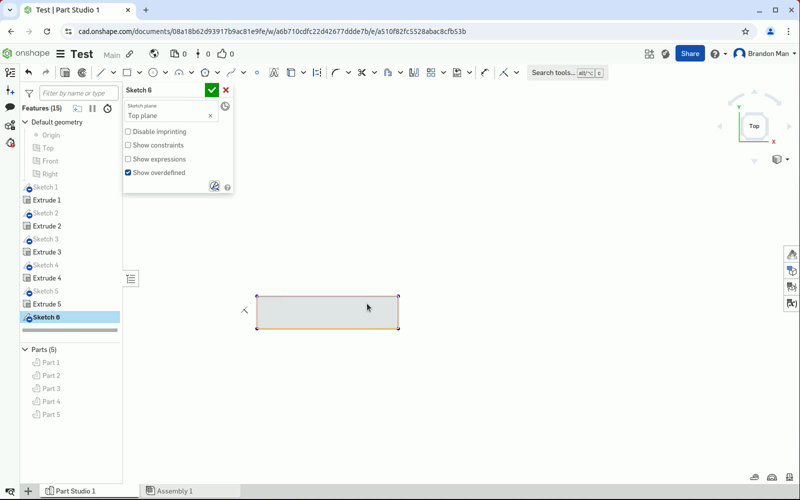
scroll(6)
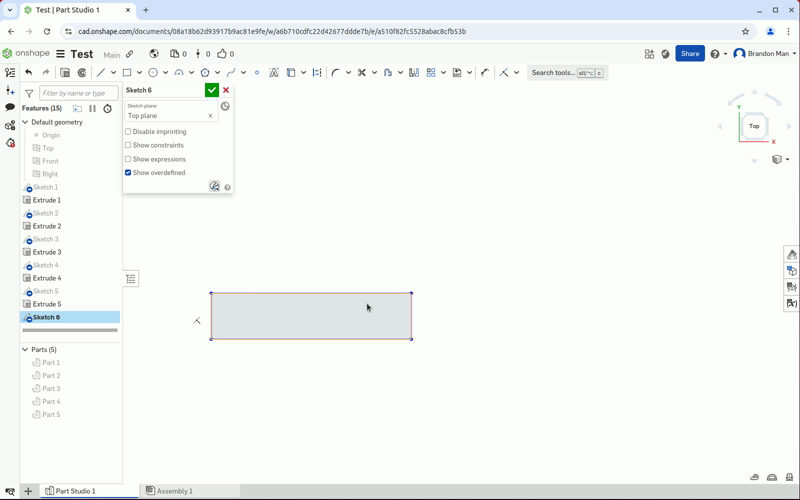
scroll(6)
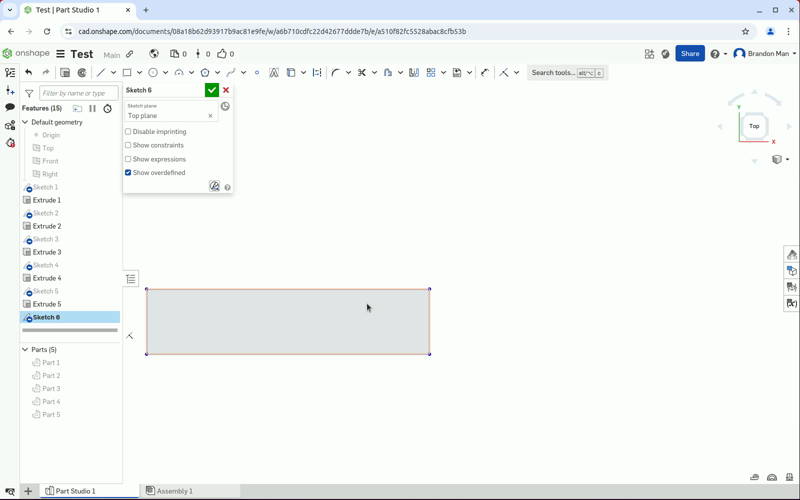
scroll(6)
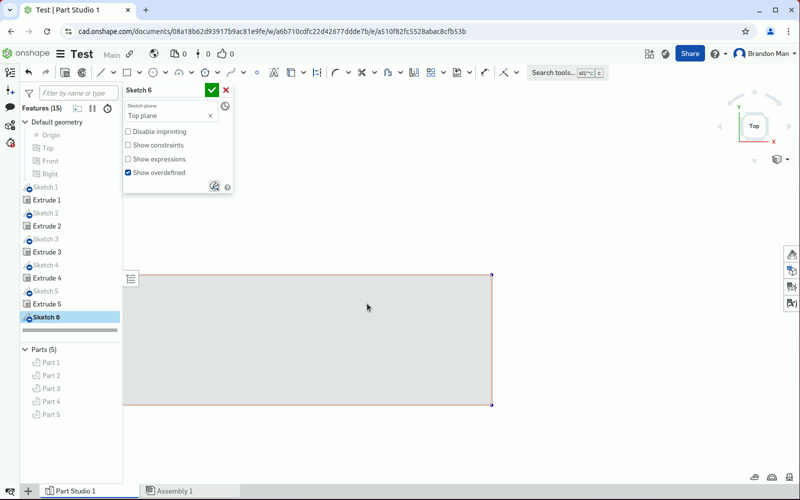
click(367, 303)
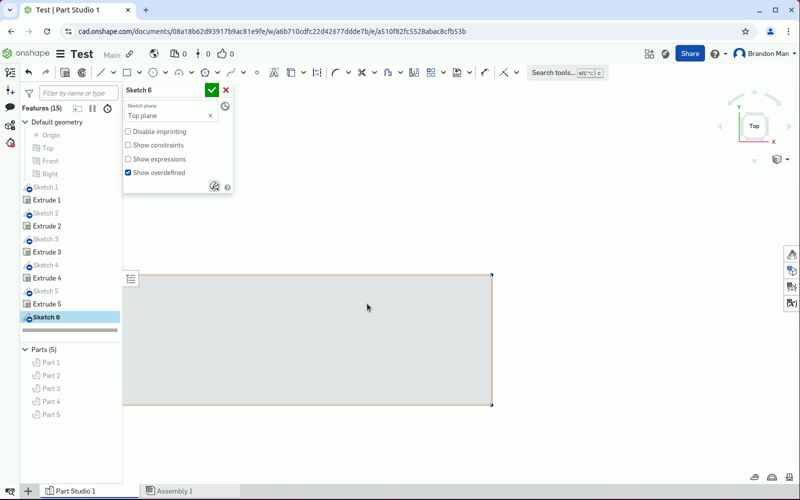
scroll(-6)
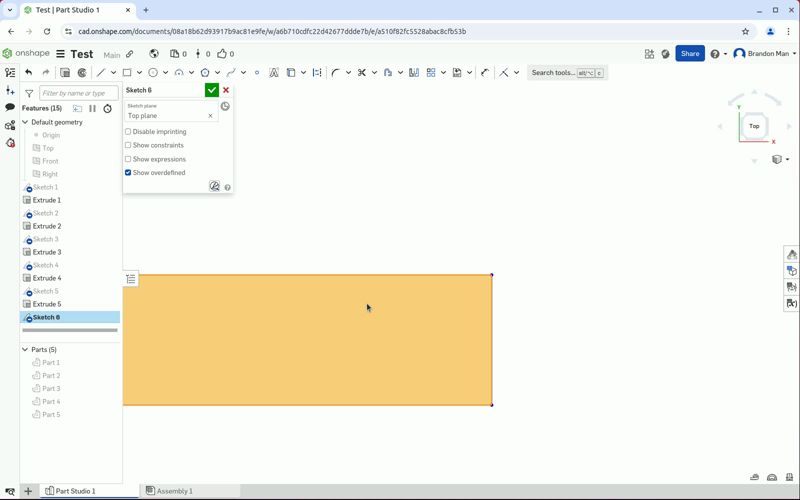
scroll(-6)
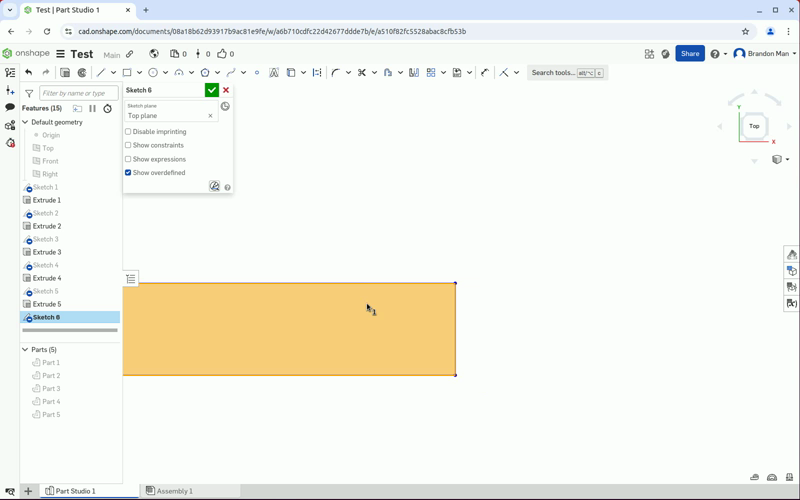
scroll(-6)
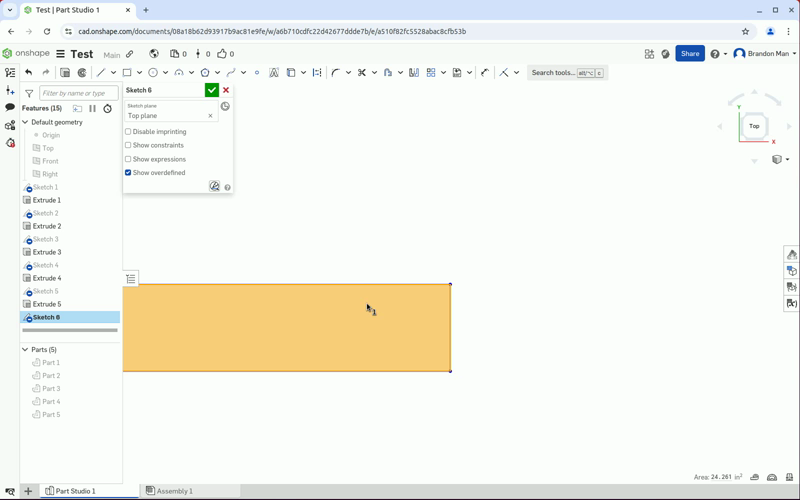
scroll(-6)
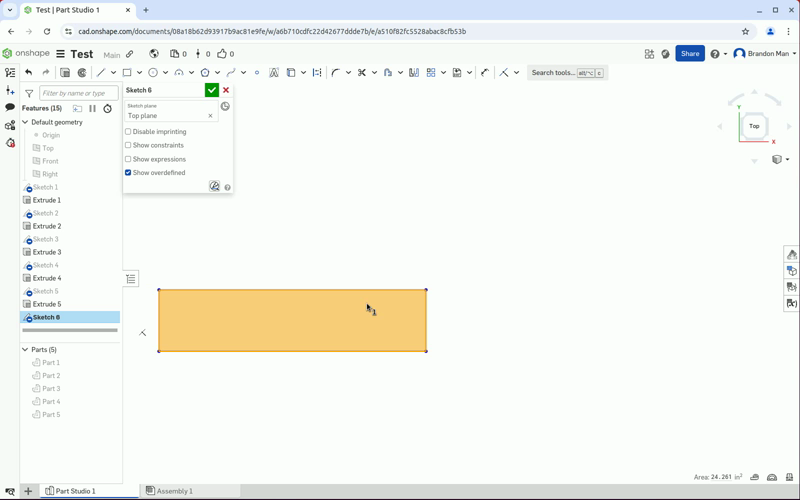
scroll(-6)
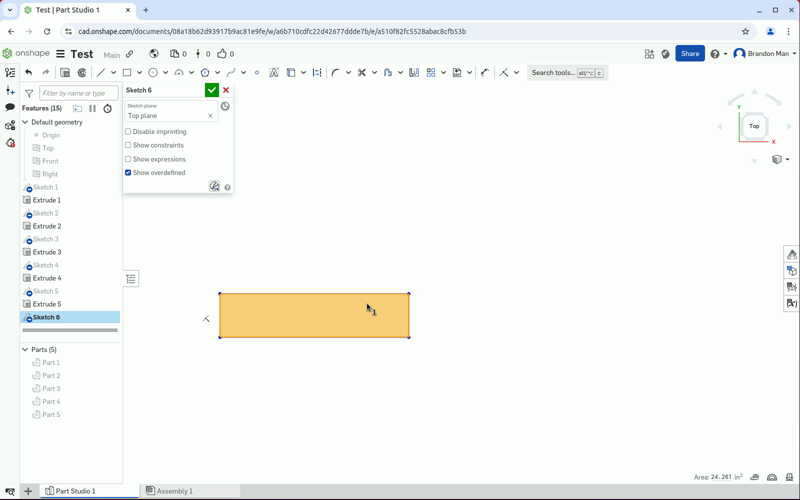
scroll(-6)
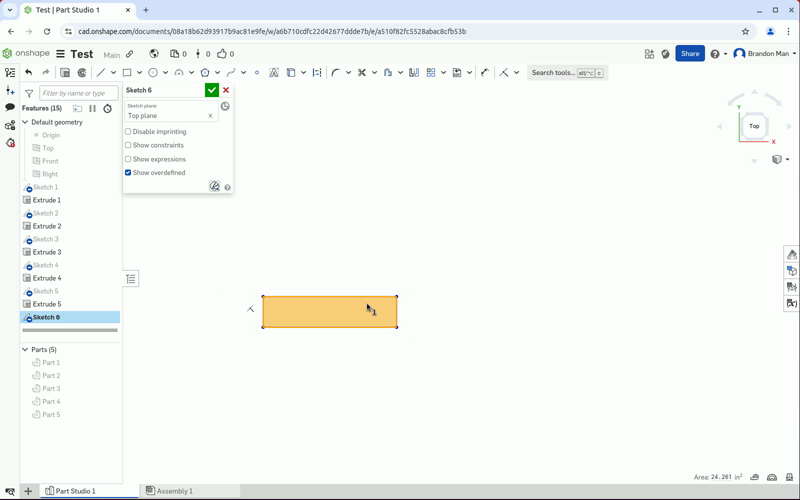
scroll(-6)
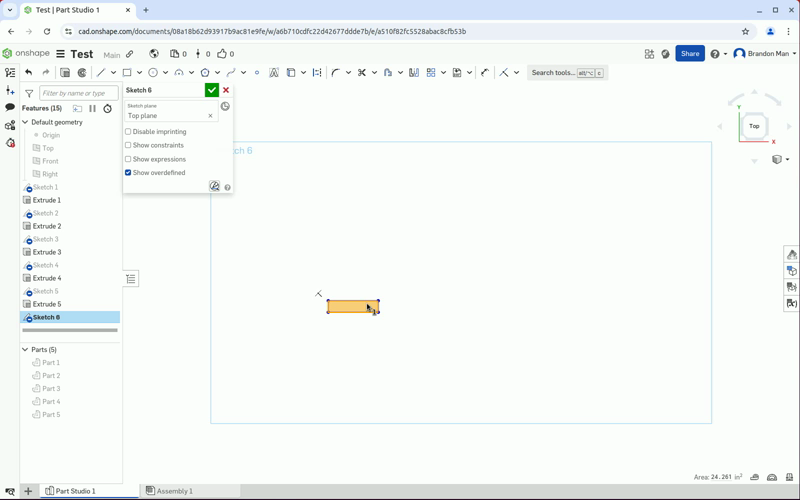
mouse_move(73, 352)
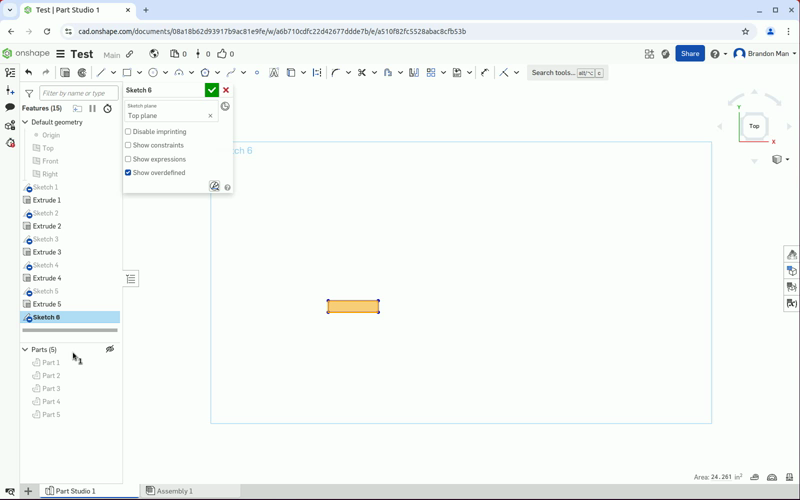
key(shift+y)
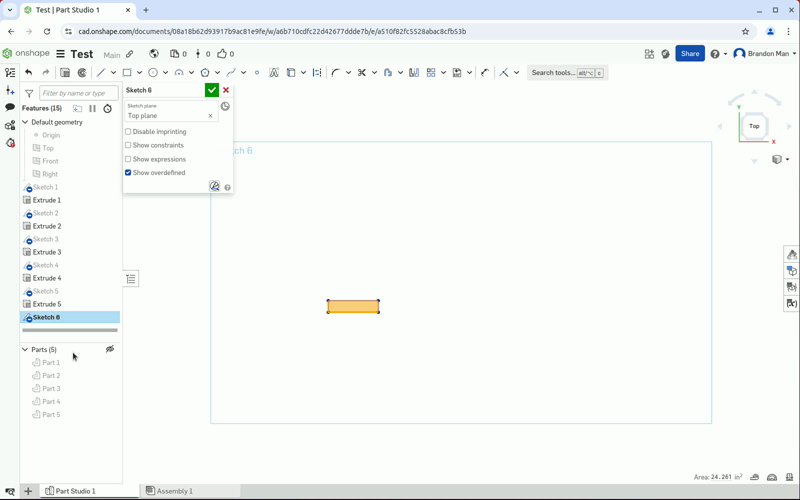
key(shift+e)
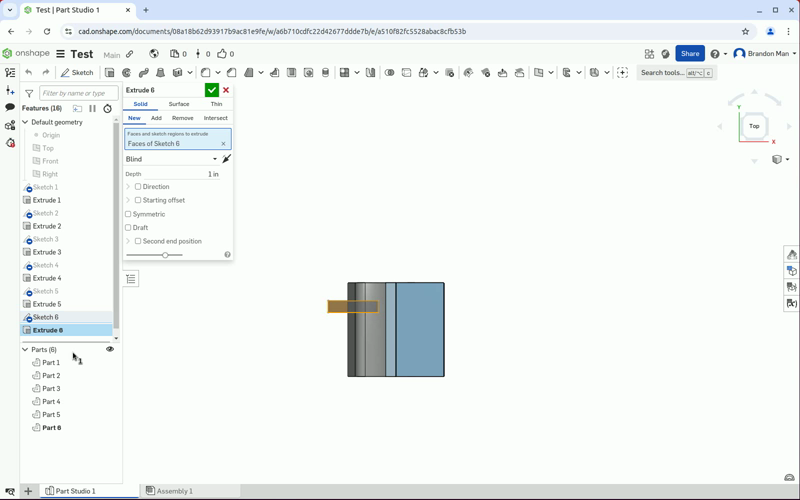
mouse_move(143, 106)
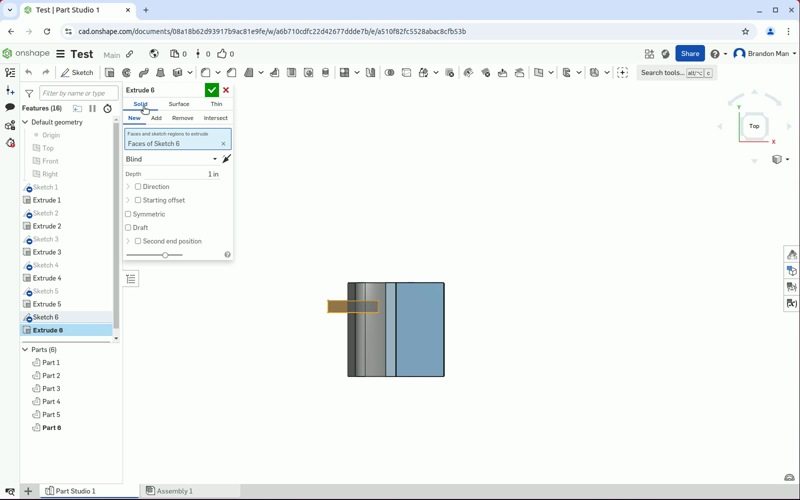
click(143, 106)
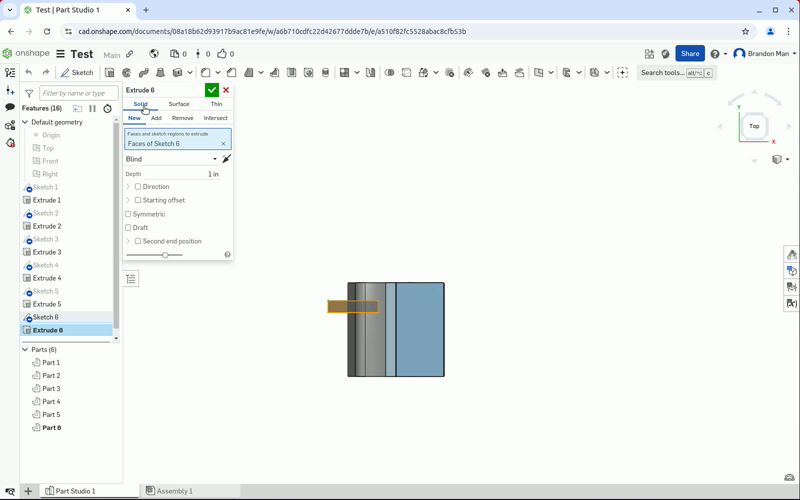
mouse_move(186, 120)
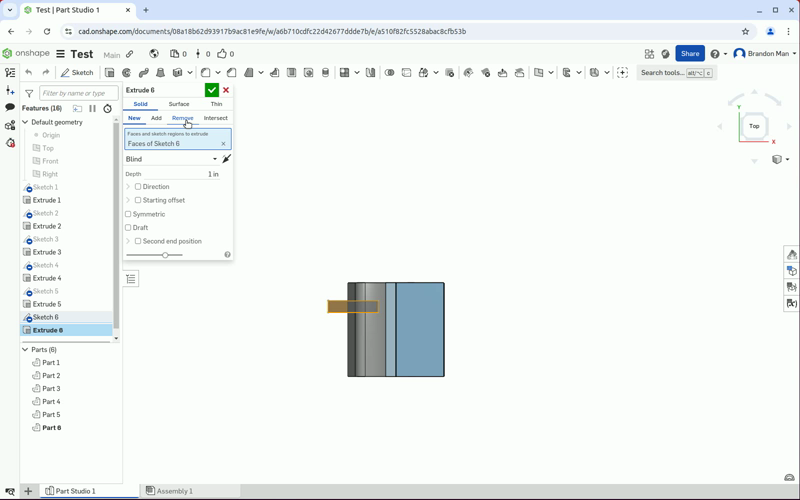
click(186, 120)
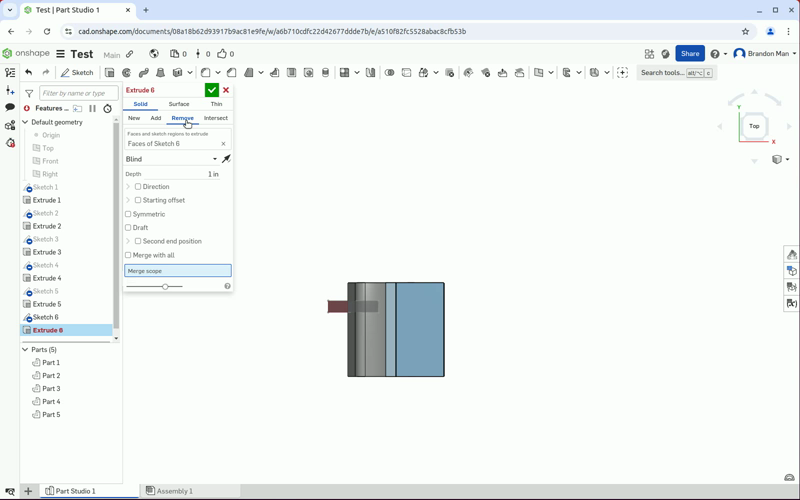
key(tab, 4)
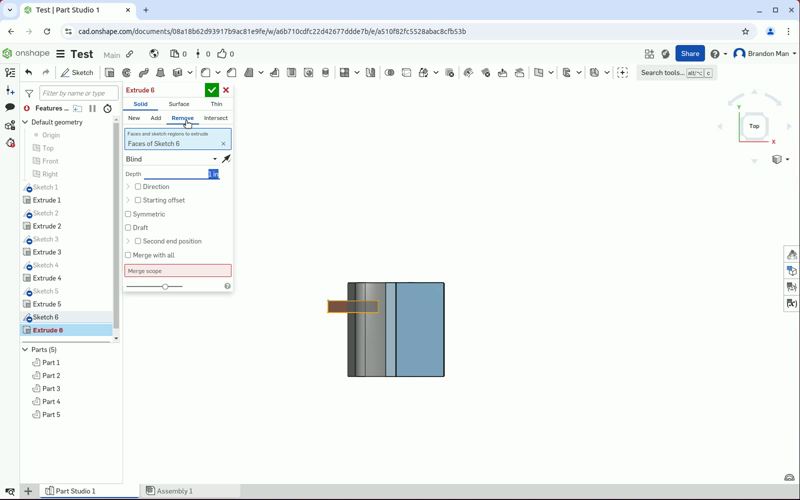
text(-24.071)
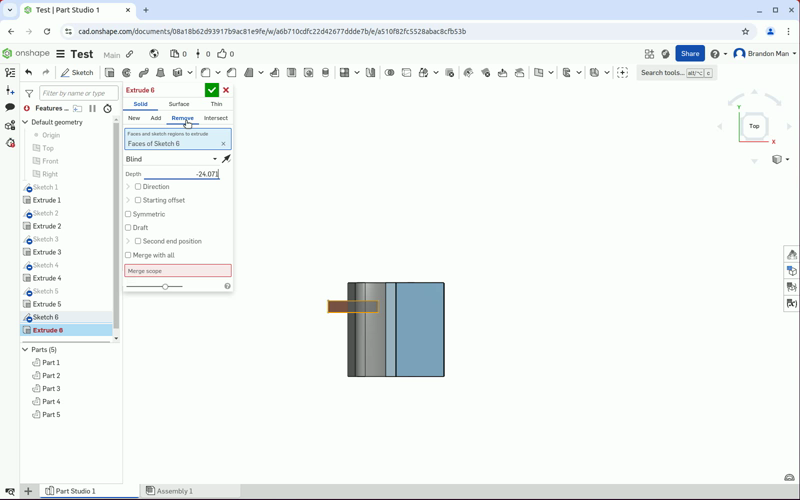
key(tab, 6)
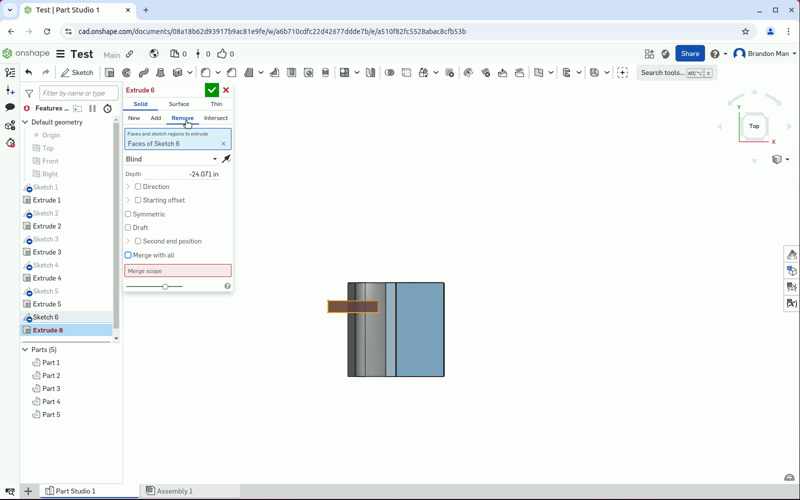
key(space)
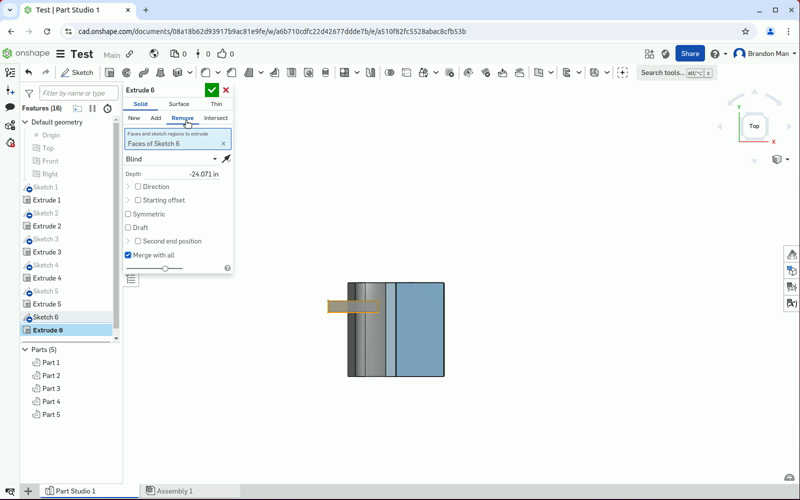
key(enter)
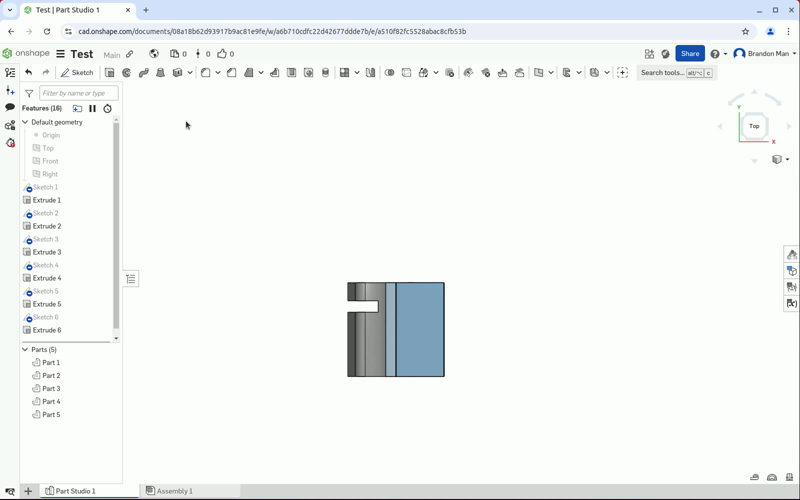
key(shift+h)
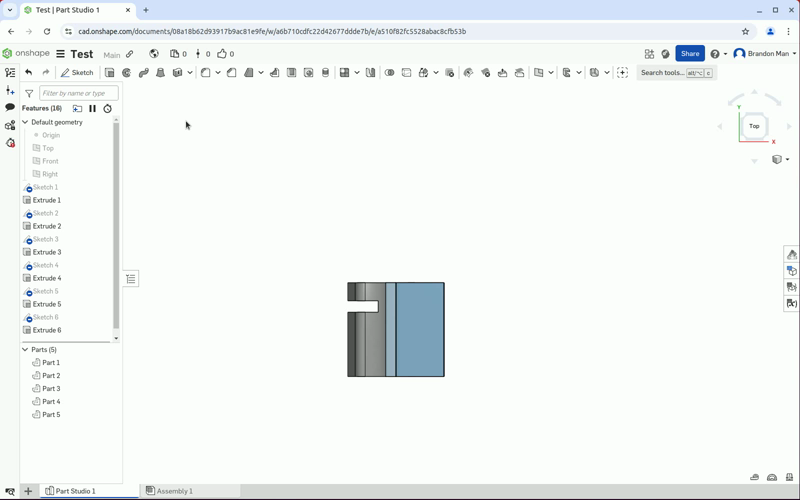
key(shift+h)
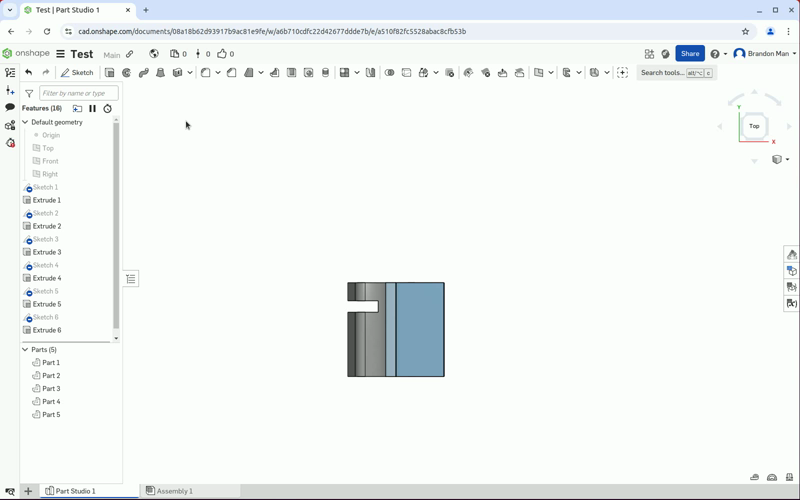
mouse_move(69, 189)
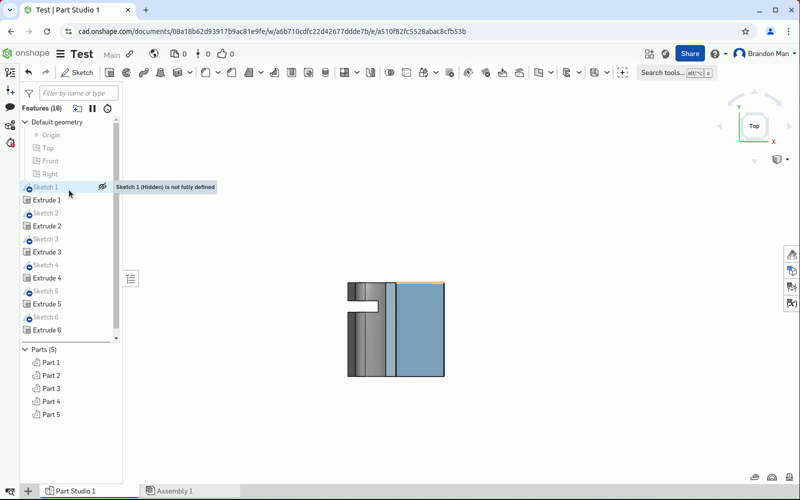
click(69, 189)
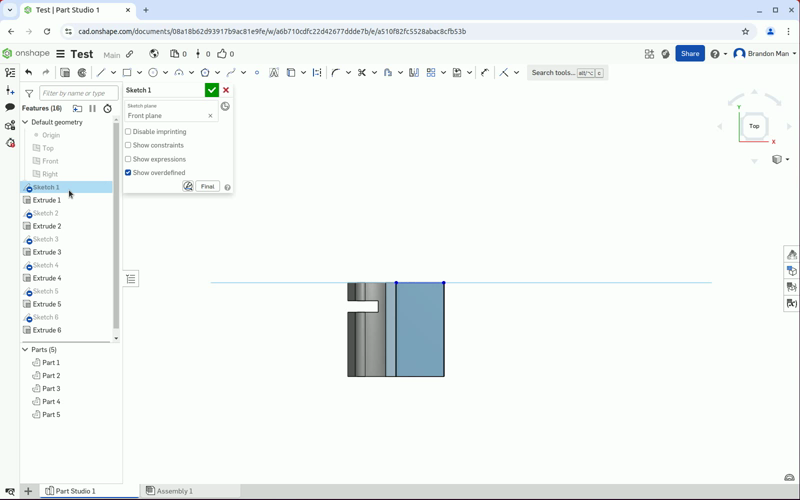
mouse_move(229, 92)
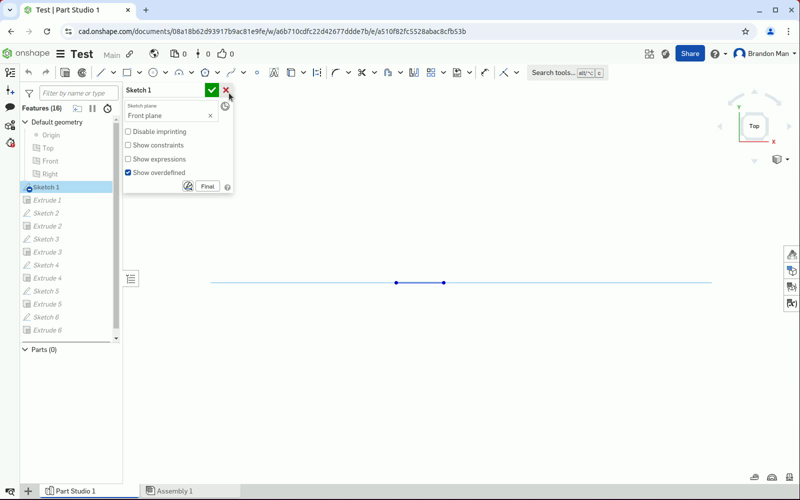
click(229, 92)
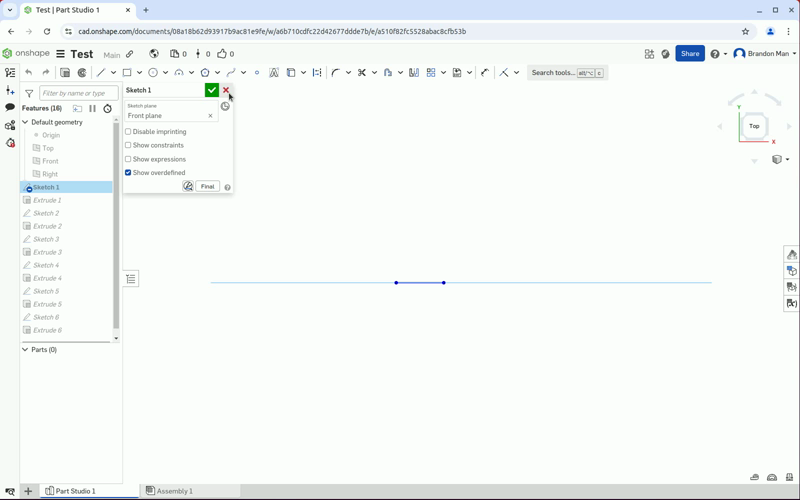
key(shift+s)
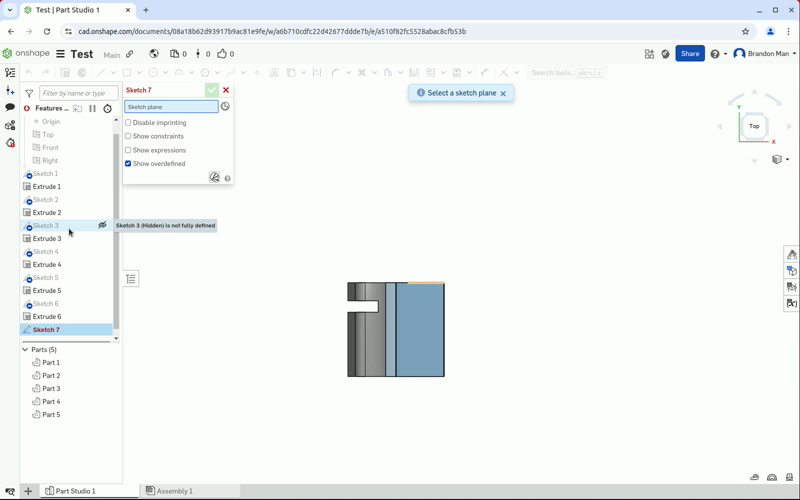
scroll(3)
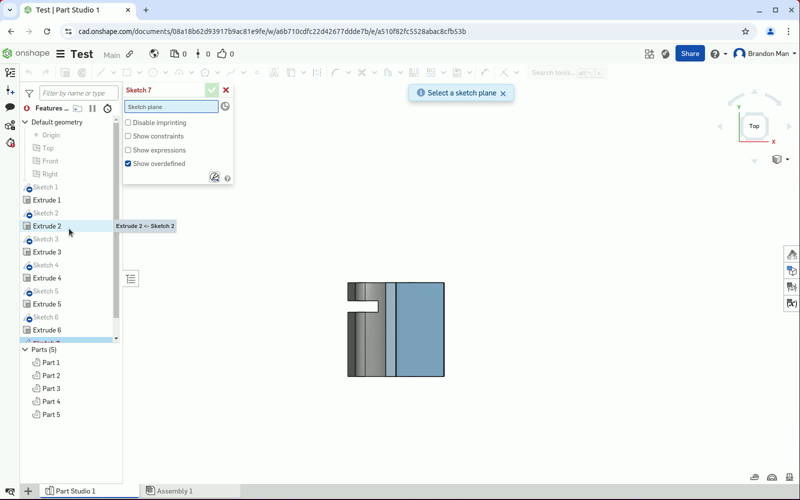
mouse_move(69, 150)
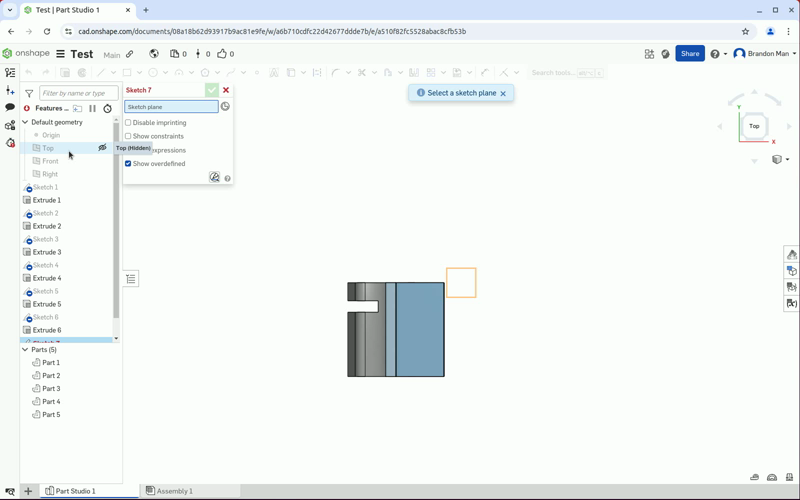
click(69, 150)
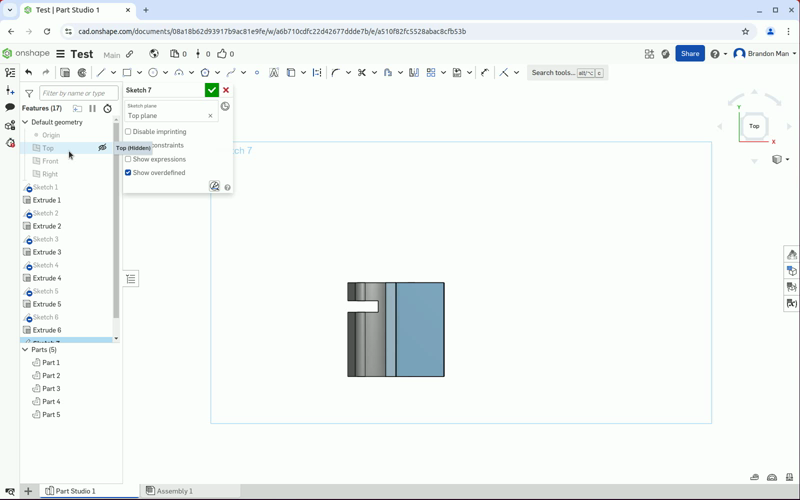
mouse_move(73, 352)
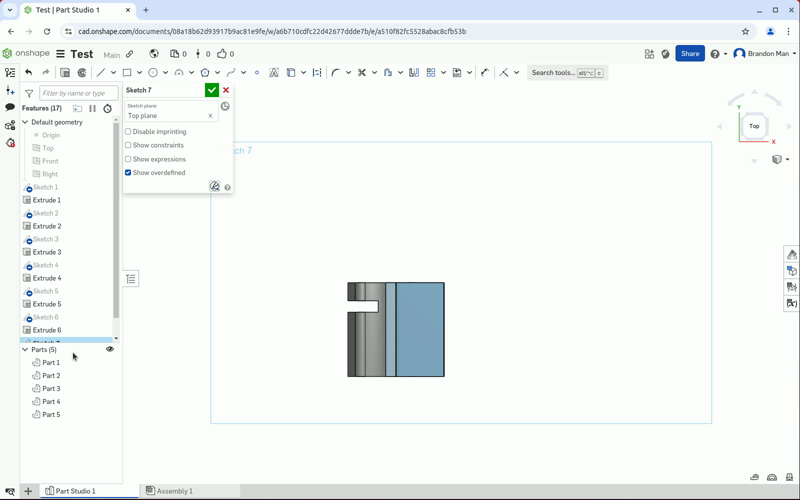
key(y)
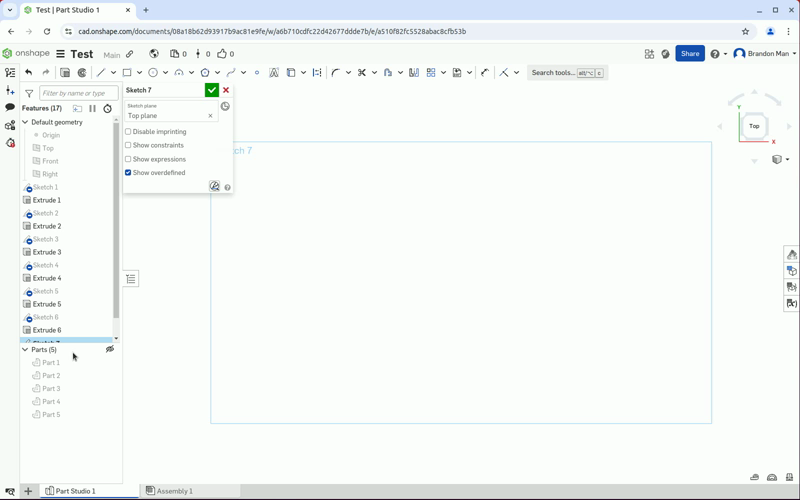
key(l)
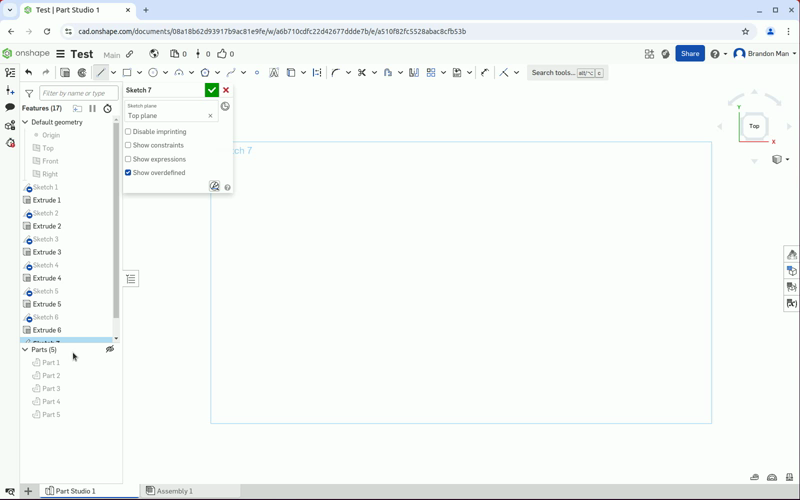
key_down(shift)
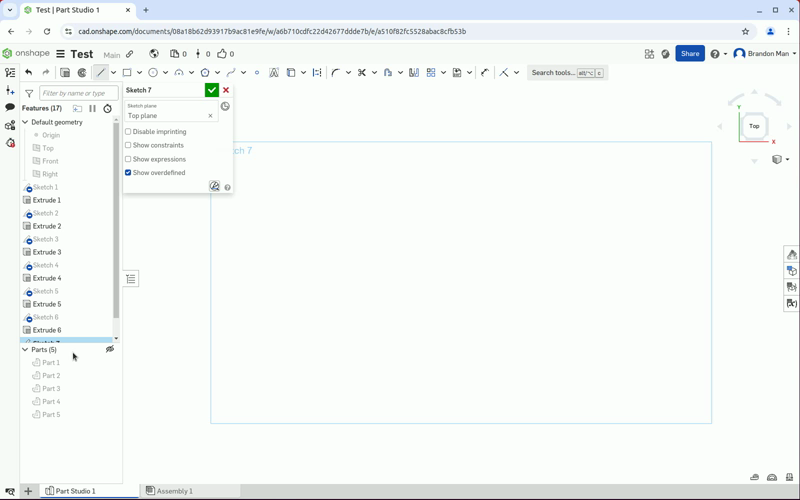
mouse_move(328, 359)
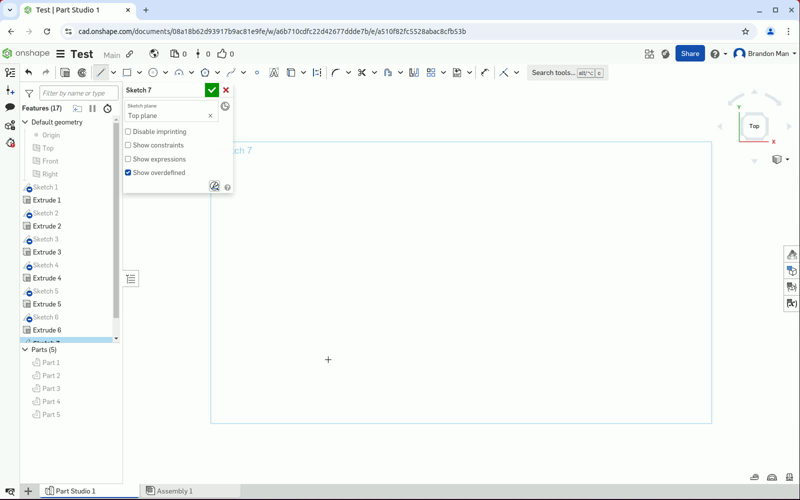
click(328, 359)
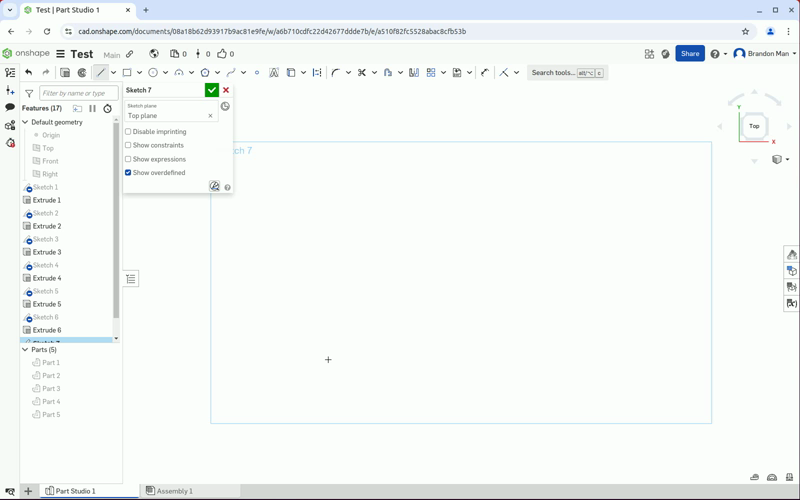
key_up(shift)
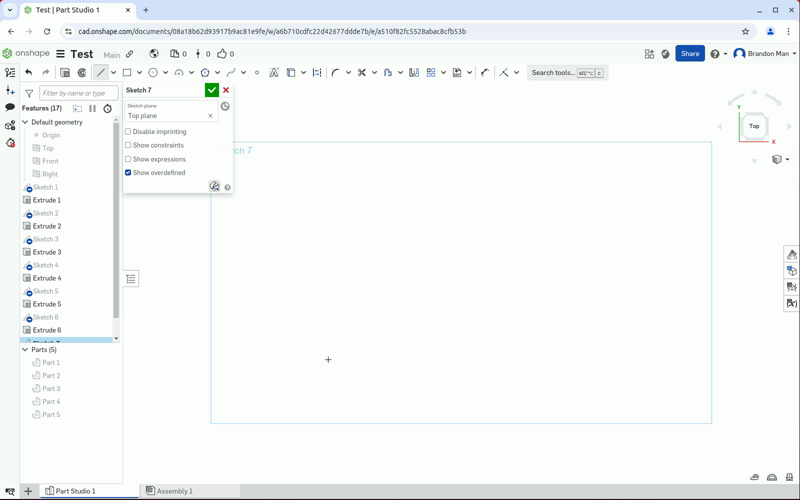
key_down(shift)
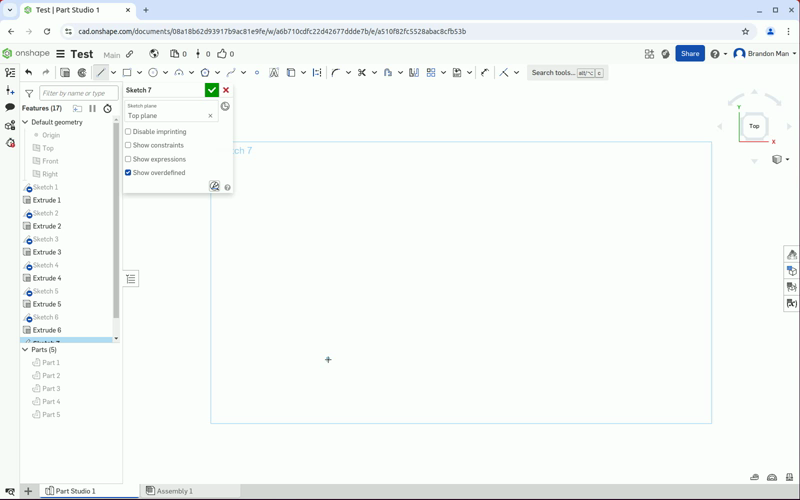
mouse_move(358, 359)
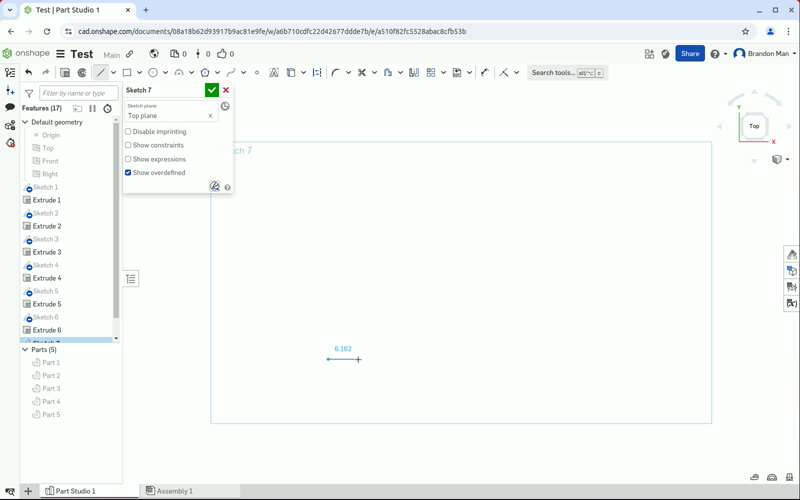
mouse_move(378, 359)
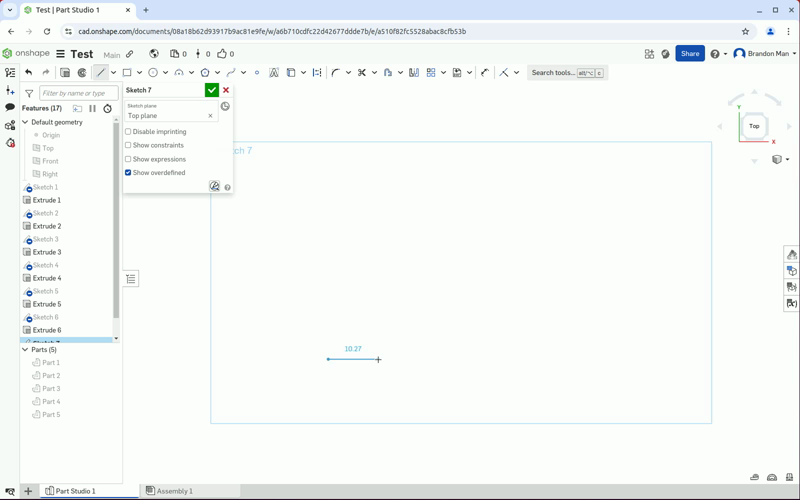
click(378, 359)
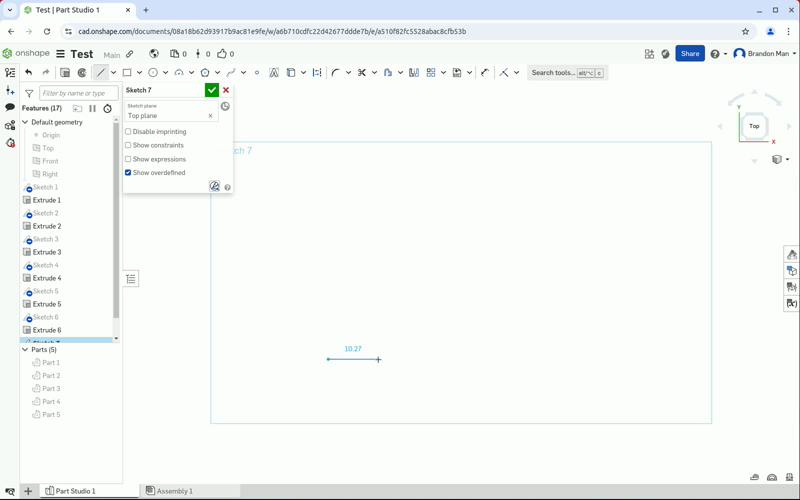
key_up(shift)
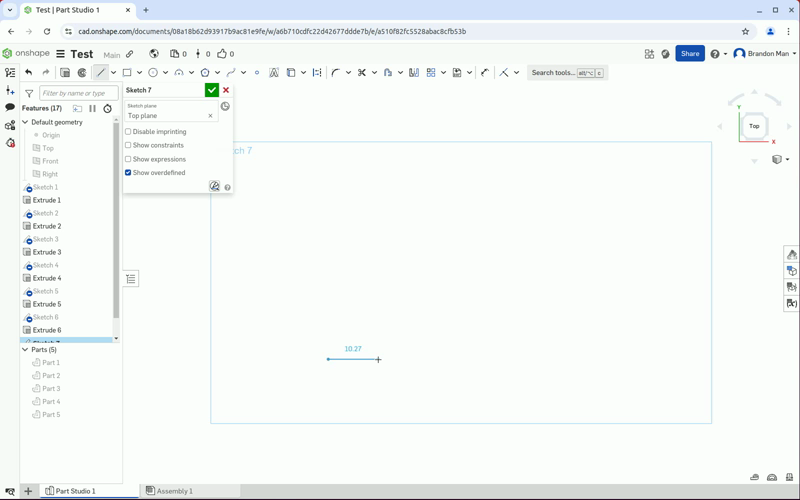
key_down(shift)
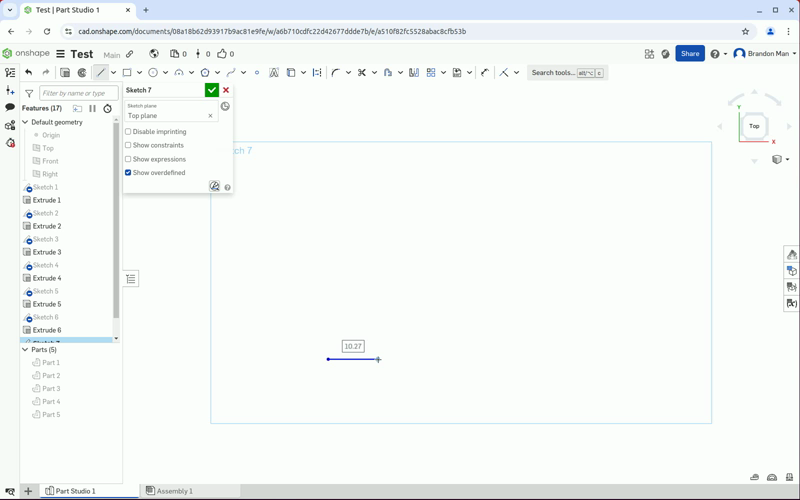
mouse_move(408, 359)
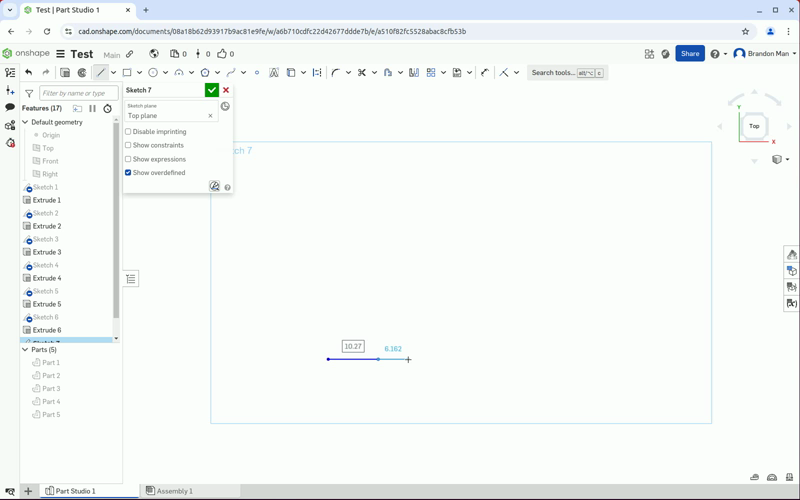
mouse_move(378, 347)
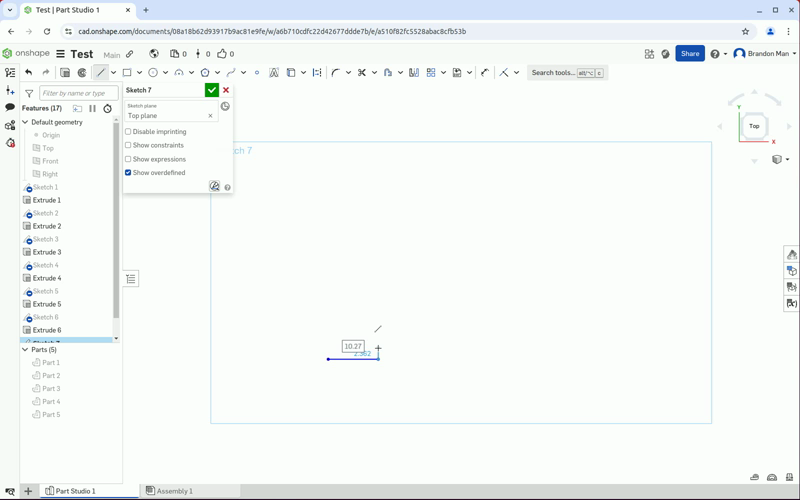
click(378, 347)
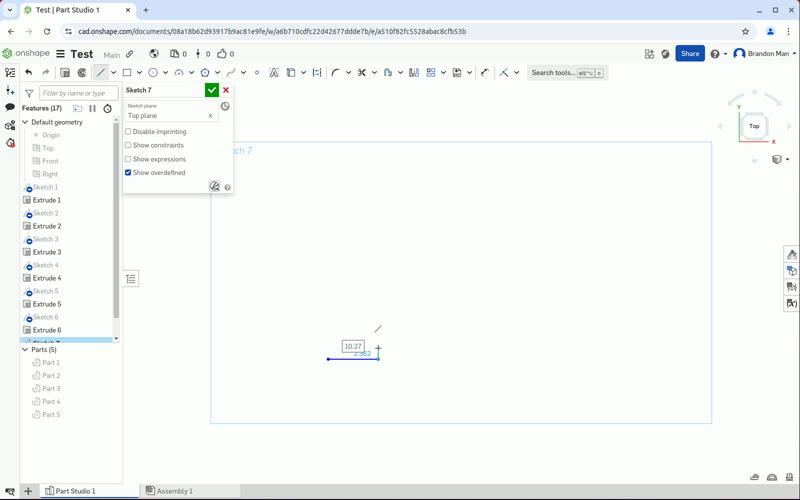
key_up(shift)
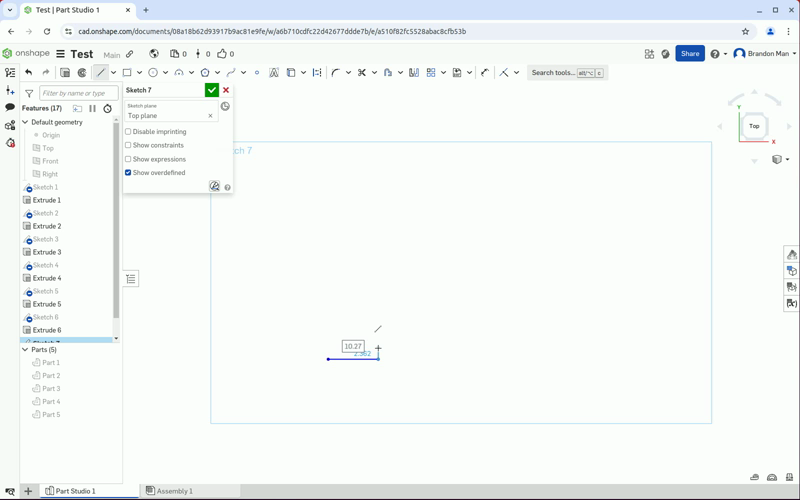
key_down(shift)
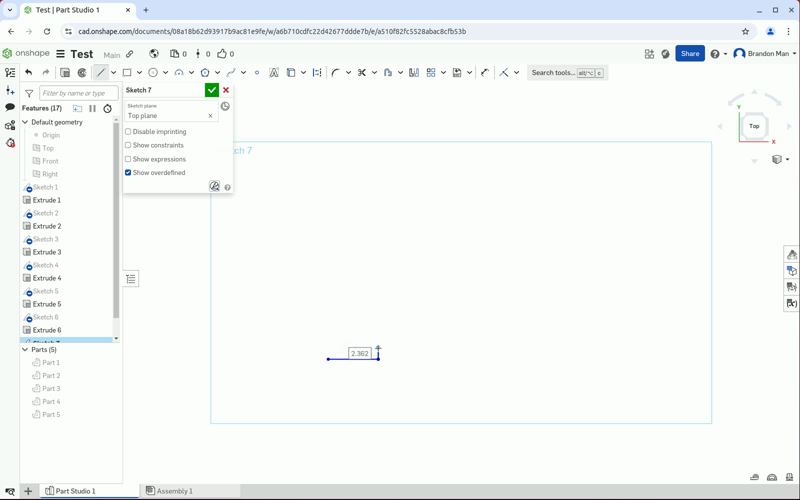
mouse_move(408, 347)
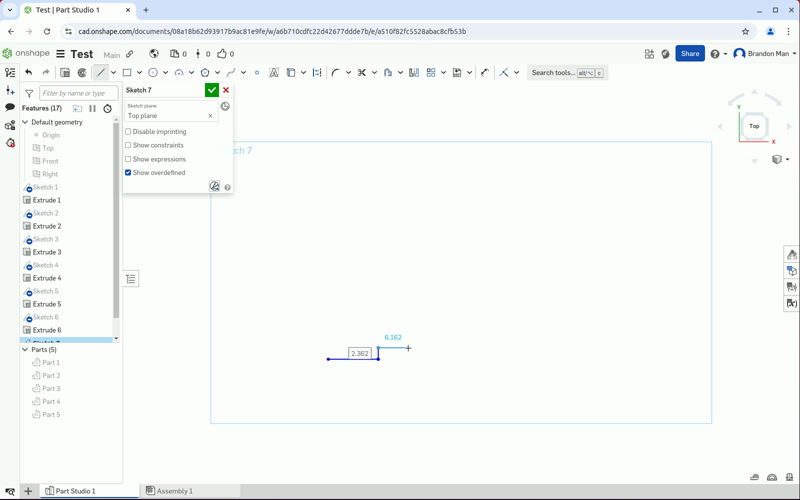
mouse_move(328, 347)
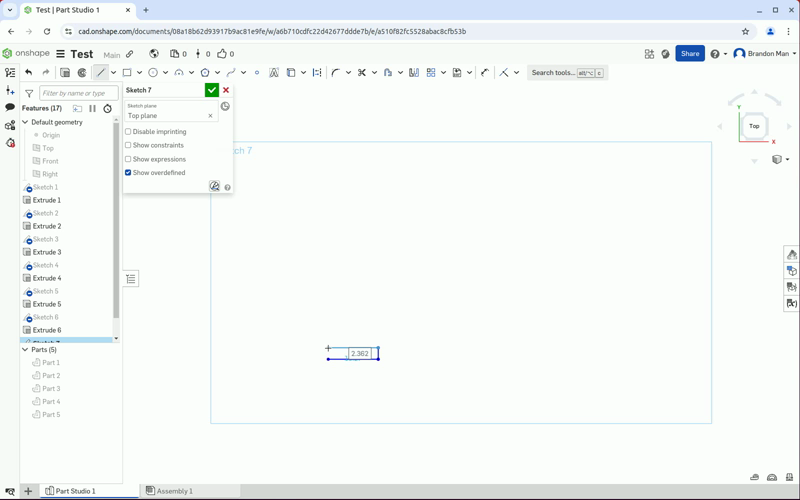
click(328, 347)
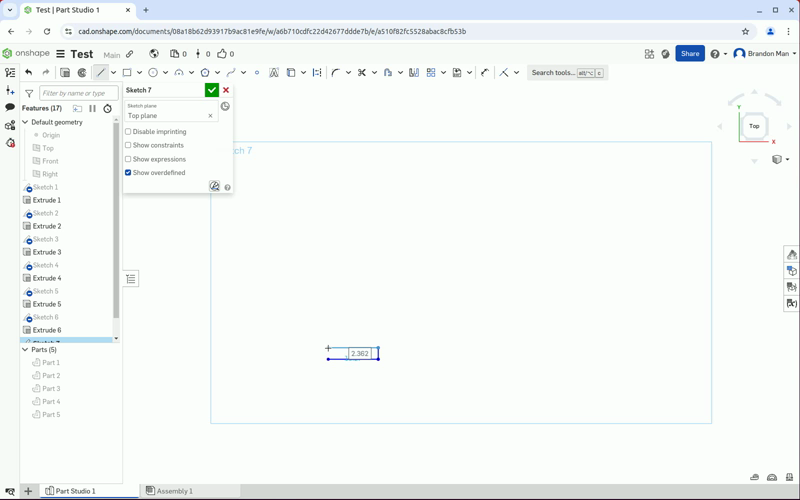
key_up(shift)
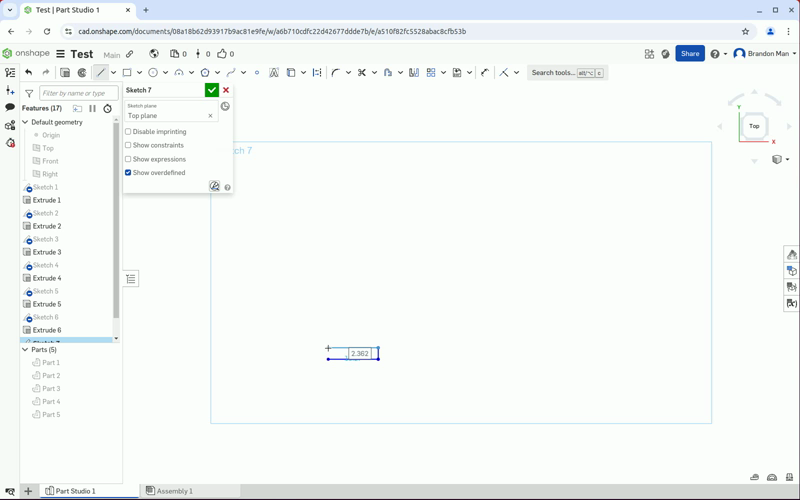
mouse_move(358, 347)
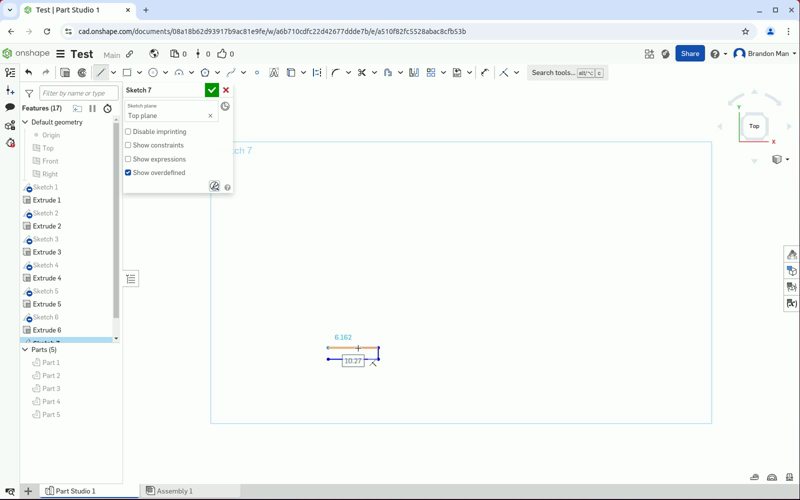
key_down(shift)
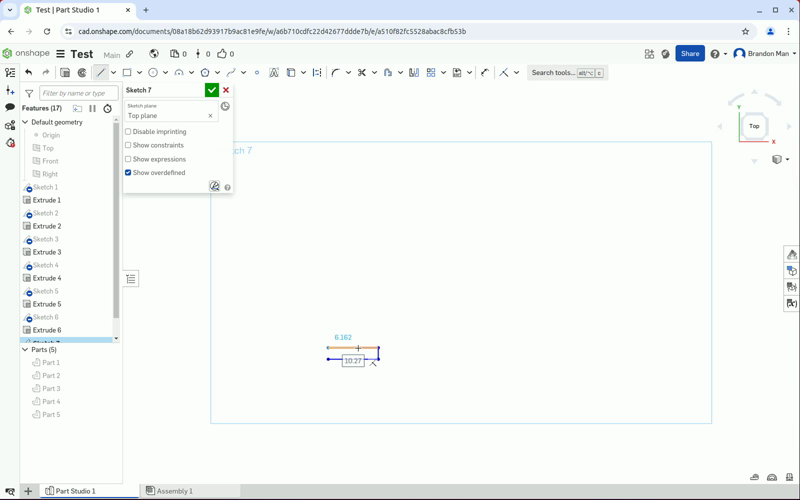
mouse_move(328, 359)
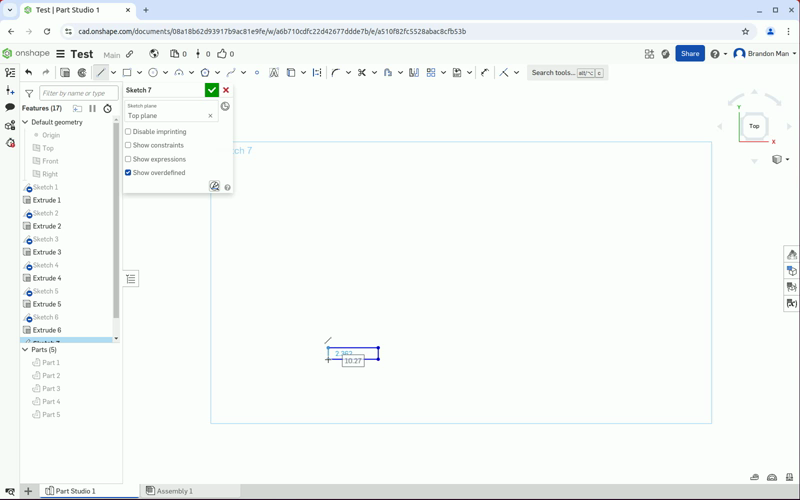
key_up(shift)
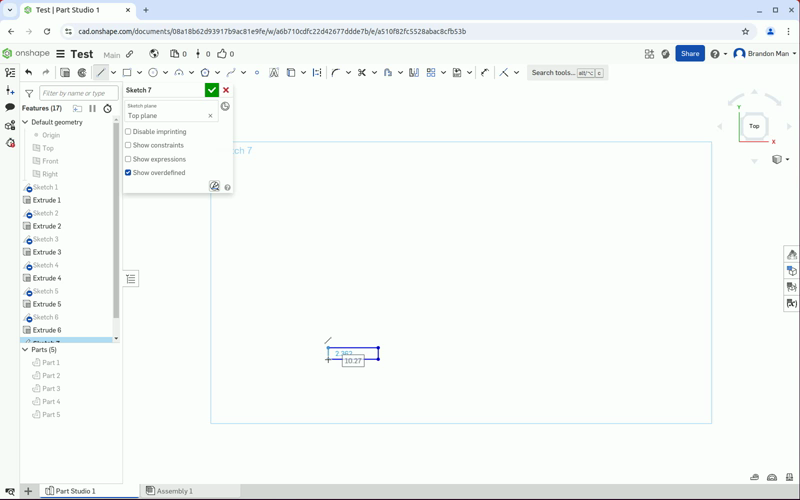
click(328, 359)
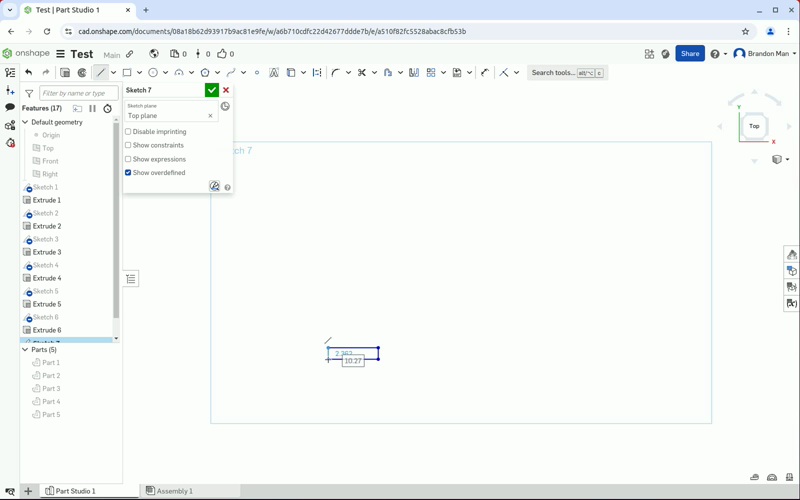
key(esc)
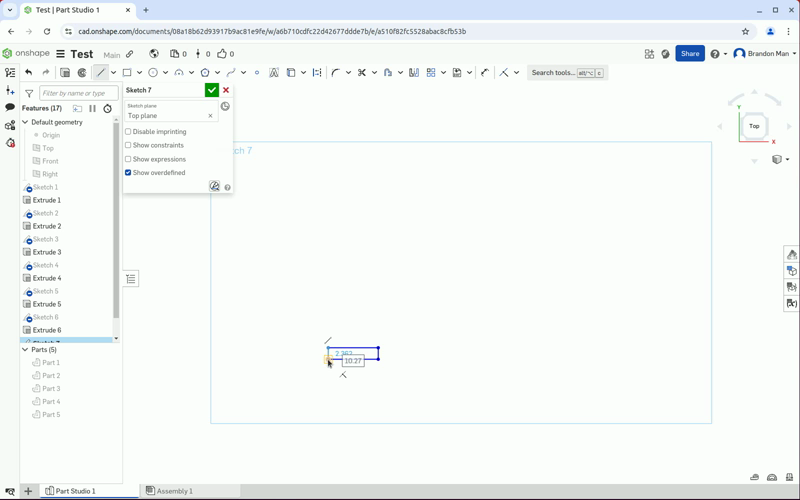
mouse_move(374, 351)
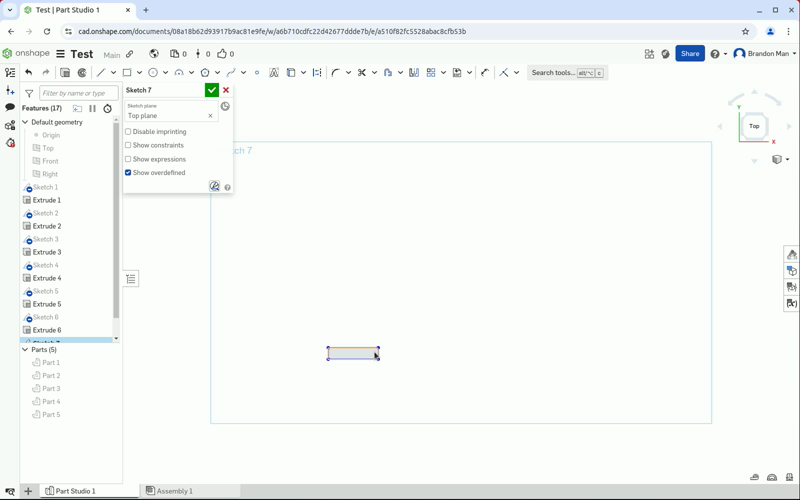
scroll(6)
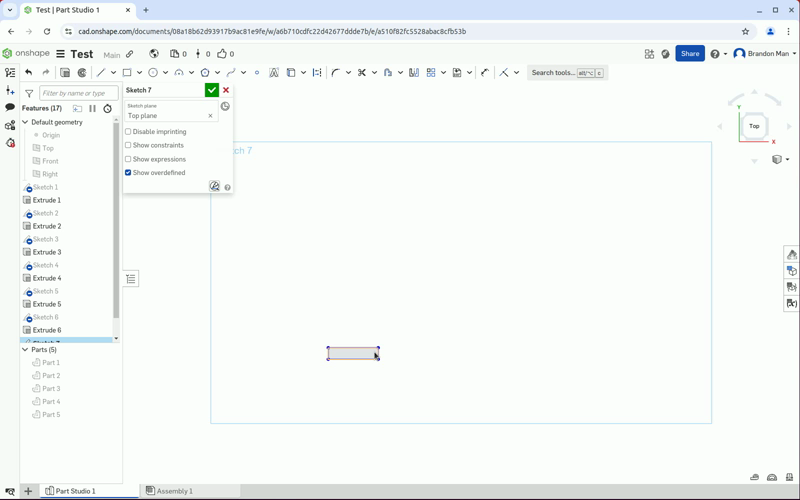
scroll(6)
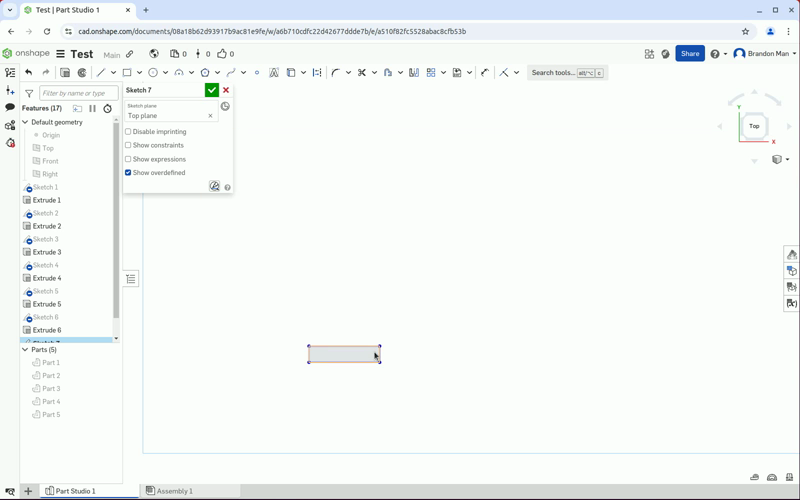
scroll(6)
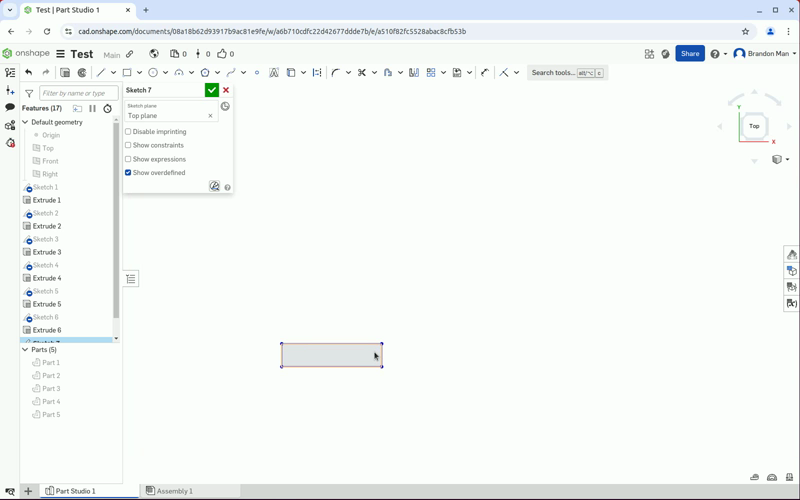
scroll(6)
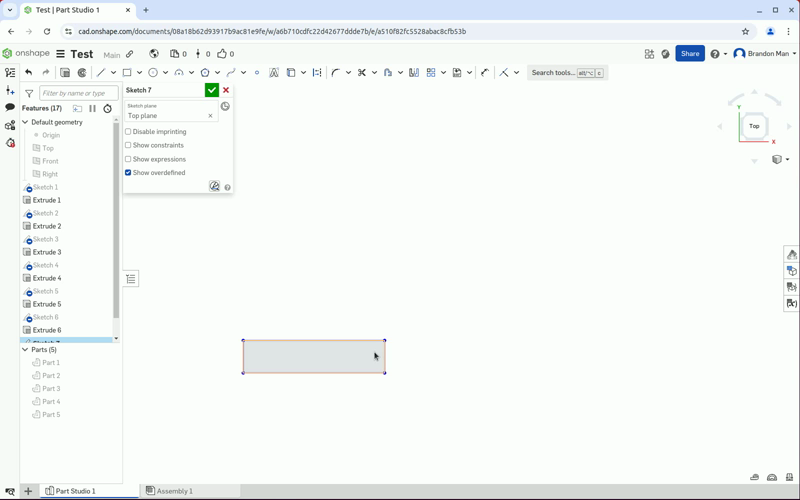
scroll(6)
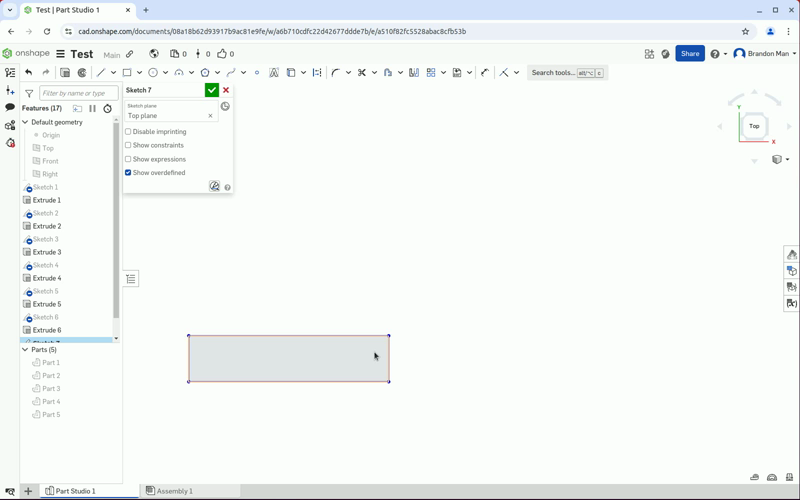
scroll(6)
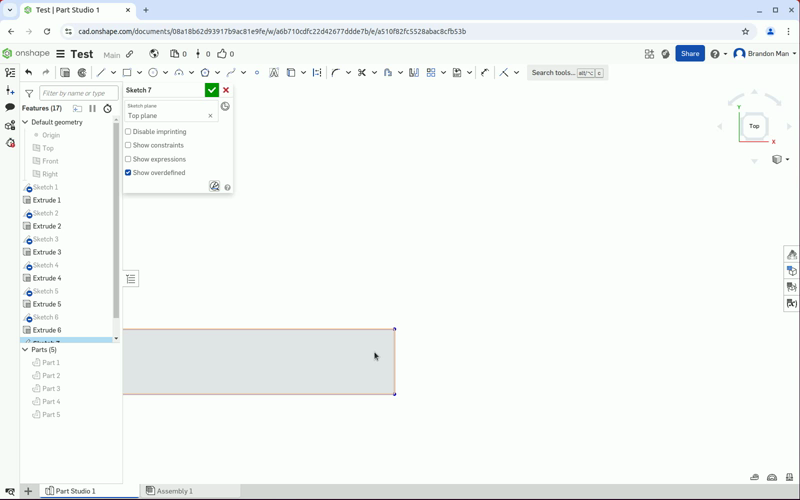
scroll(6)
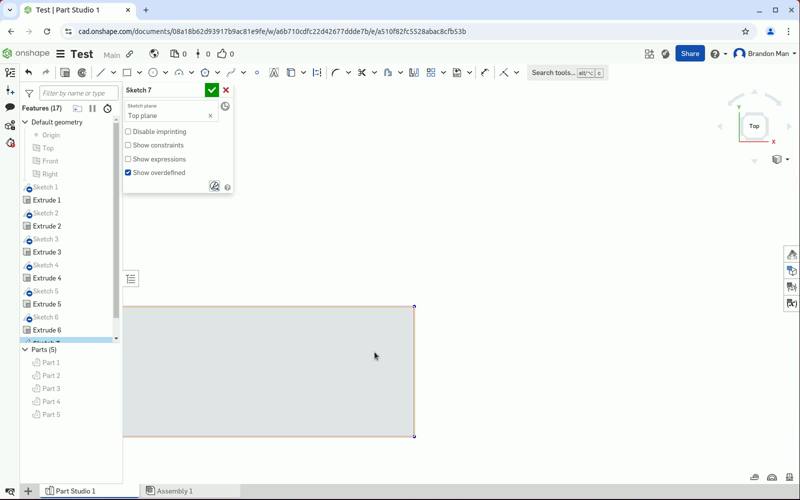
click(374, 351)
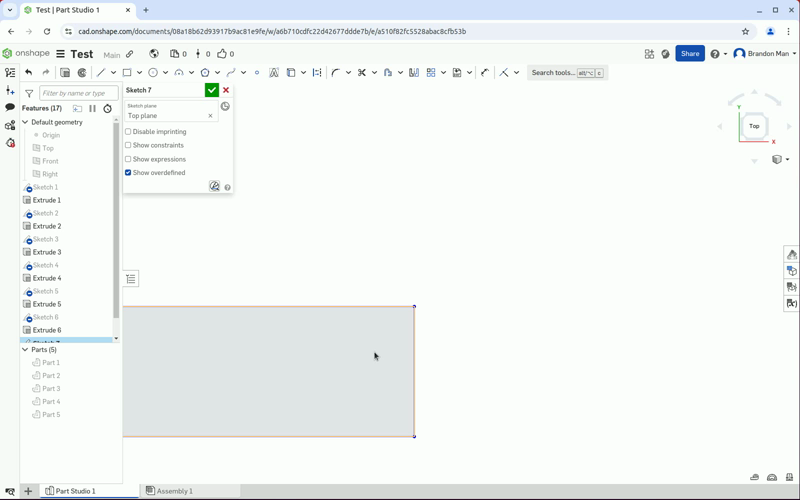
scroll(-6)
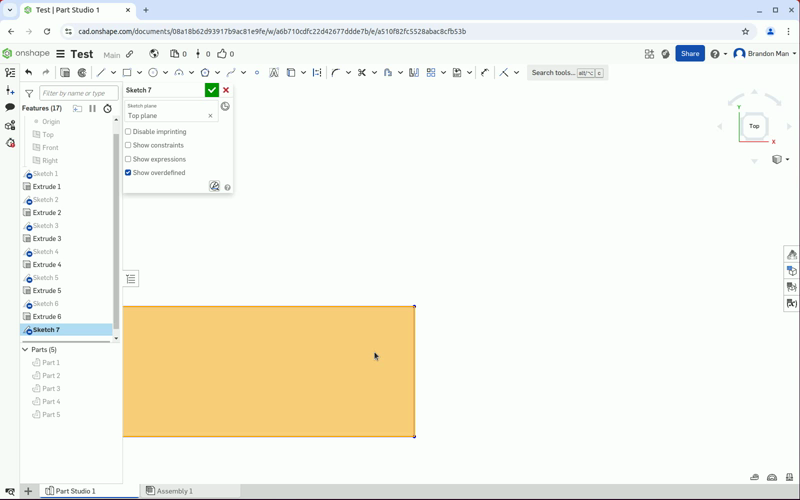
scroll(-6)
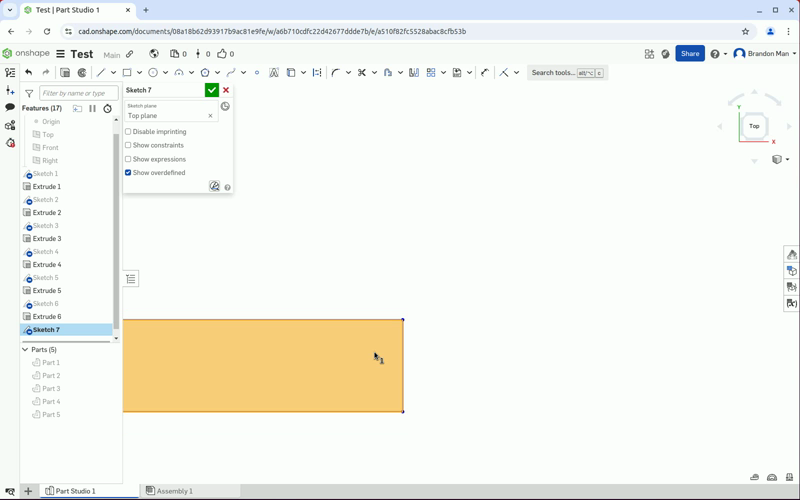
scroll(-6)
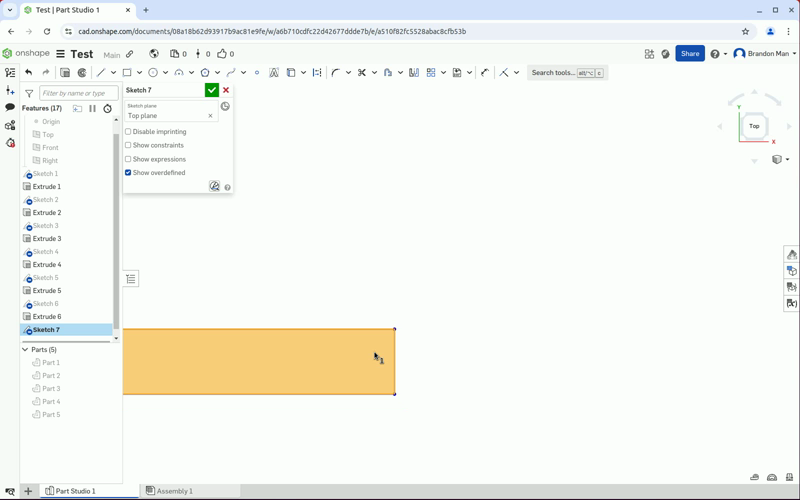
scroll(-6)
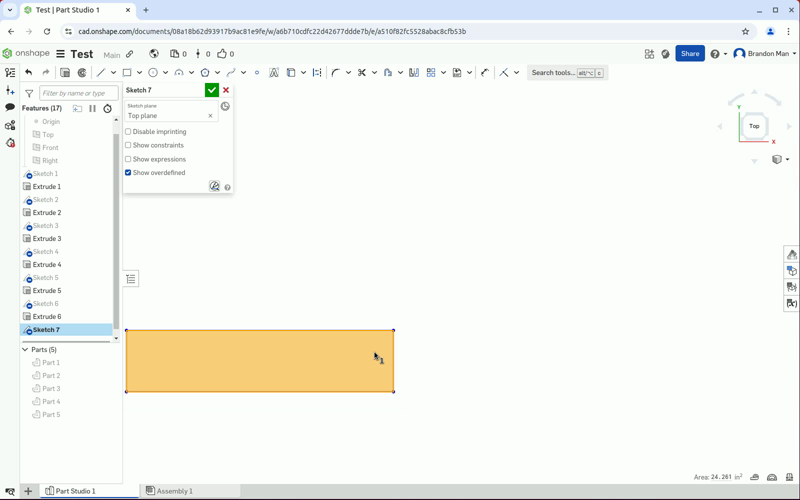
scroll(-6)
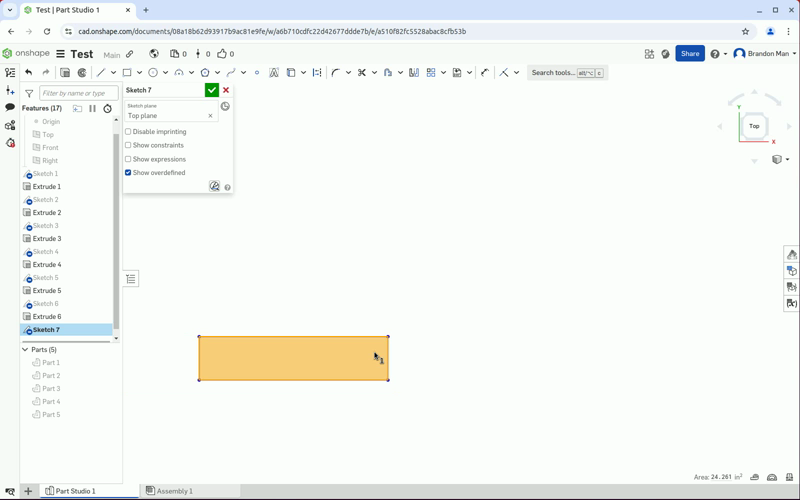
scroll(-6)
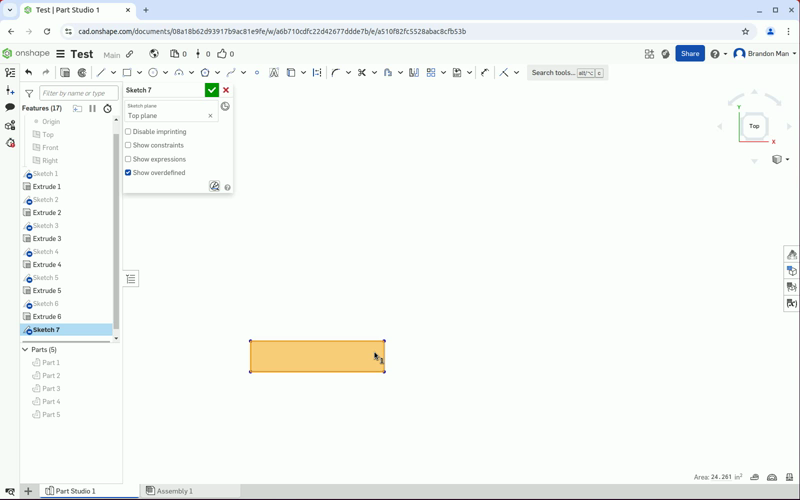
scroll(-6)
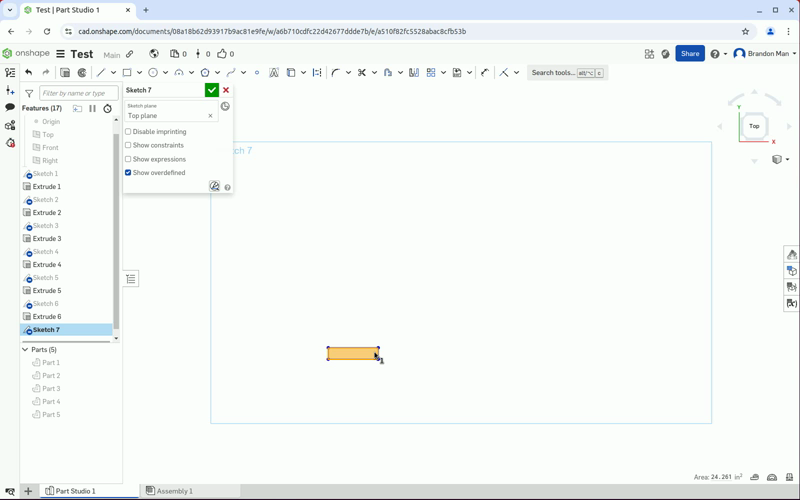
mouse_move(73, 352)
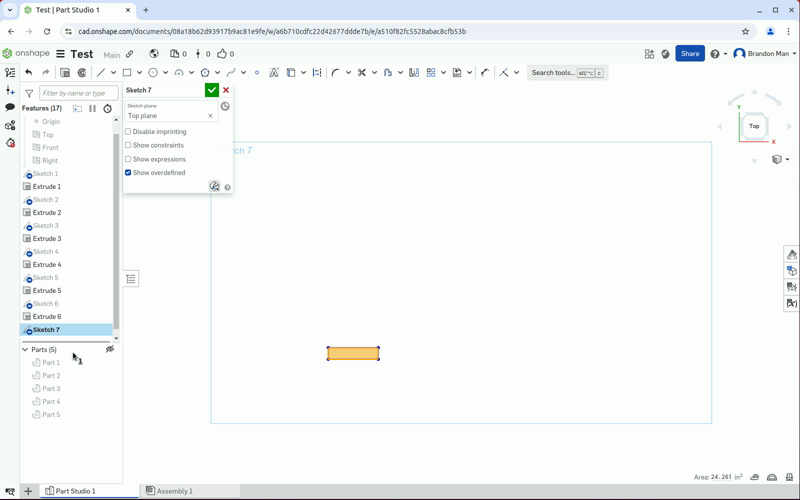
key(shift+y)
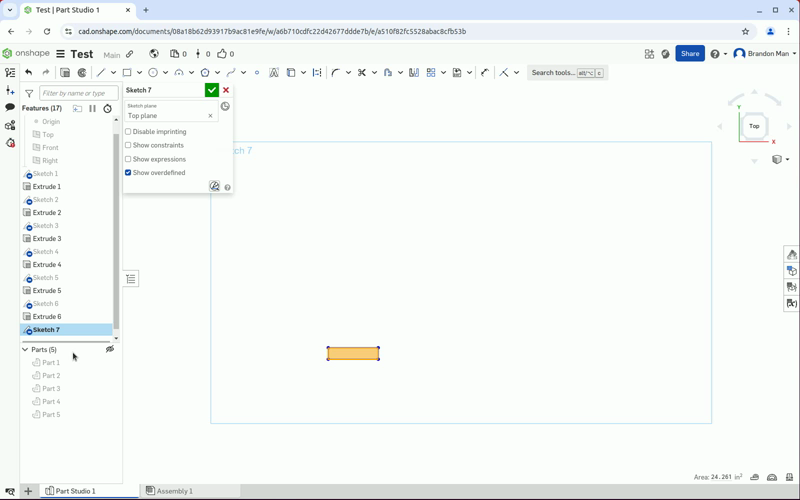
key(shift+e)
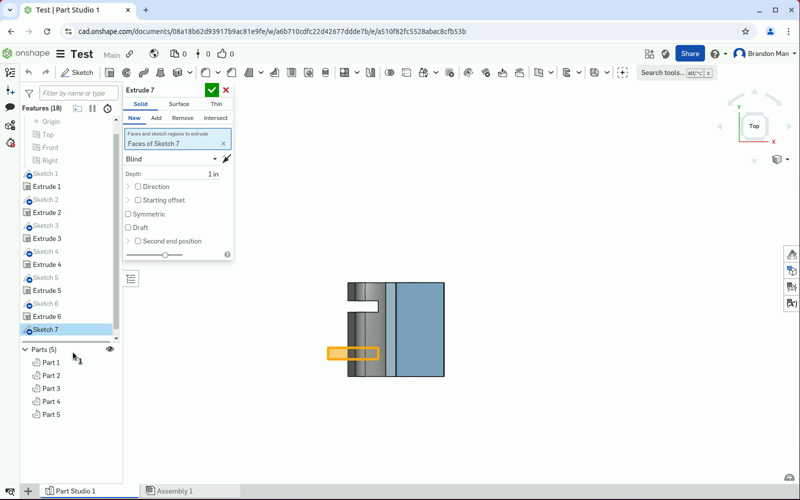
mouse_move(143, 106)
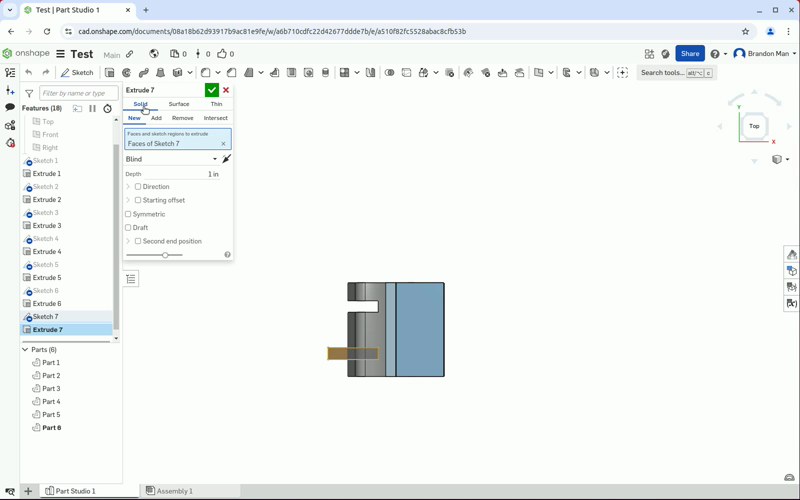
click(143, 106)
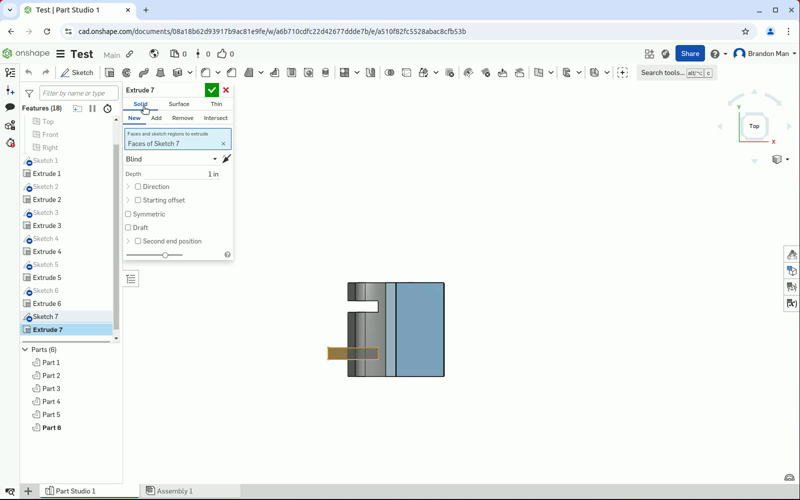
mouse_move(186, 120)
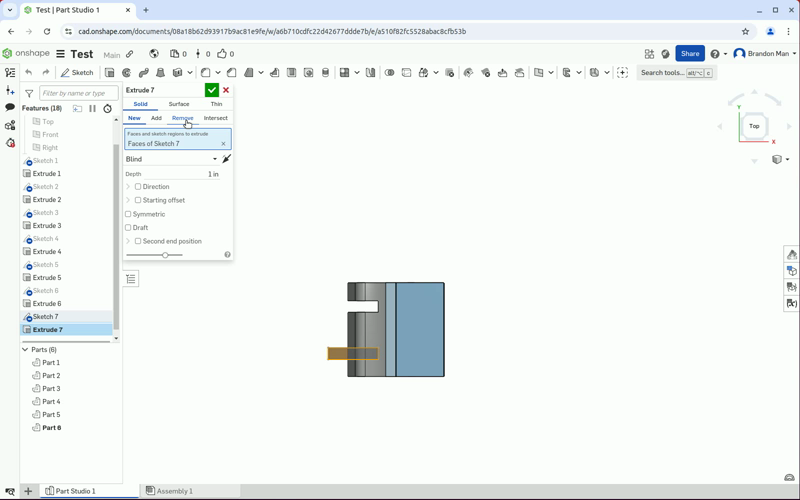
click(186, 120)
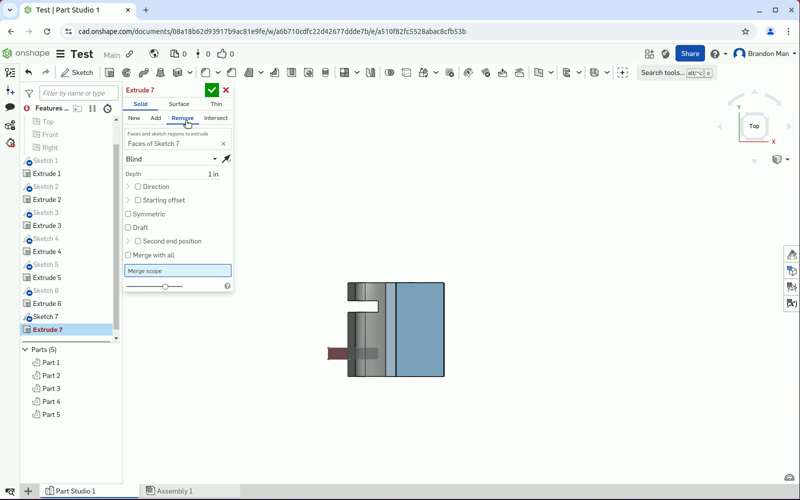
key(tab, 4)
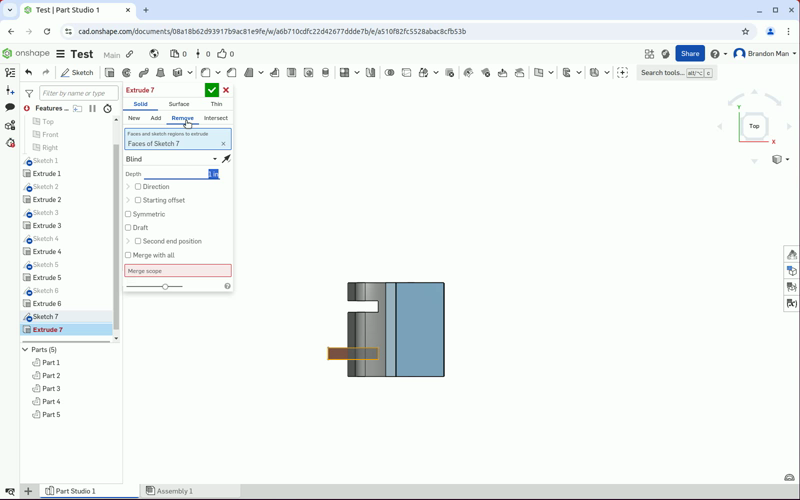
text(-24.071)
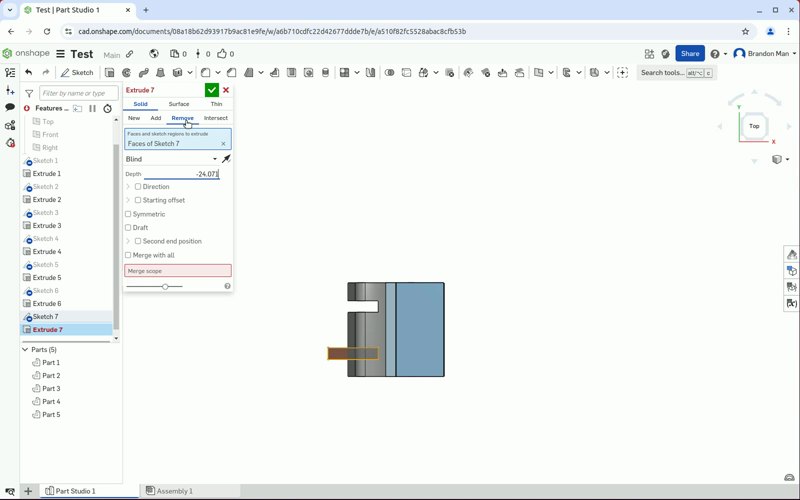
key(tab, 6)
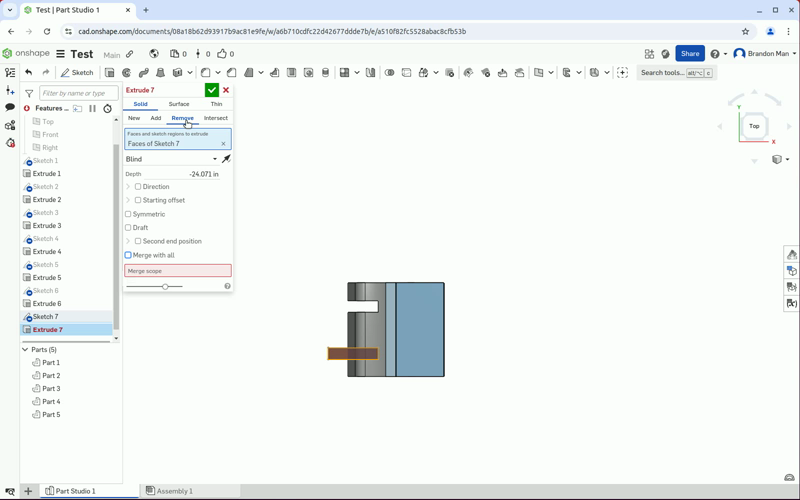
key(space)
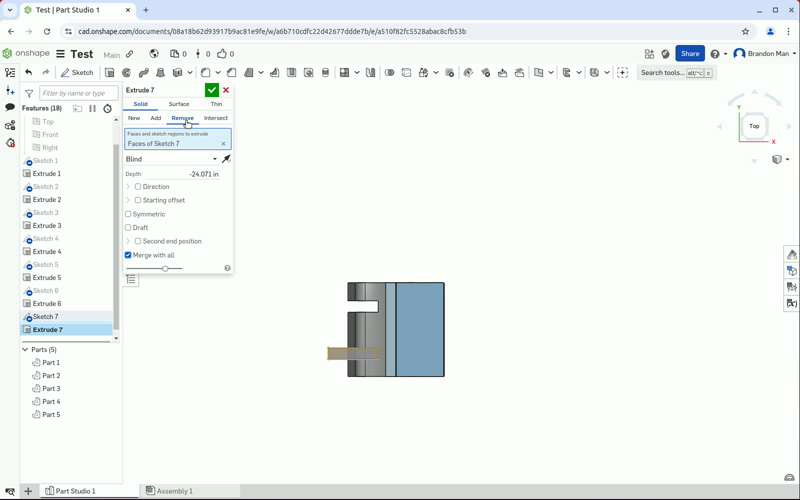
key(enter)
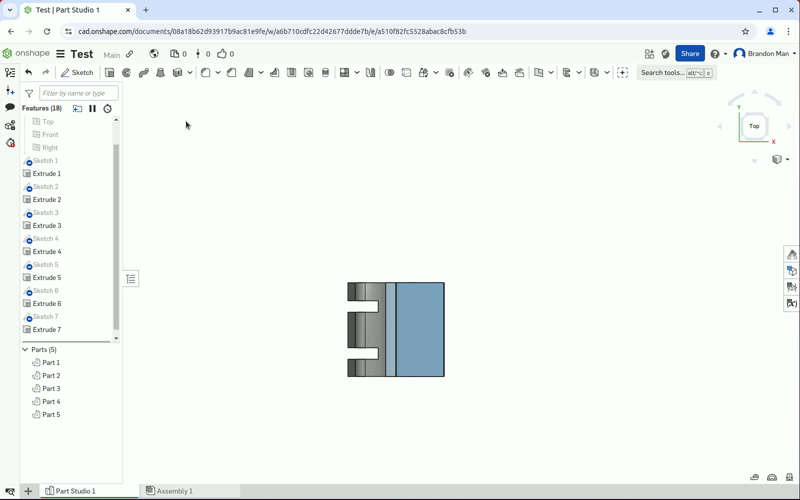
key(shift+h)
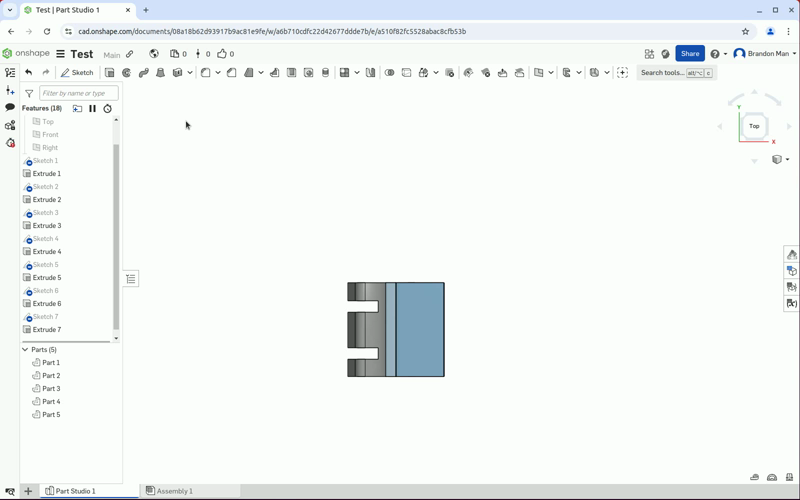
key(shift+h)
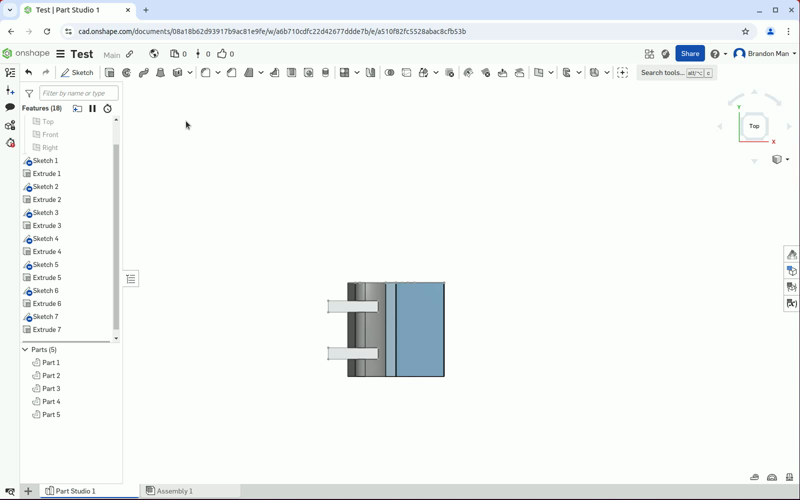
key(shift+7)
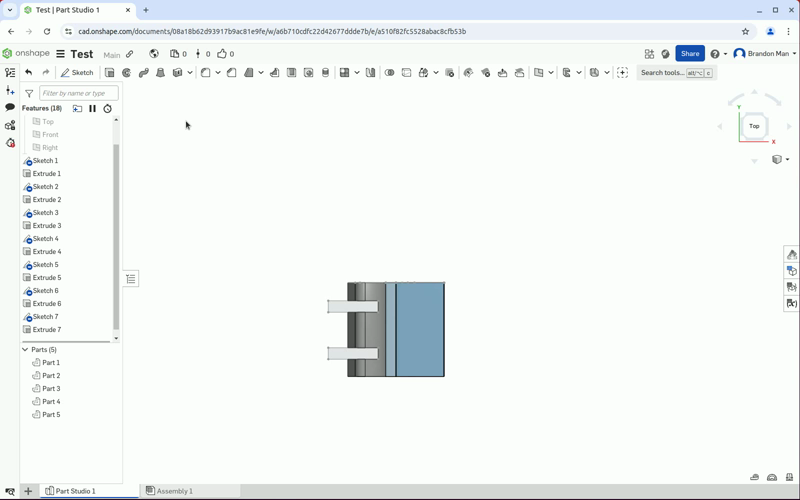
key(up, 3)
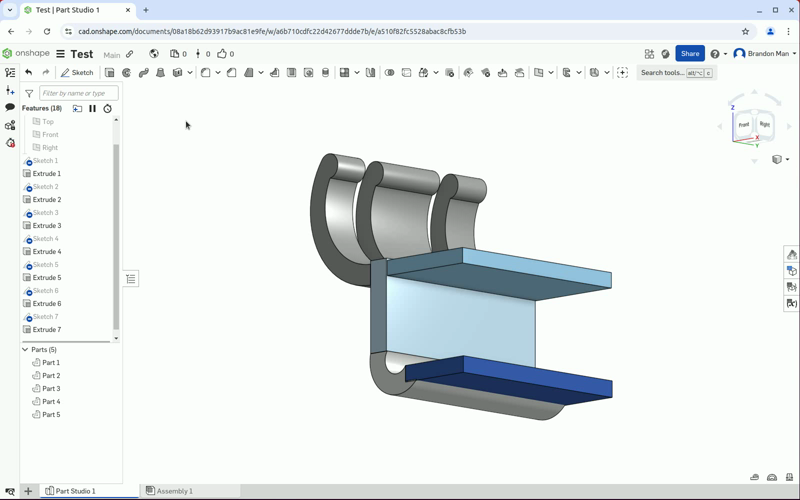
key(left, 3)
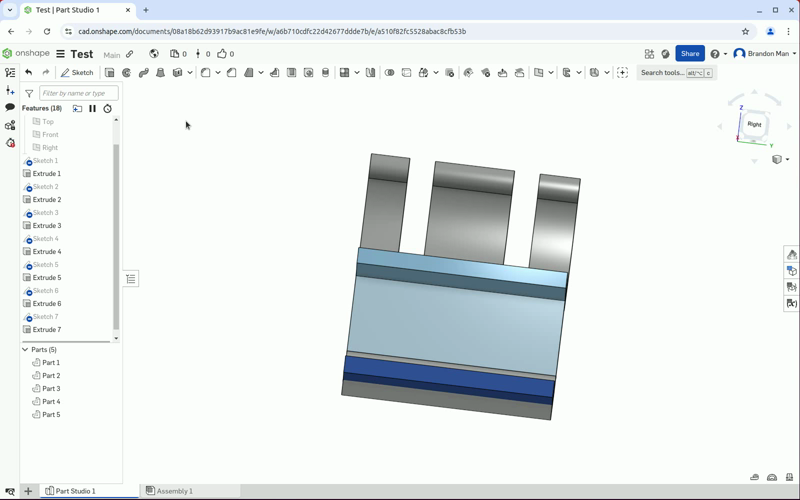
key(right, 3)
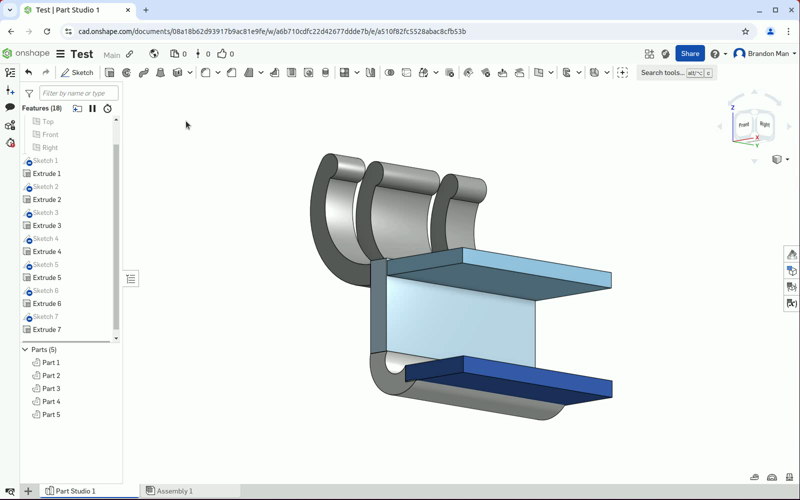
key(down, 3)
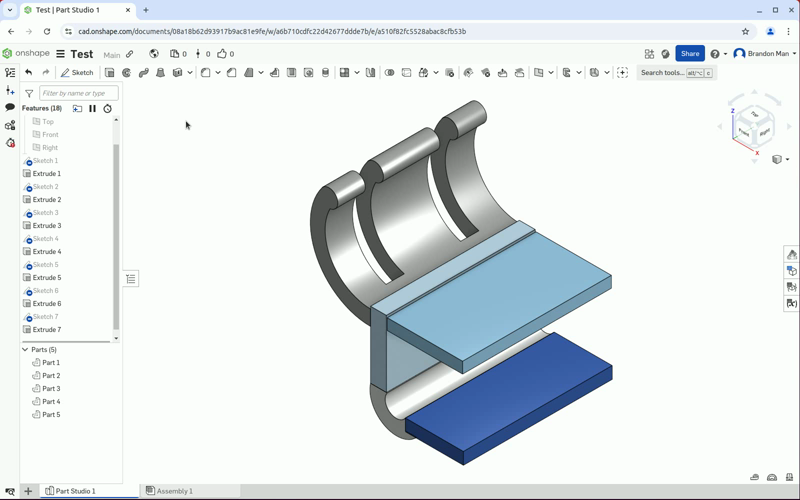
mouse_move(69, 163)
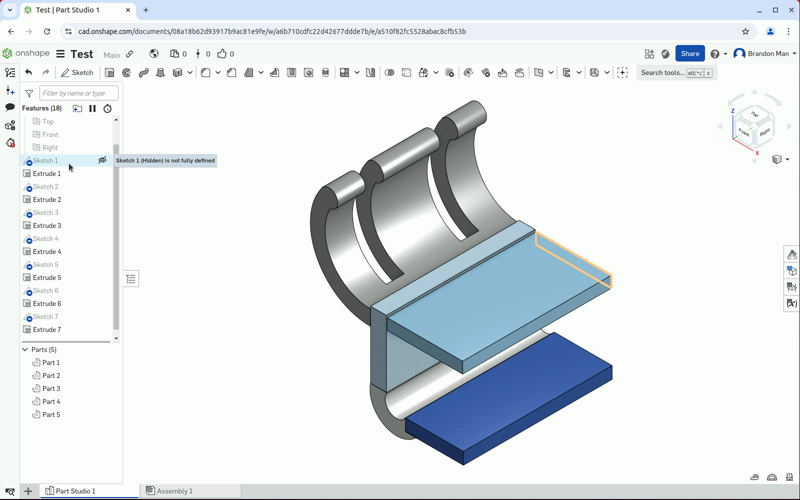
click(69, 163)